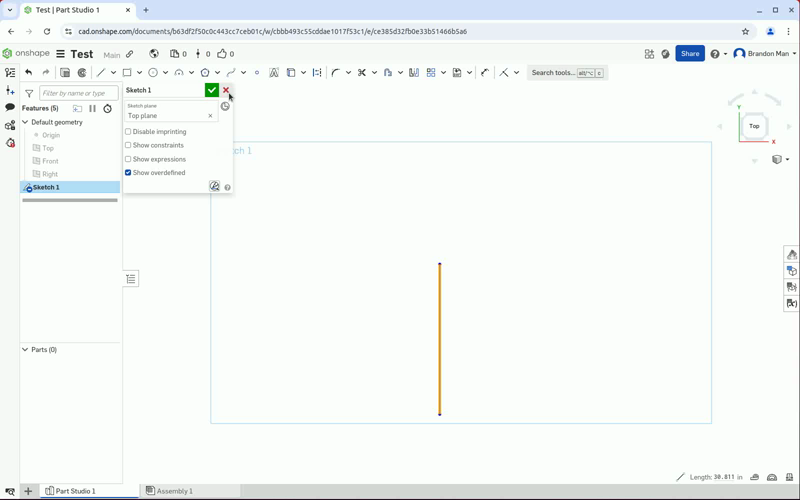
key(shift+h)
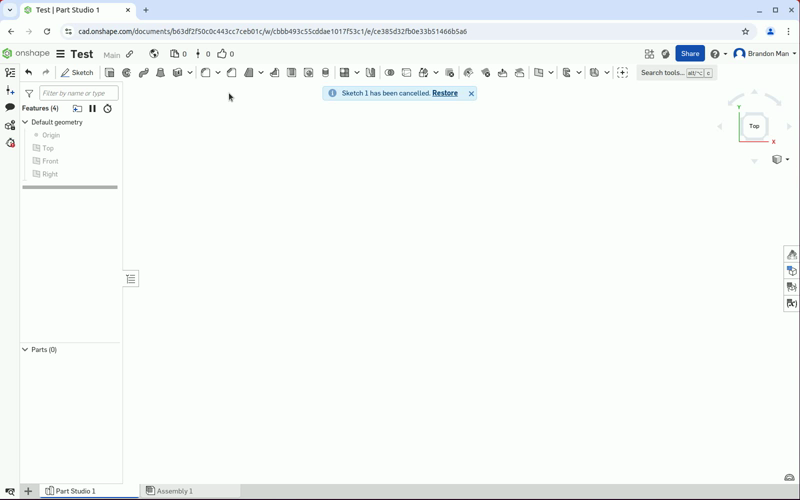
mouse_move(73, 352)
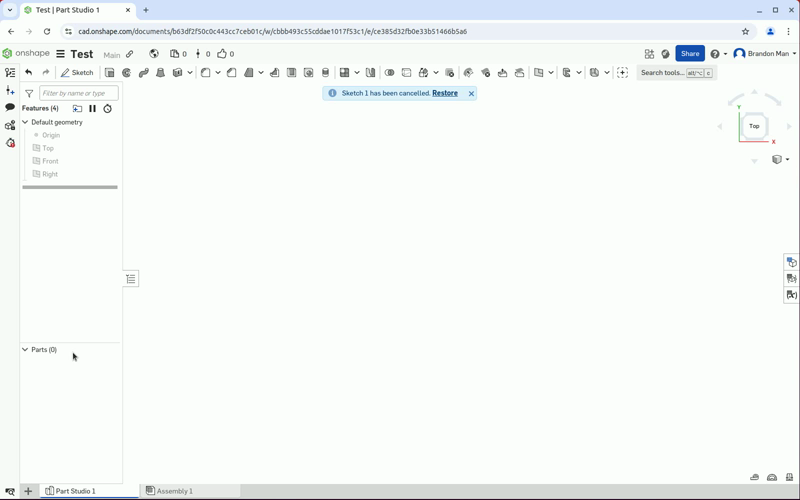
key(y)
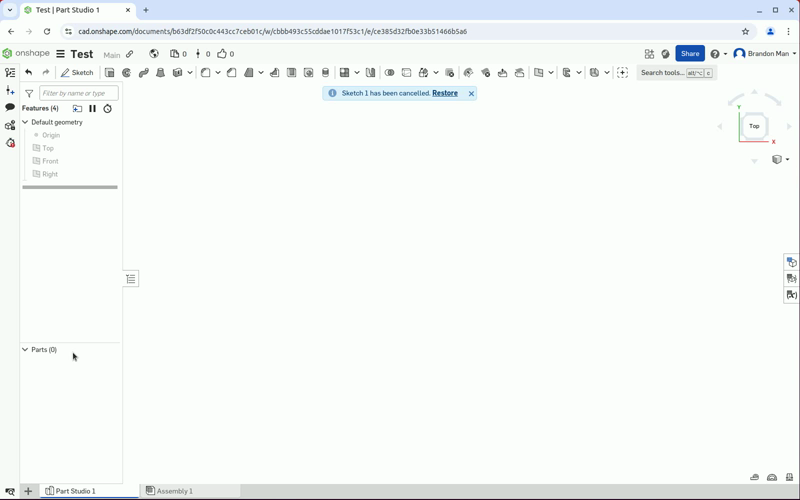
key(shift+p)
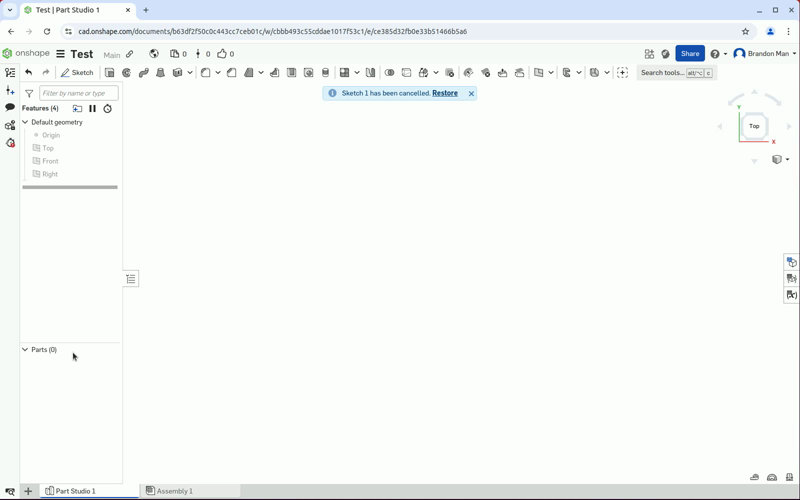
key(space)
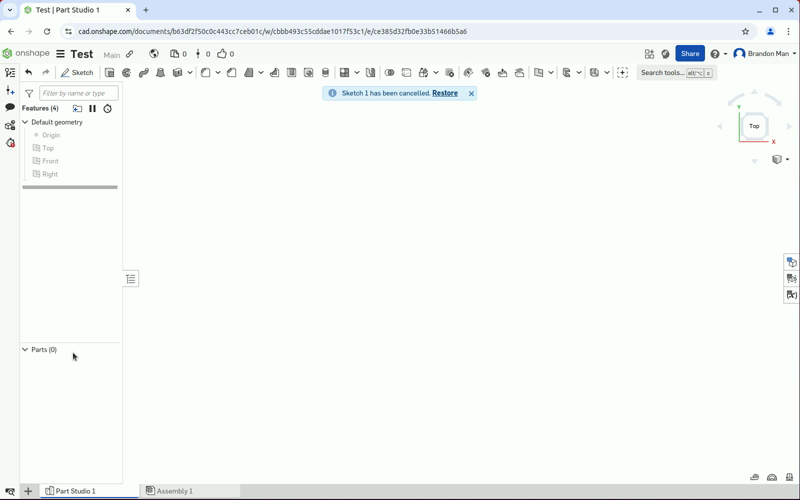
key_down(shift)
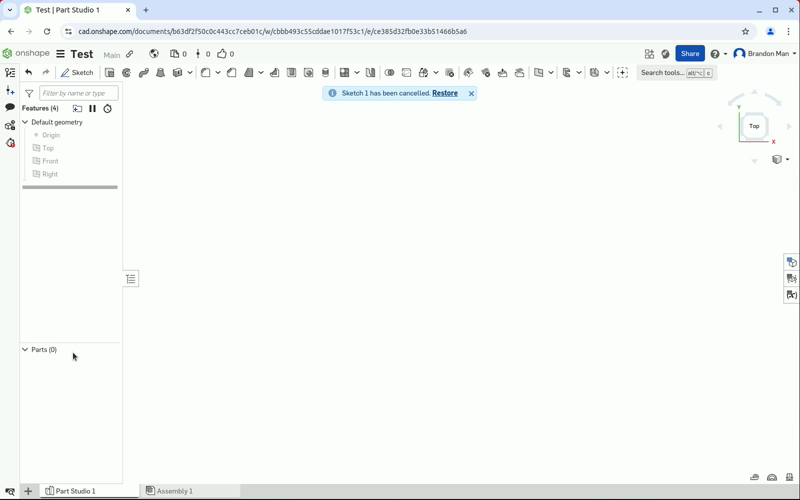
key(up)
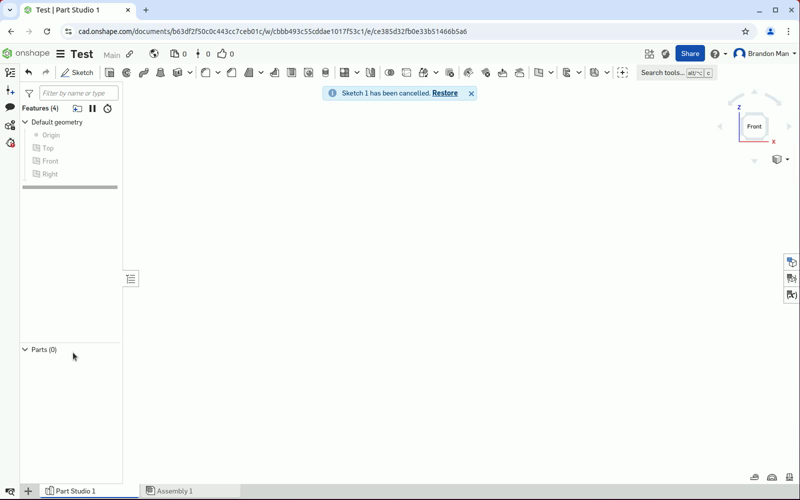
key_up(shift)
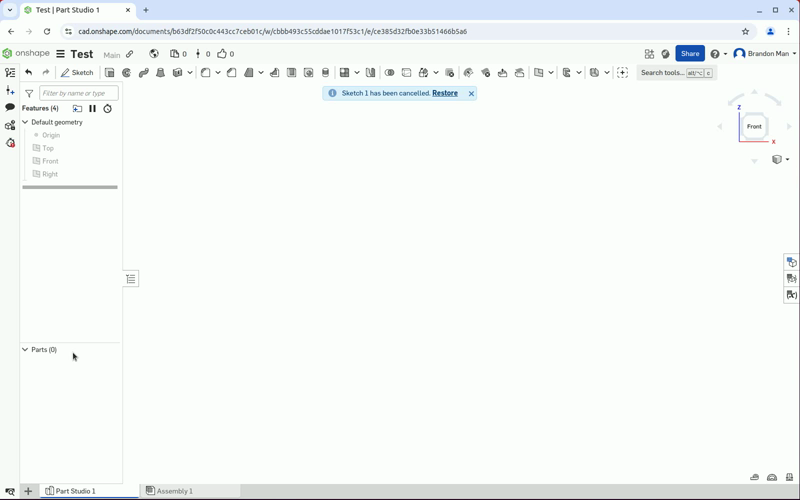
key(space)
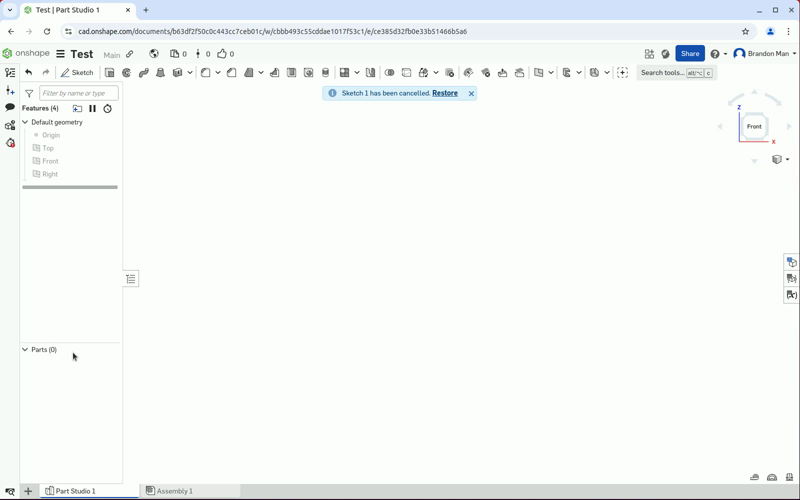
key_down(shift)
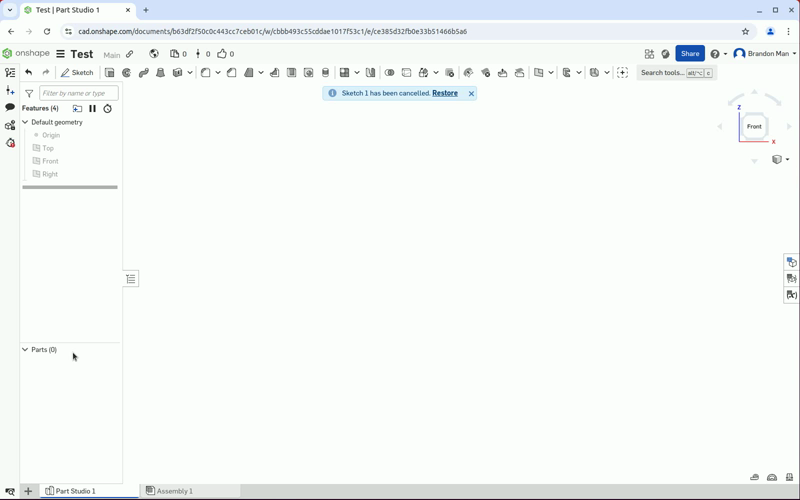
key(left)
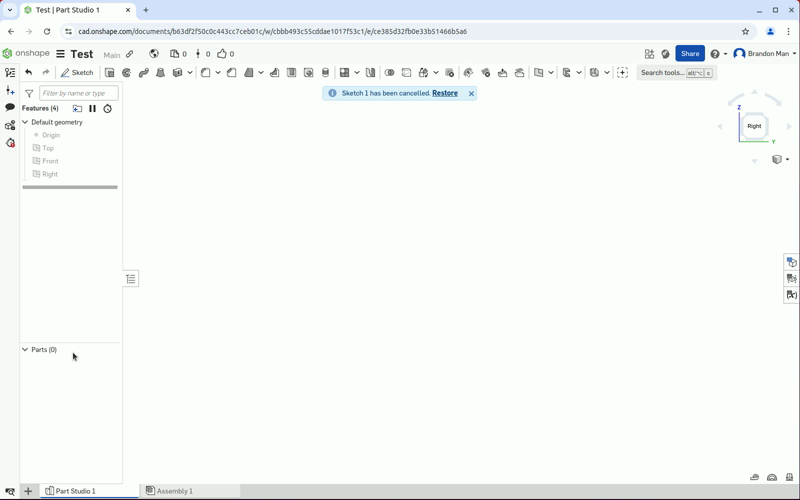
key_up(shift)
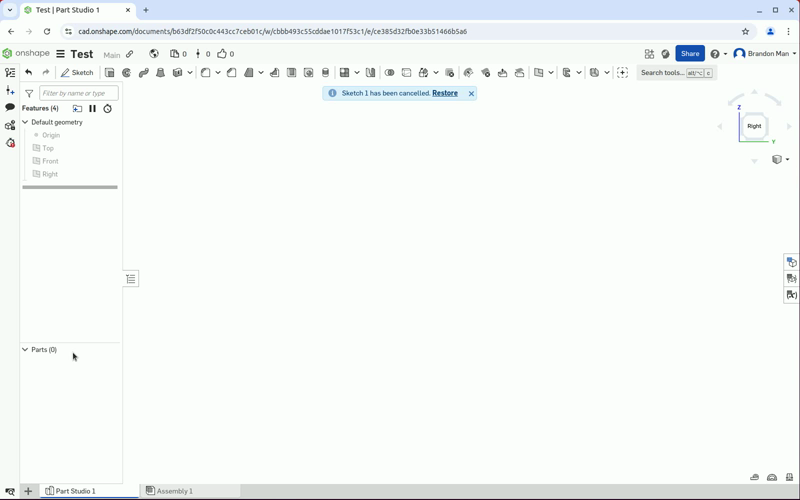
mouse_move(73, 352)
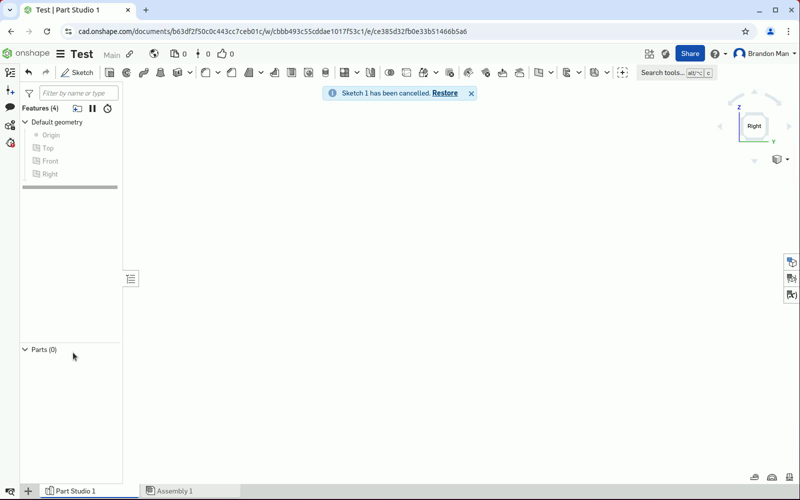
key(shift+y)
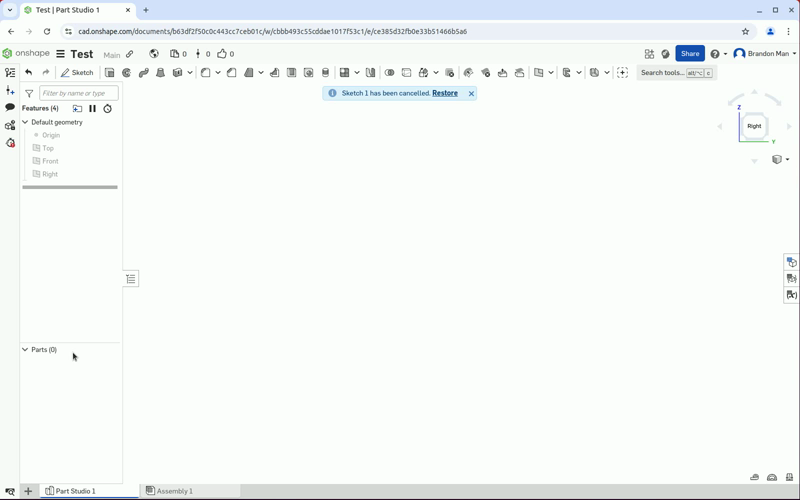
key(shift+s)
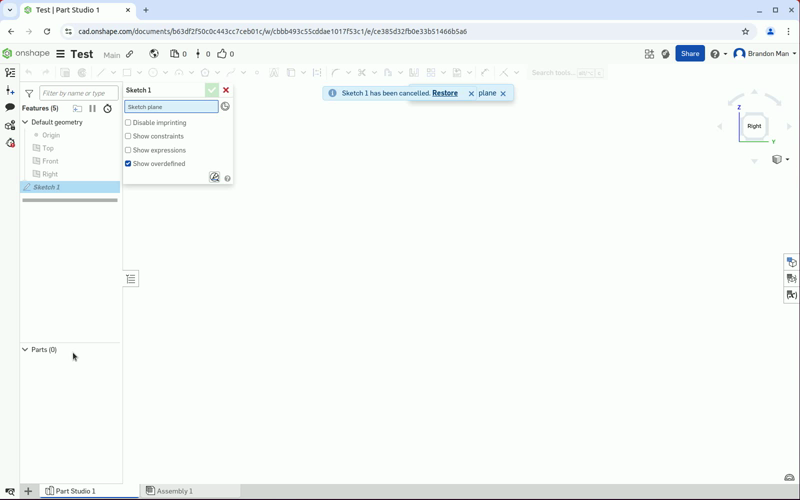
mouse_move(73, 176)
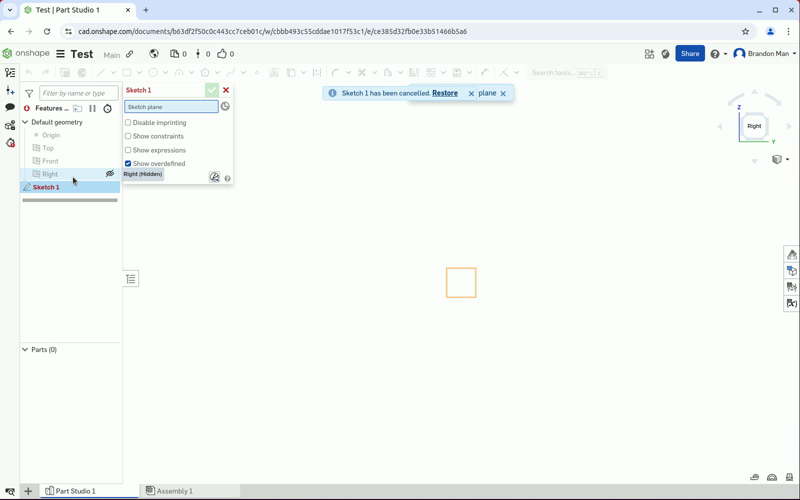
click(73, 176)
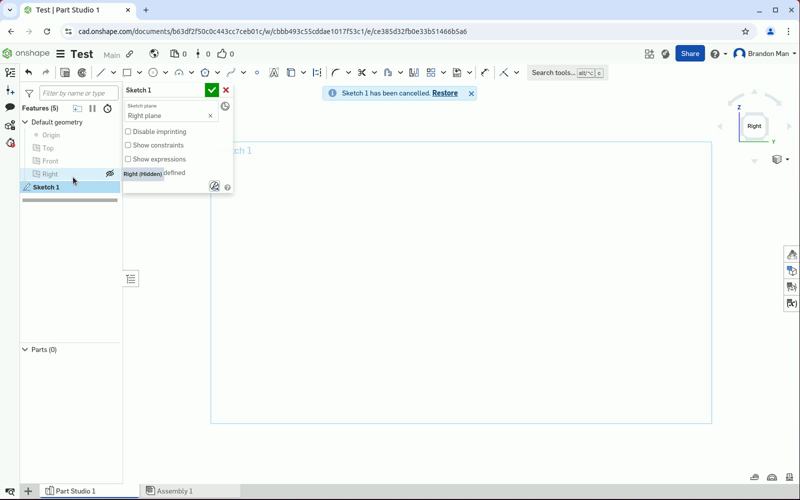
mouse_move(73, 352)
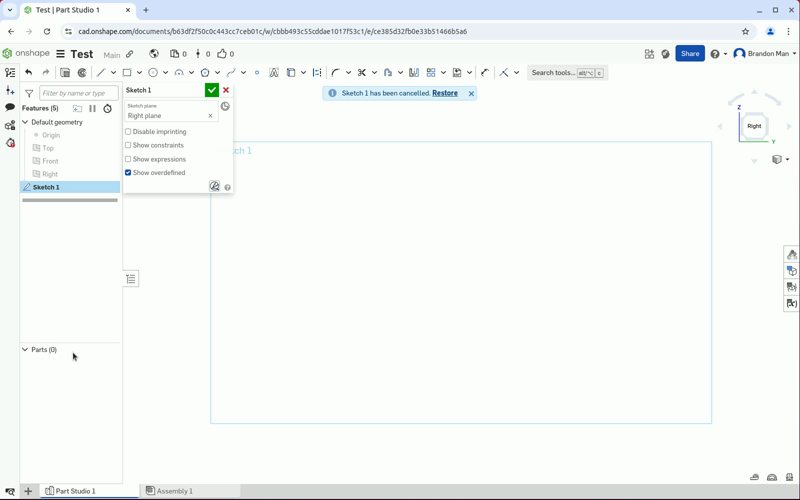
key(y)
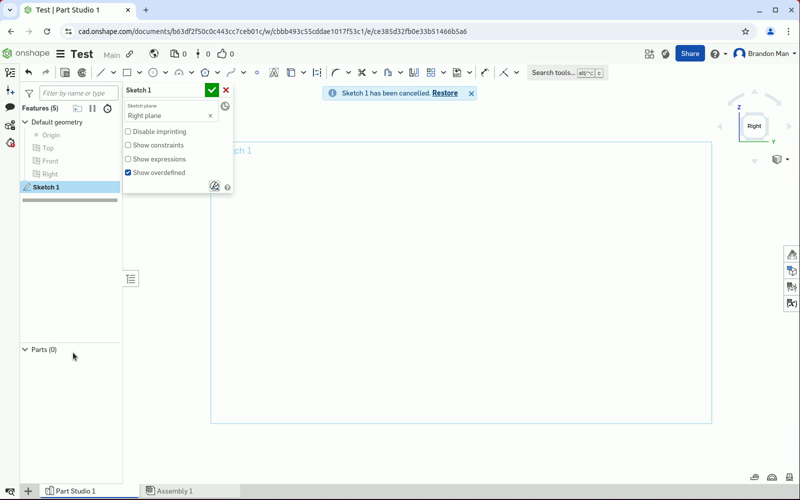
key(l)
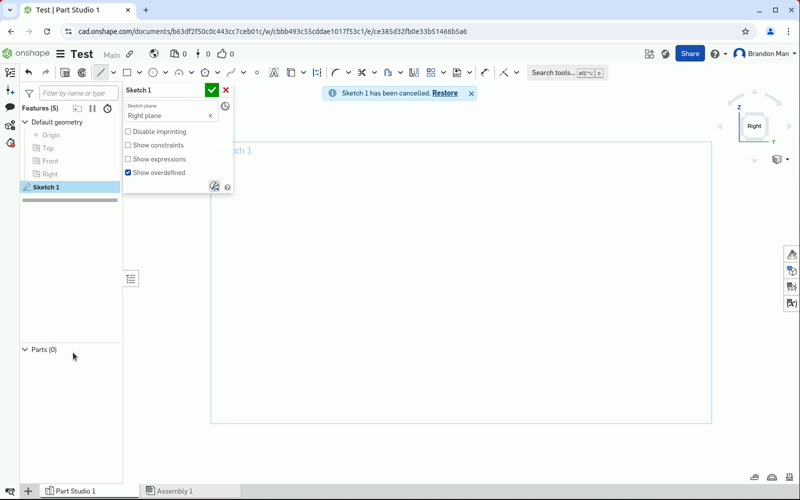
key_down(shift)
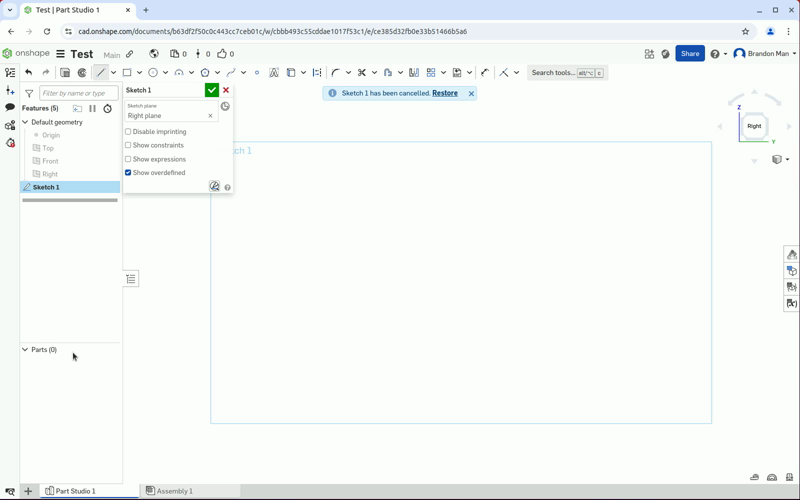
mouse_move(471, 286)
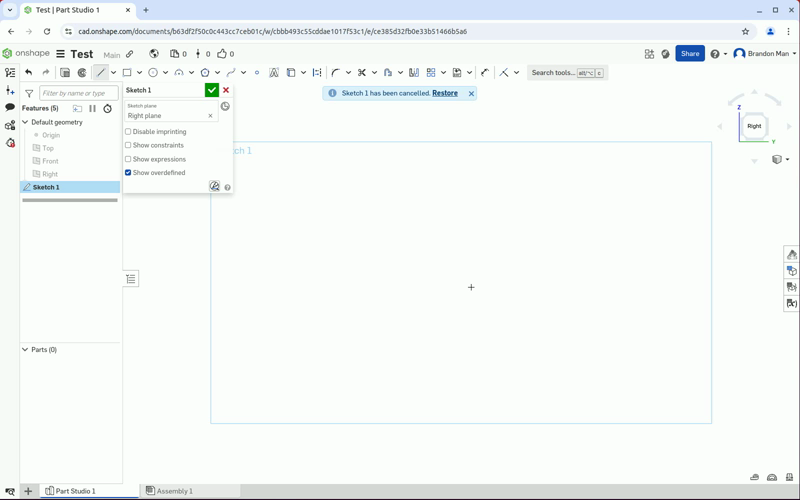
click(471, 286)
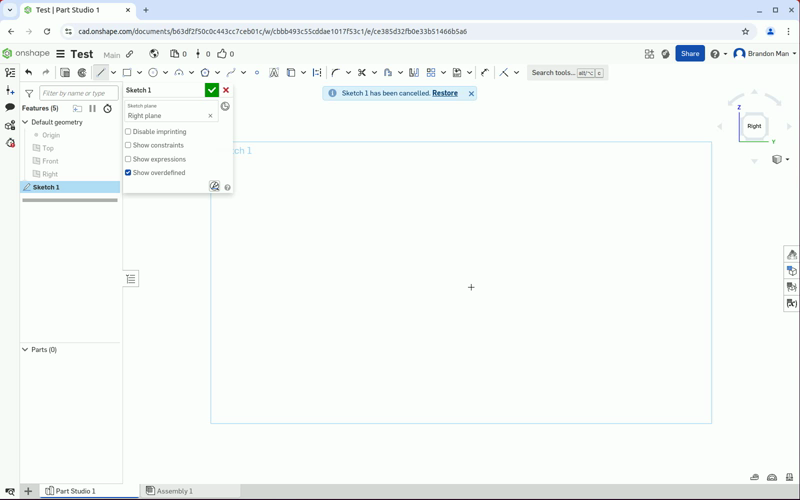
key_up(shift)
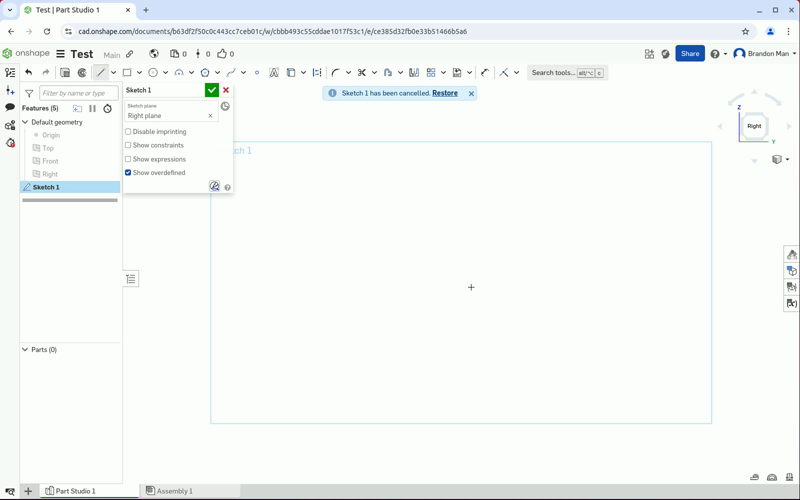
key_down(shift)
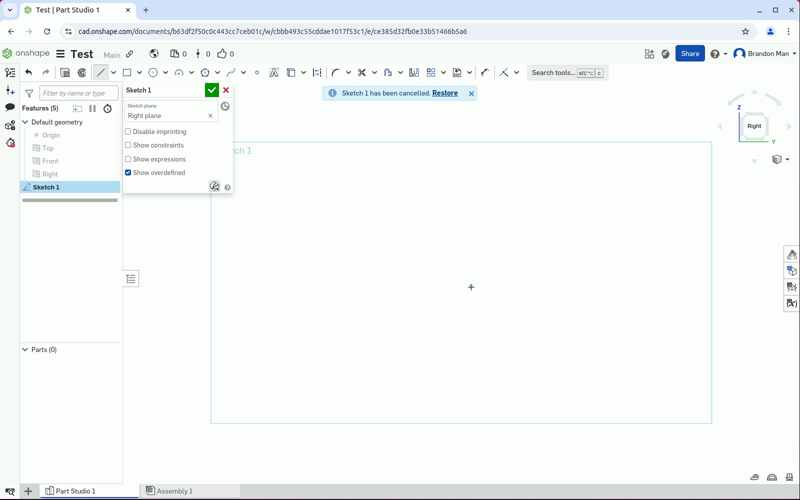
mouse_move(501, 286)
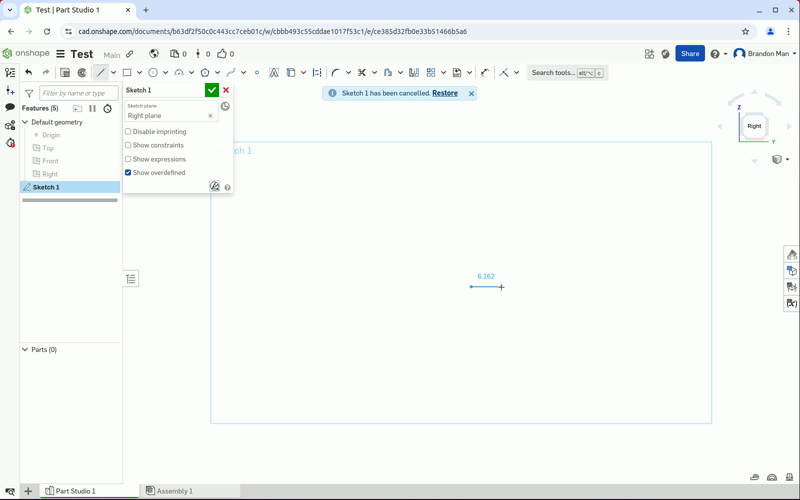
mouse_move(475, 286)
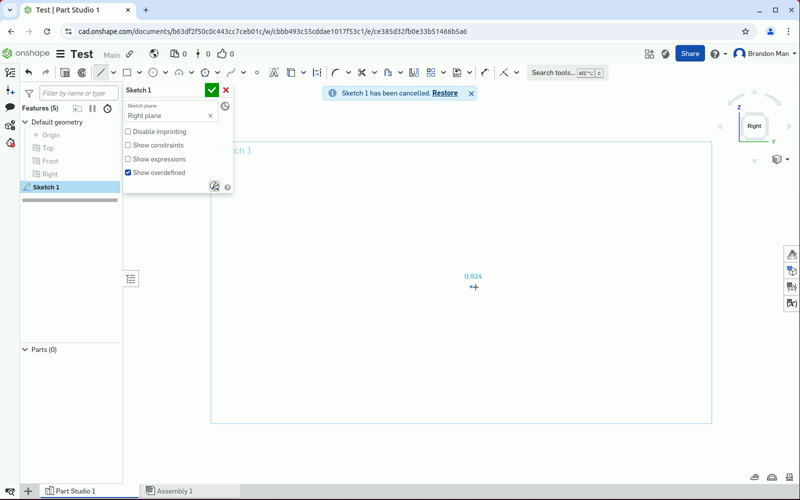
scroll(6)
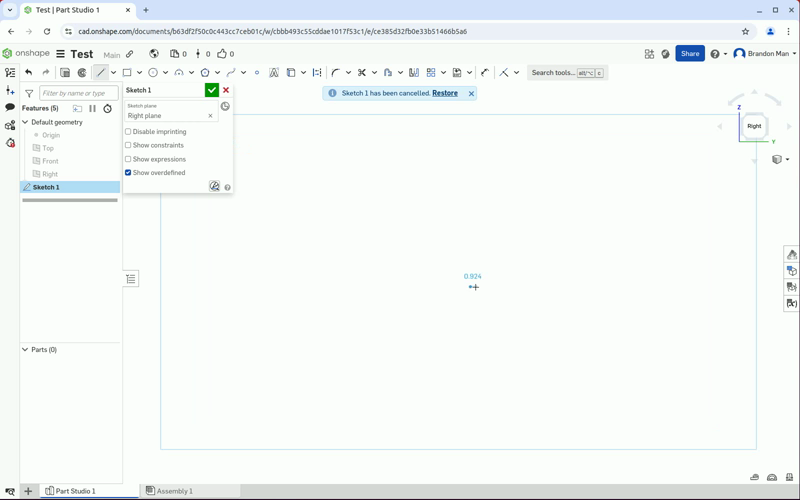
scroll(6)
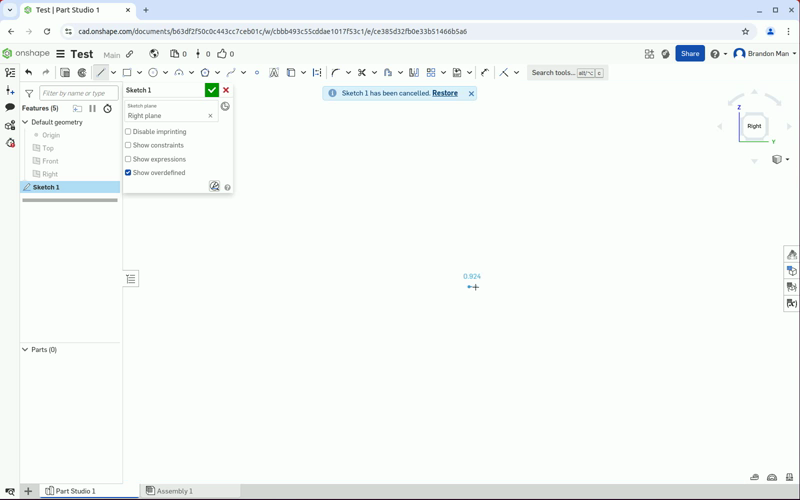
scroll(6)
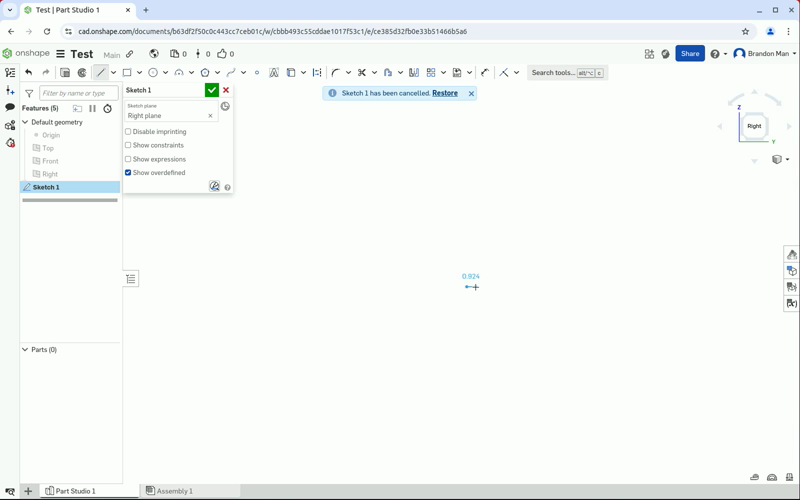
scroll(6)
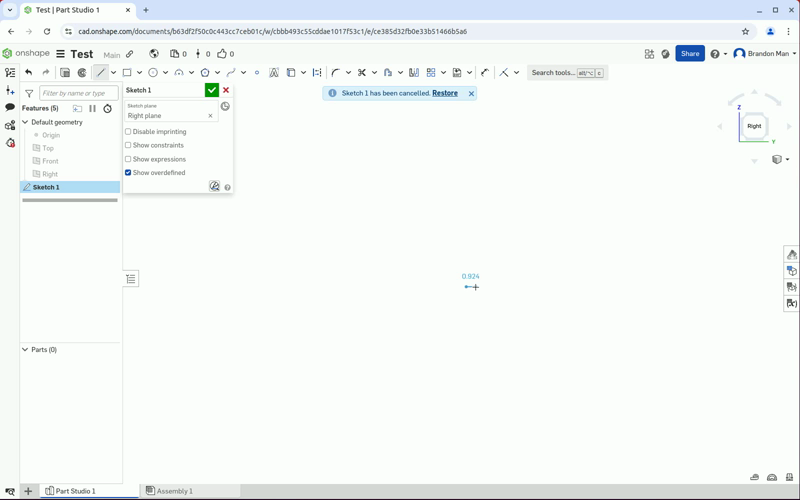
scroll(6)
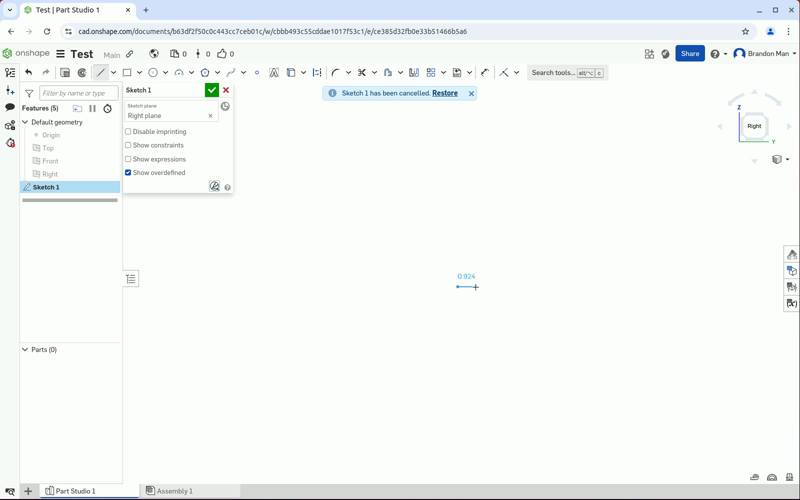
scroll(6)
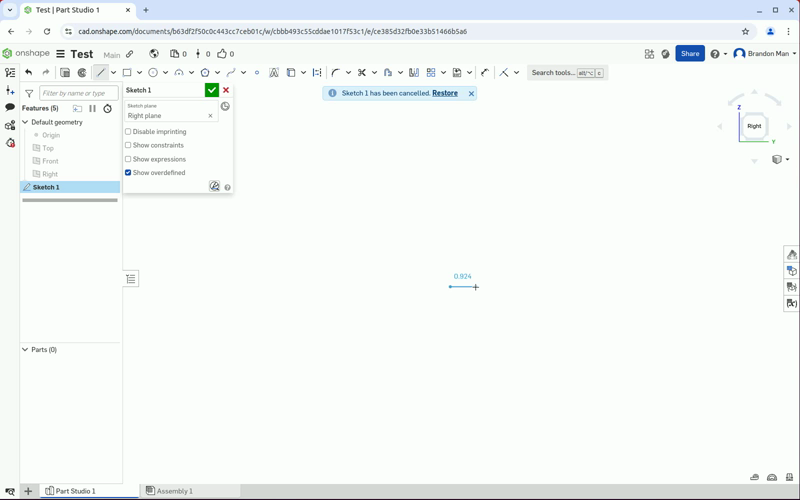
scroll(6)
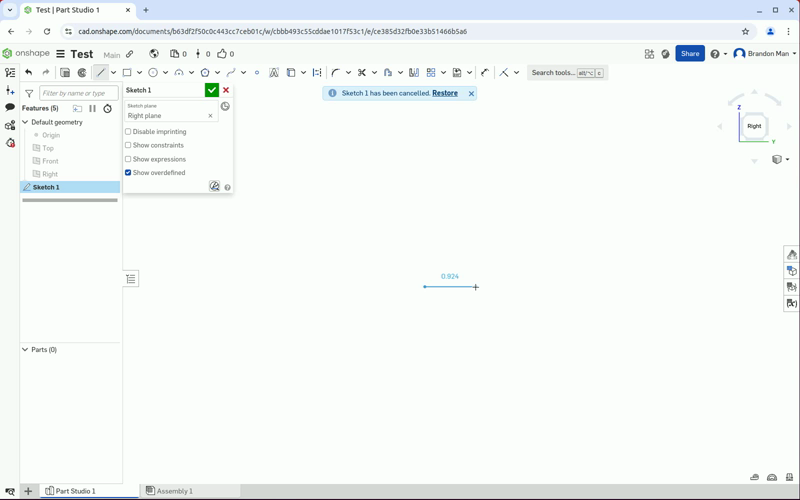
click(475, 286)
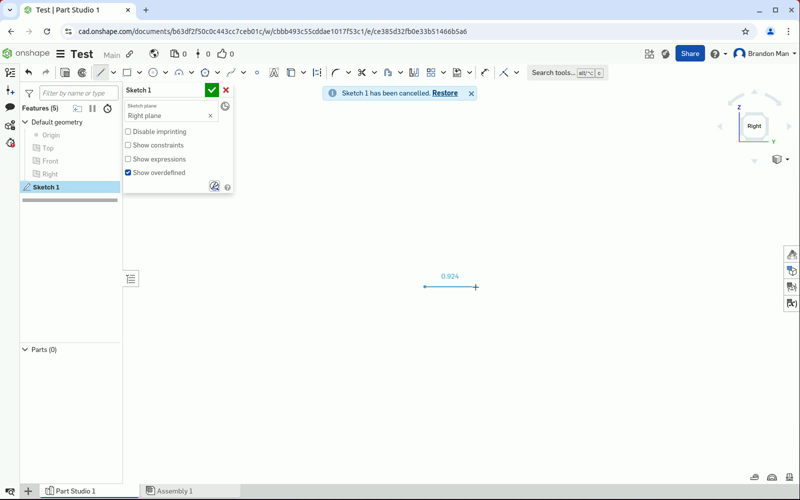
scroll(-6)
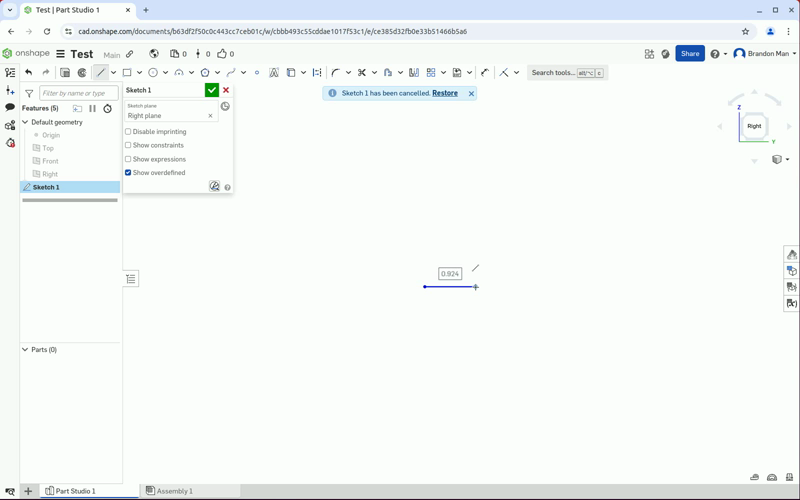
scroll(-6)
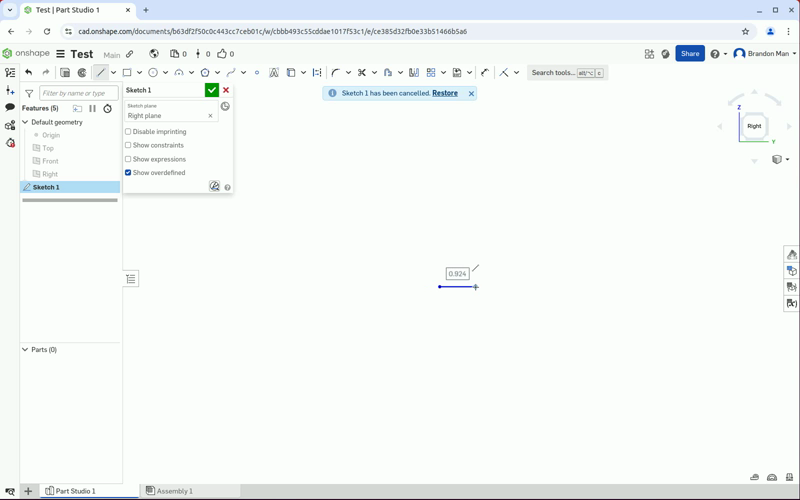
scroll(-6)
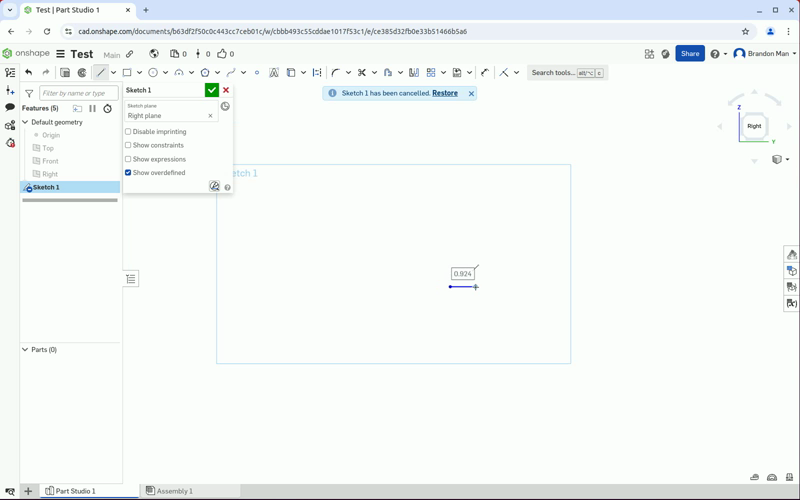
scroll(-6)
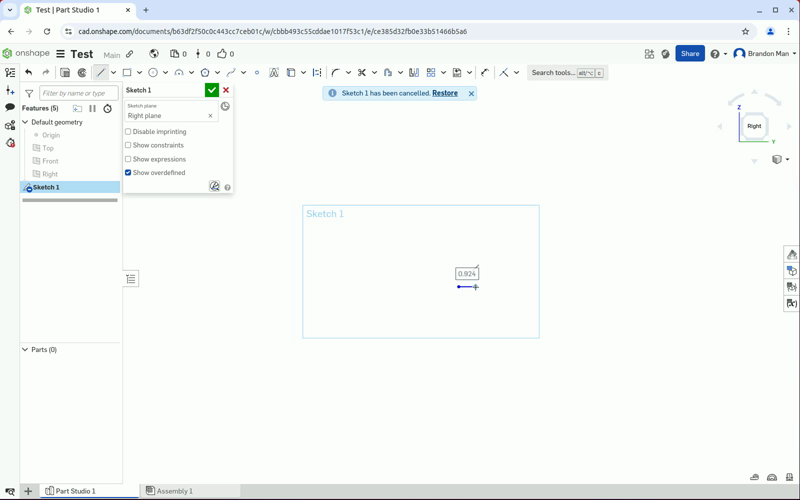
scroll(-6)
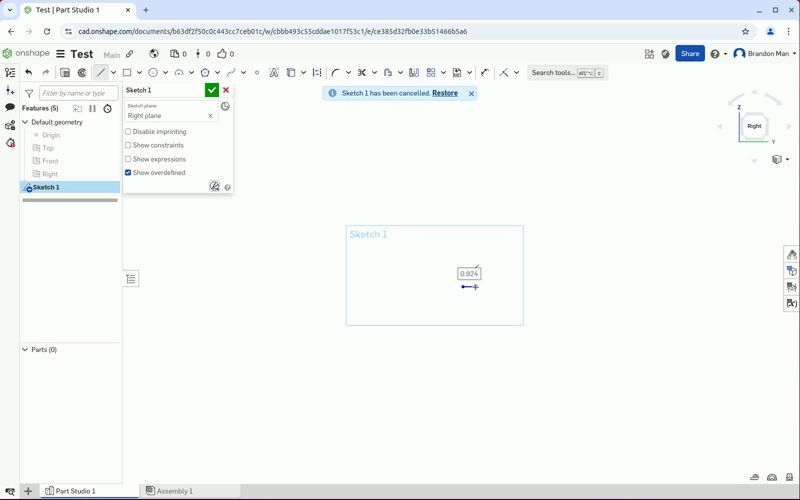
scroll(-6)
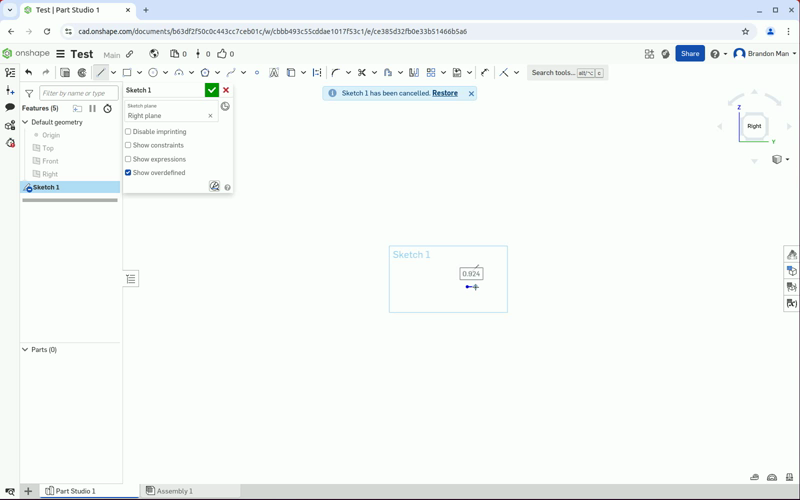
scroll(-6)
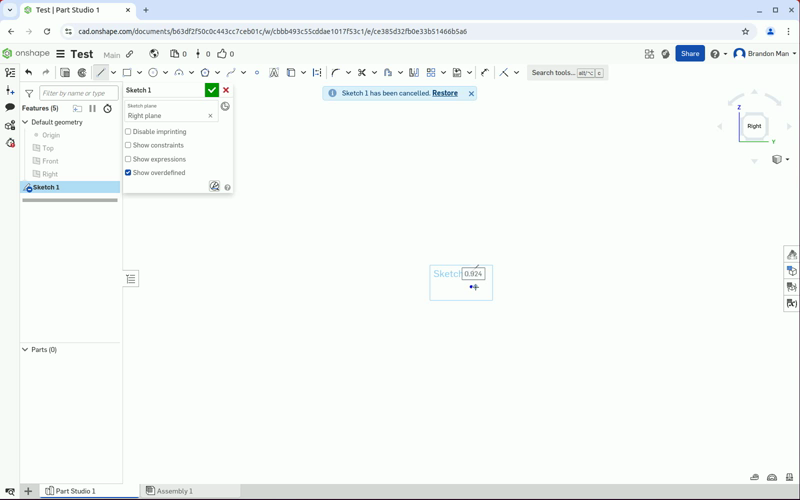
key_up(shift)
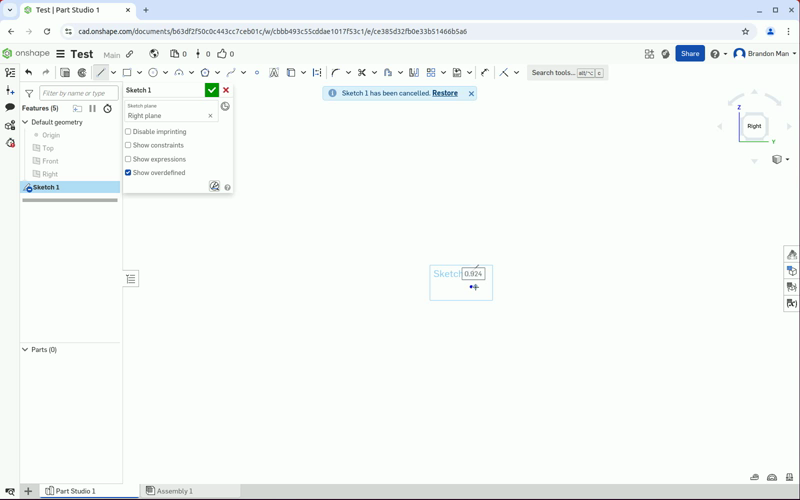
key_down(shift)
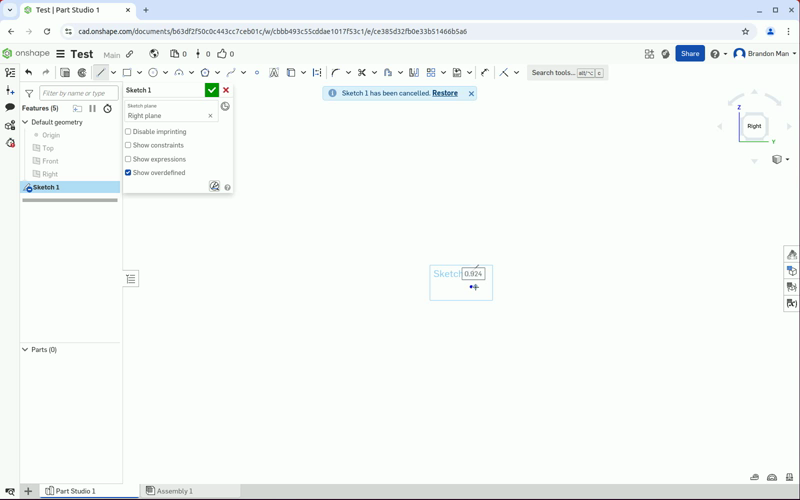
mouse_move(505, 286)
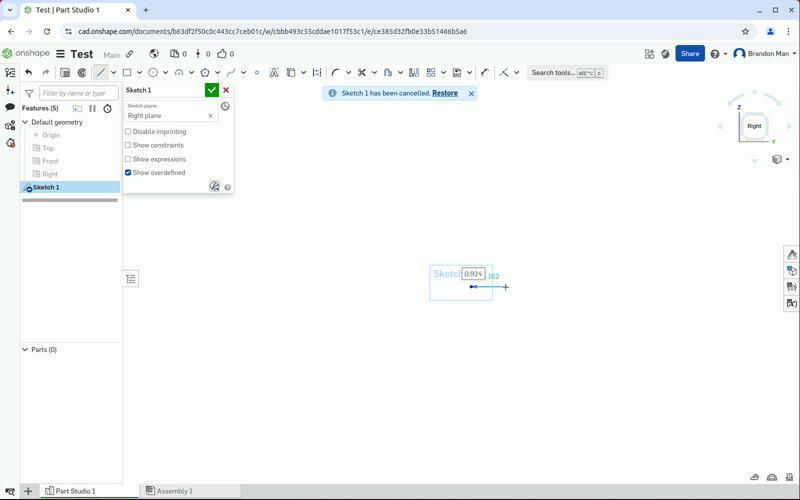
mouse_move(475, 281)
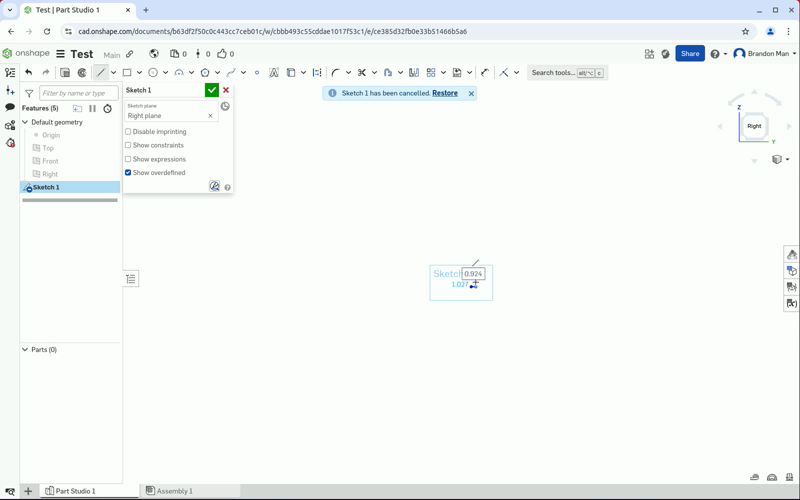
scroll(6)
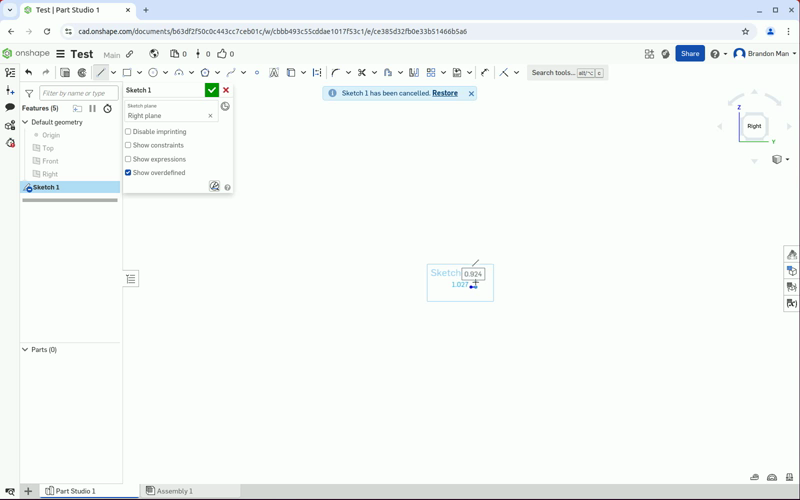
scroll(6)
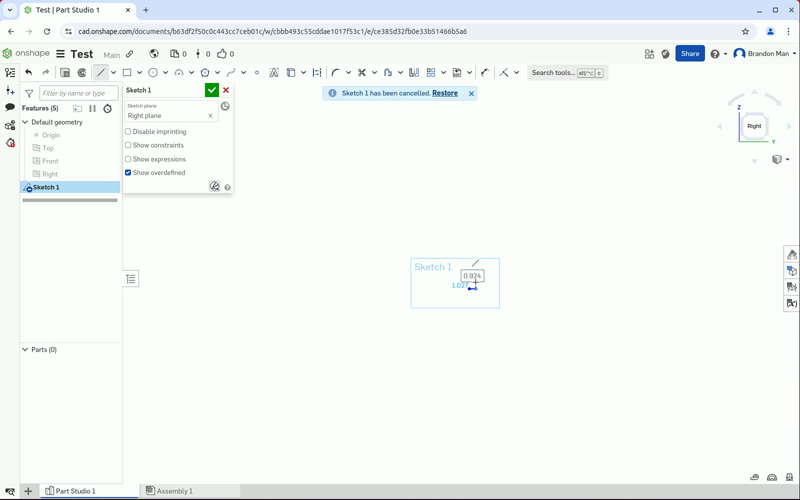
scroll(6)
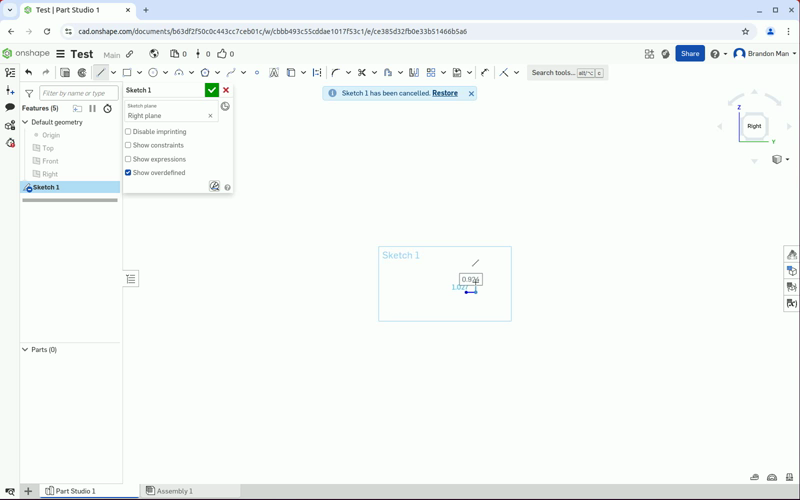
scroll(6)
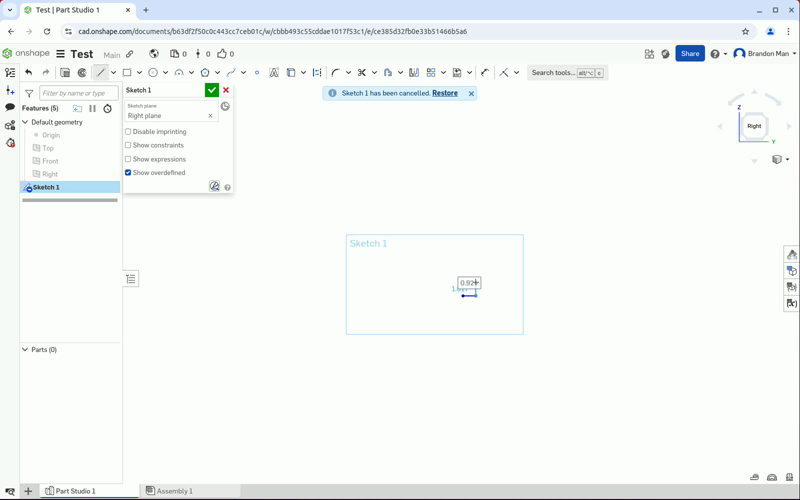
scroll(6)
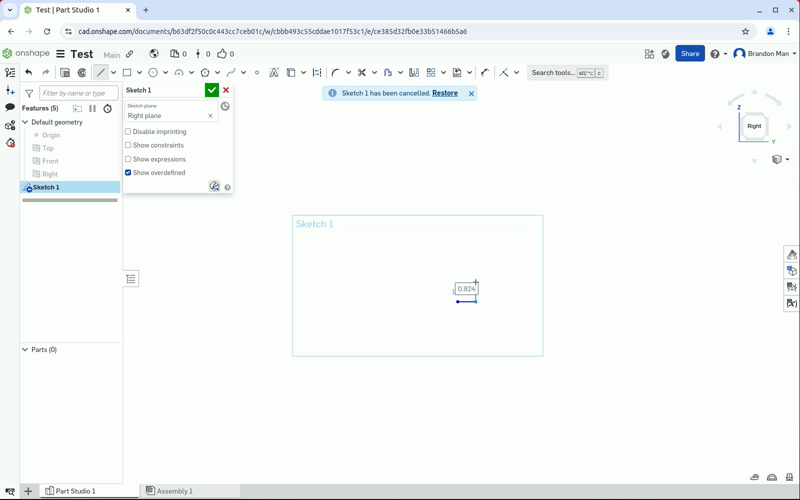
scroll(6)
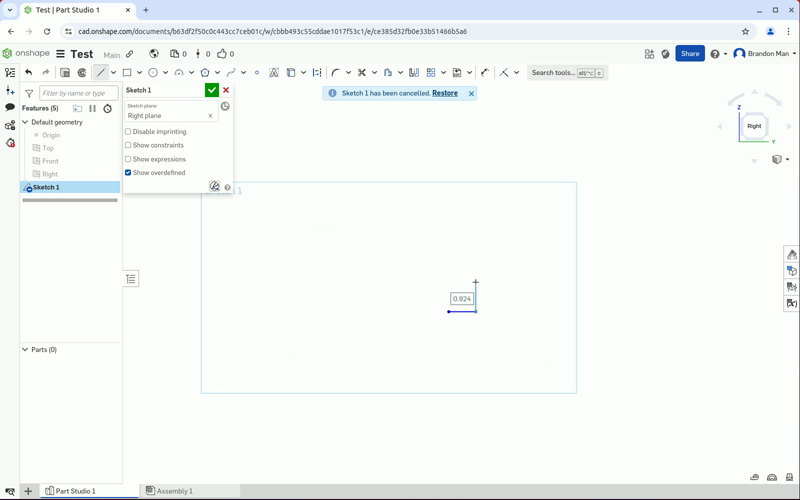
scroll(6)
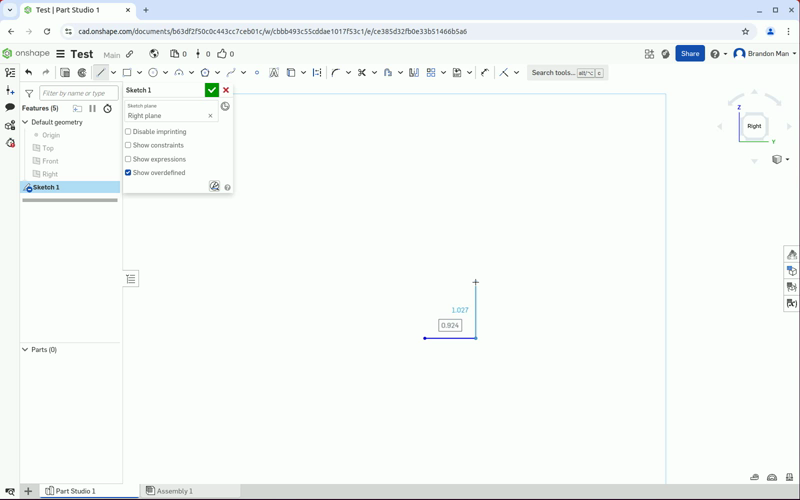
click(475, 281)
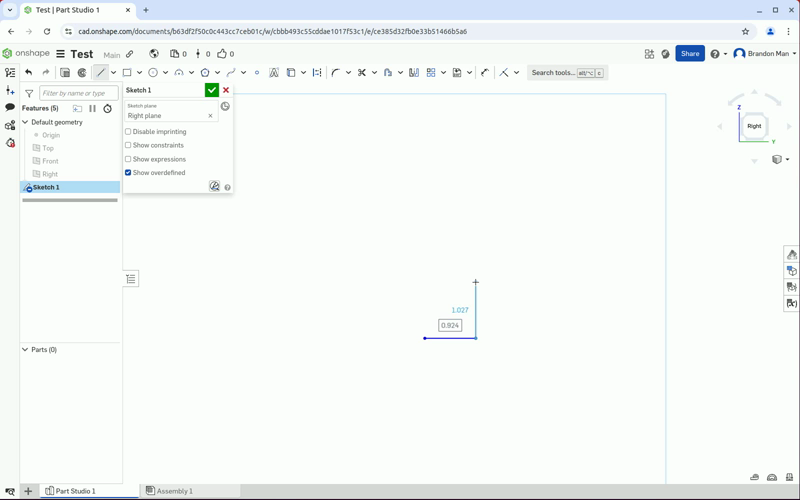
scroll(-6)
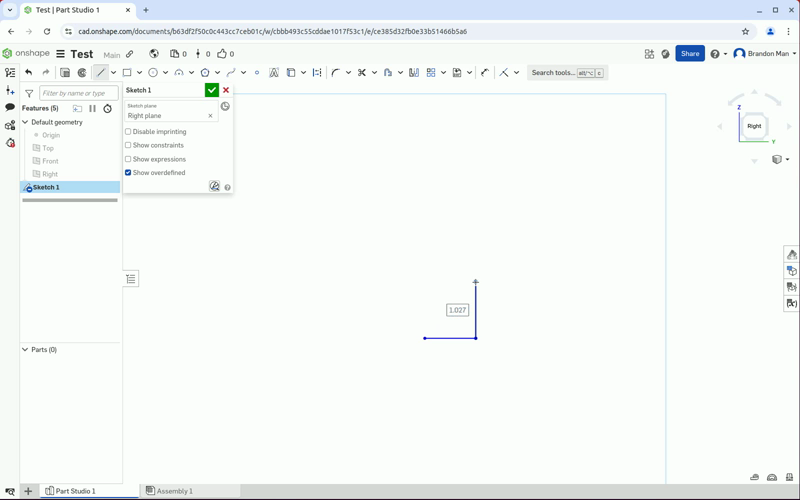
scroll(-6)
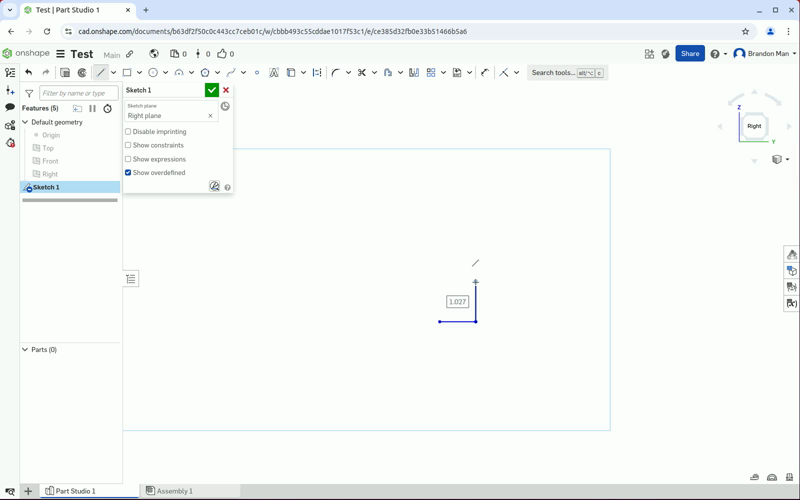
scroll(-6)
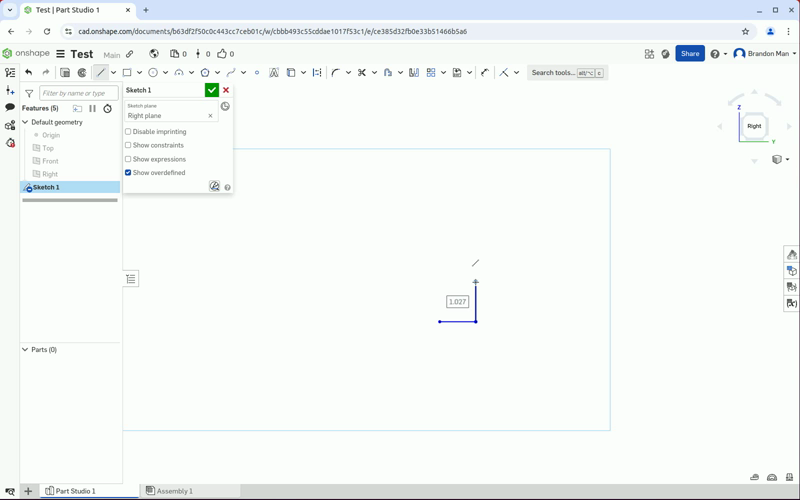
scroll(-6)
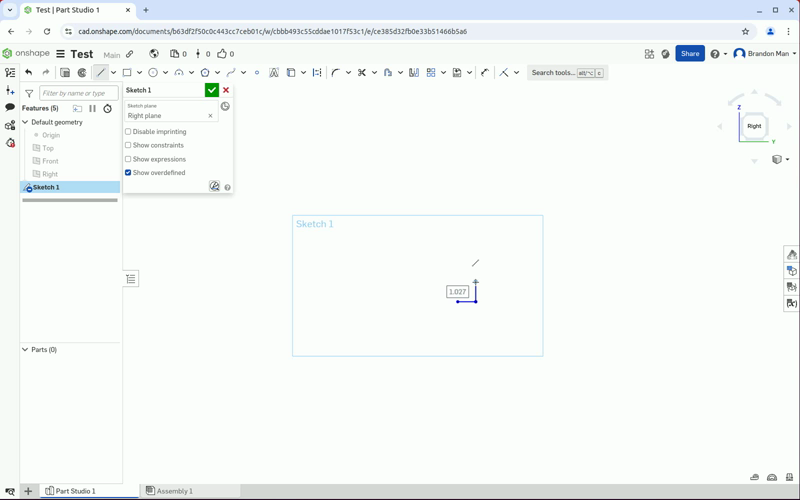
scroll(-6)
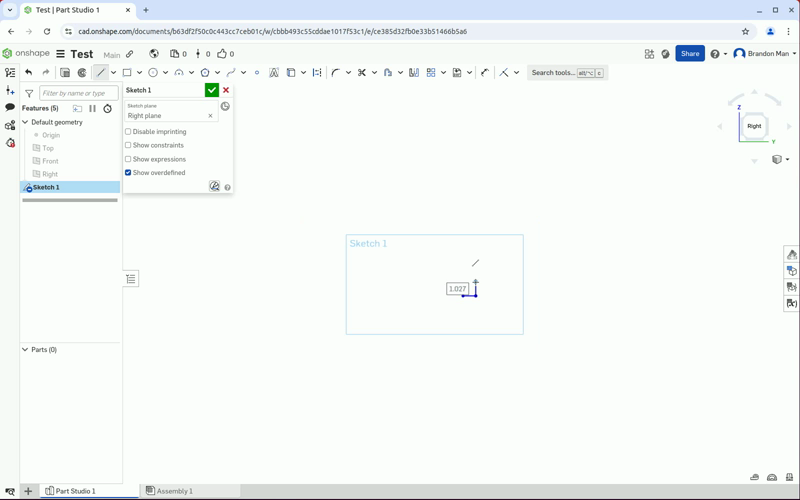
scroll(-6)
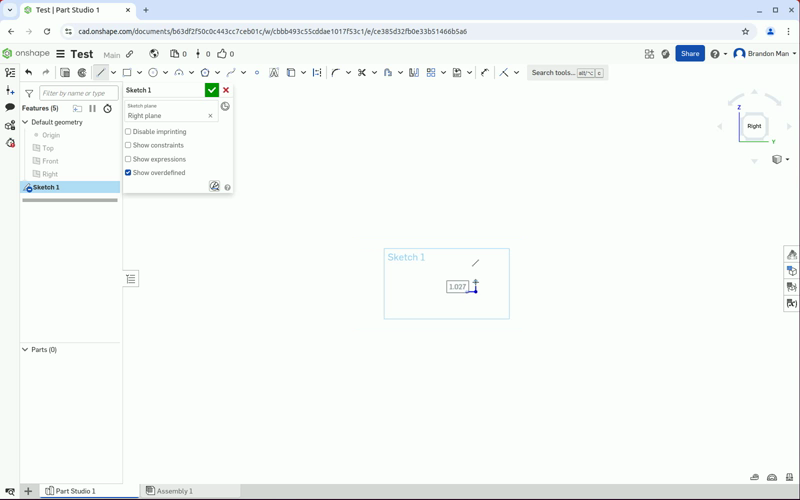
scroll(-6)
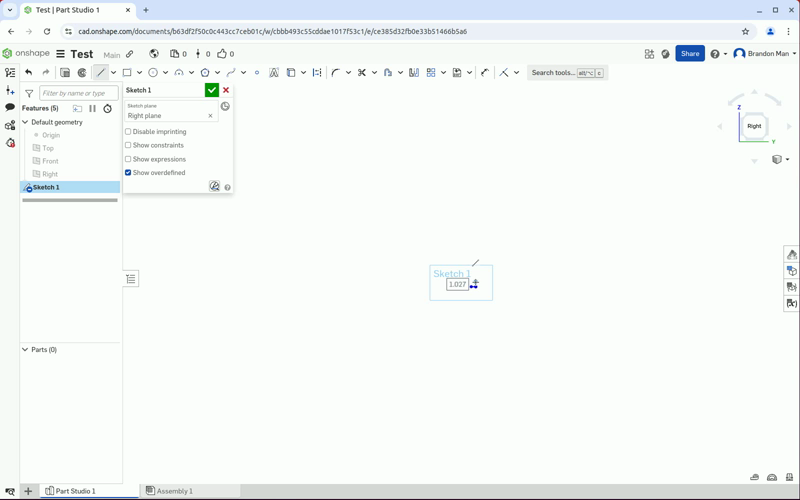
key_up(shift)
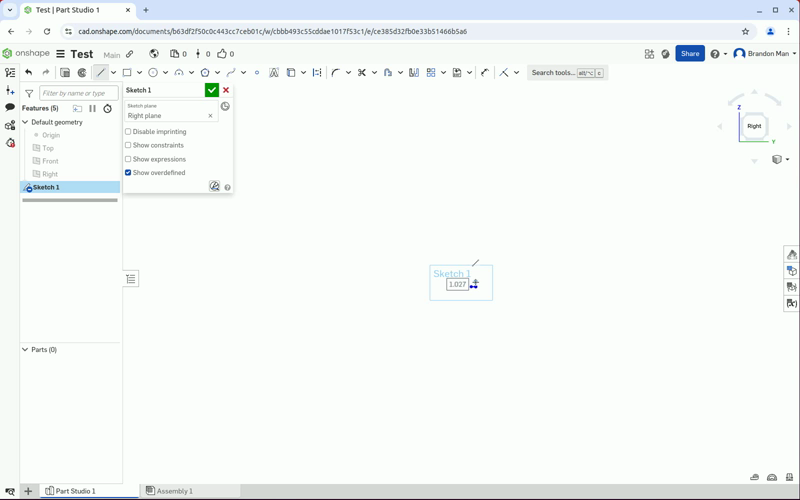
key_down(shift)
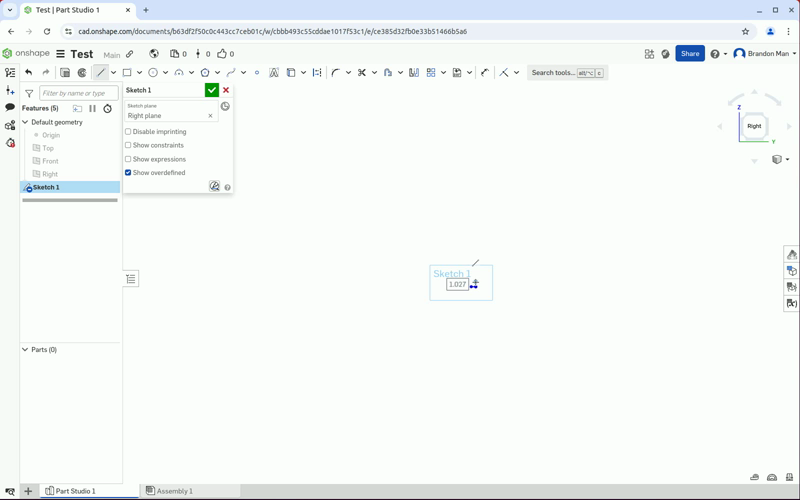
mouse_move(505, 281)
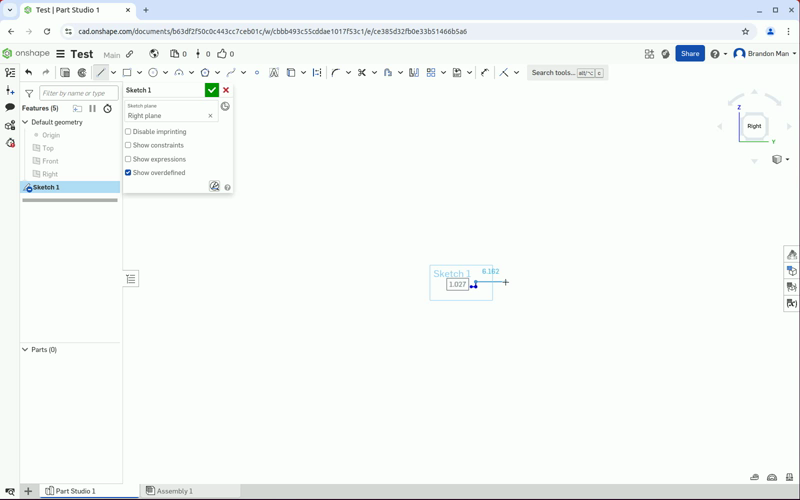
mouse_move(471, 281)
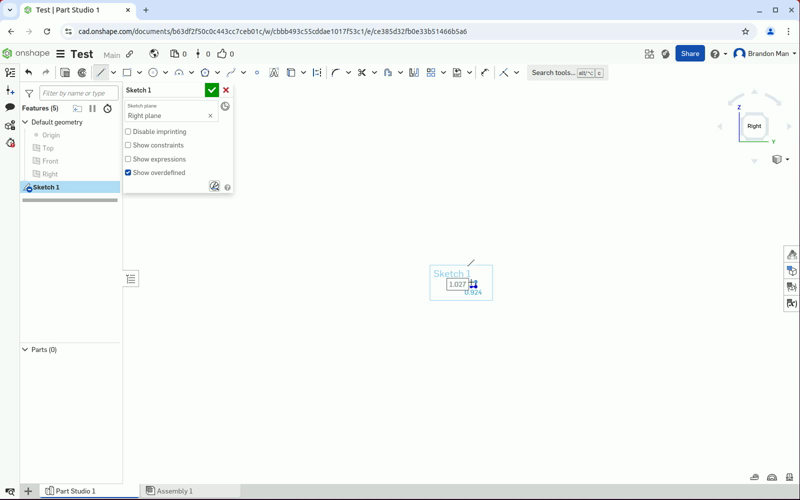
scroll(6)
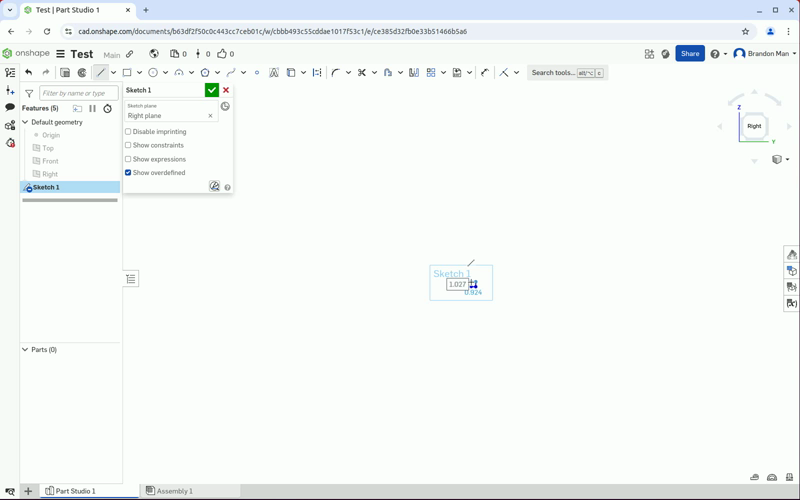
scroll(6)
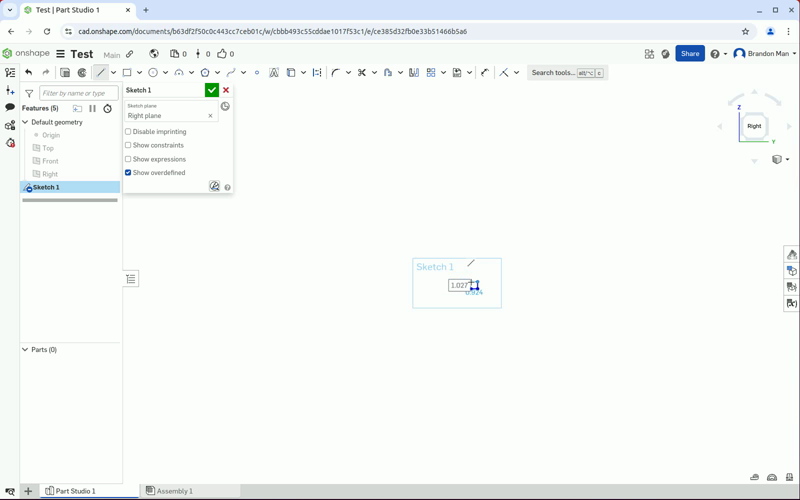
scroll(6)
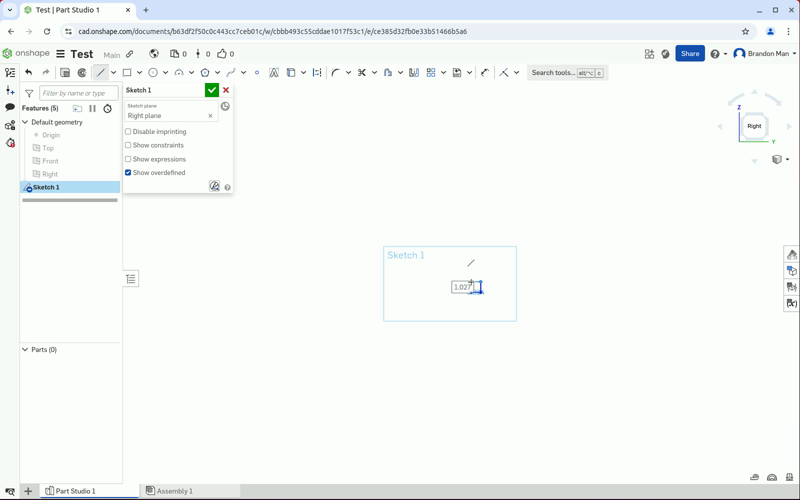
scroll(6)
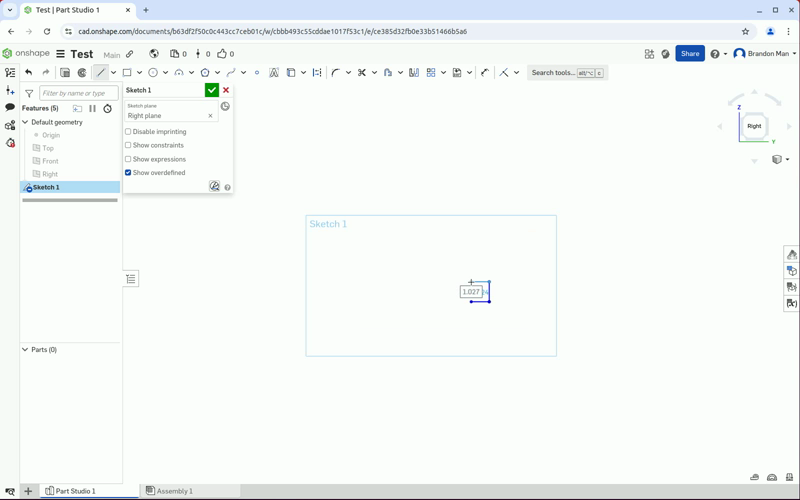
scroll(6)
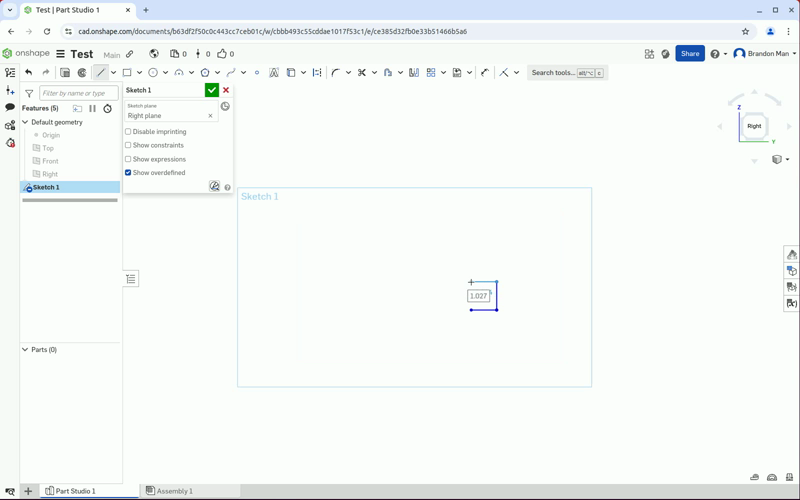
scroll(6)
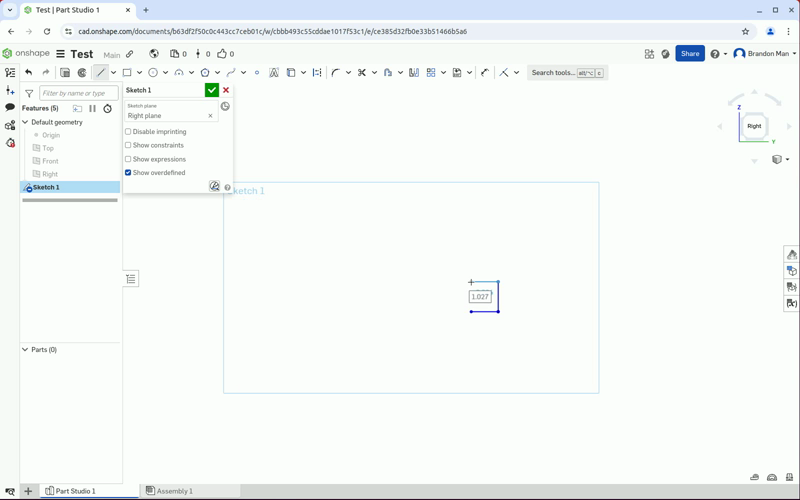
scroll(6)
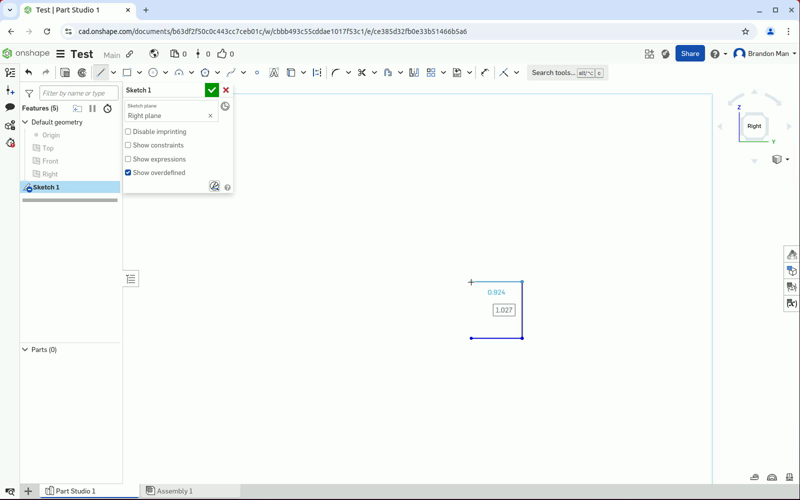
click(471, 281)
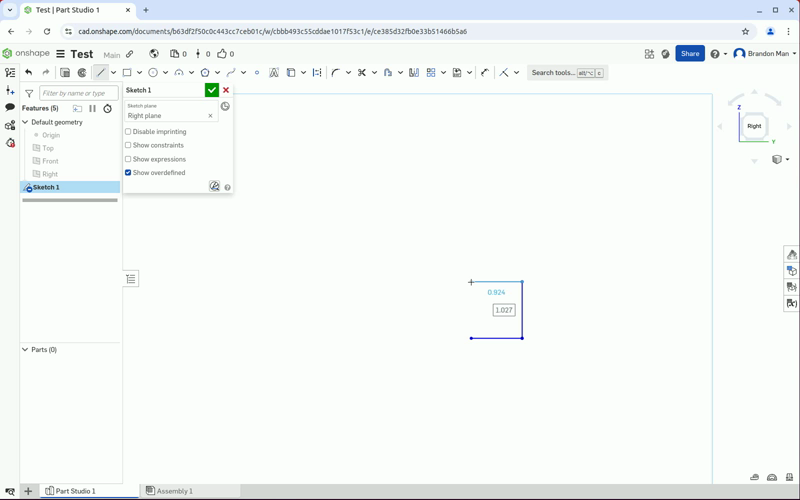
scroll(-6)
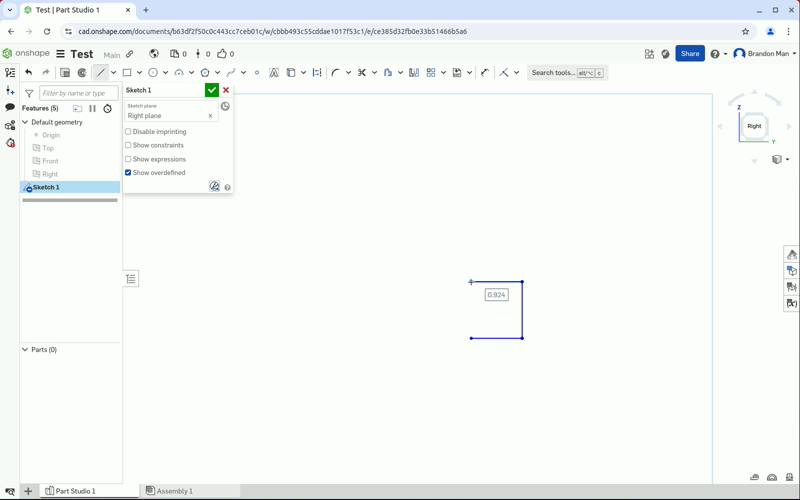
scroll(-6)
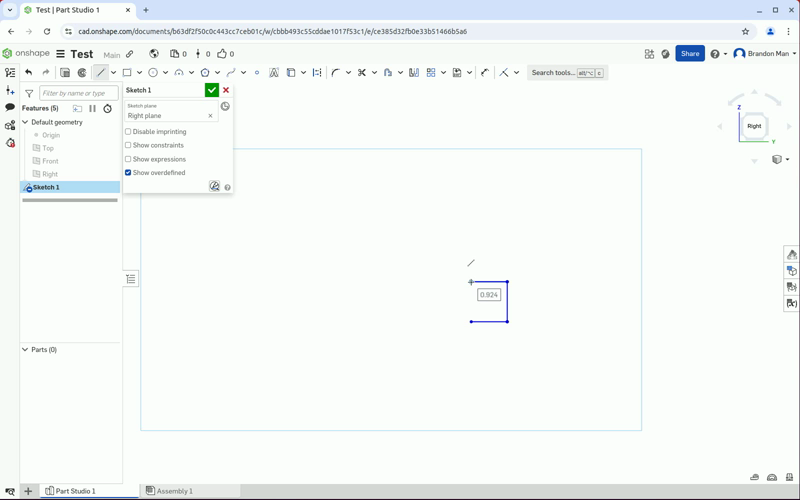
scroll(-6)
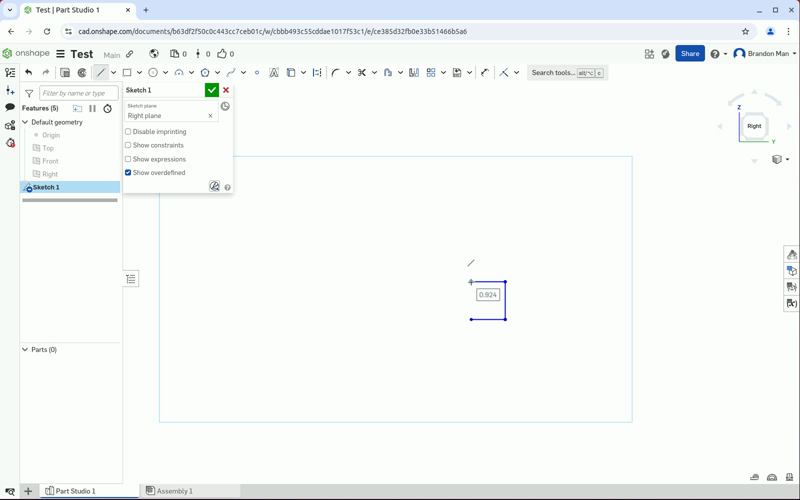
scroll(-6)
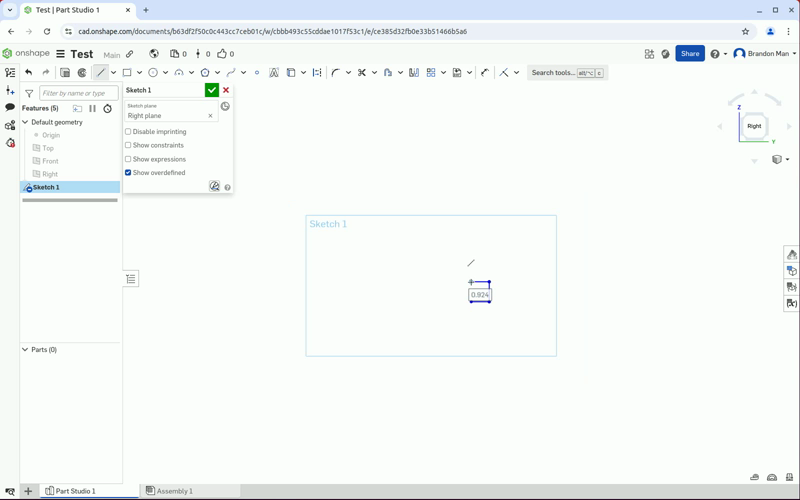
scroll(-6)
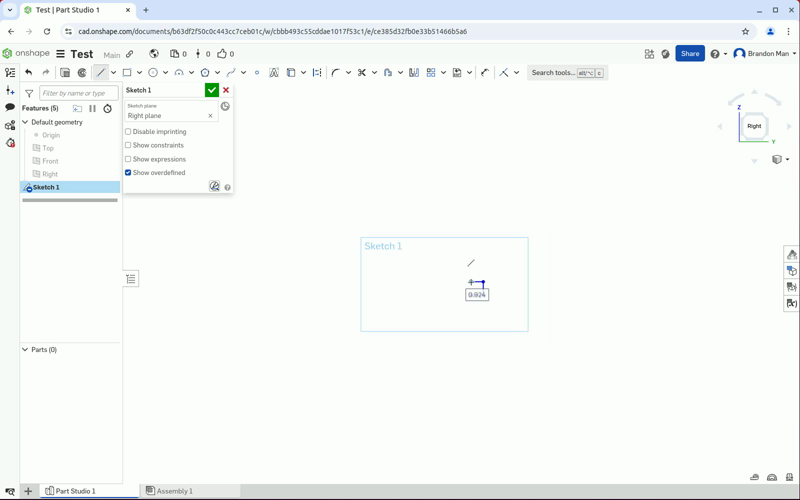
scroll(-6)
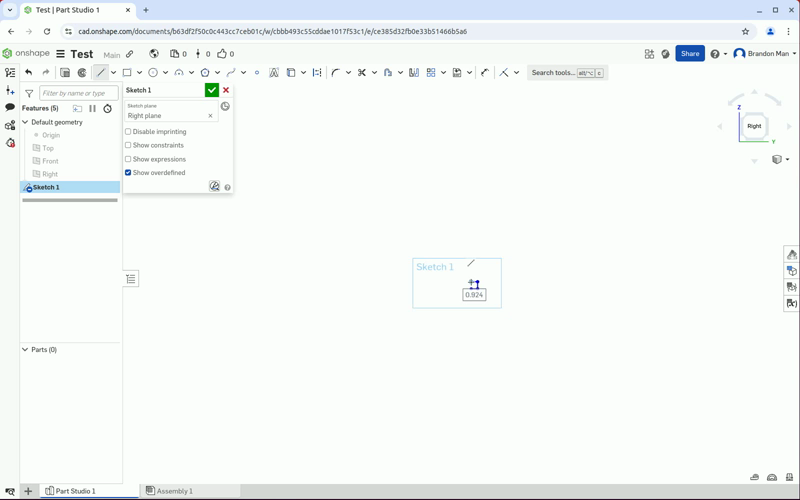
scroll(-6)
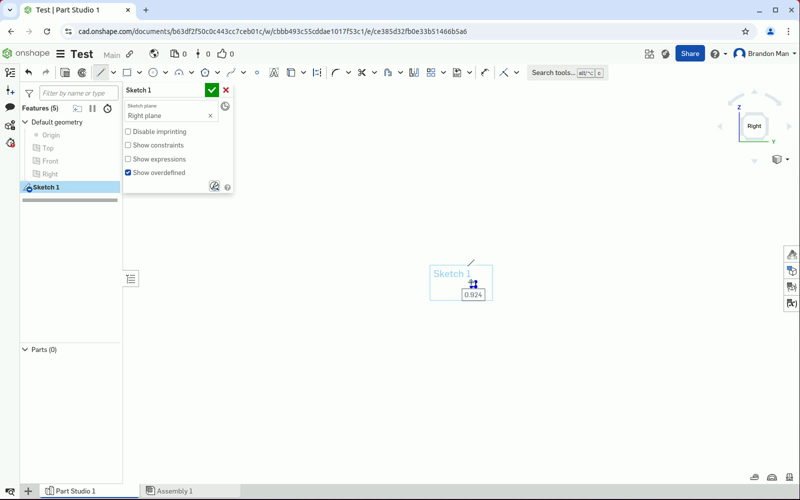
key_up(shift)
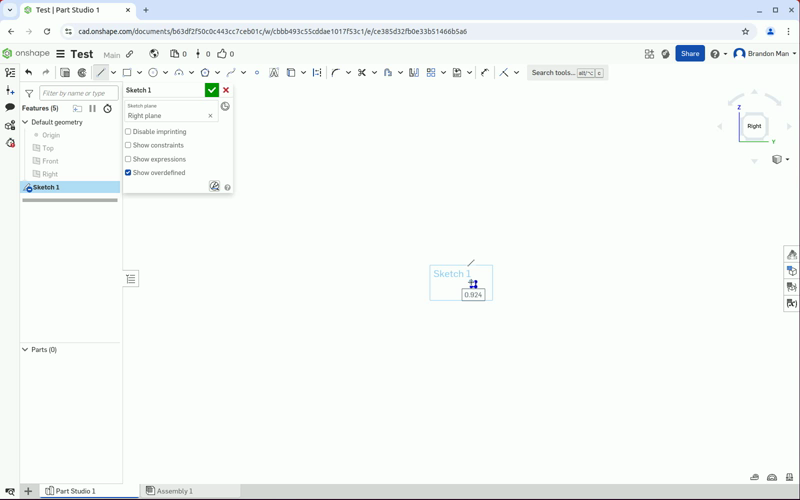
mouse_move(501, 281)
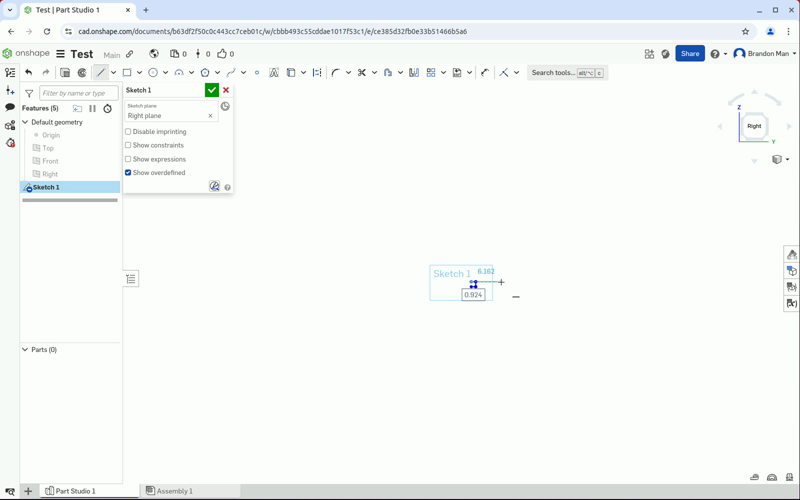
key_down(shift)
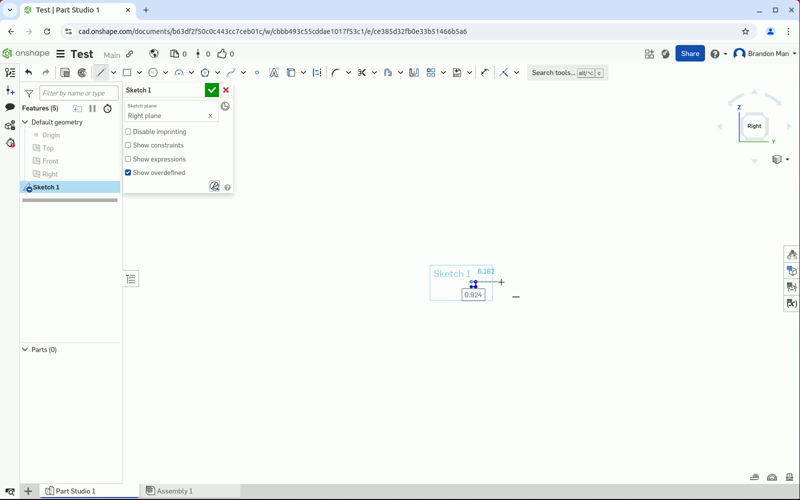
mouse_move(471, 286)
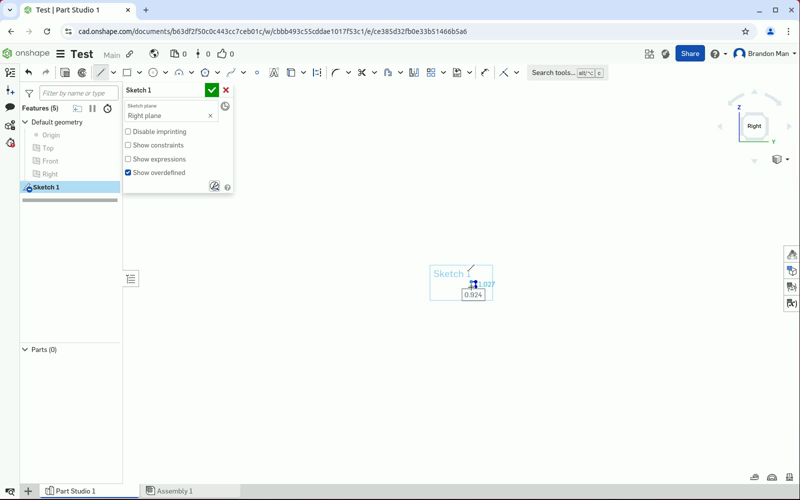
scroll(6)
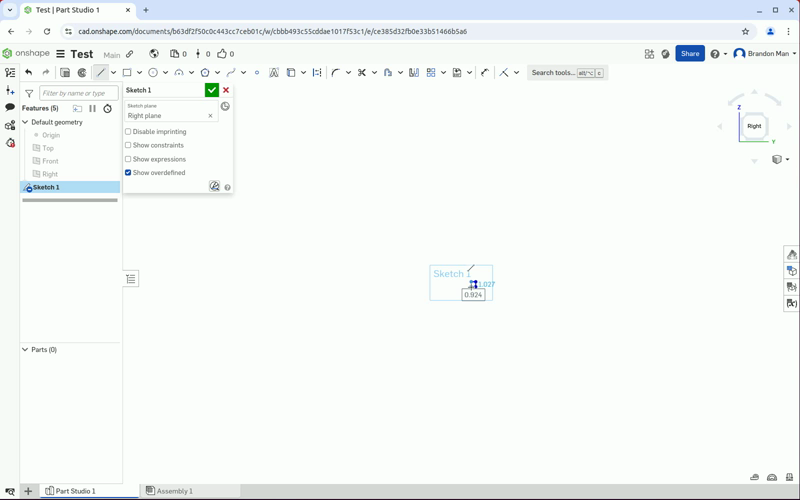
scroll(6)
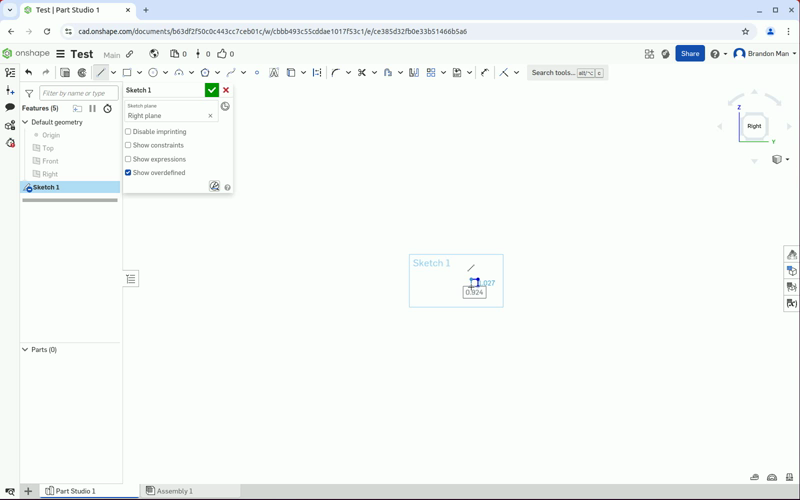
scroll(6)
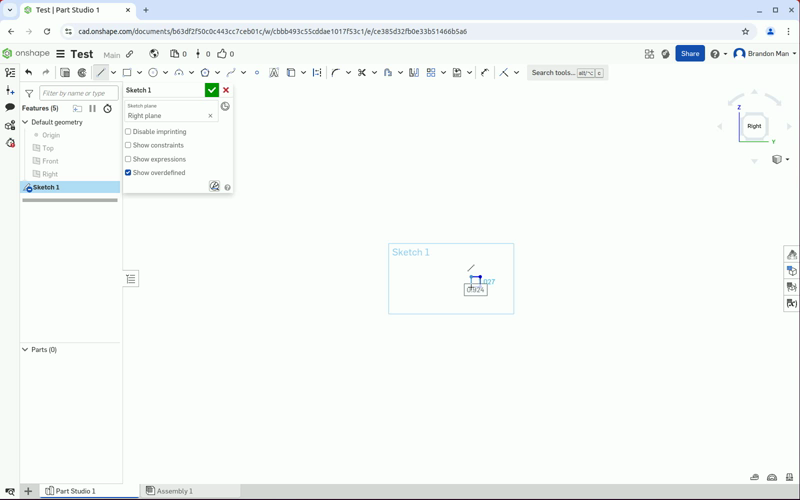
scroll(6)
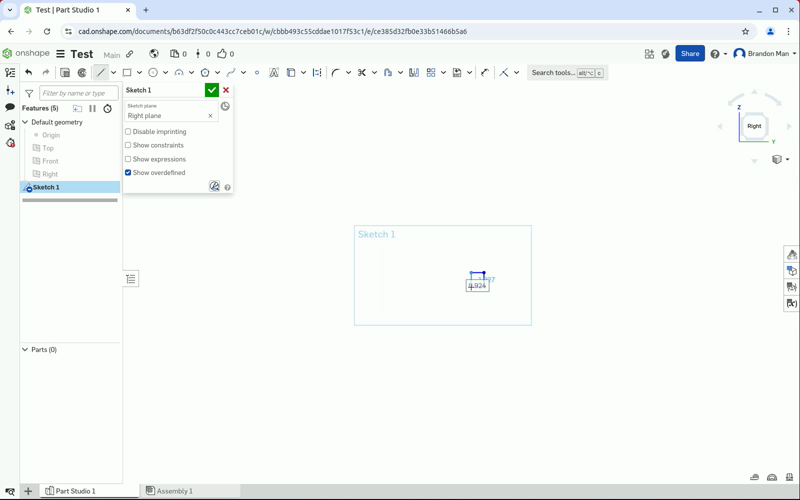
scroll(6)
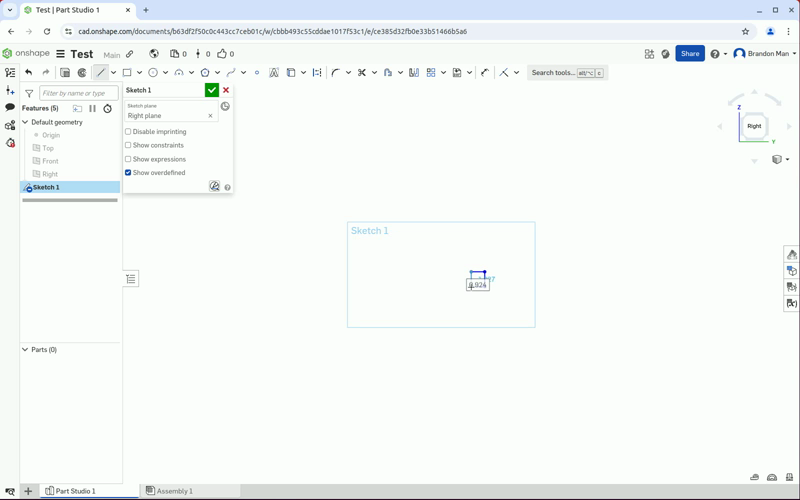
scroll(6)
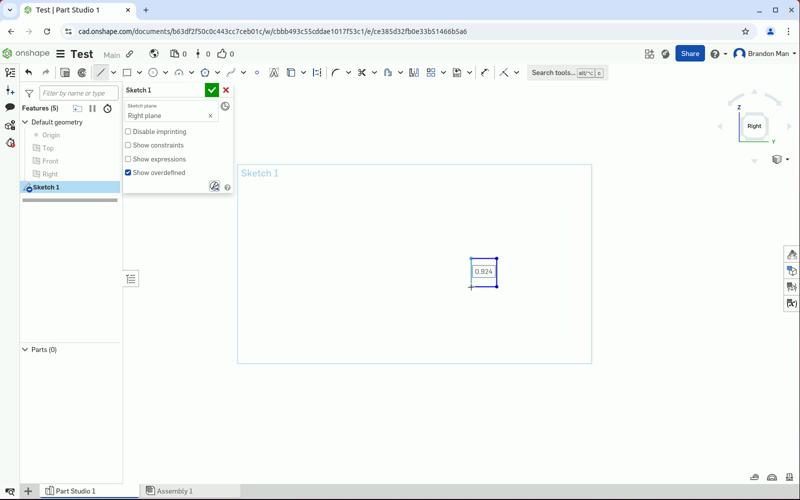
scroll(6)
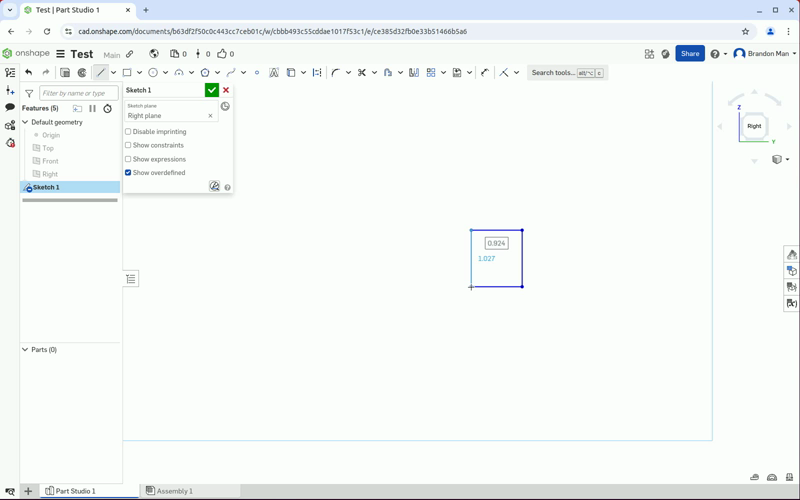
key_up(shift)
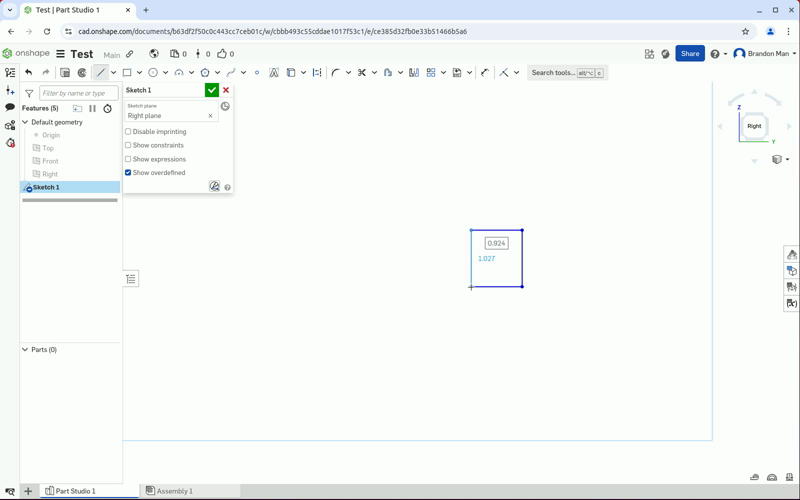
click(471, 286)
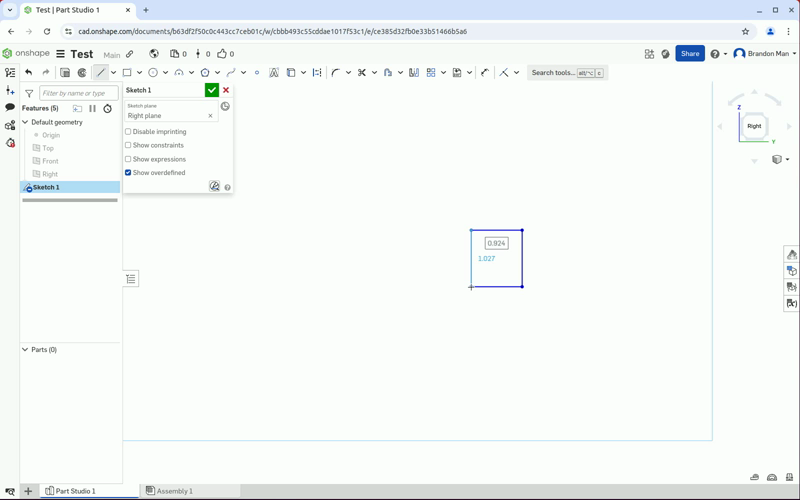
scroll(-6)
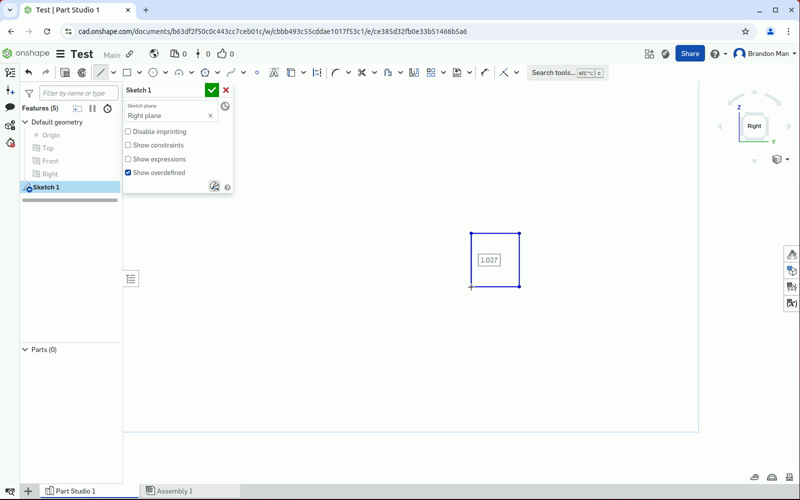
scroll(-6)
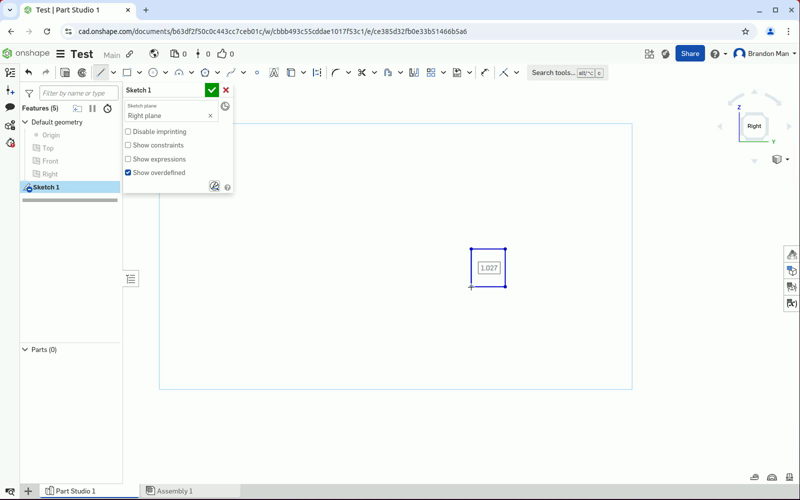
scroll(-6)
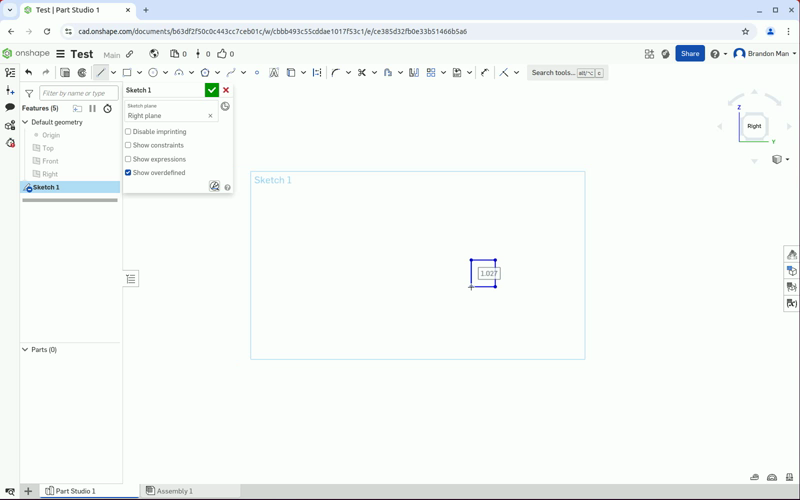
scroll(-6)
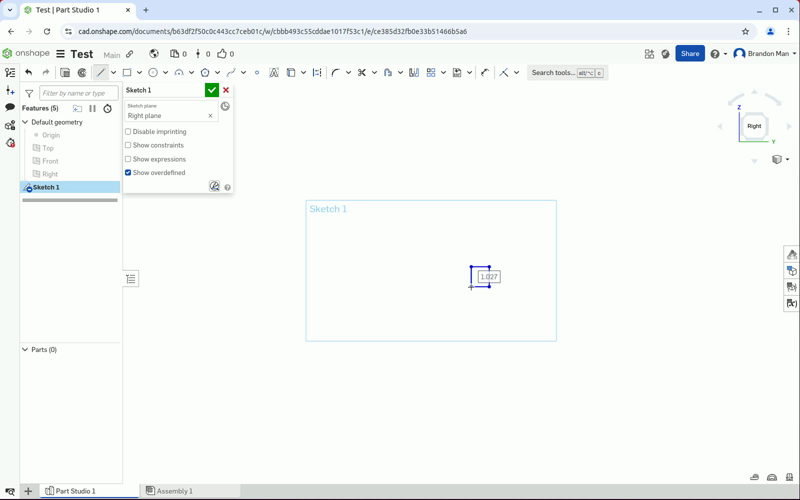
scroll(-6)
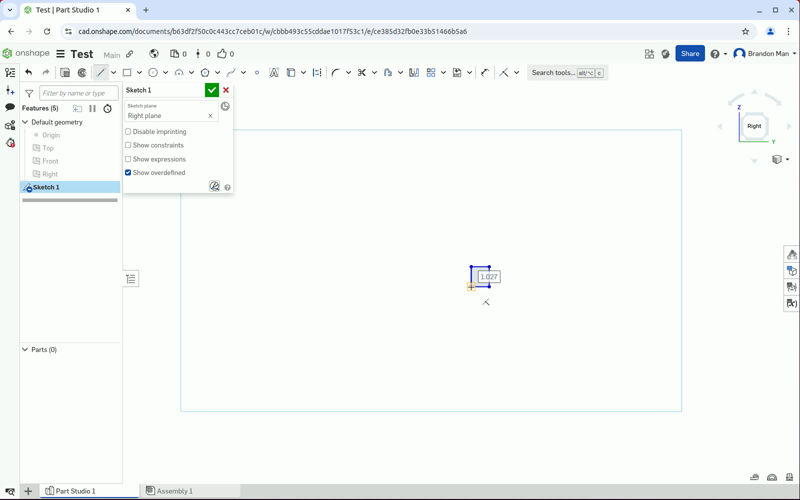
scroll(-6)
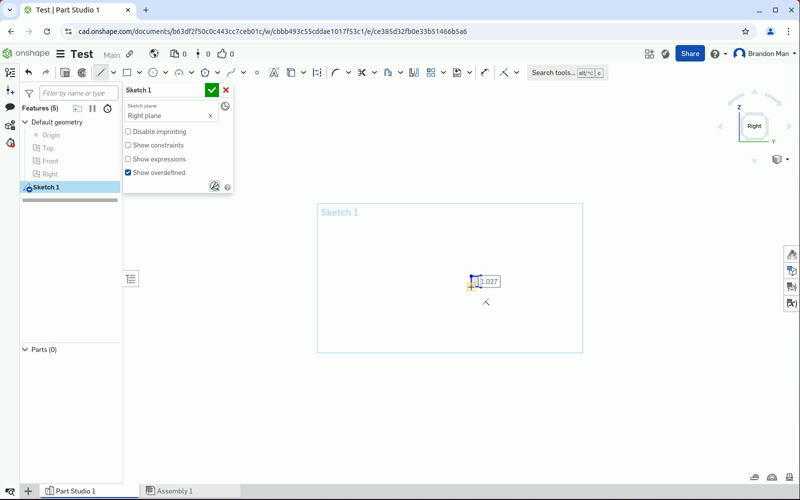
scroll(-6)
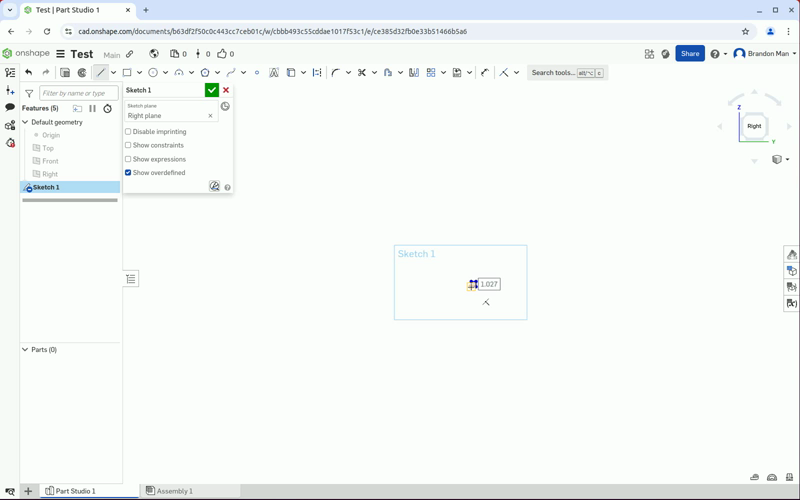
key(esc)
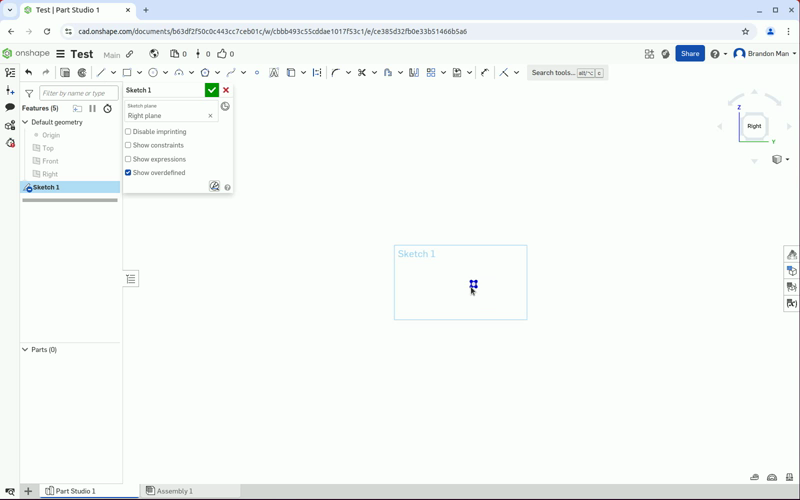
key(l)
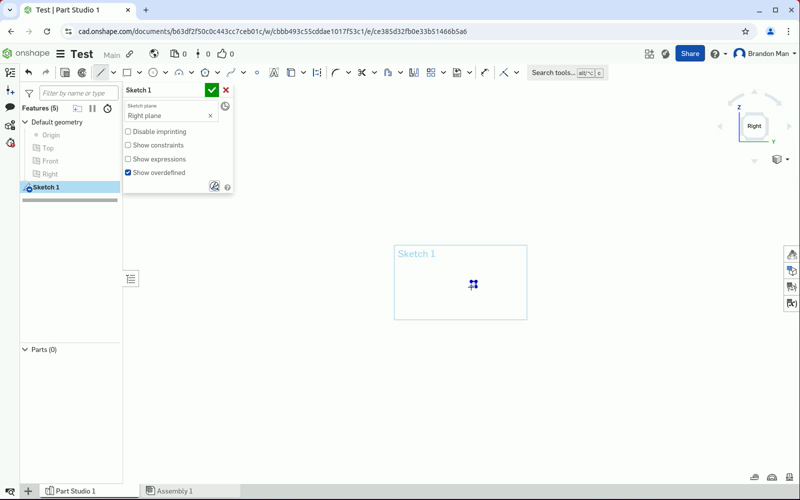
key_down(shift)
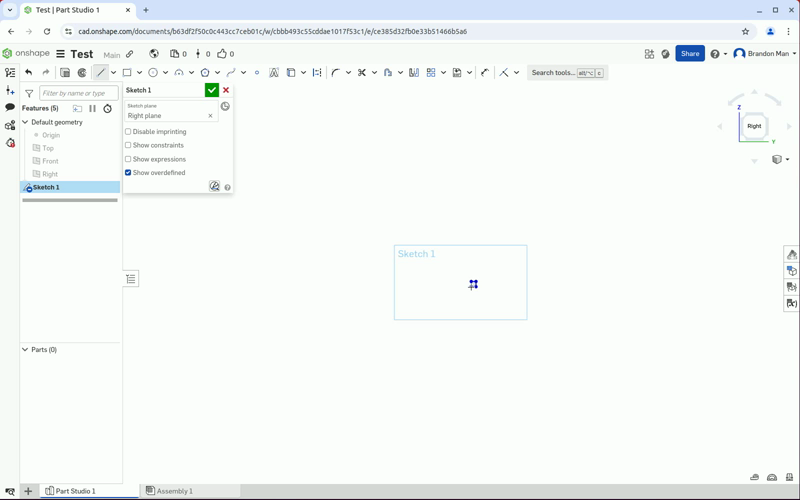
mouse_move(471, 285)
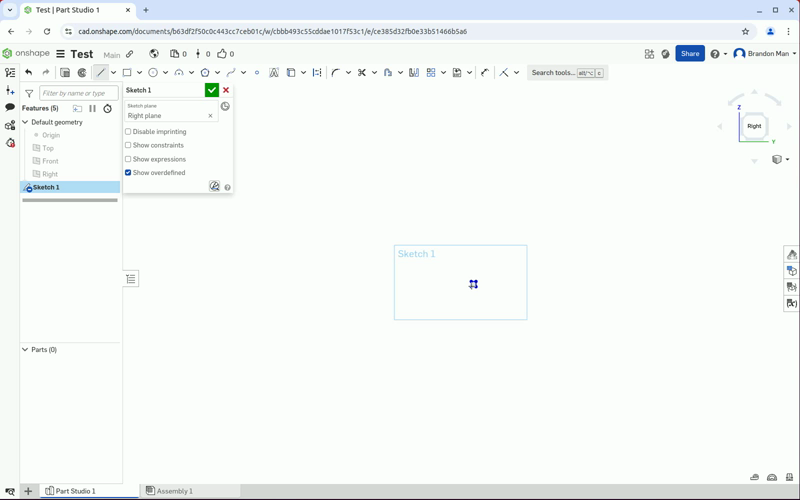
scroll(6)
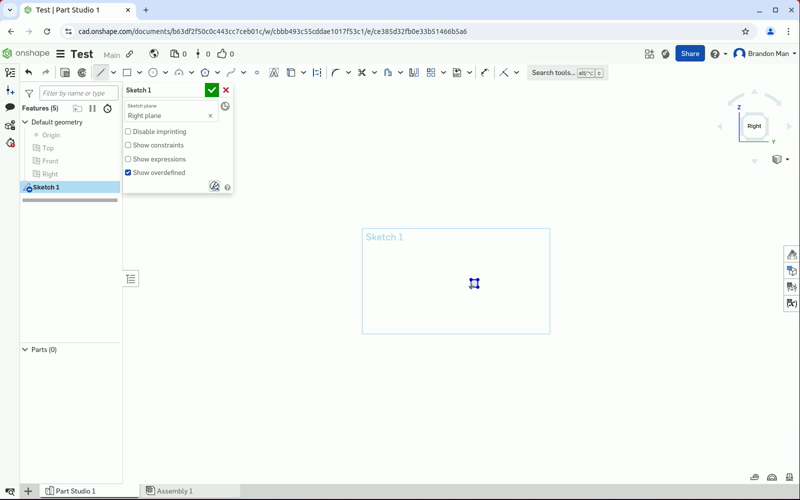
scroll(6)
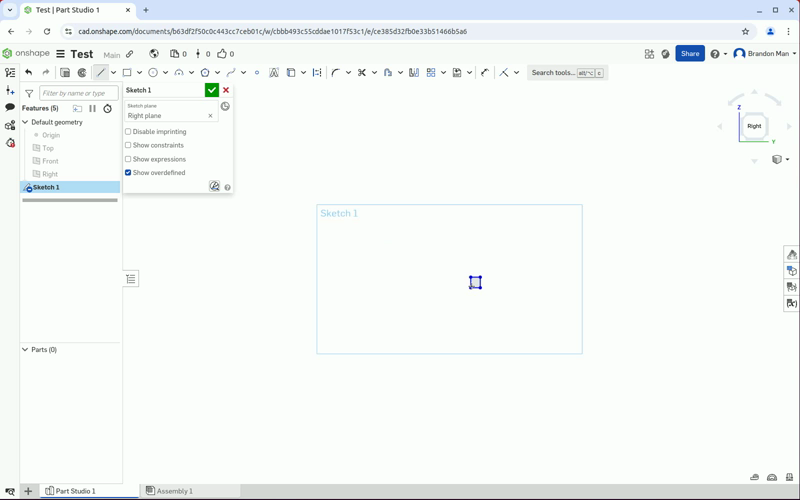
scroll(6)
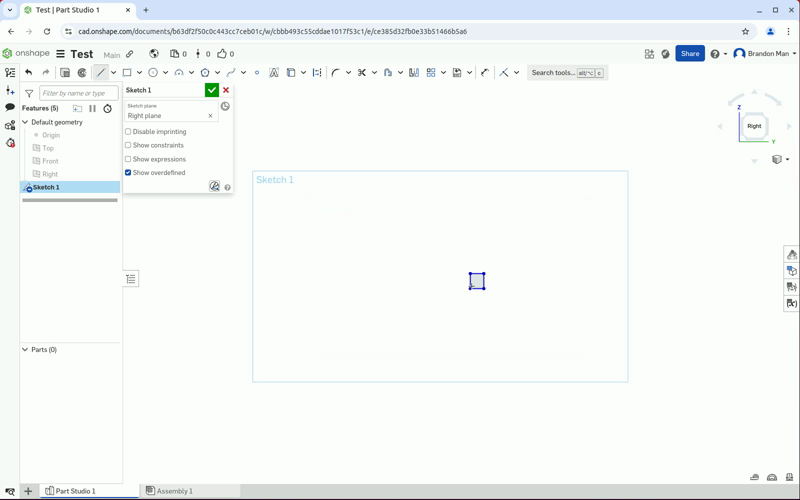
scroll(6)
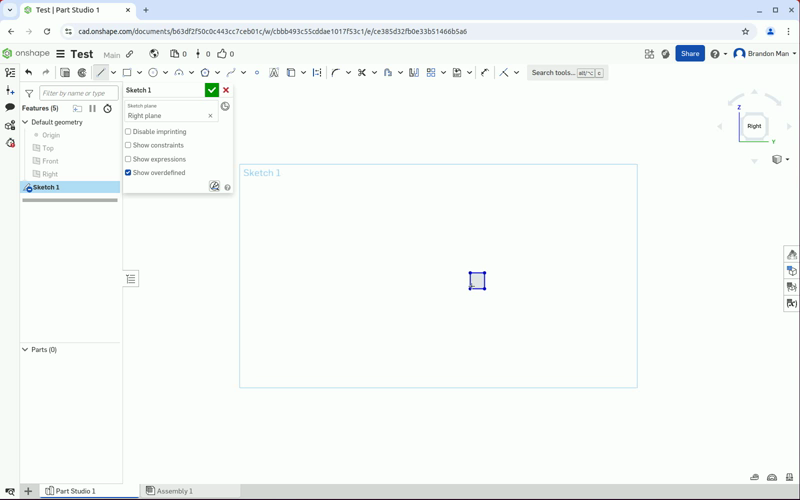
scroll(6)
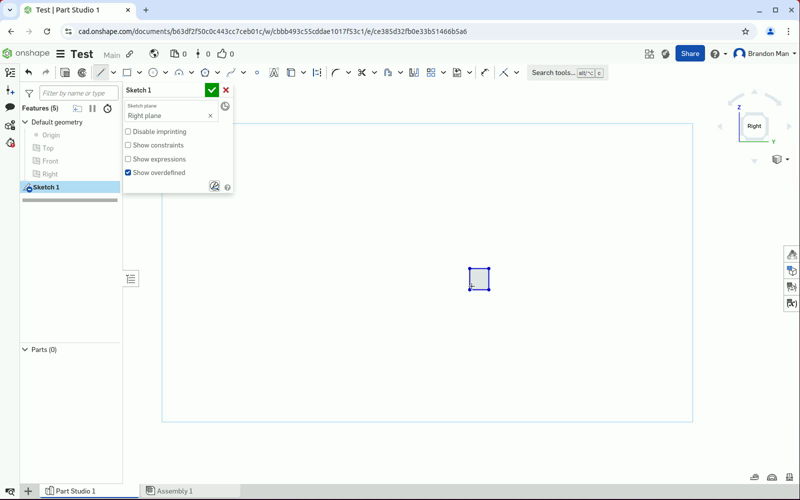
scroll(6)
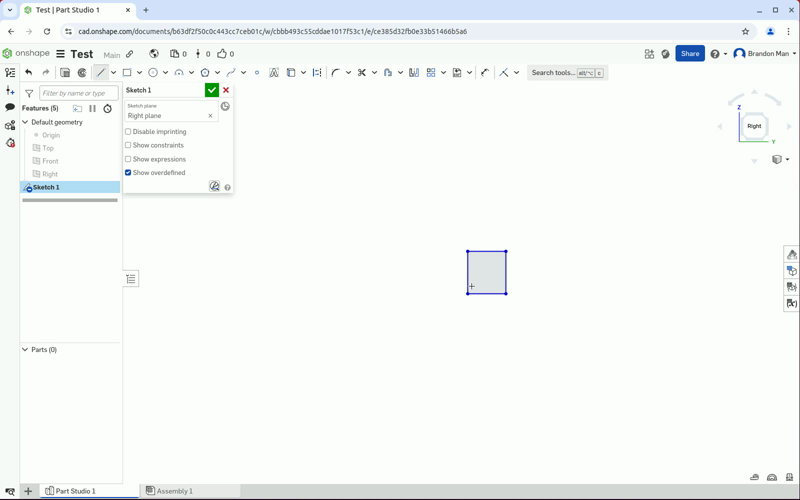
scroll(6)
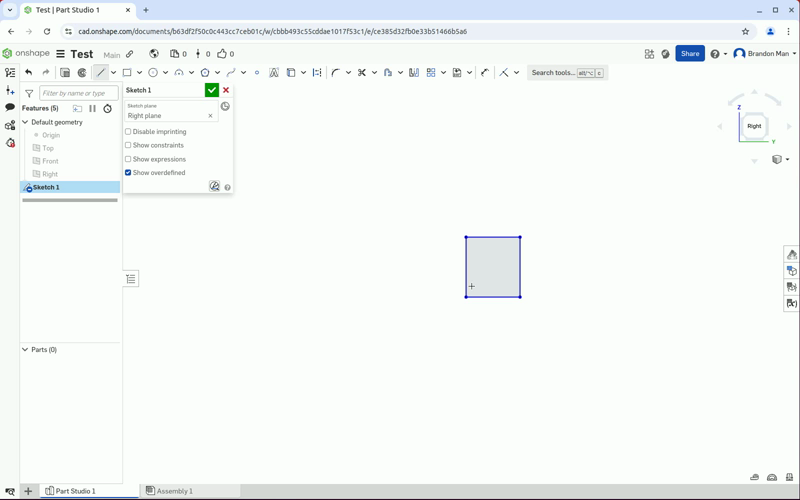
click(471, 285)
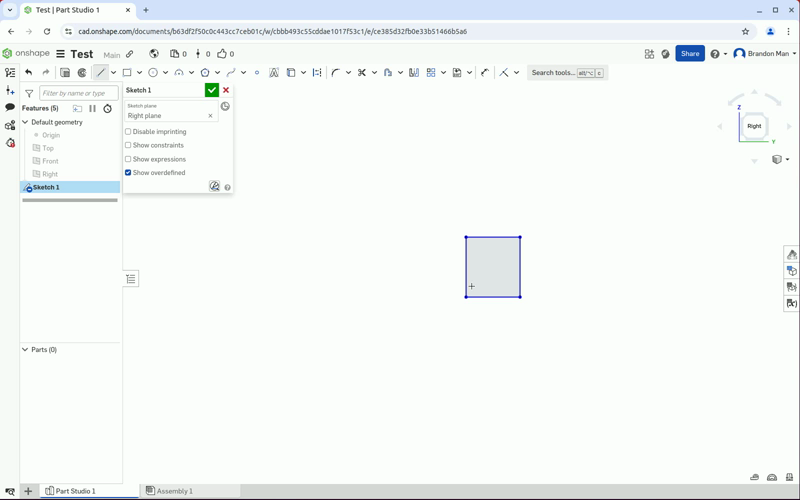
scroll(-6)
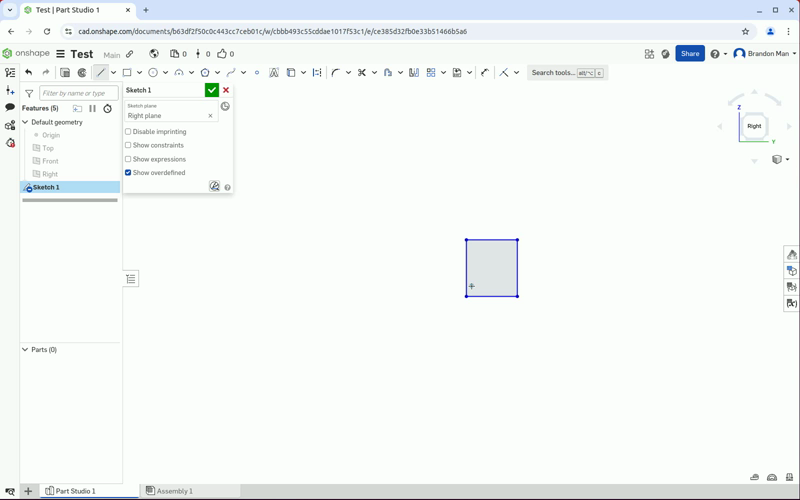
scroll(-6)
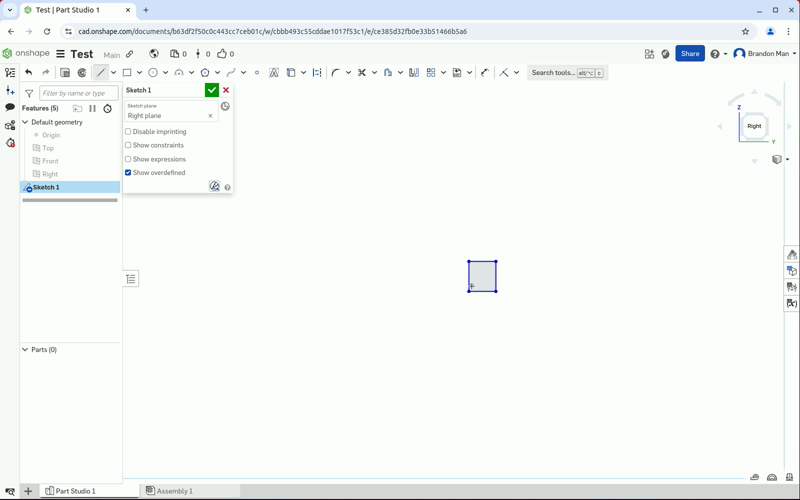
scroll(-6)
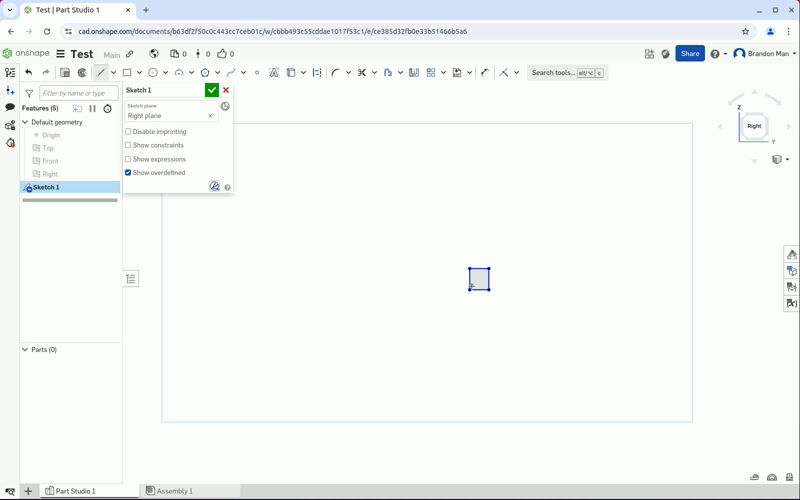
scroll(-6)
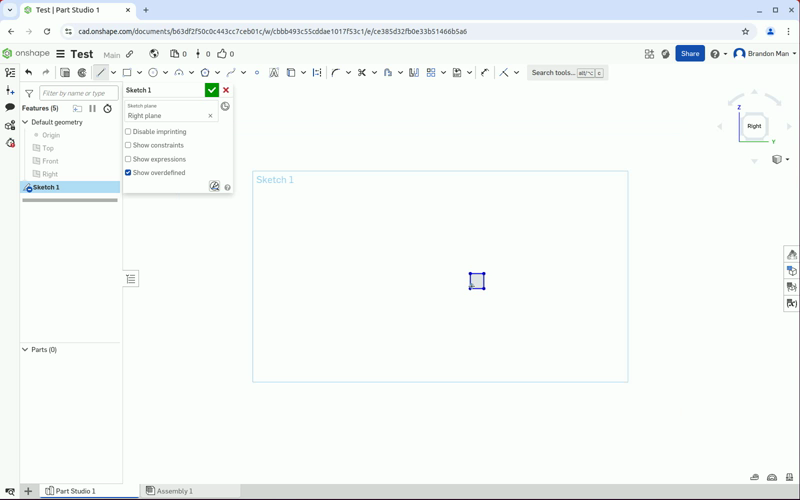
scroll(-6)
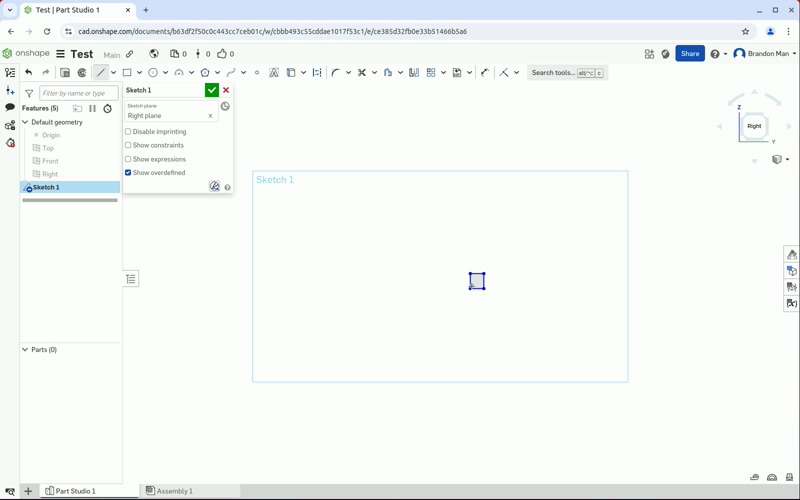
scroll(-6)
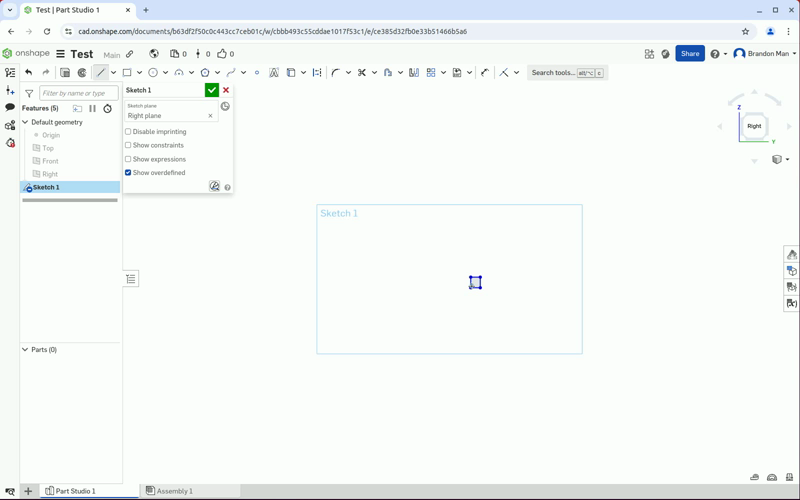
scroll(-6)
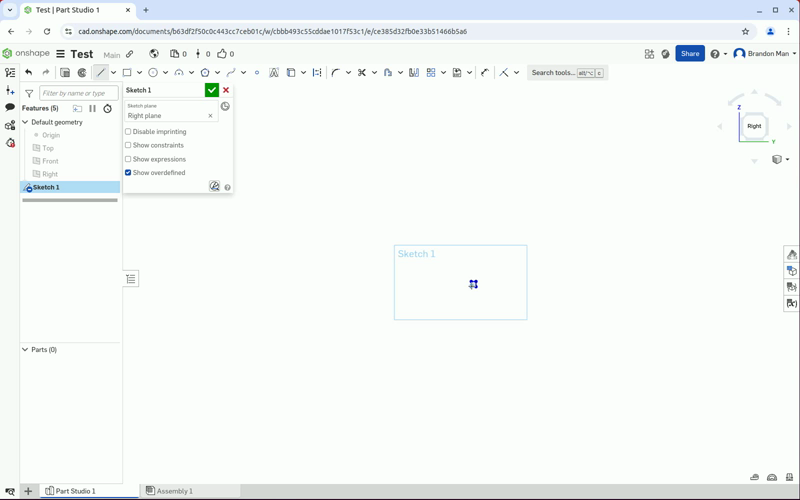
key_up(shift)
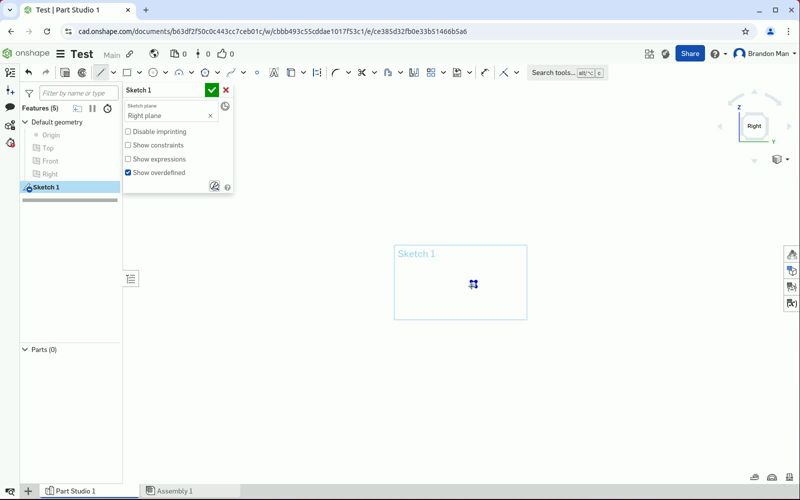
key_down(shift)
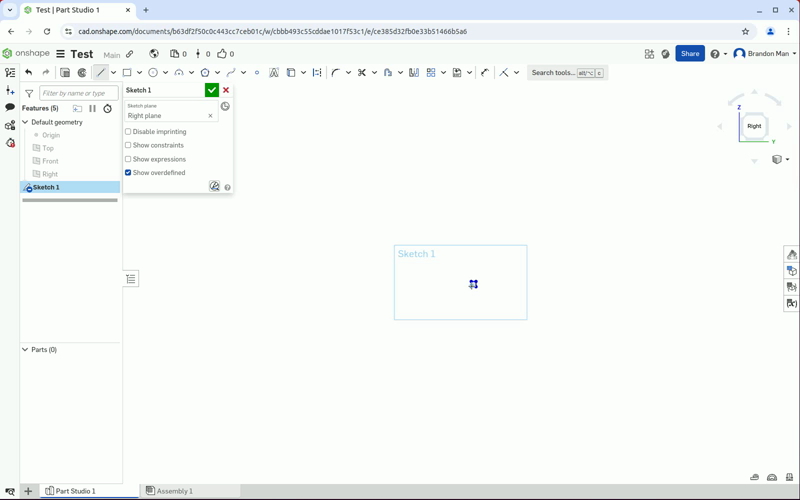
mouse_move(501, 285)
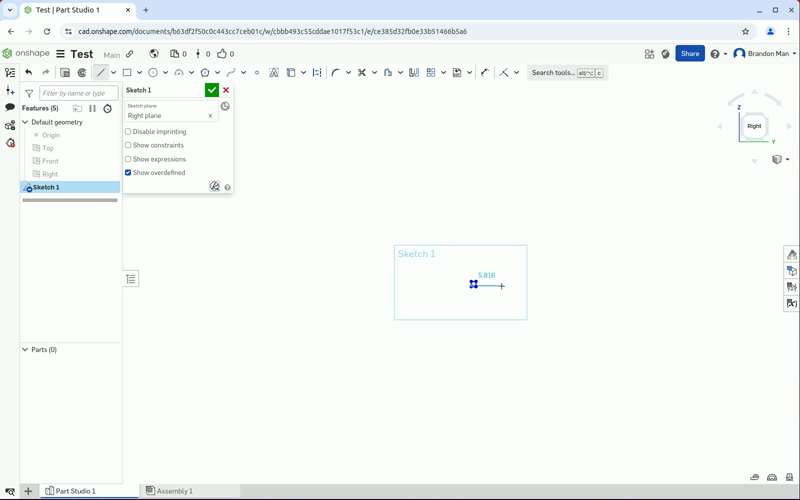
mouse_move(475, 285)
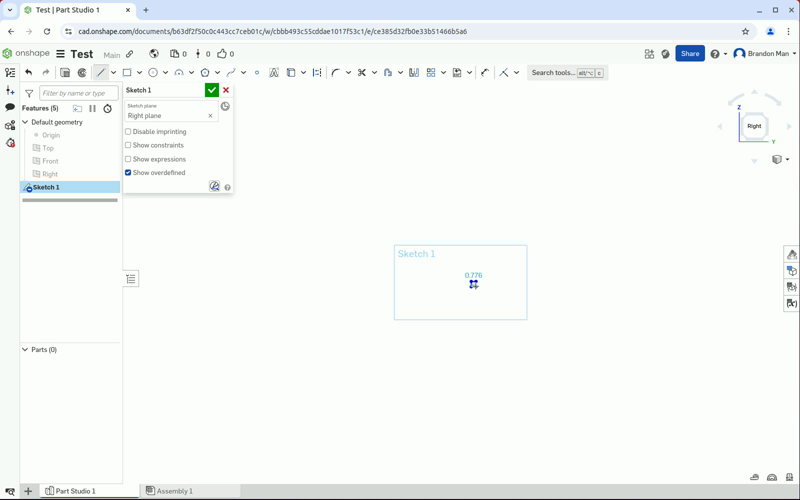
scroll(6)
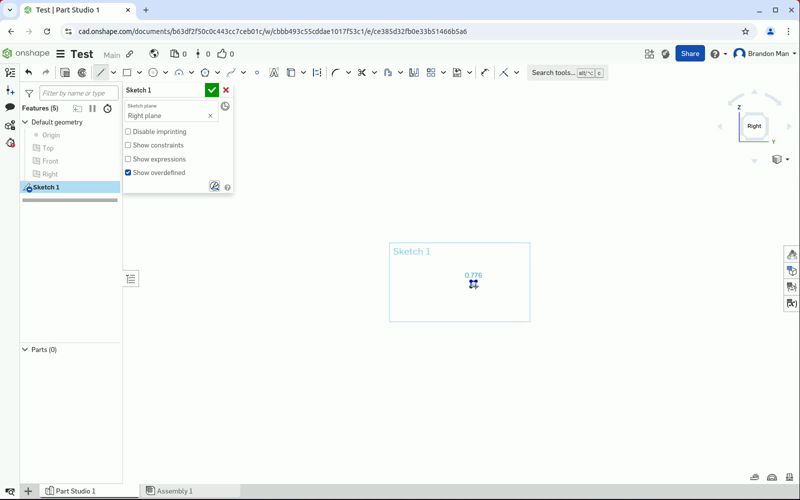
scroll(6)
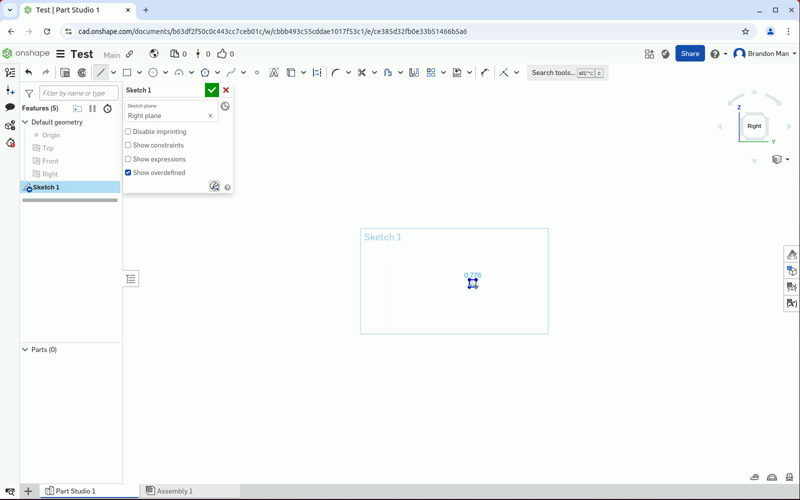
scroll(6)
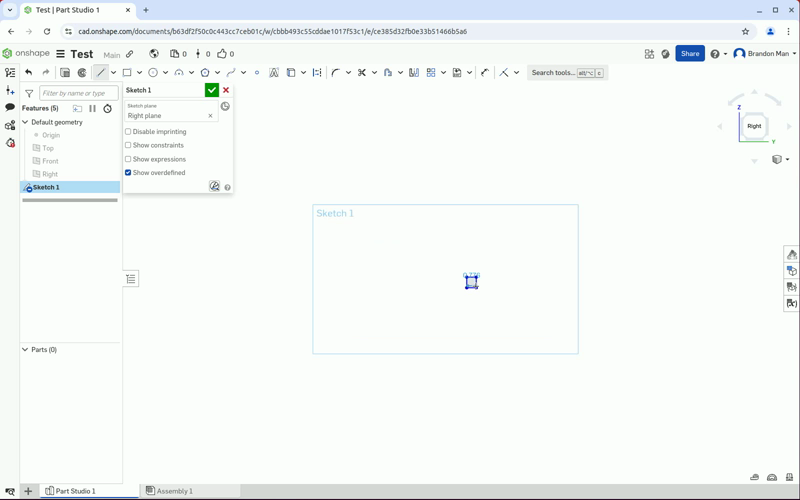
scroll(6)
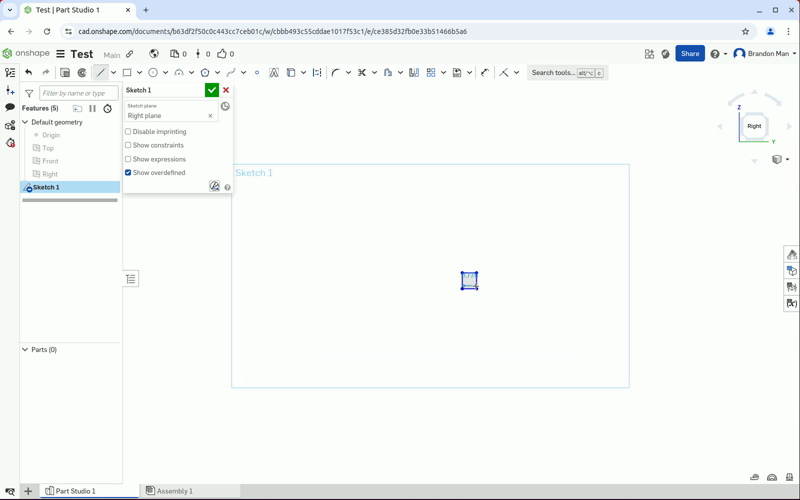
scroll(6)
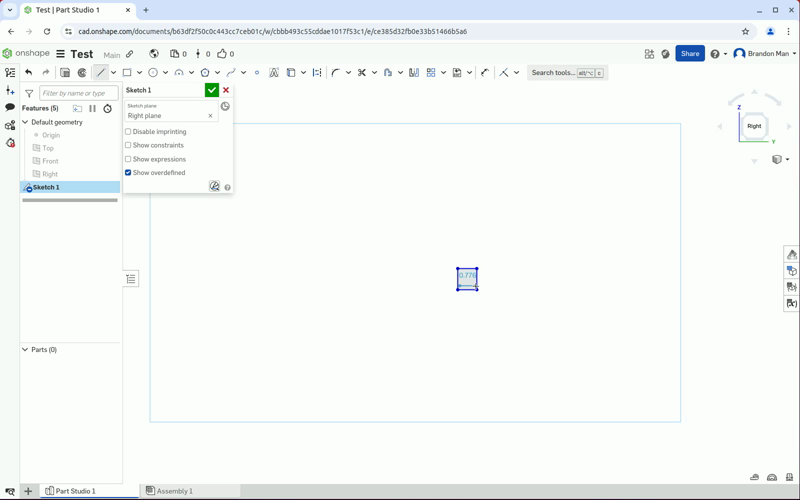
scroll(6)
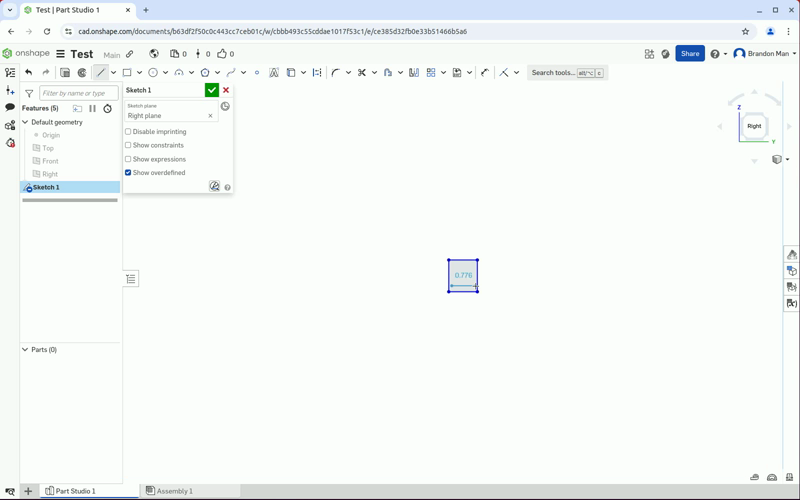
scroll(6)
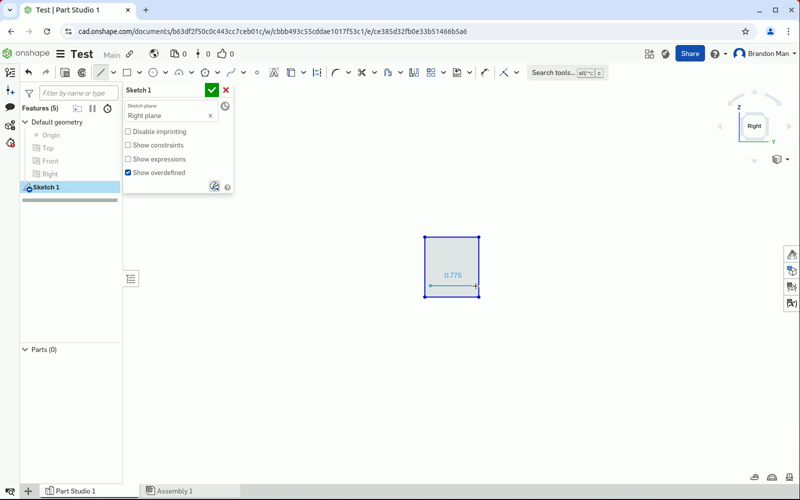
click(475, 285)
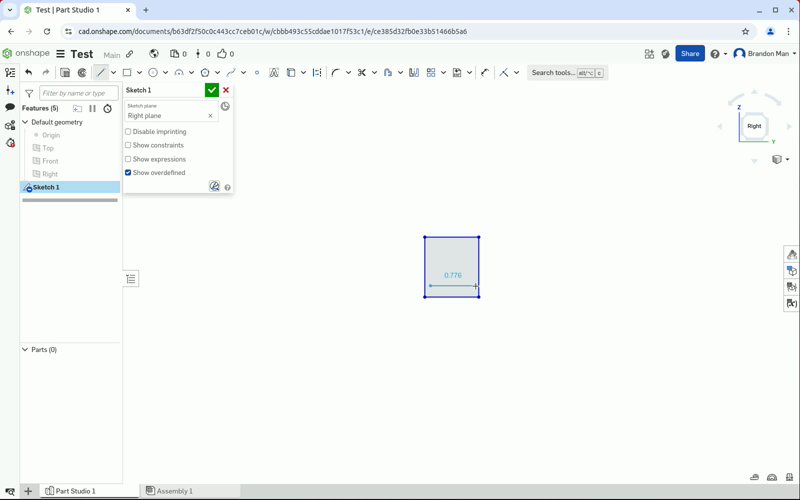
scroll(-6)
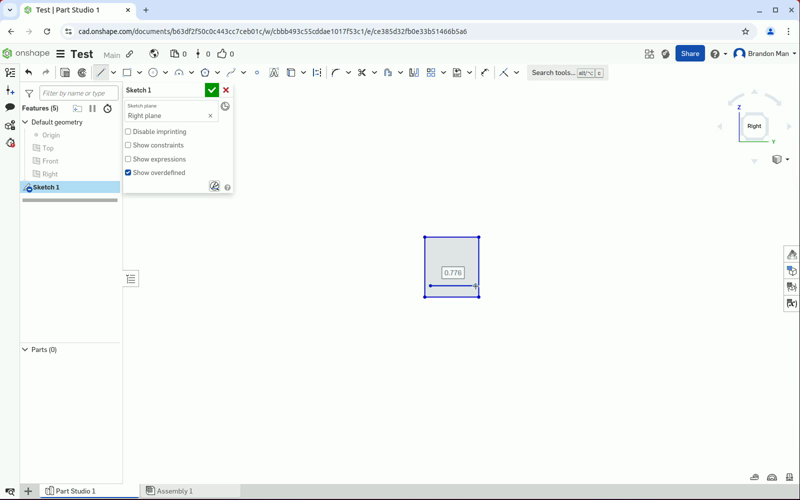
scroll(-6)
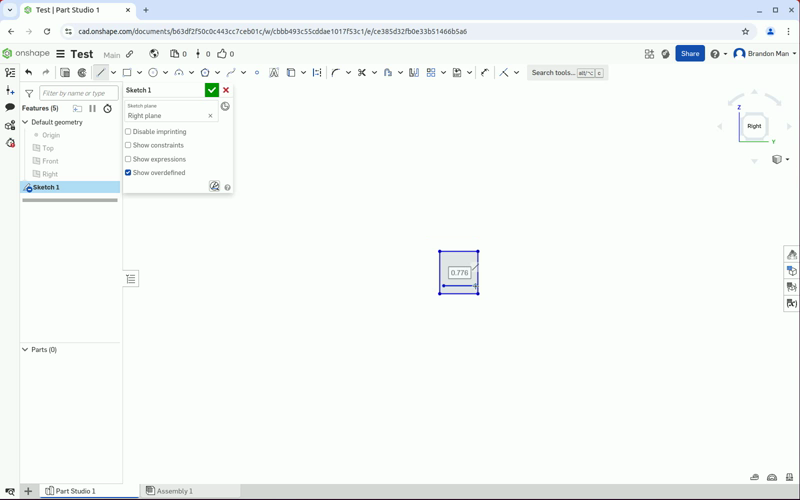
scroll(-6)
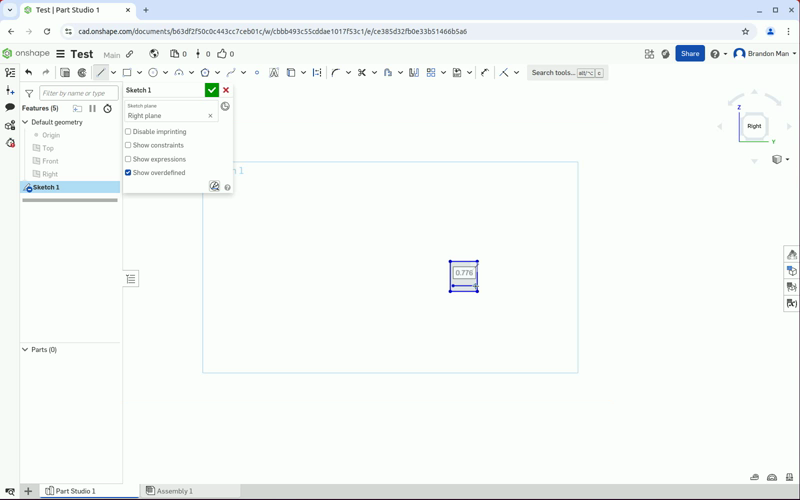
scroll(-6)
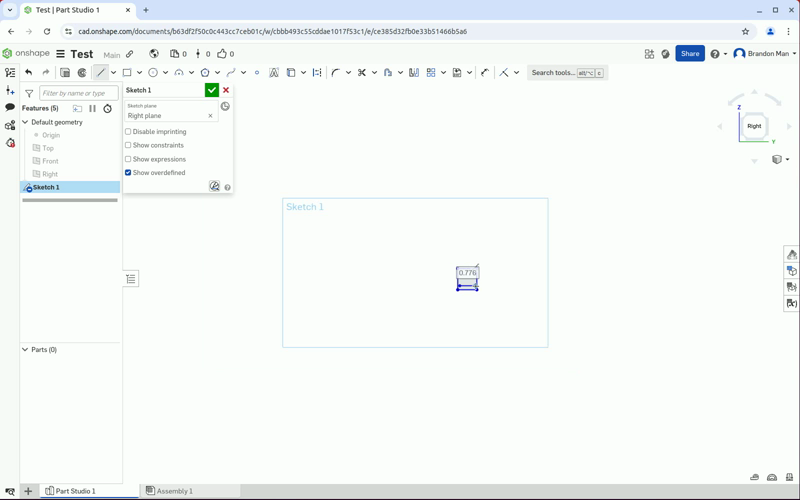
scroll(-6)
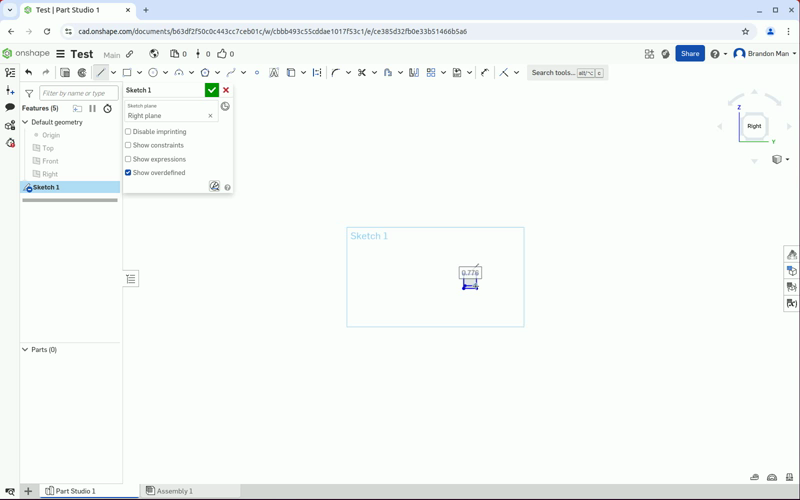
scroll(-6)
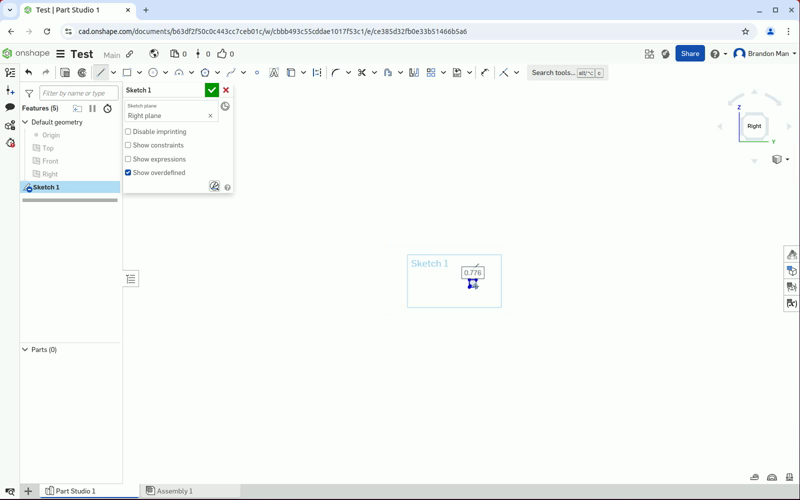
scroll(-6)
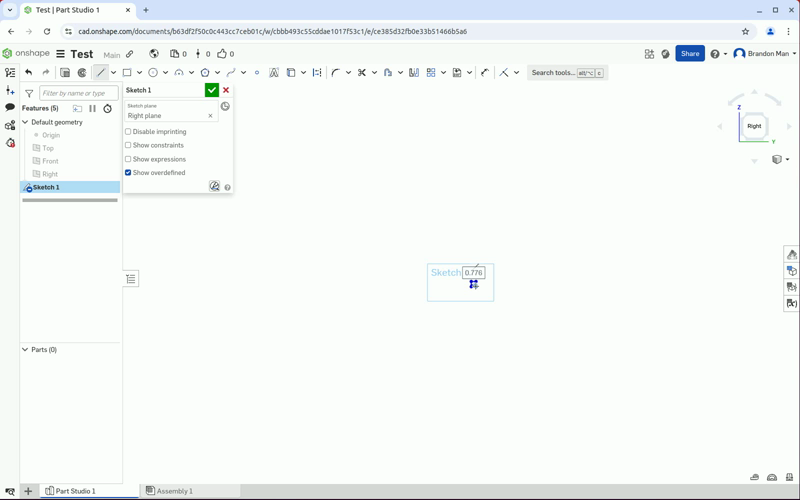
key_up(shift)
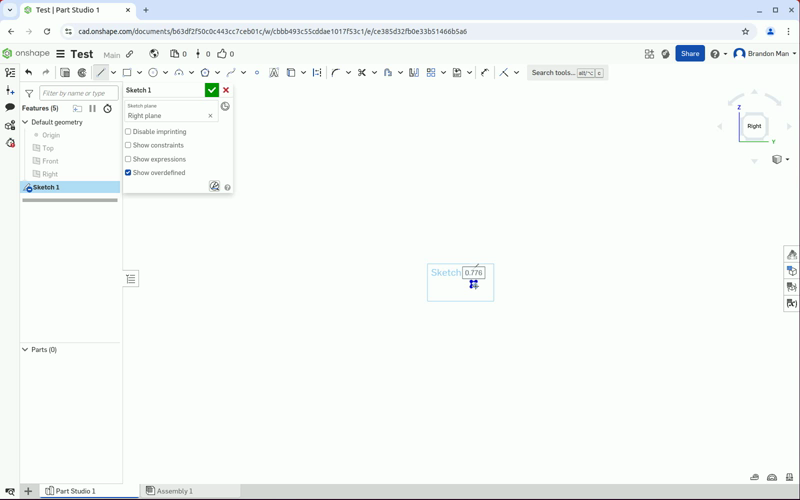
key_down(shift)
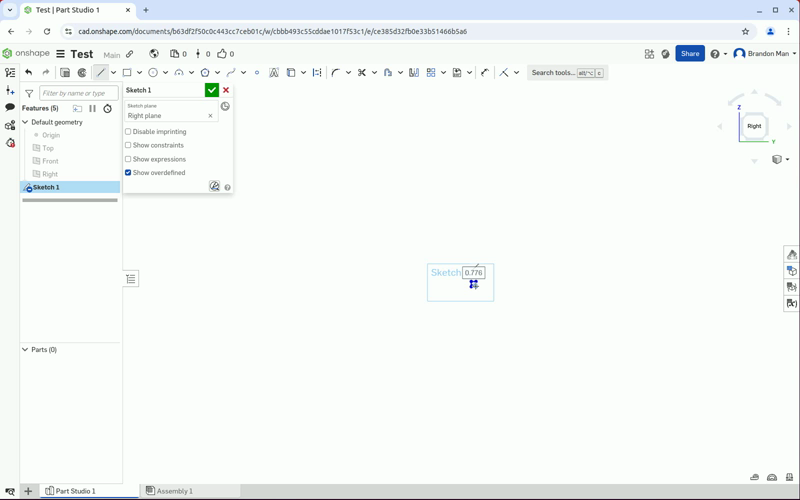
mouse_move(505, 285)
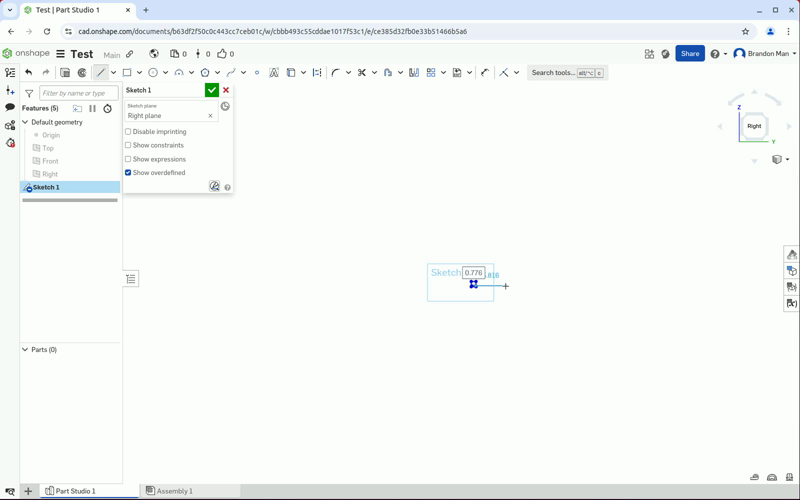
mouse_move(475, 282)
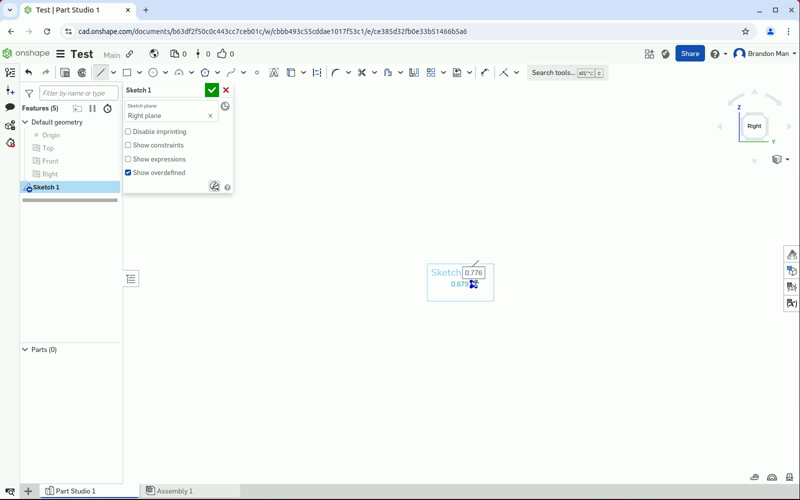
scroll(6)
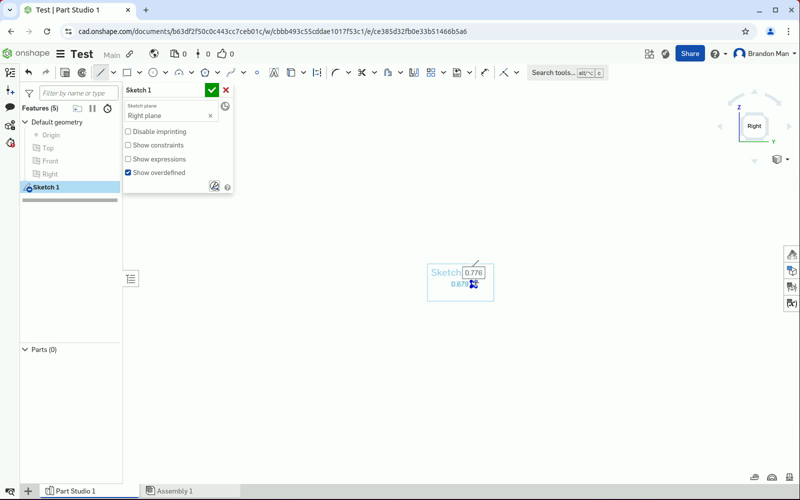
scroll(6)
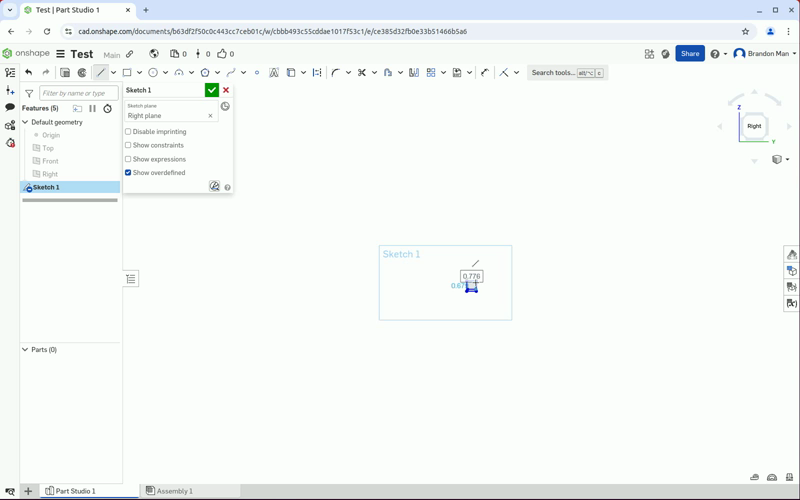
scroll(6)
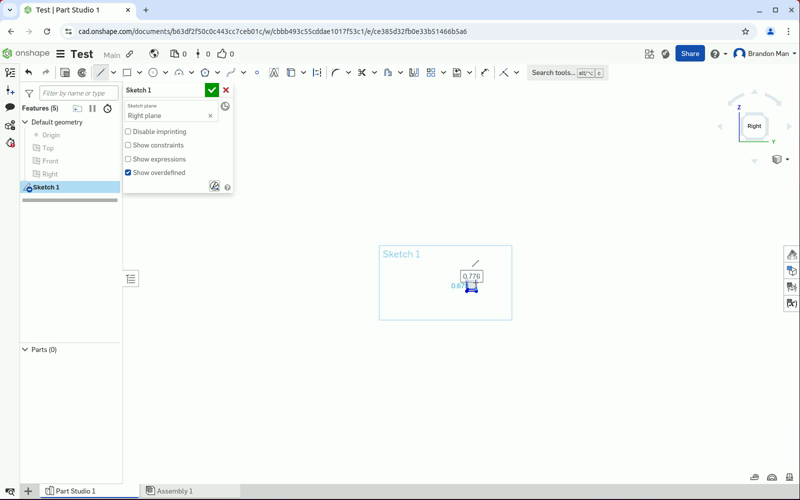
scroll(6)
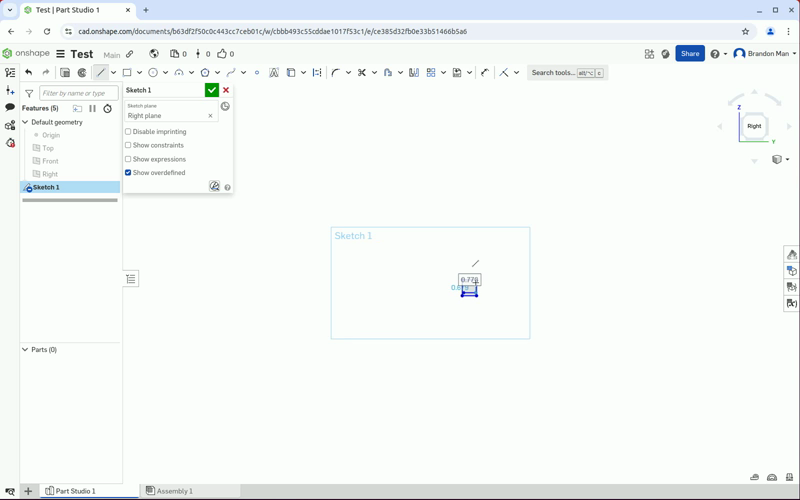
scroll(6)
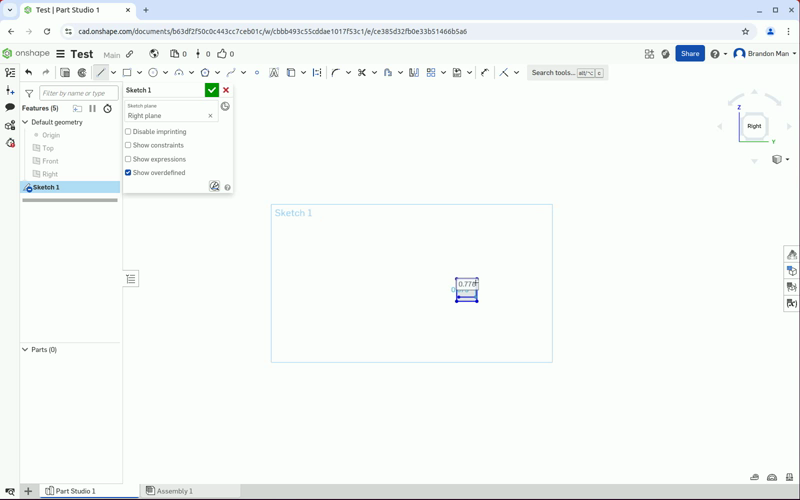
scroll(6)
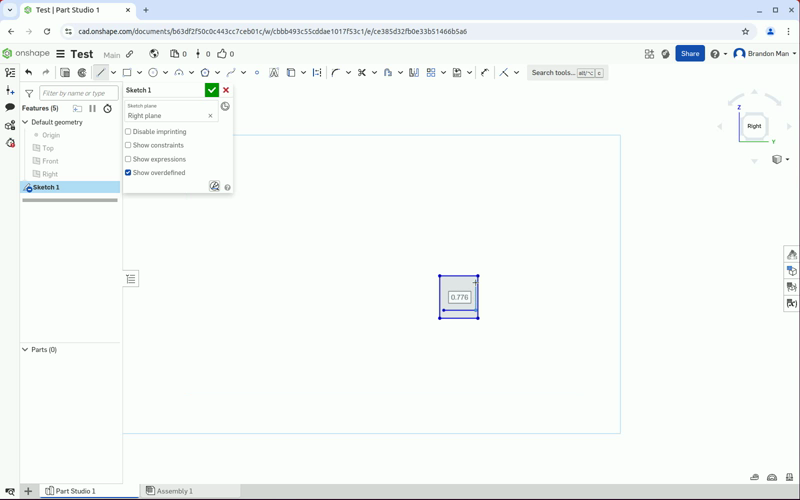
scroll(6)
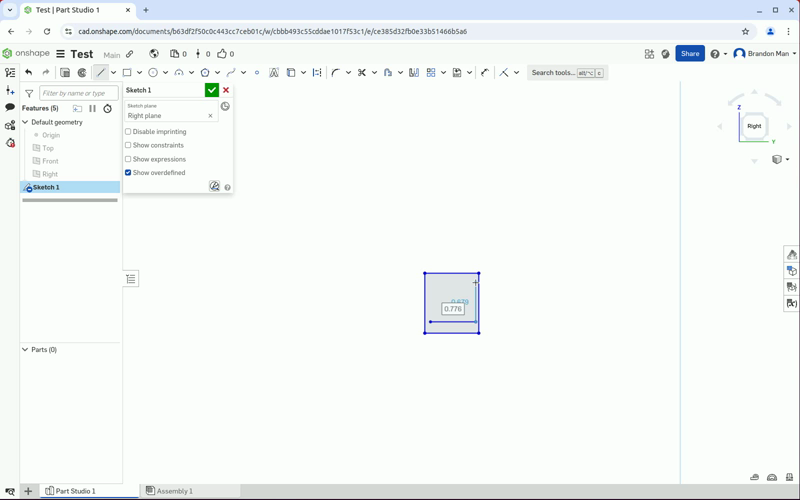
click(475, 282)
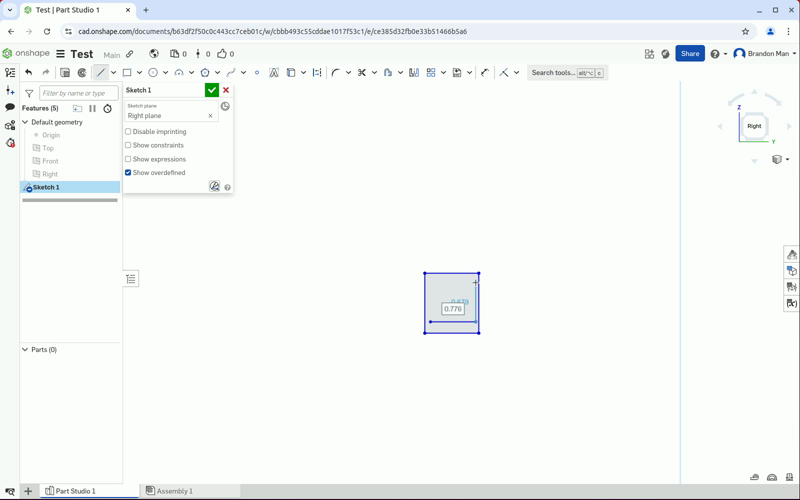
scroll(-6)
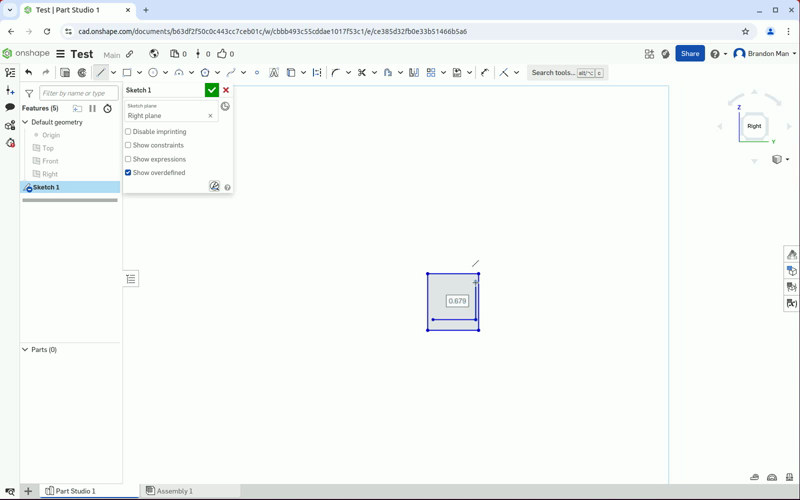
scroll(-6)
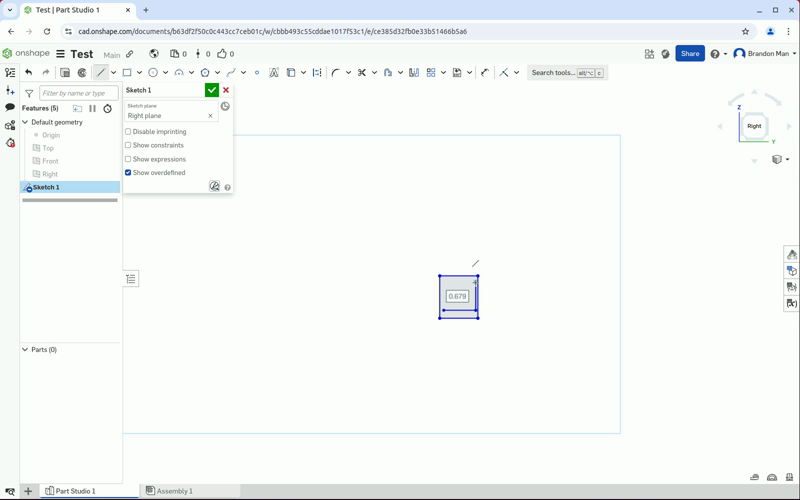
scroll(-6)
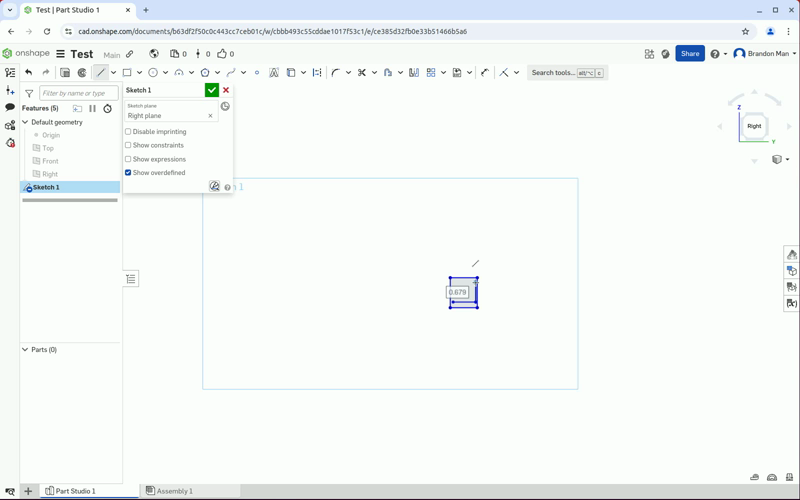
scroll(-6)
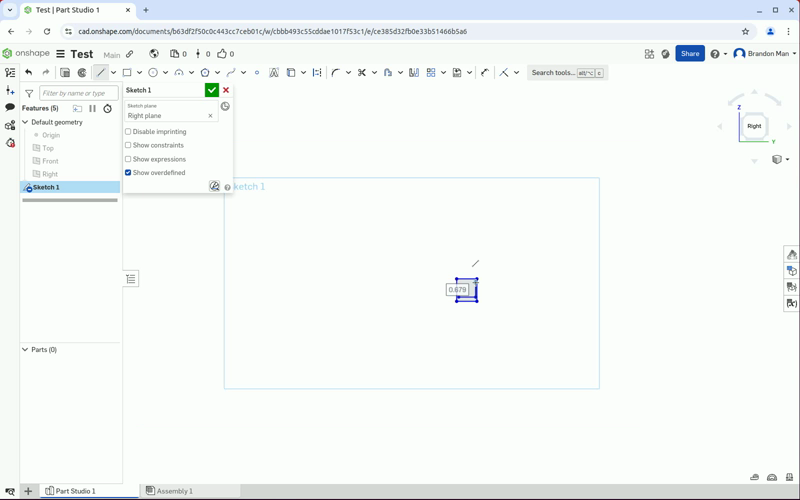
scroll(-6)
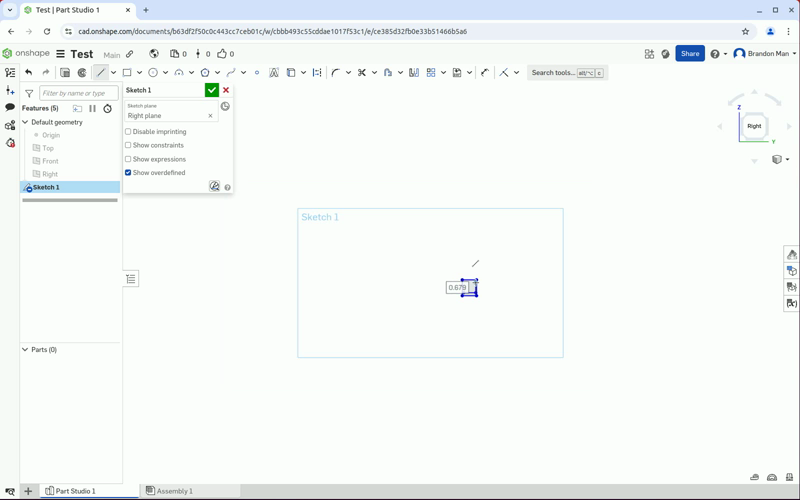
scroll(-6)
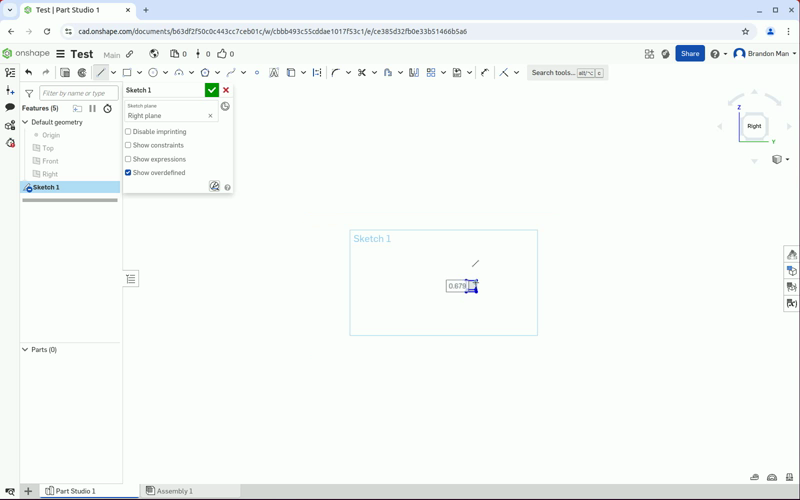
scroll(-6)
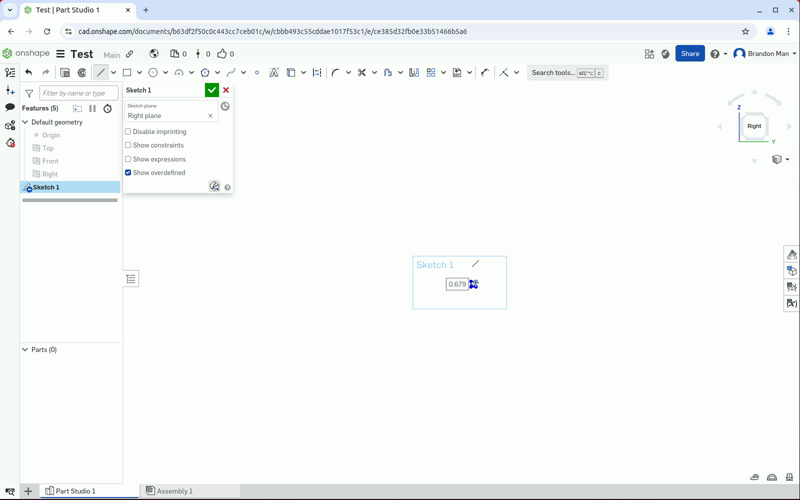
key_up(shift)
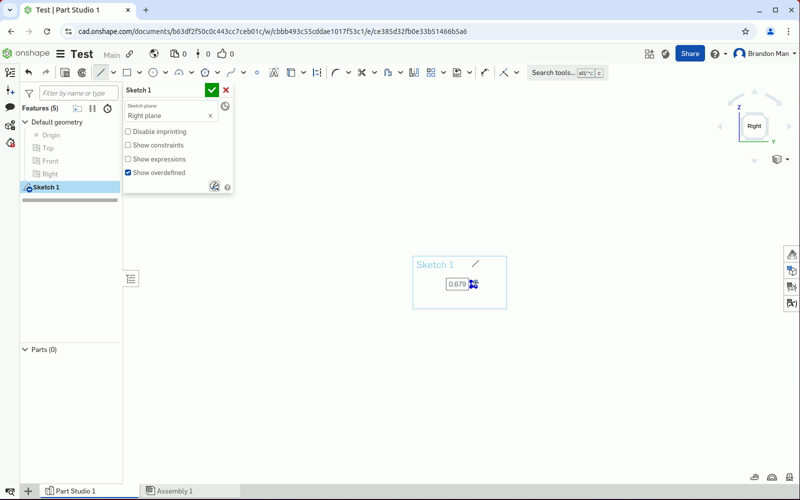
key_down(shift)
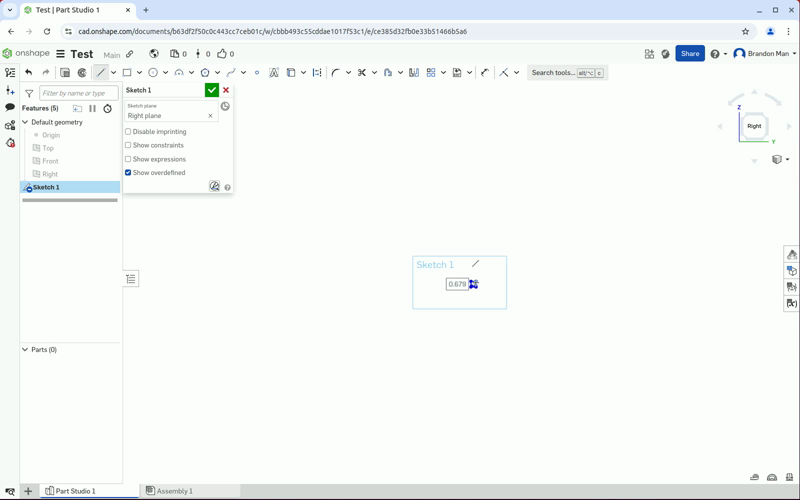
mouse_move(505, 282)
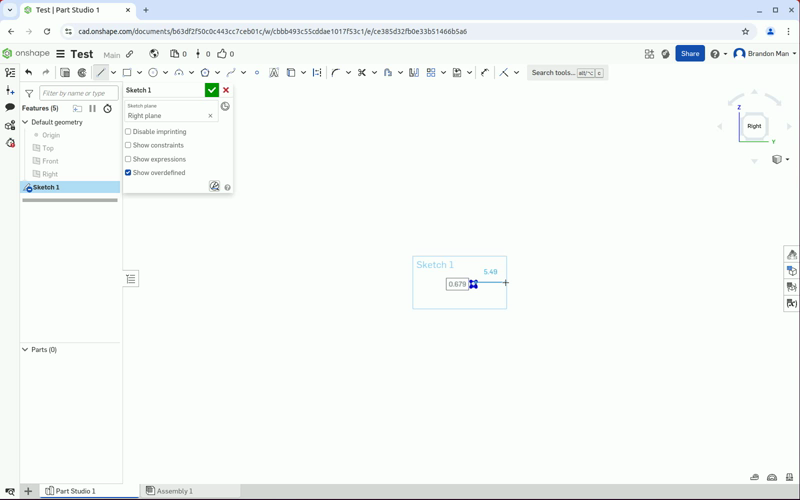
mouse_move(471, 282)
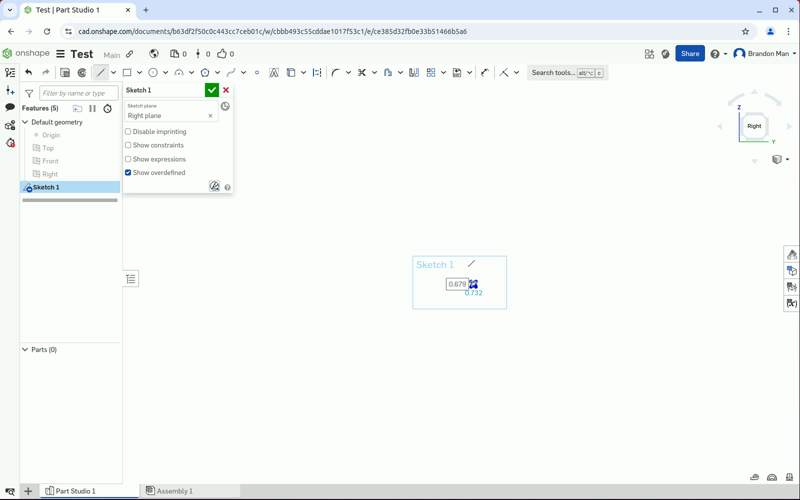
scroll(6)
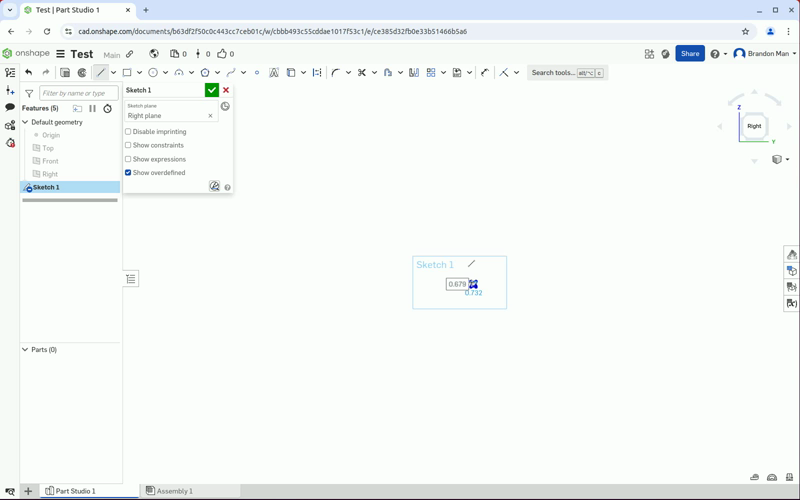
scroll(6)
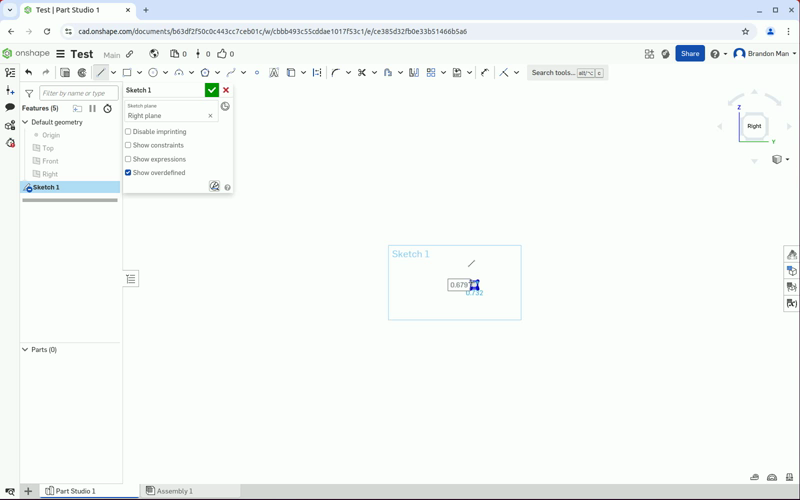
scroll(6)
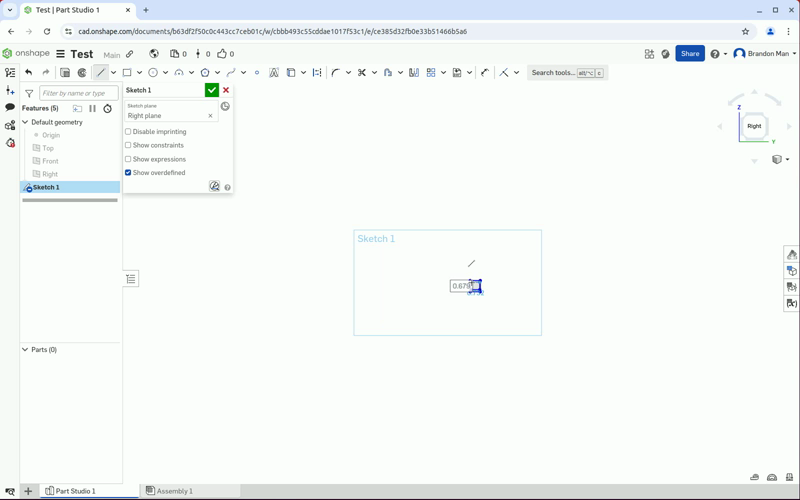
scroll(6)
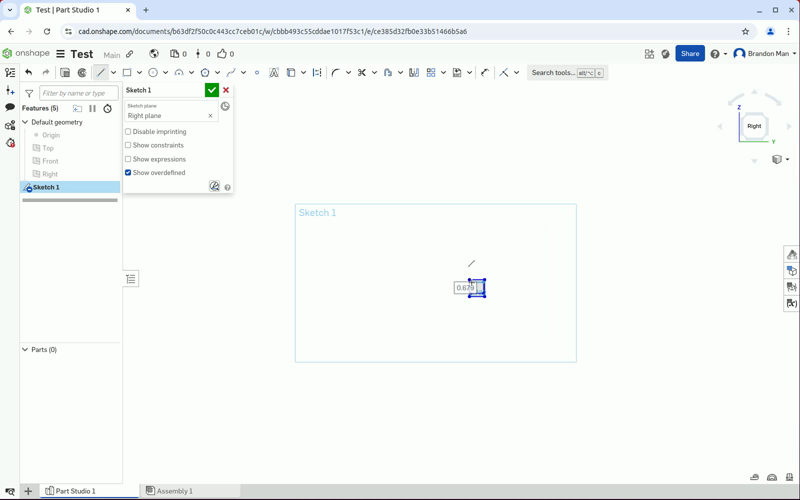
scroll(6)
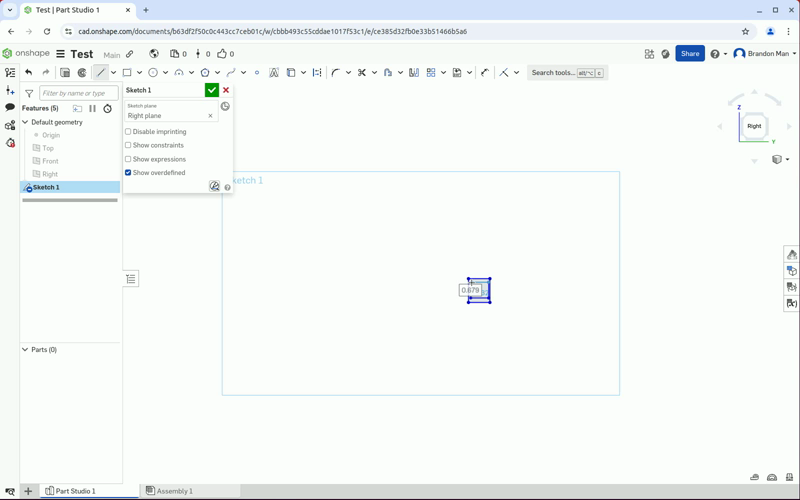
scroll(6)
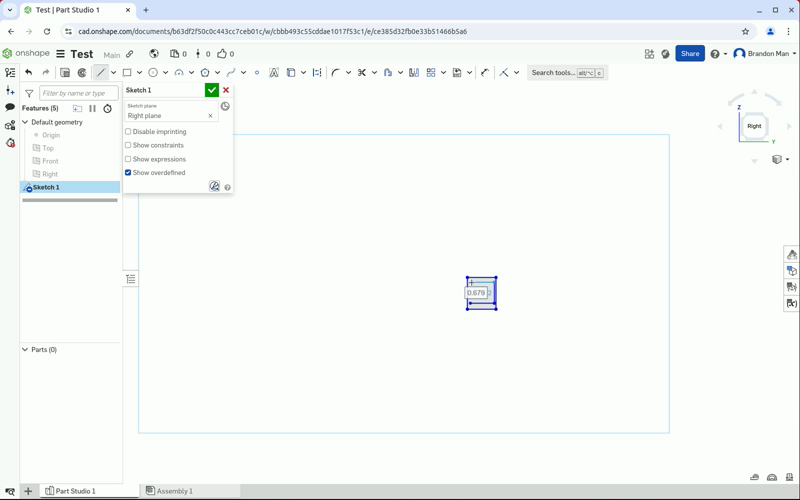
scroll(6)
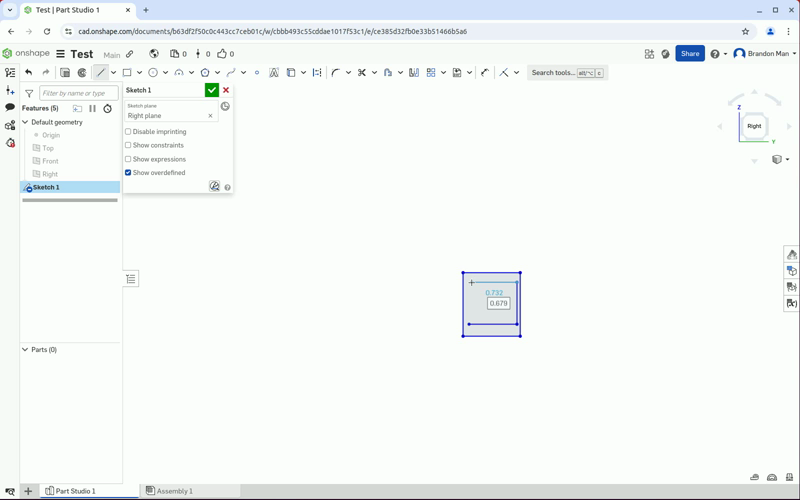
click(471, 282)
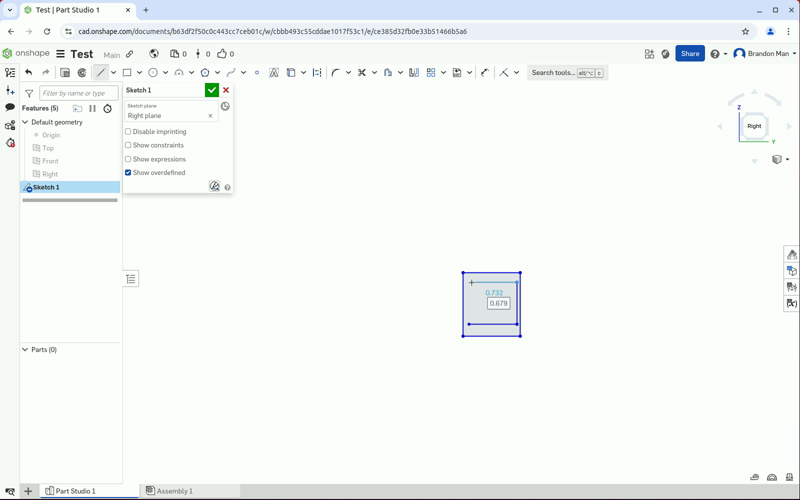
scroll(-6)
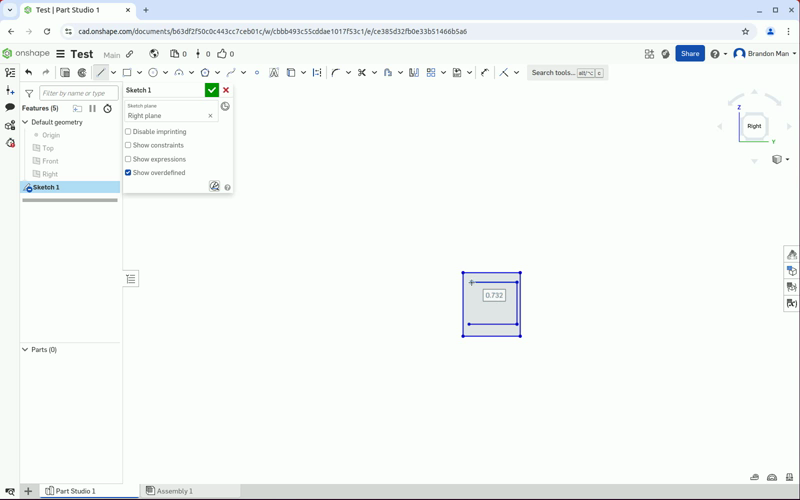
scroll(-6)
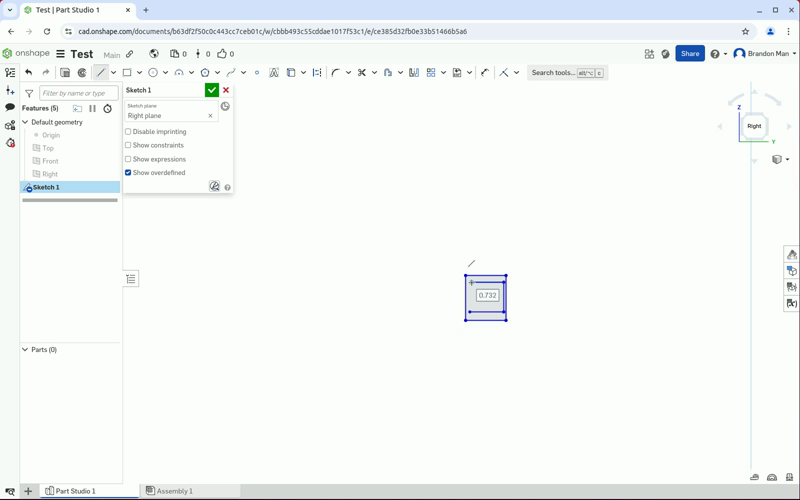
scroll(-6)
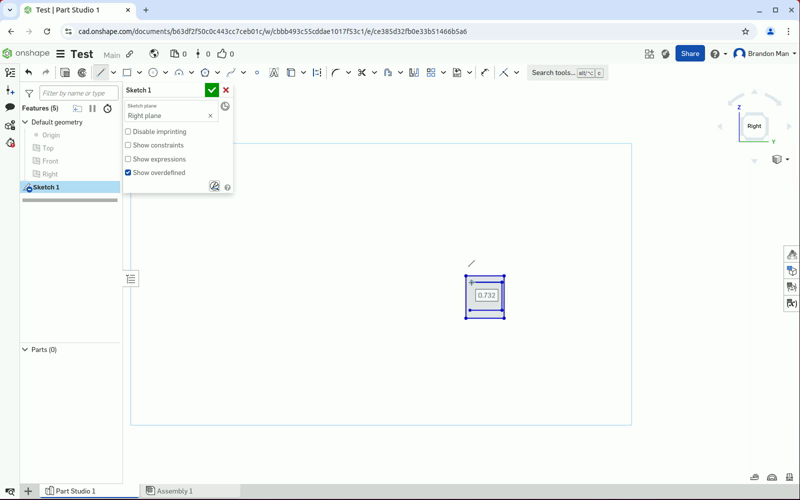
scroll(-6)
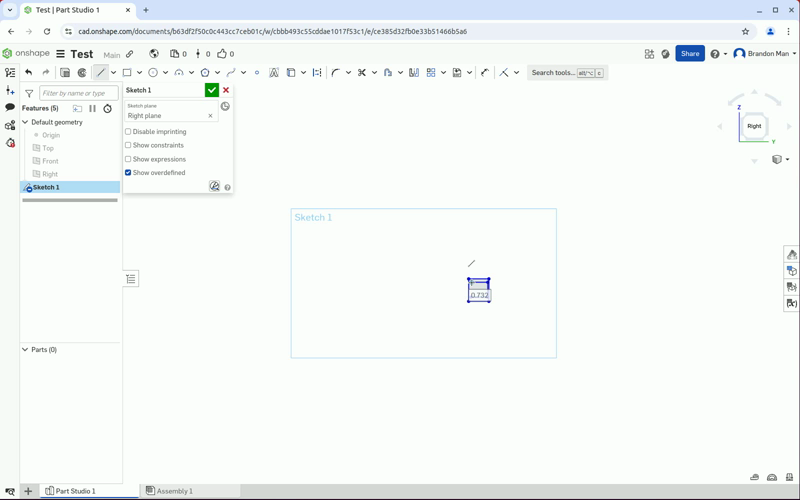
scroll(-6)
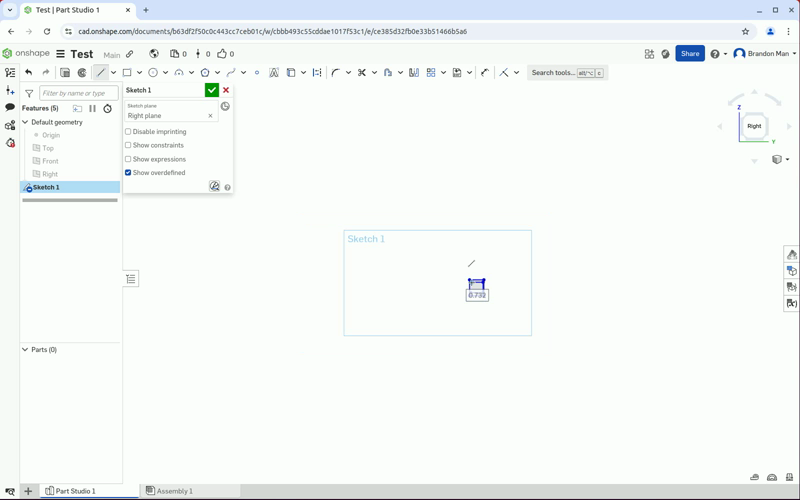
scroll(-6)
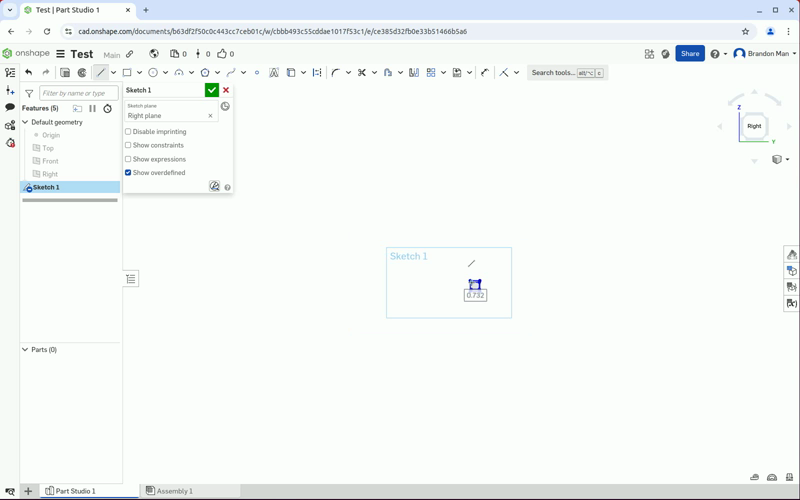
scroll(-6)
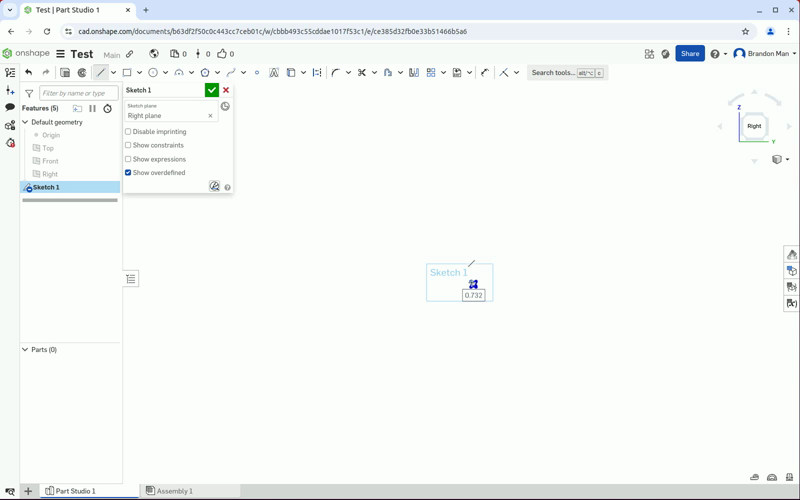
key_up(shift)
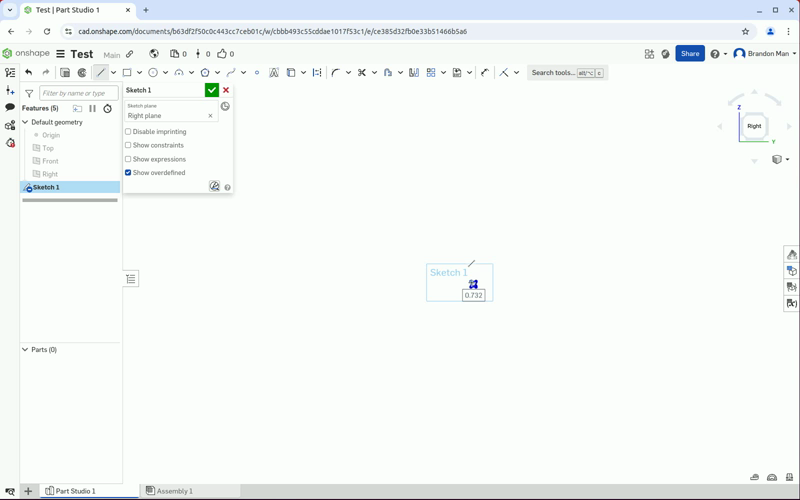
mouse_move(501, 282)
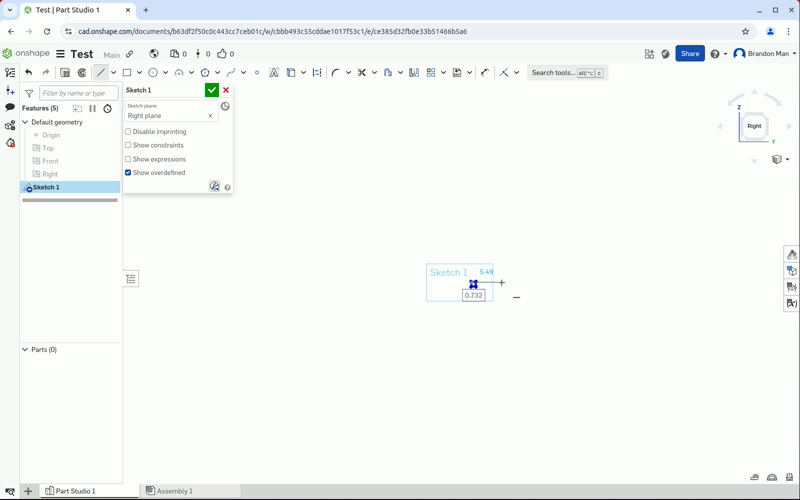
key_down(shift)
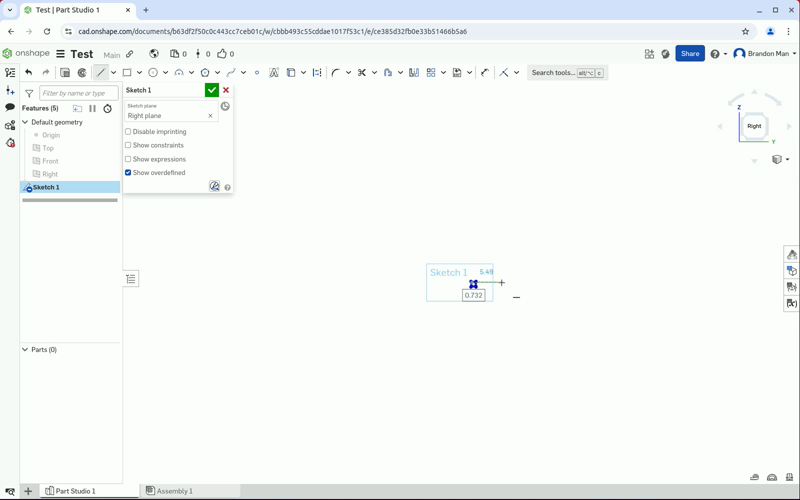
mouse_move(471, 285)
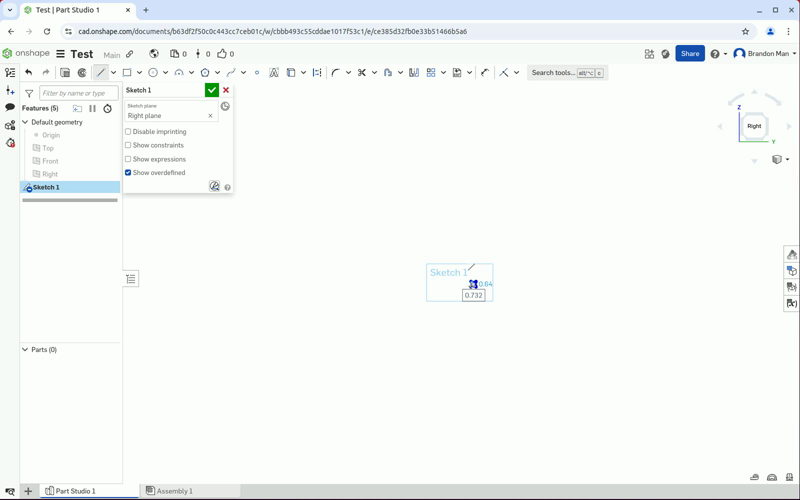
scroll(6)
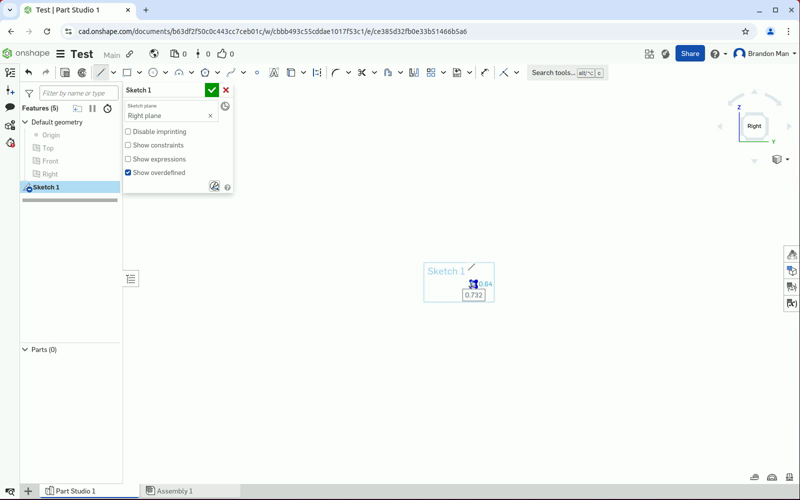
scroll(6)
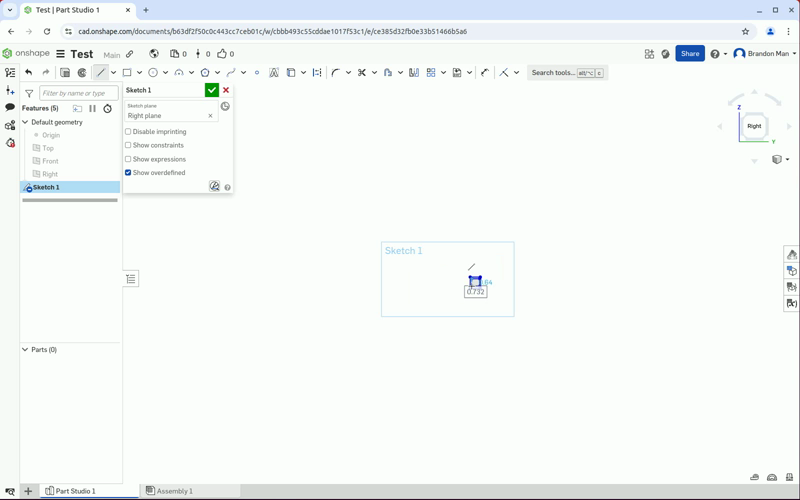
scroll(6)
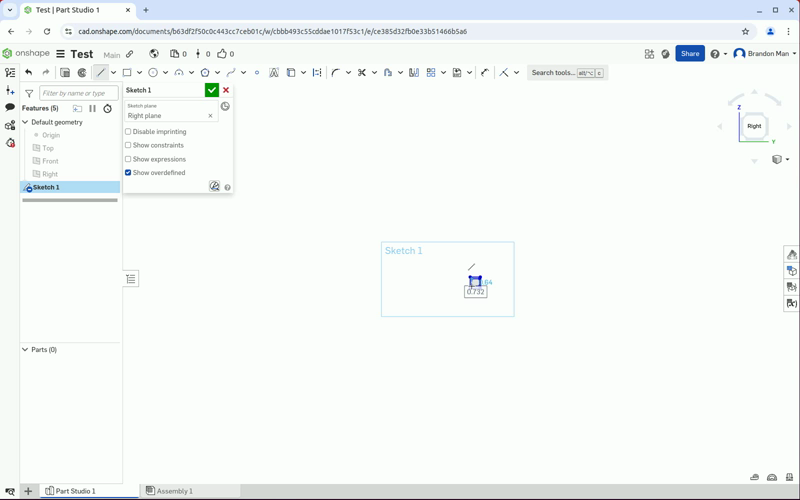
scroll(6)
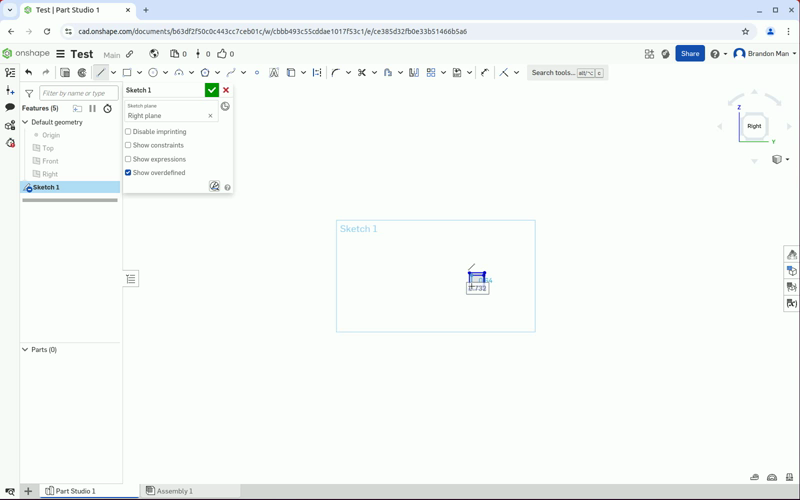
scroll(6)
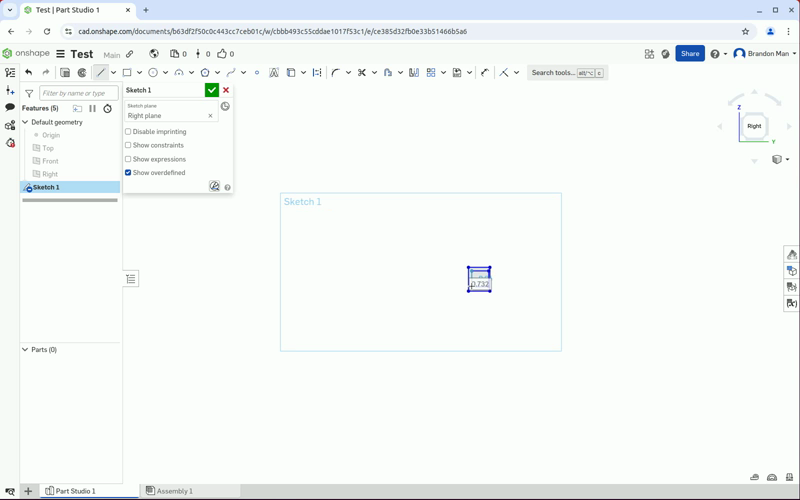
scroll(6)
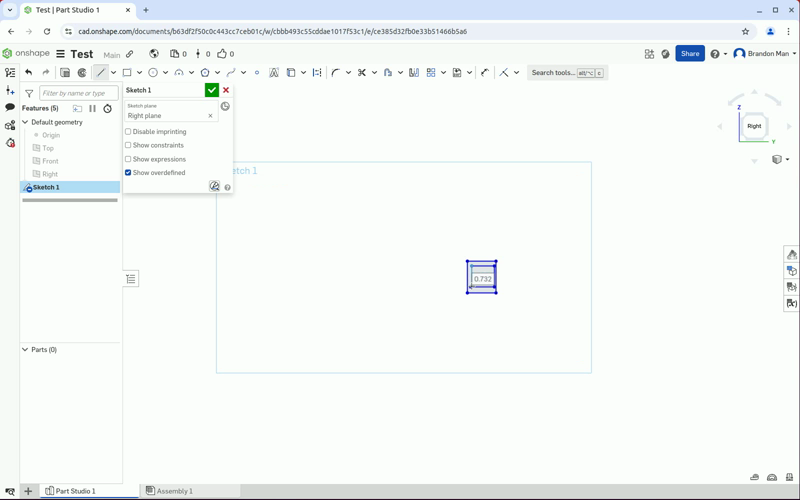
scroll(6)
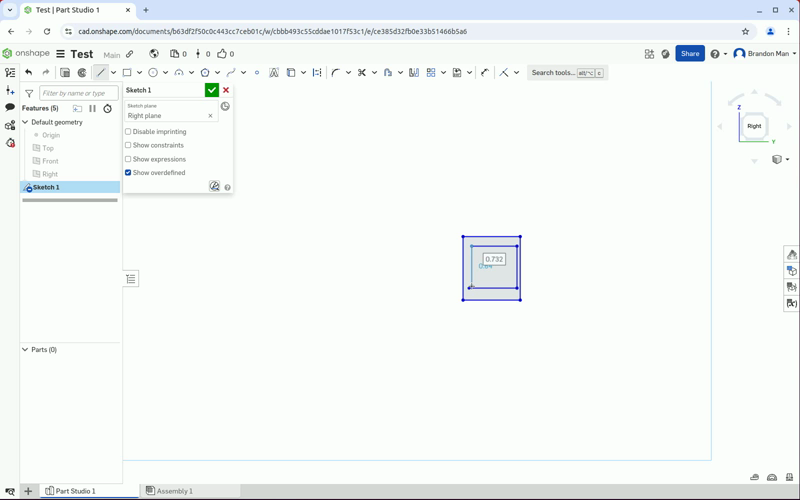
key_up(shift)
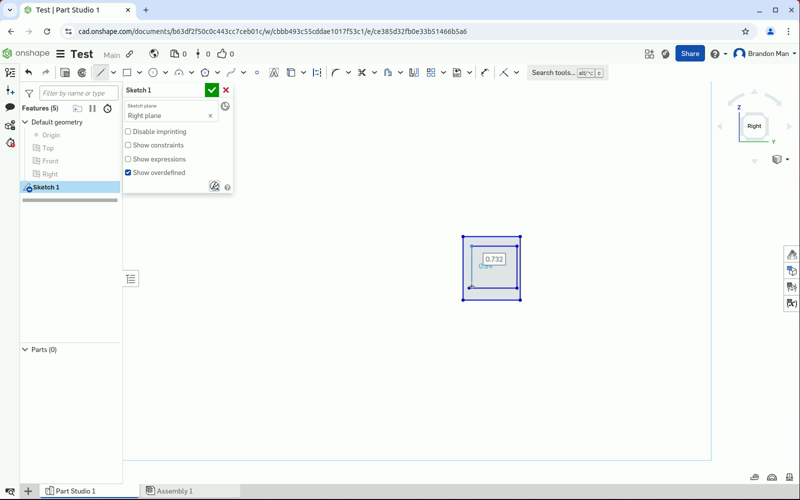
click(471, 285)
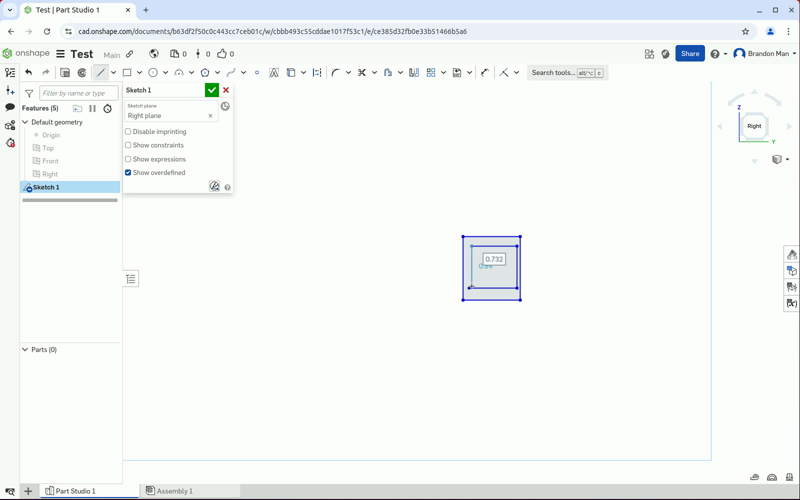
scroll(-6)
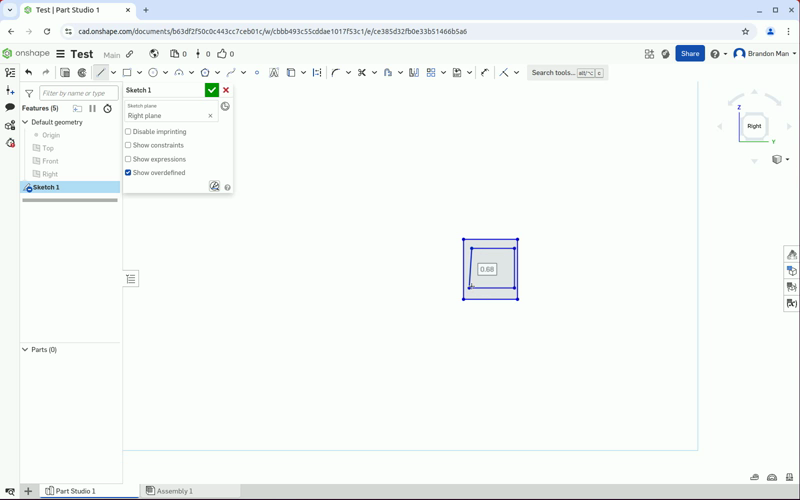
scroll(-6)
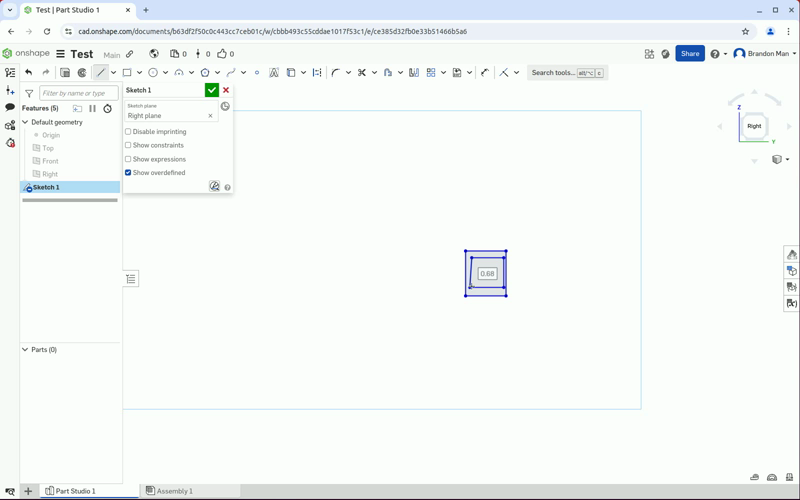
scroll(-6)
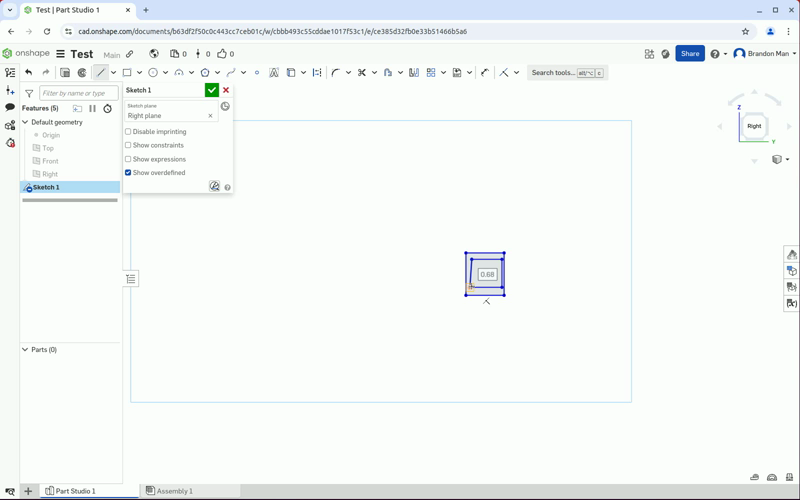
scroll(-6)
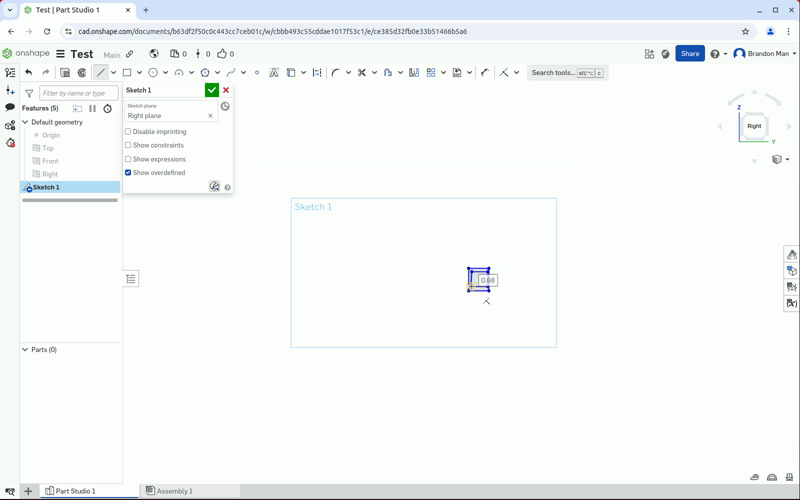
scroll(-6)
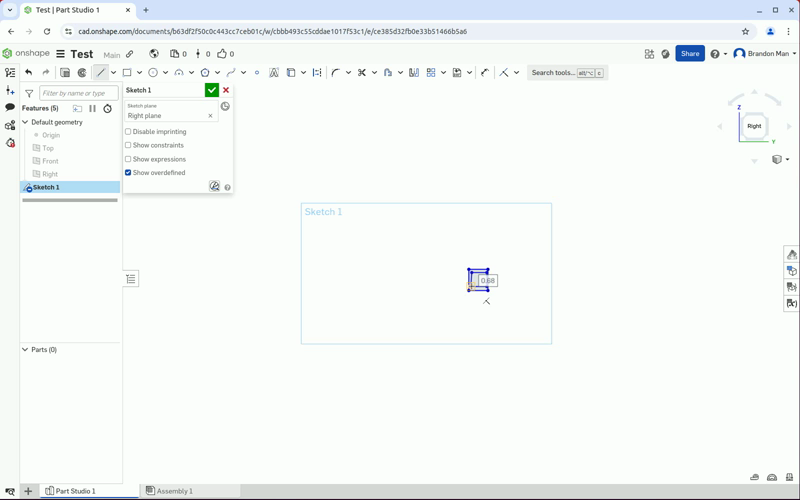
scroll(-6)
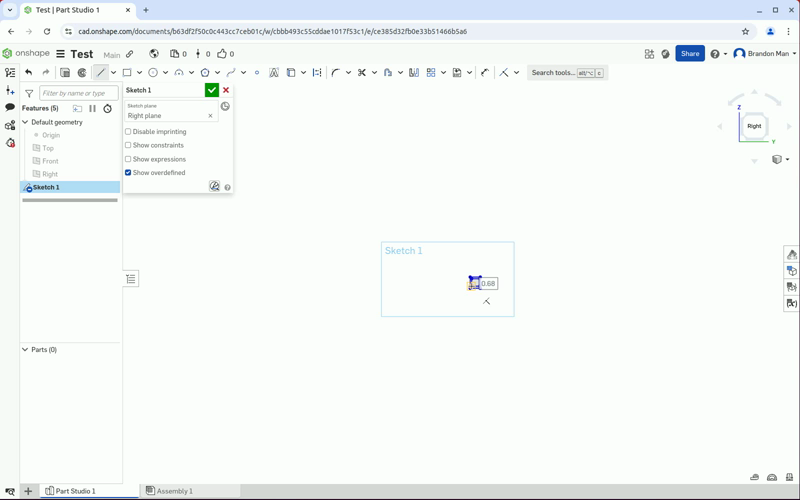
scroll(-6)
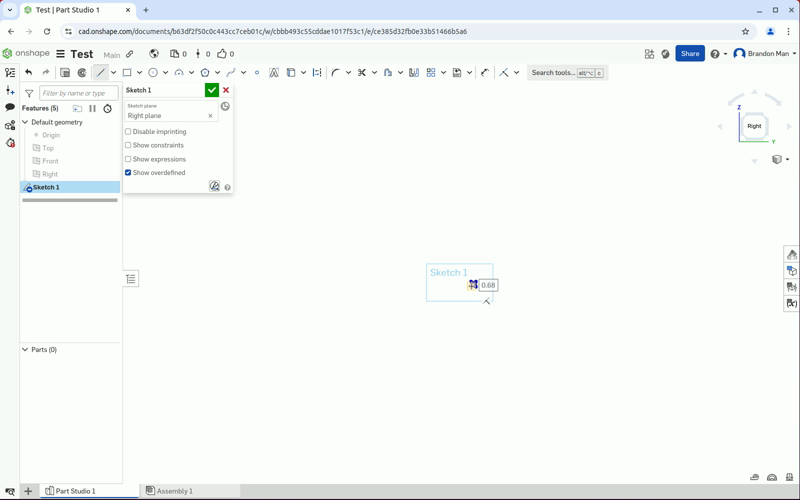
key(esc)
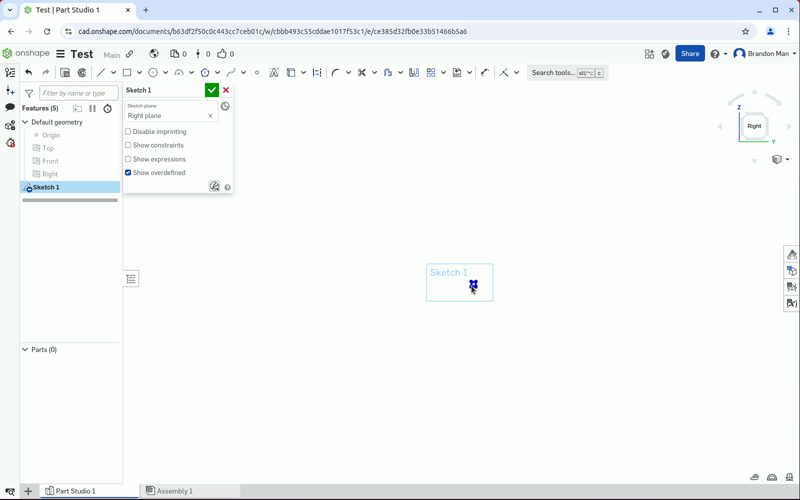
mouse_move(471, 284)
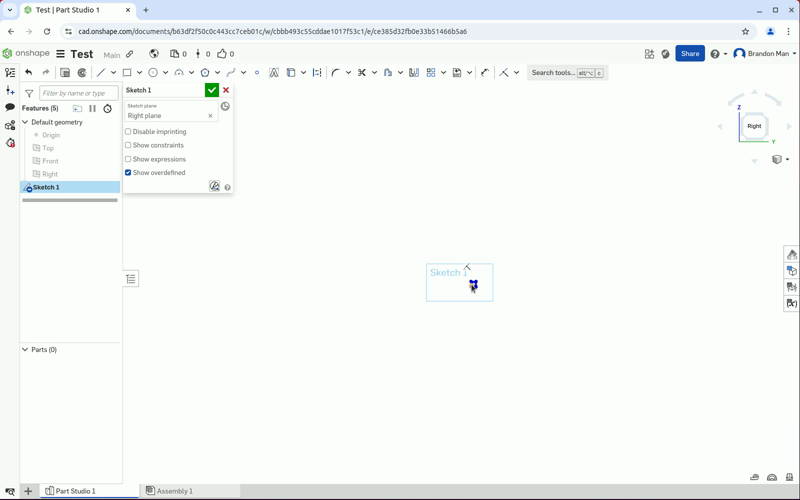
scroll(6)
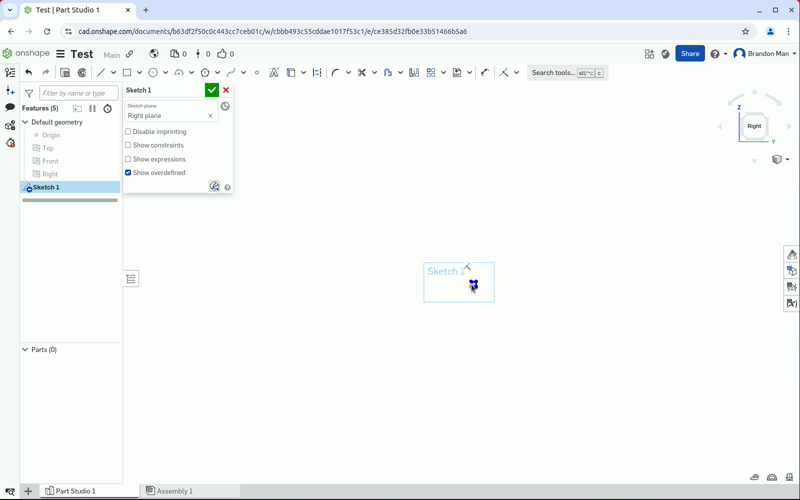
scroll(6)
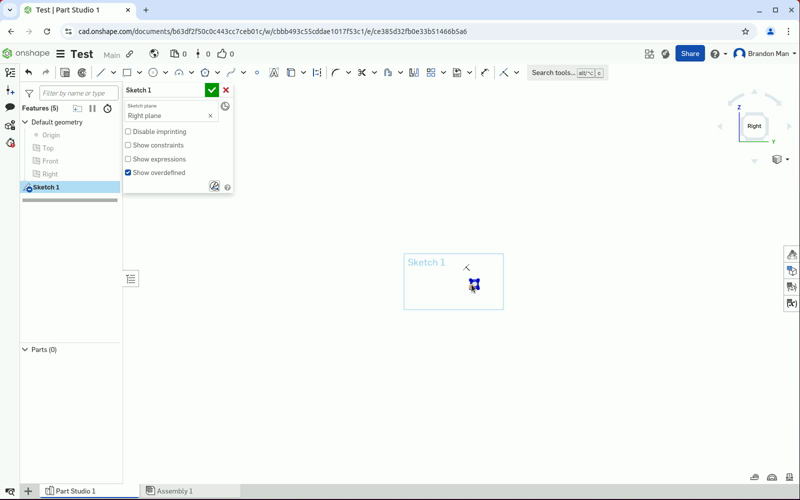
scroll(6)
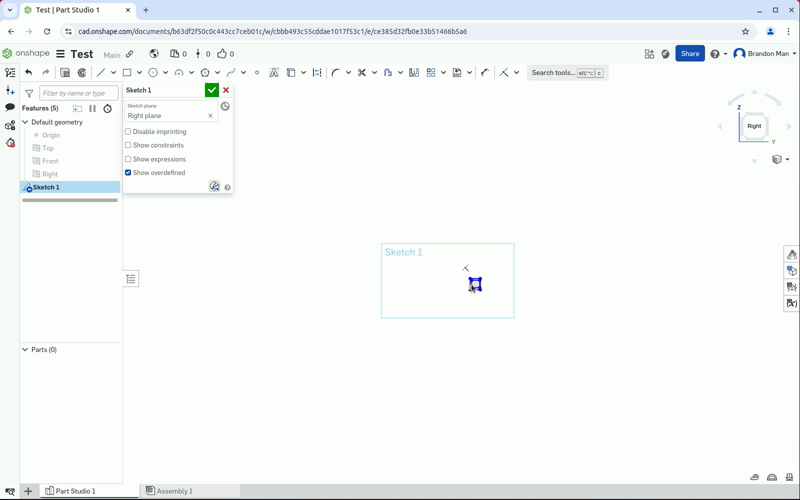
scroll(6)
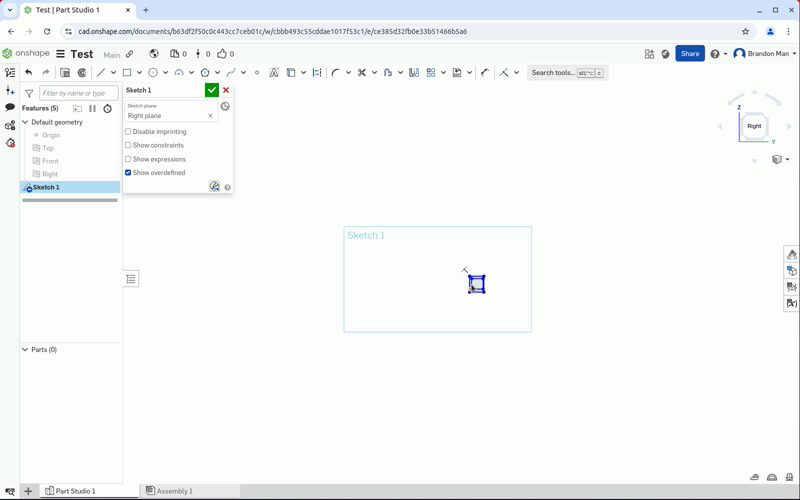
scroll(6)
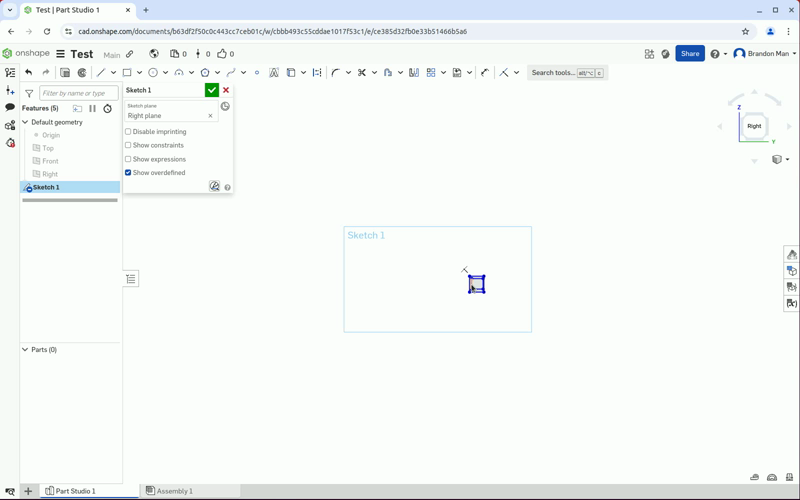
scroll(6)
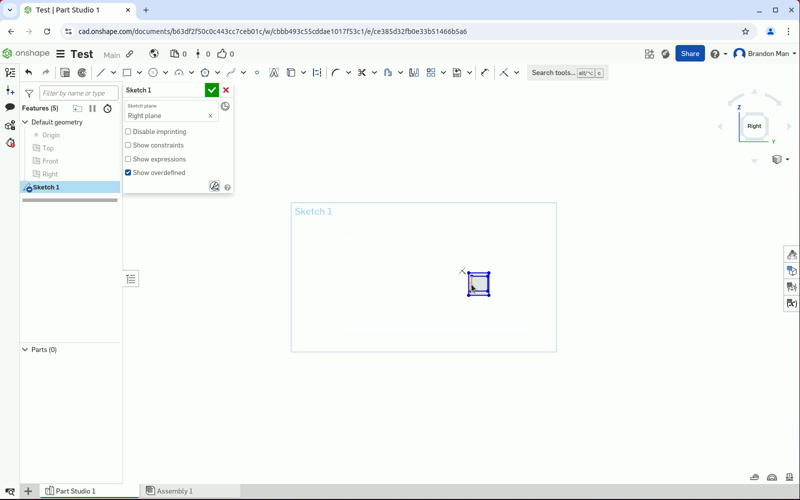
scroll(6)
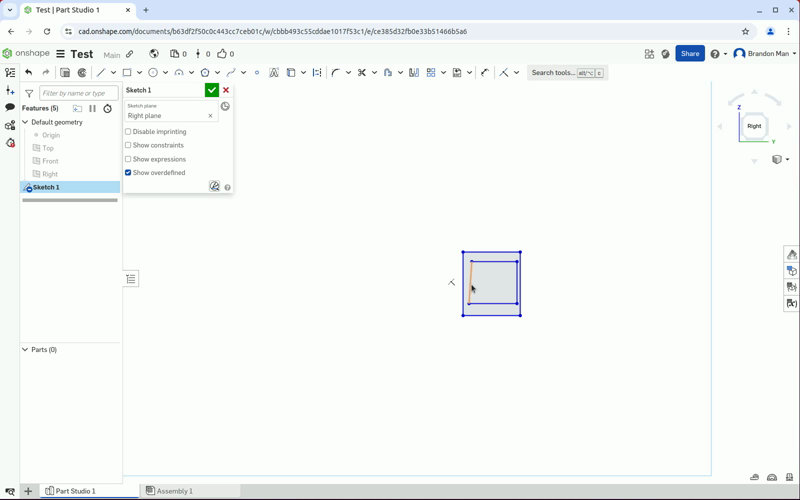
click(471, 284)
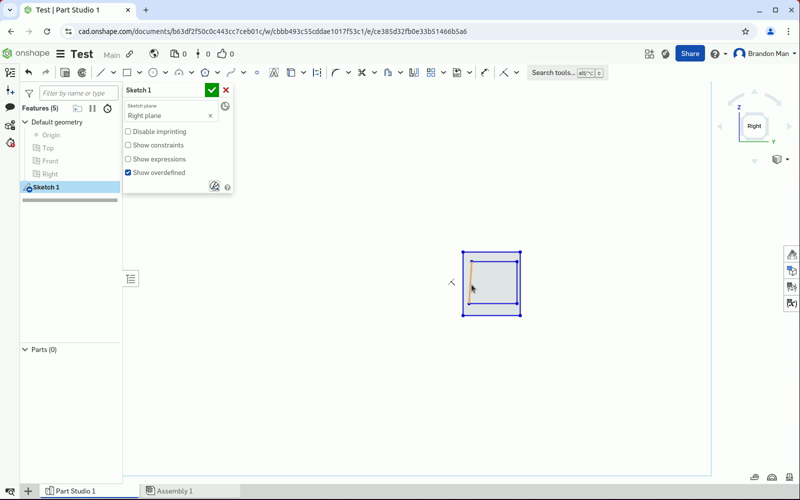
scroll(-6)
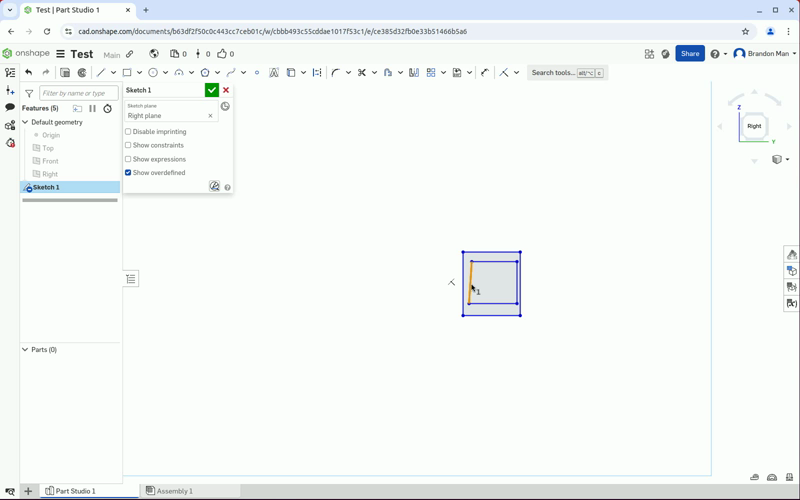
scroll(-6)
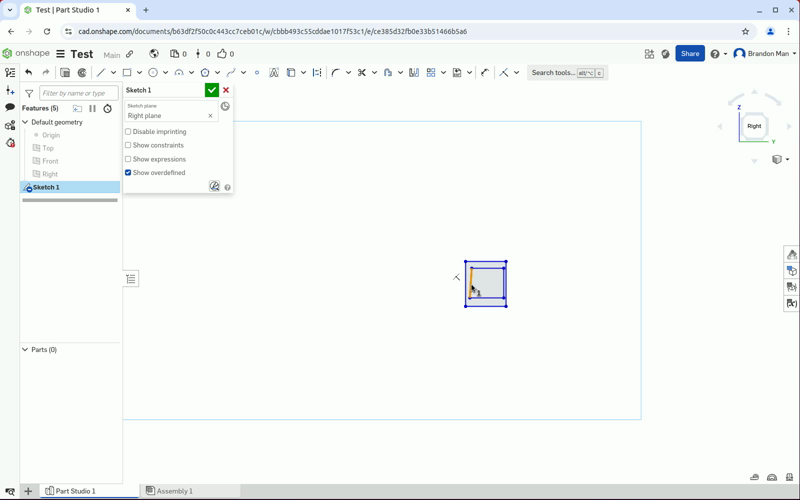
scroll(-6)
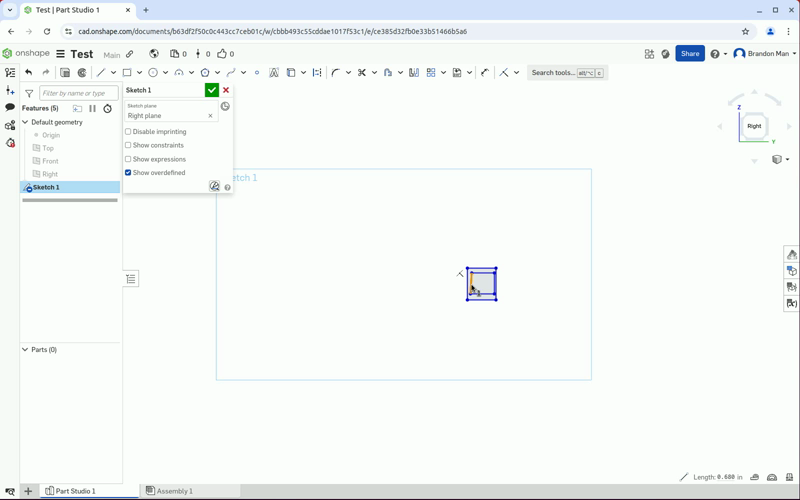
scroll(-6)
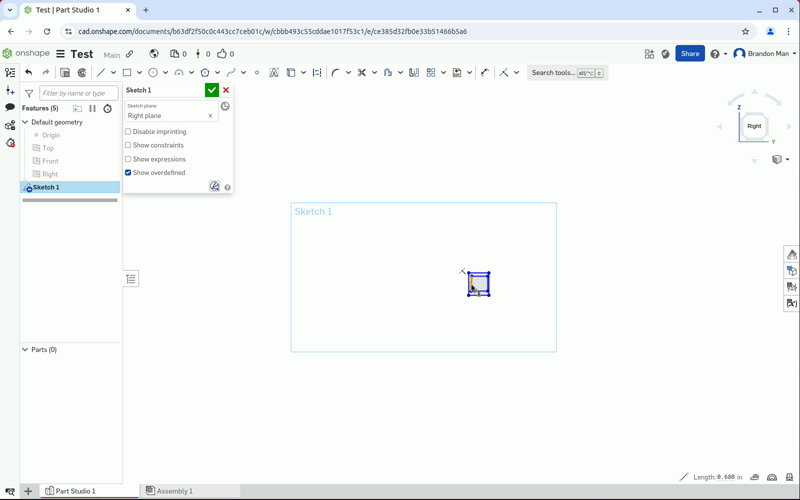
scroll(-6)
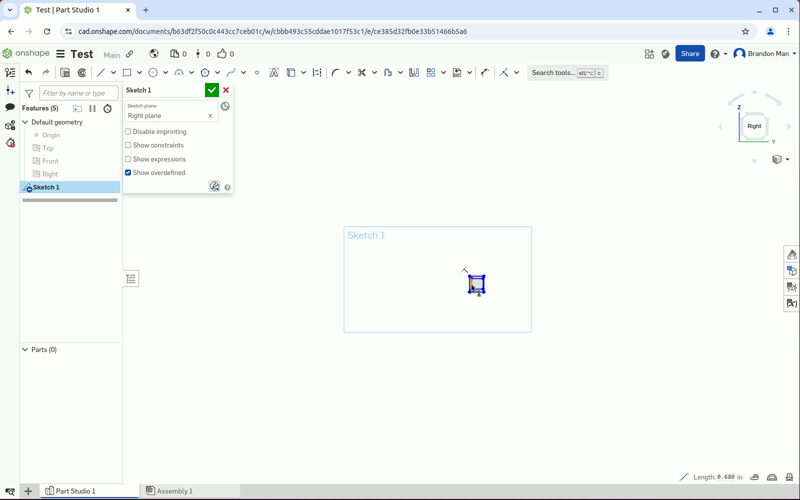
scroll(-6)
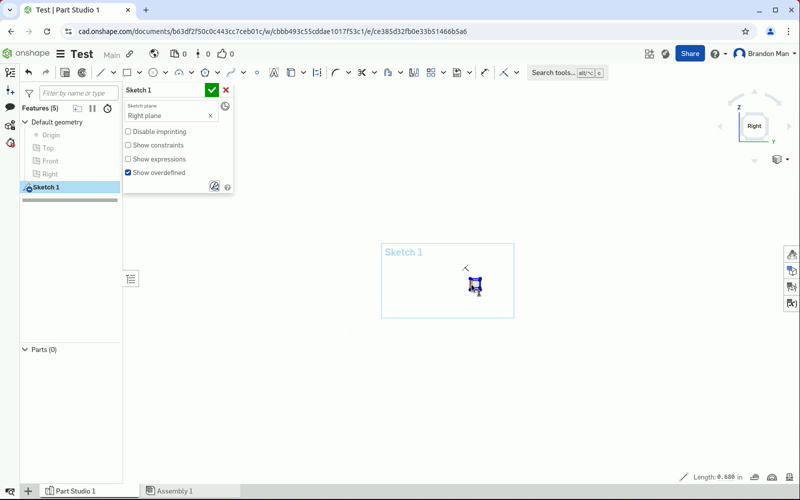
scroll(-6)
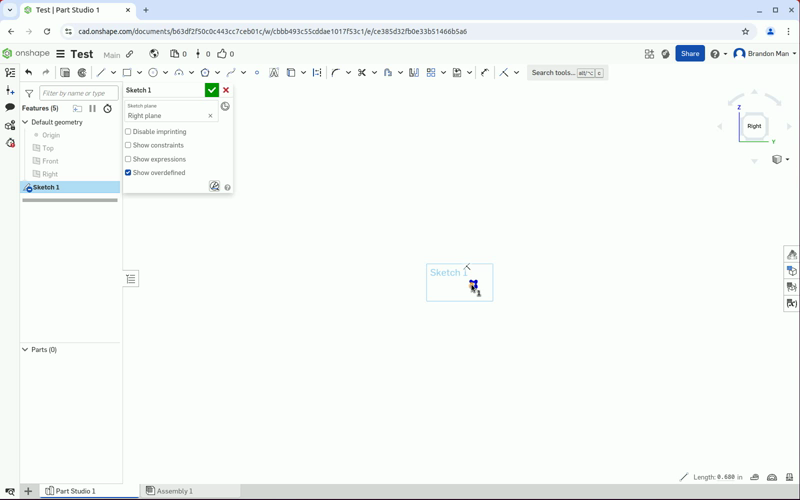
mouse_move(73, 352)
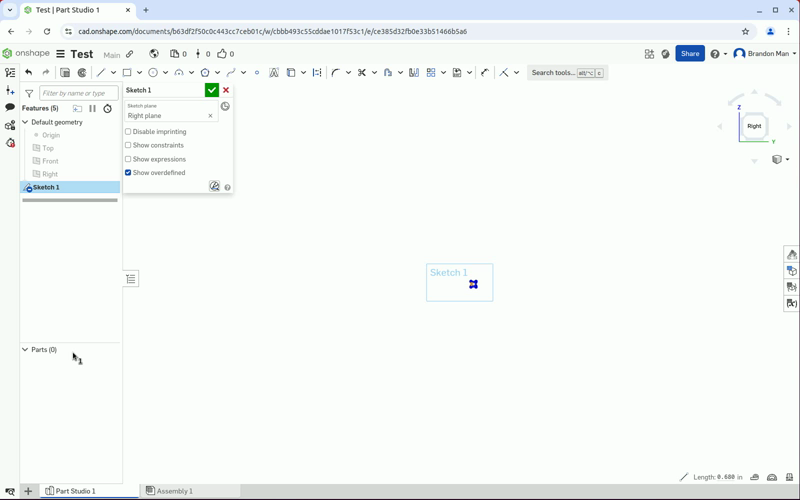
key(shift+y)
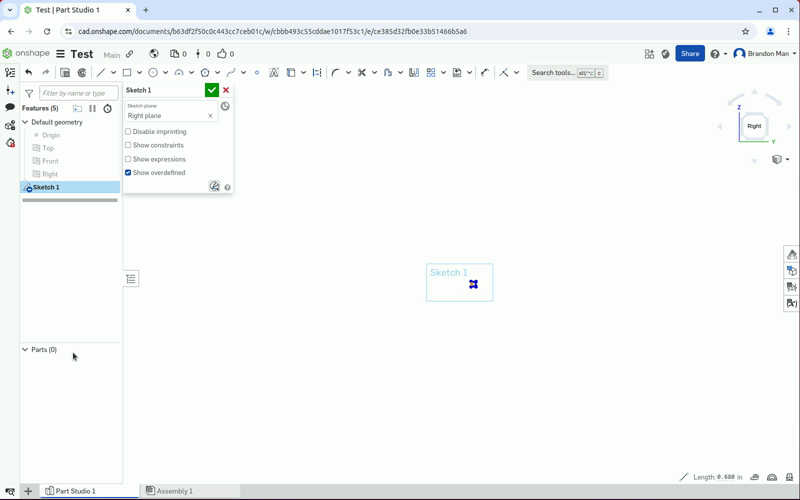
key(shift+e)
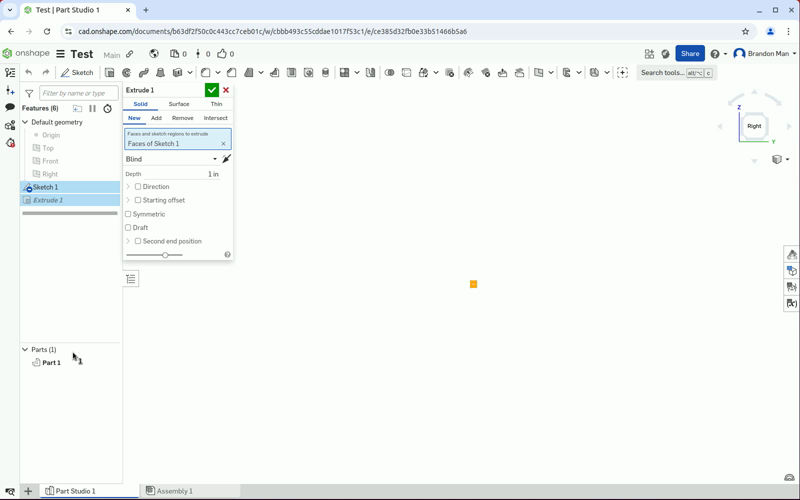
mouse_move(143, 106)
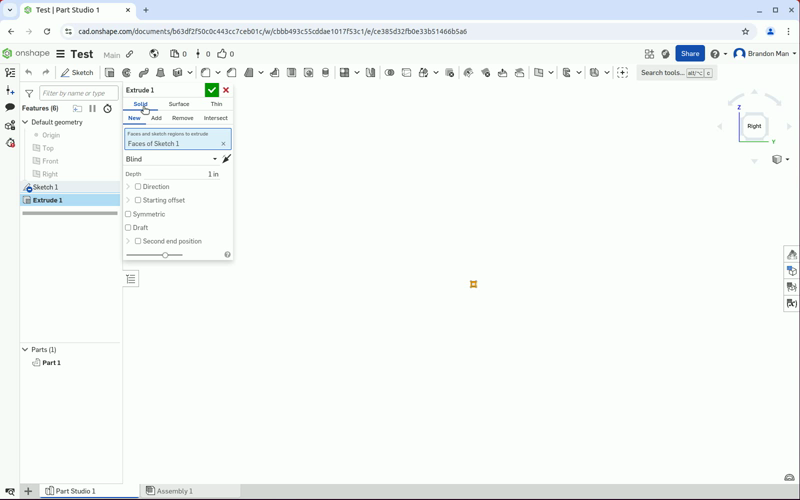
click(143, 106)
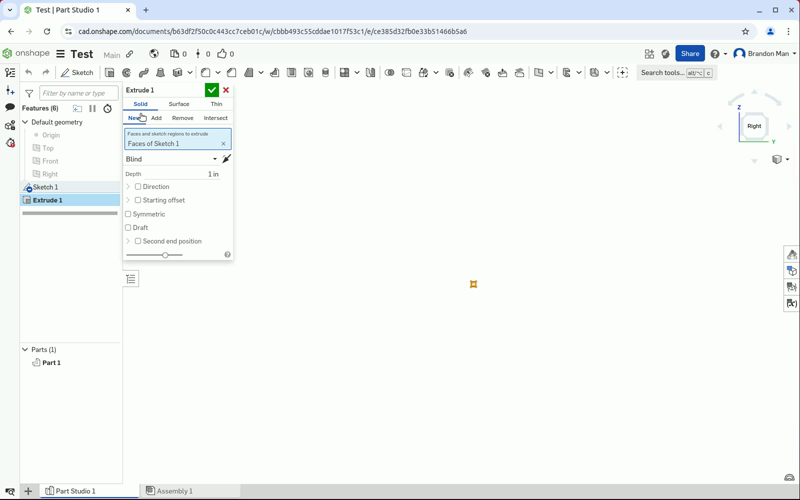
mouse_move(137, 120)
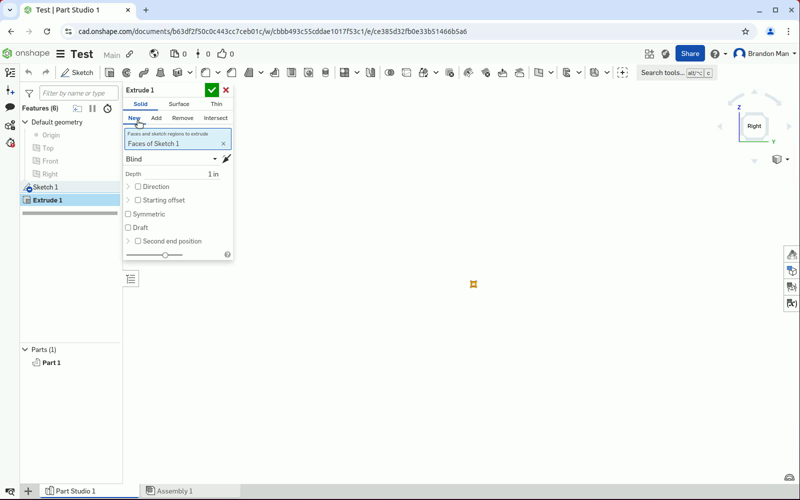
click(137, 120)
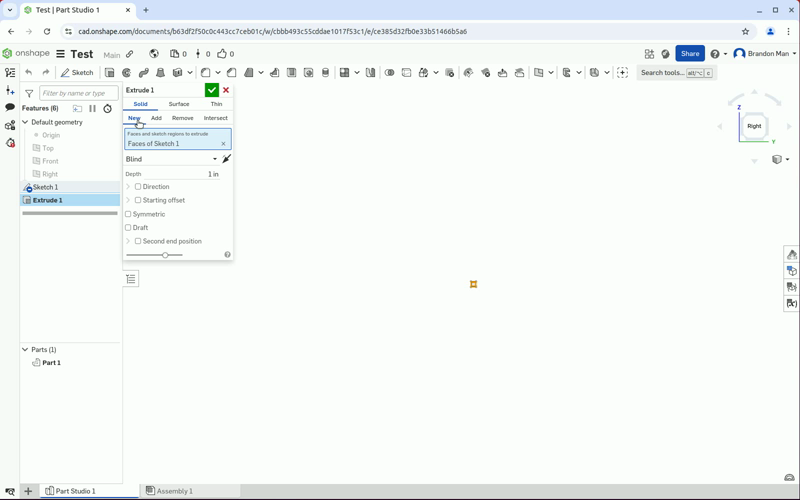
key(tab, 4)
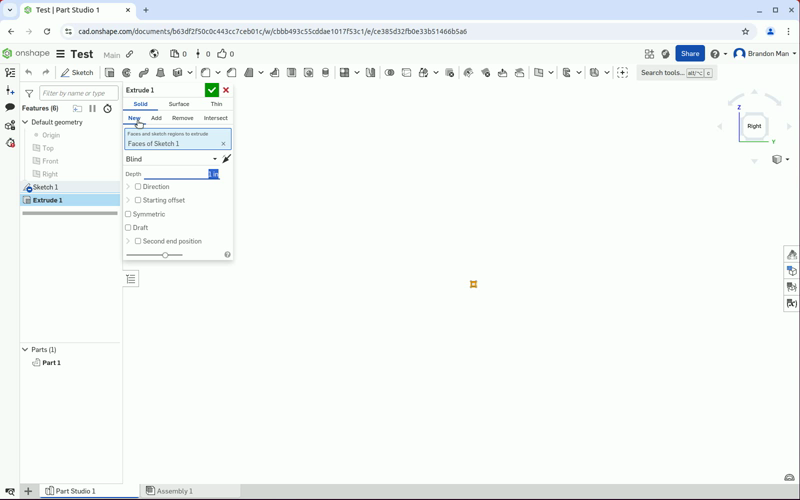
text(23.108)
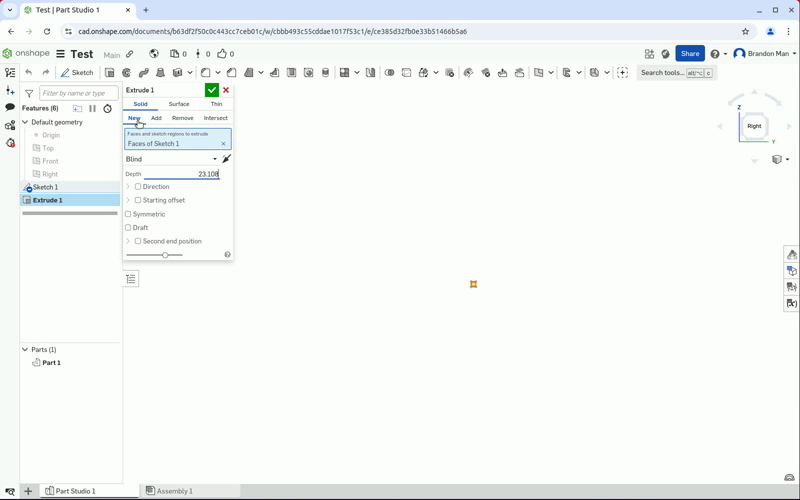
key(enter)
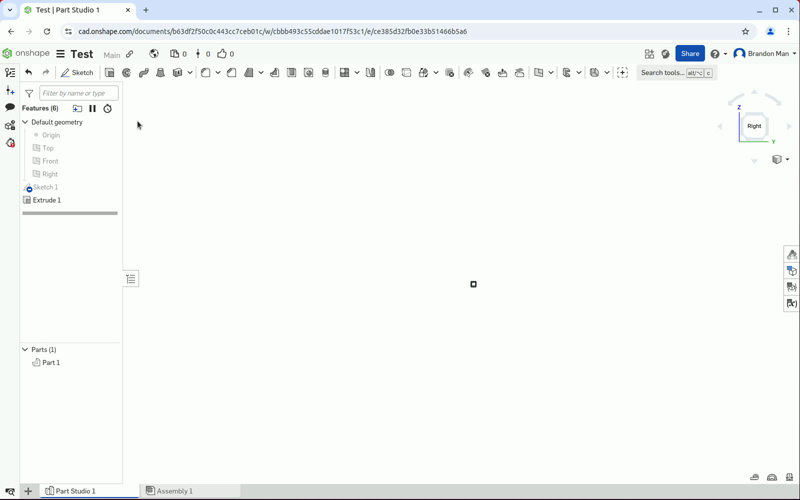
key(shift+h)
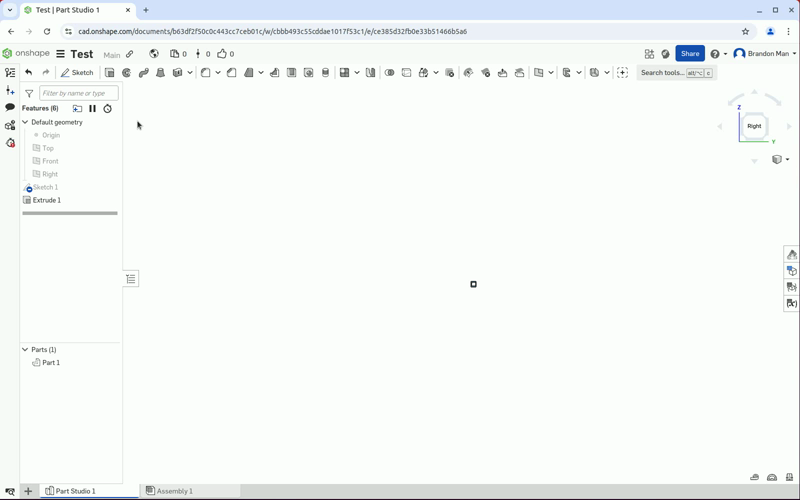
key(shift+h)
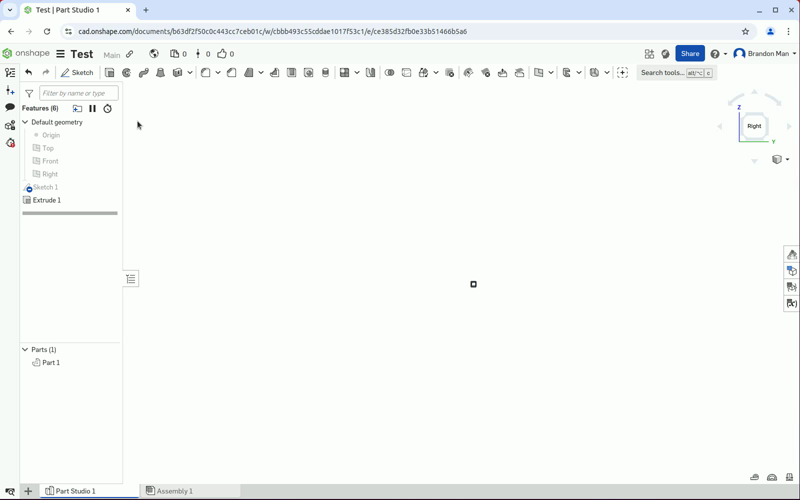
mouse_move(73, 189)
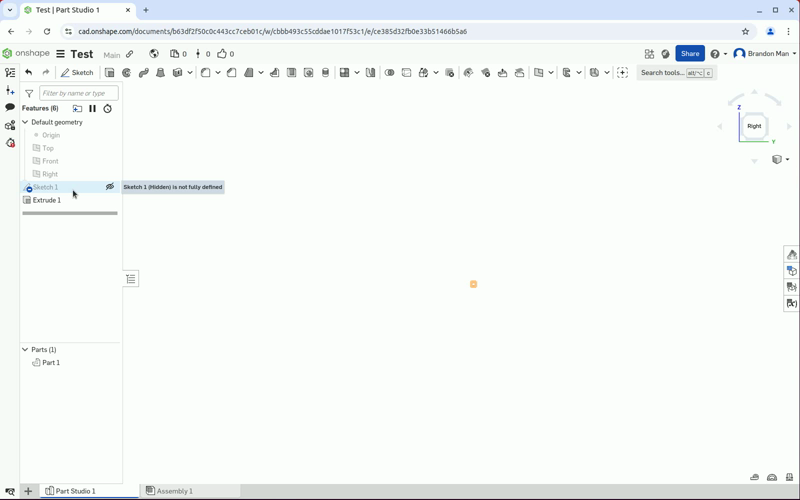
click(73, 189)
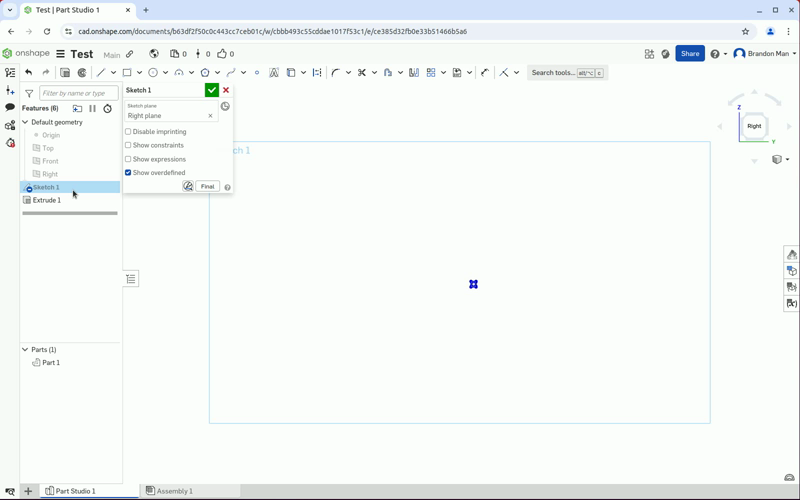
mouse_move(229, 92)
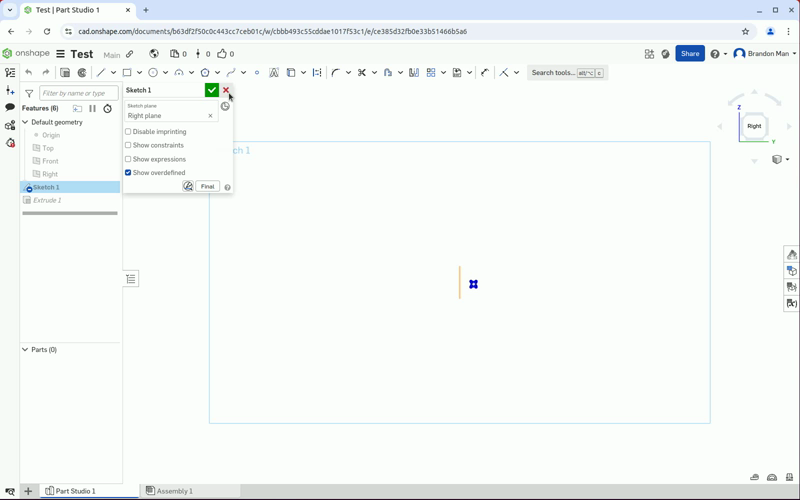
click(229, 92)
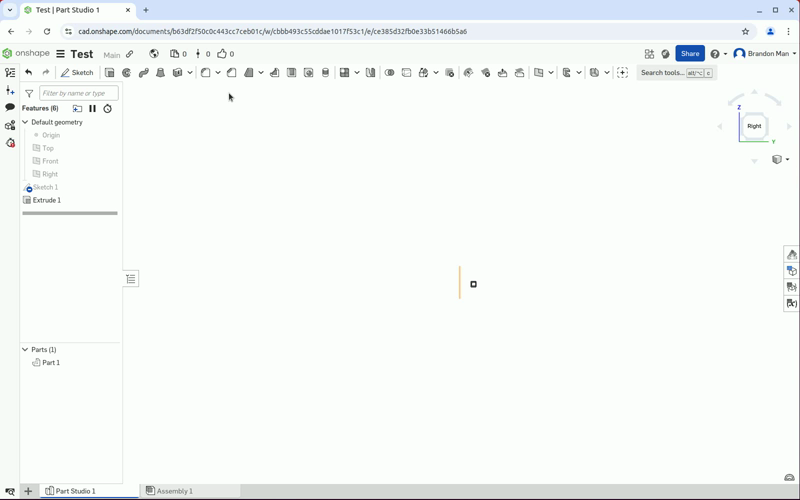
mouse_move(73, 352)
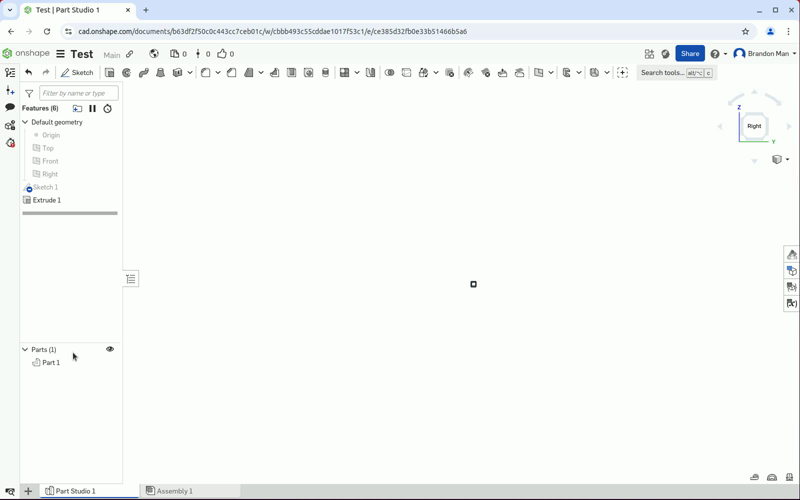
key(y)
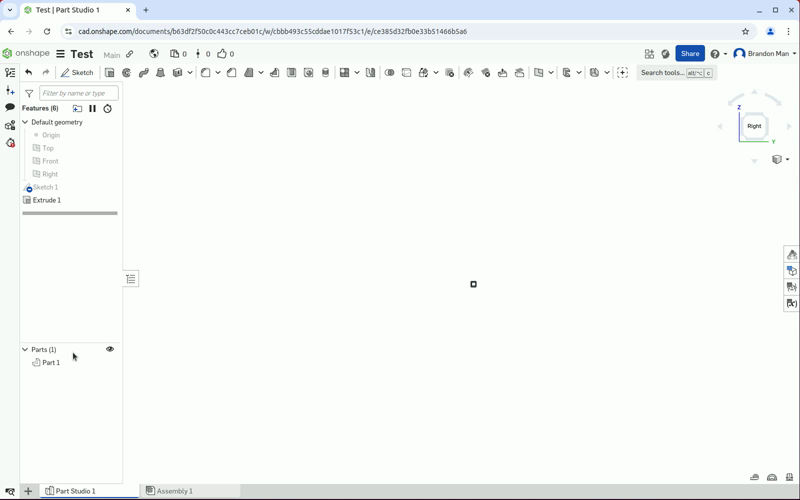
key(shift+p)
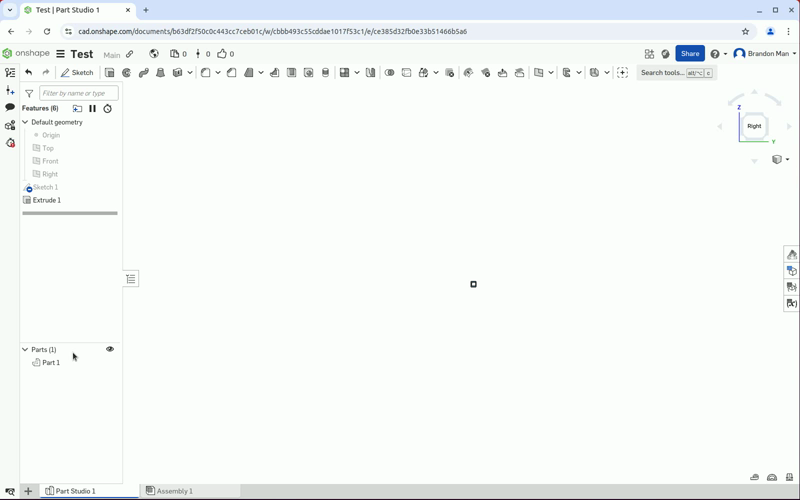
key(space)
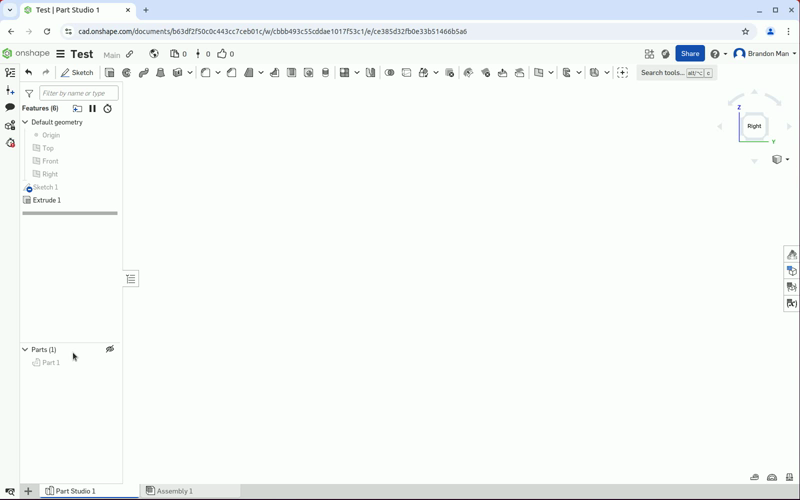
key_down(shift)
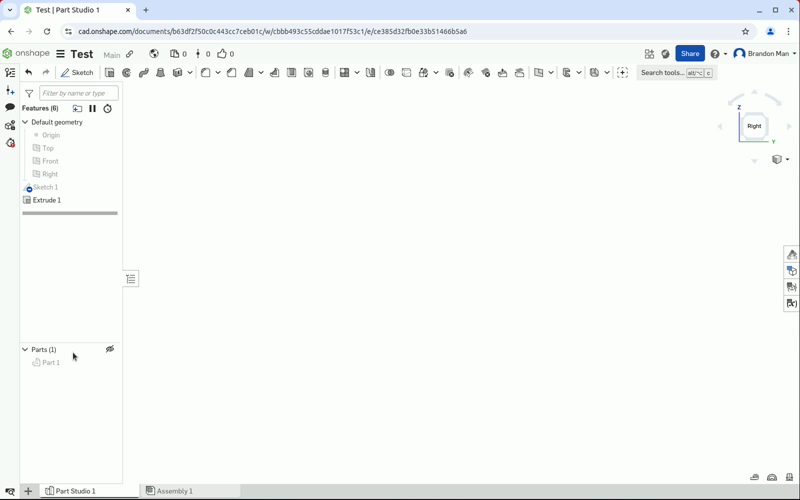
key(right)
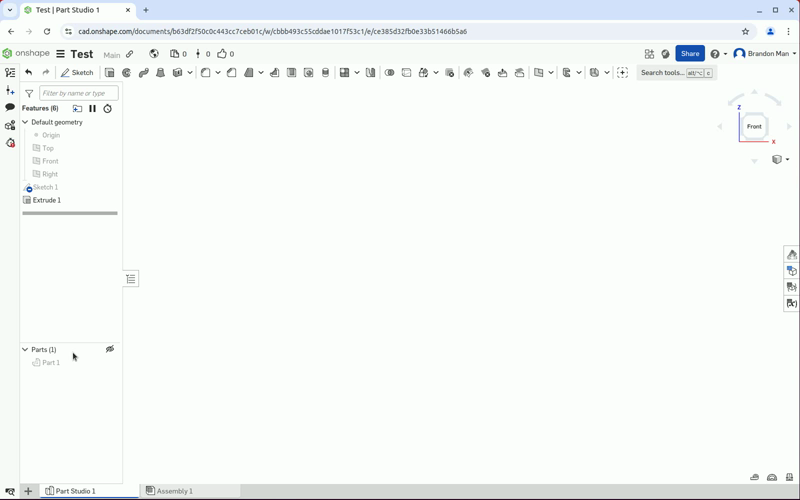
key_up(shift)
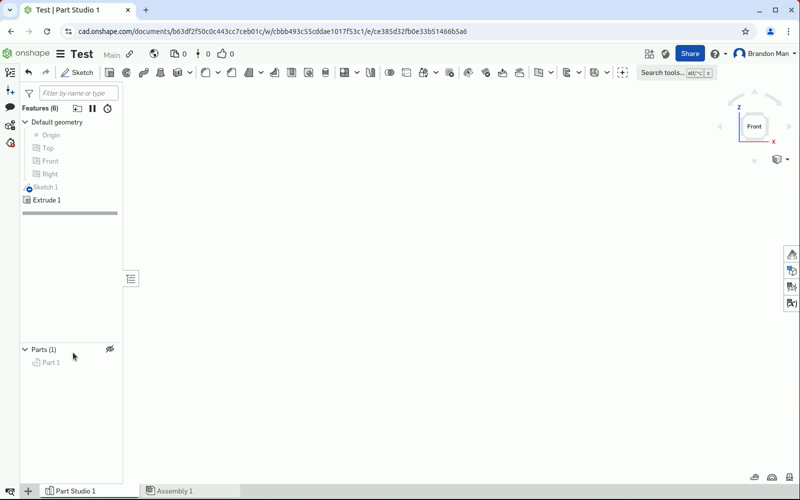
key(space)
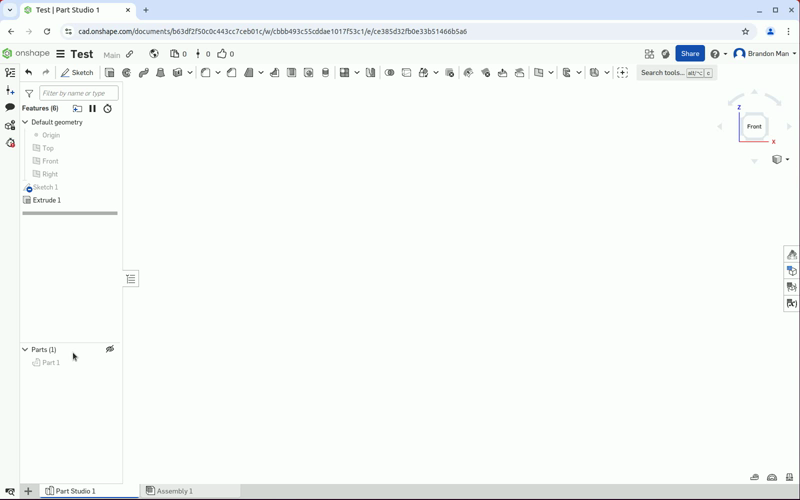
key_down(shift)
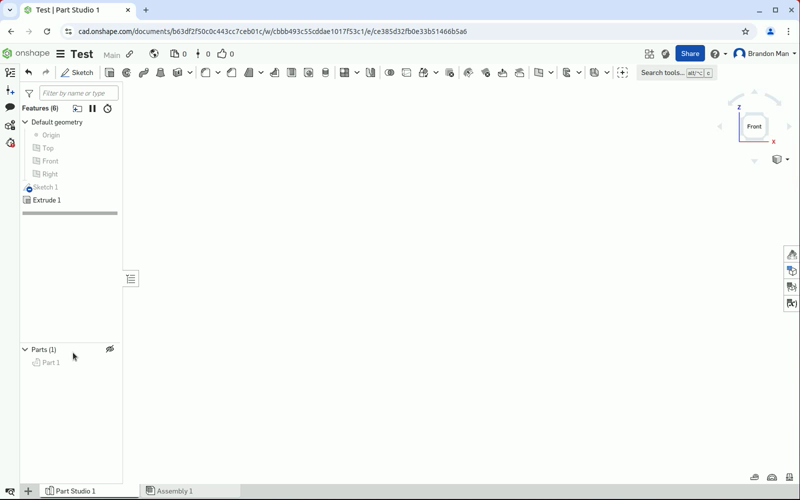
key(down)
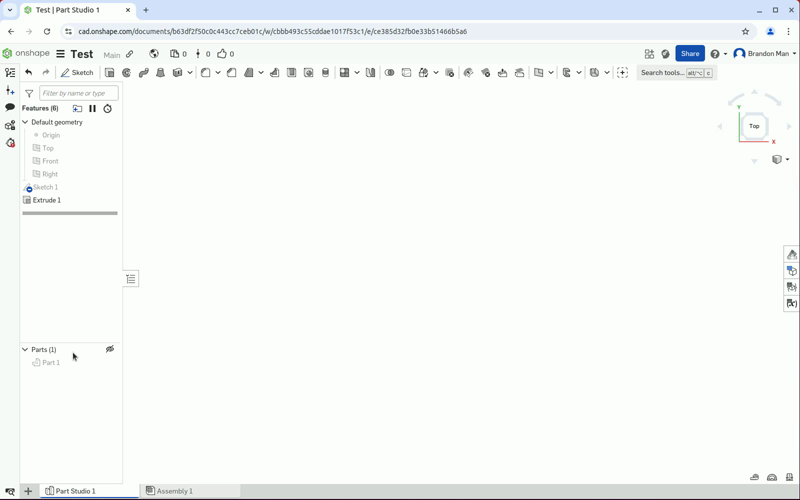
key_up(shift)
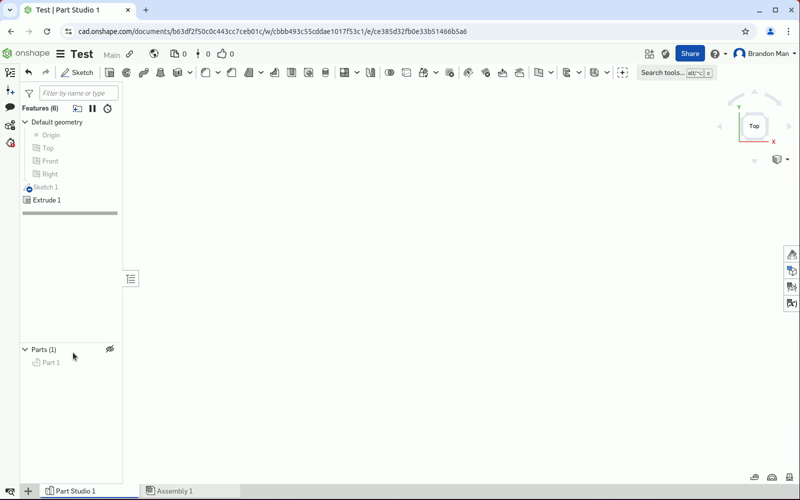
mouse_move(73, 352)
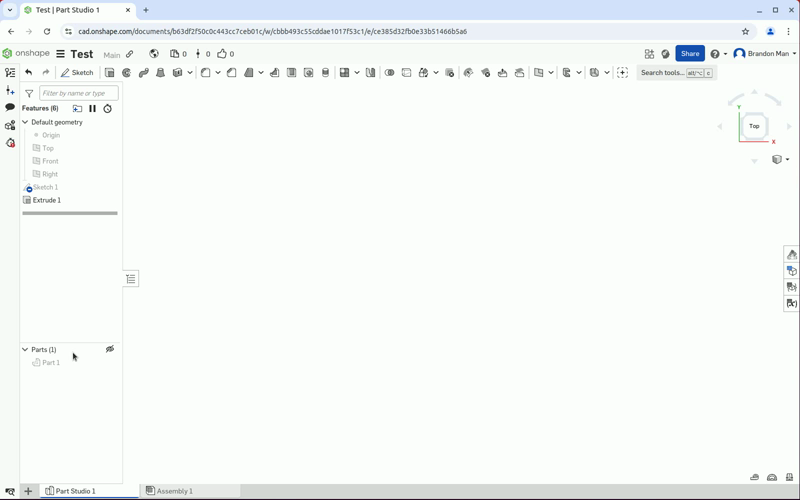
key(shift+y)
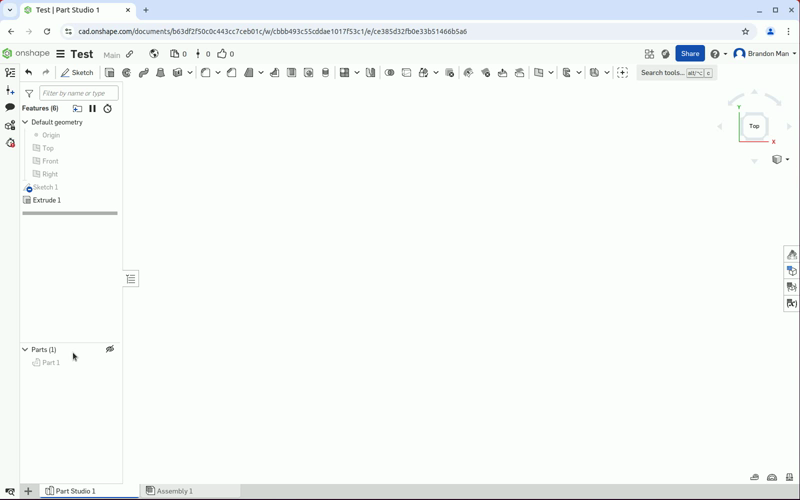
key(shift+s)
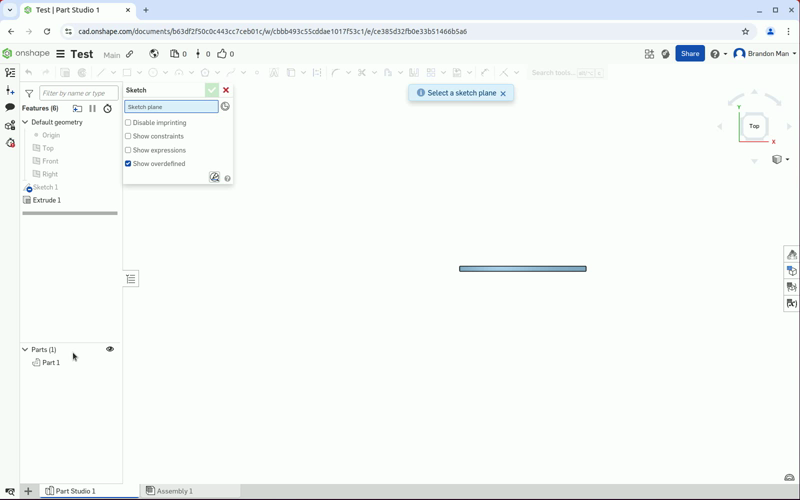
mouse_move(73, 150)
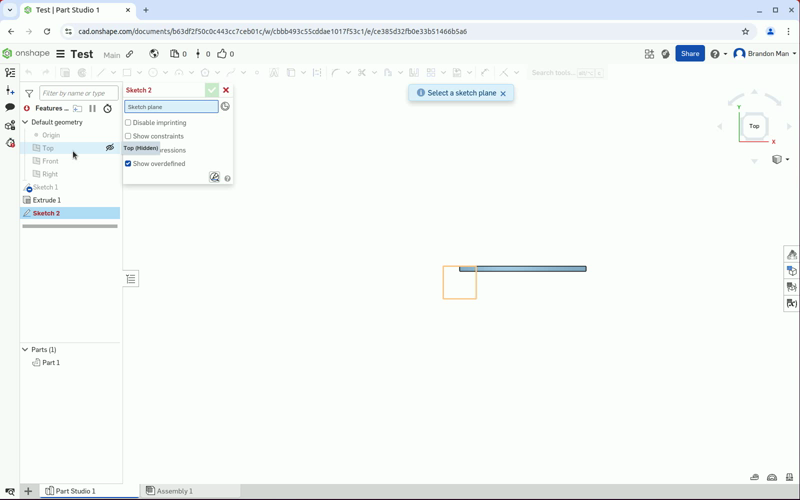
click(73, 150)
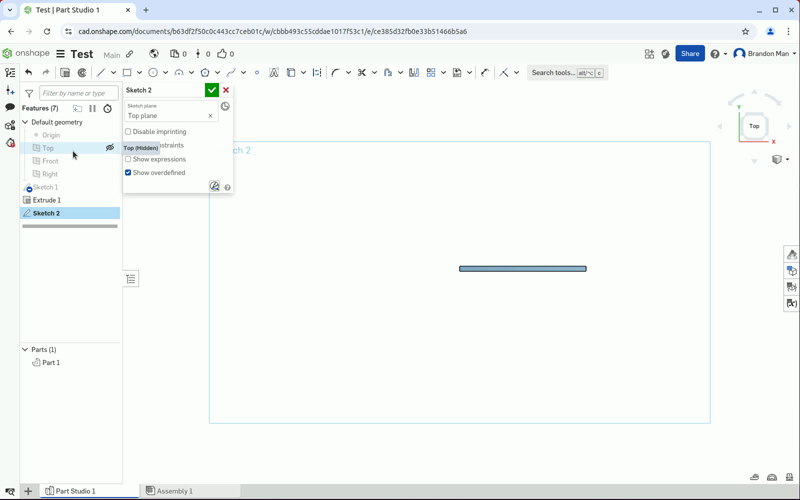
mouse_move(73, 352)
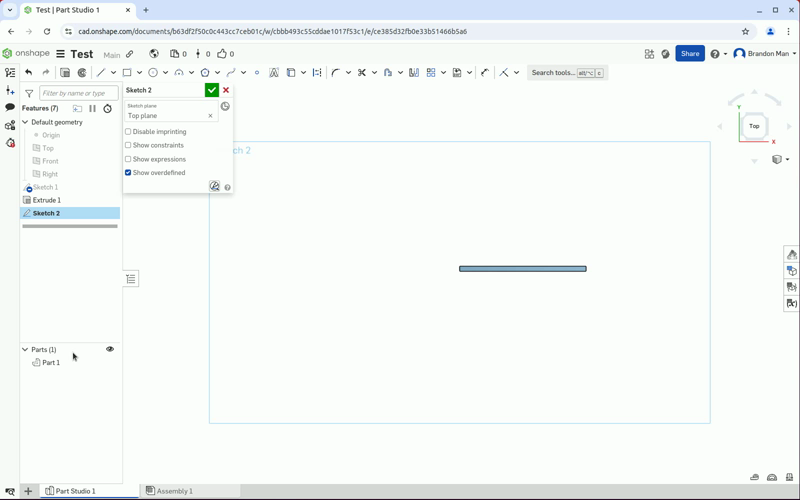
key(y)
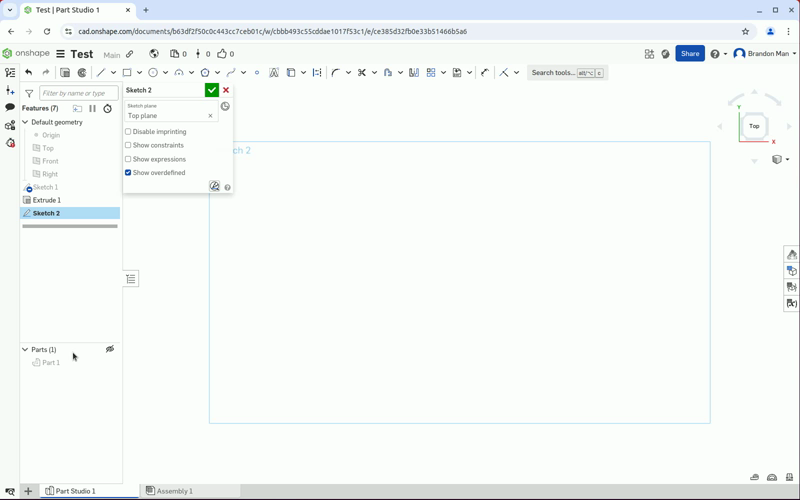
key(l)
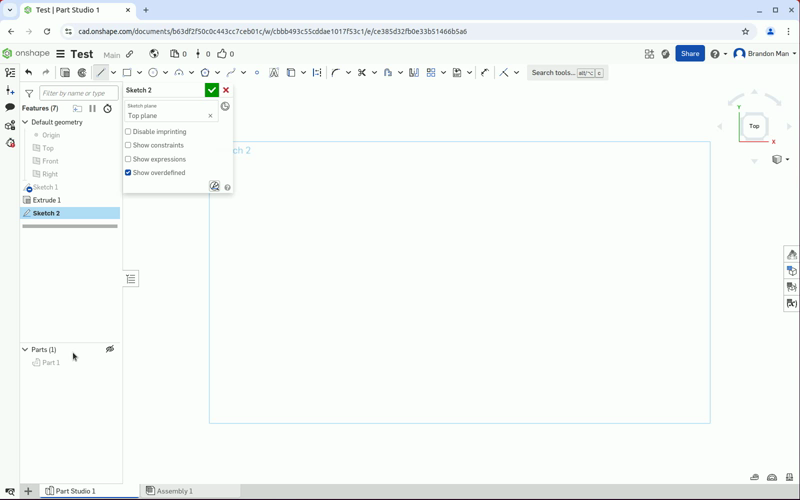
key_down(shift)
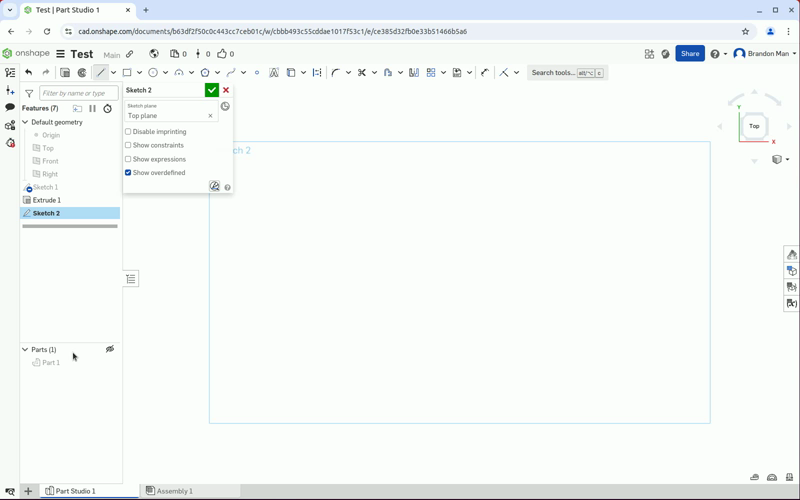
mouse_move(513, 272)
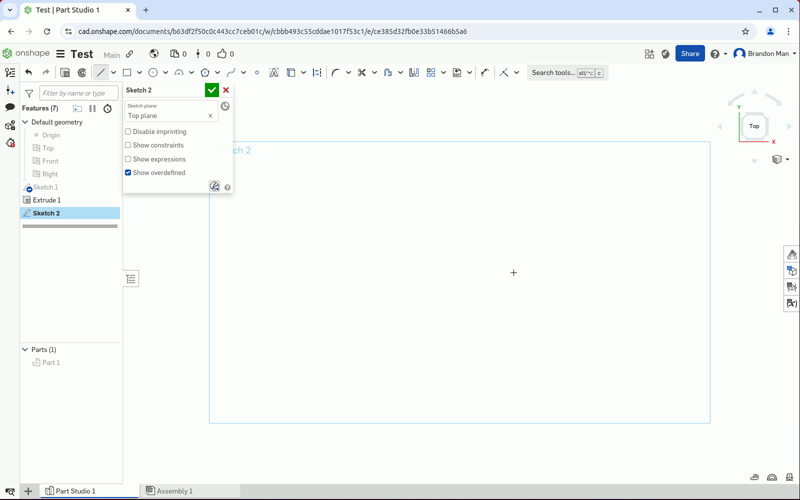
click(513, 272)
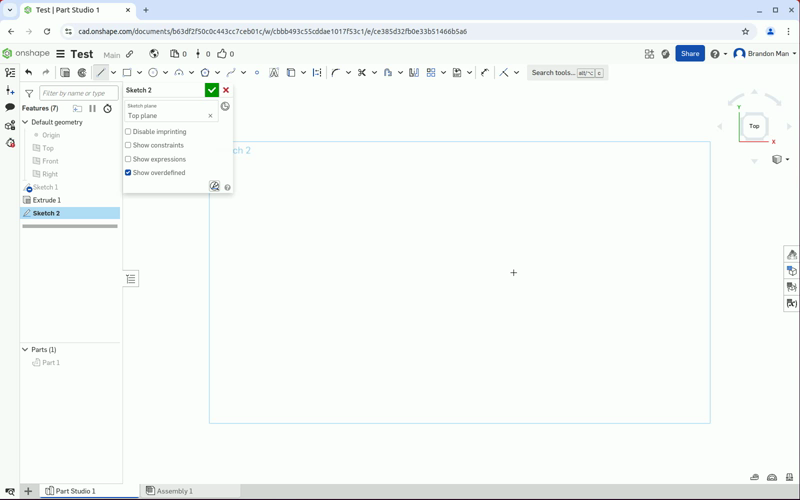
key_up(shift)
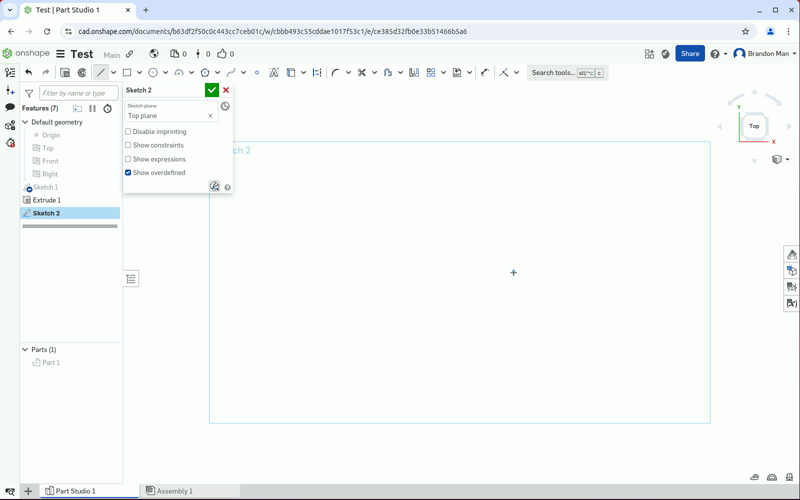
key_down(shift)
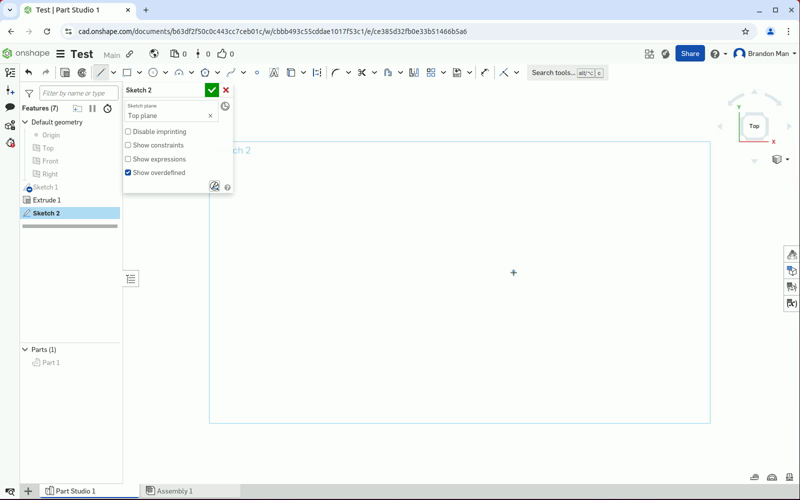
mouse_move(543, 272)
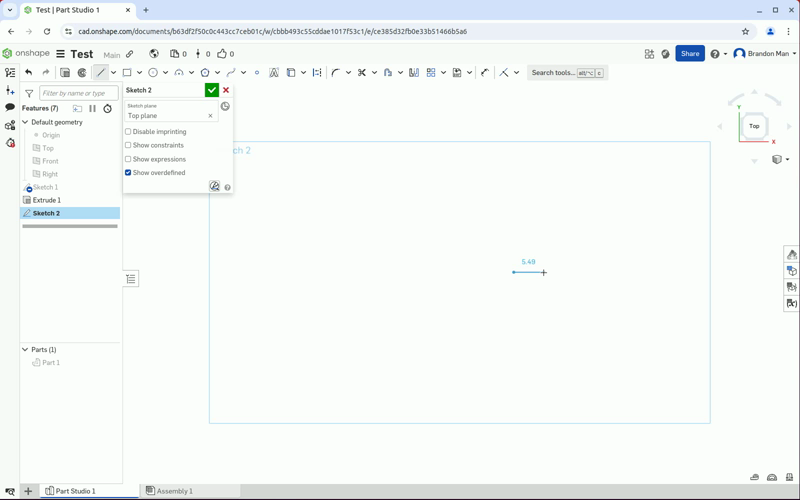
mouse_move(518, 272)
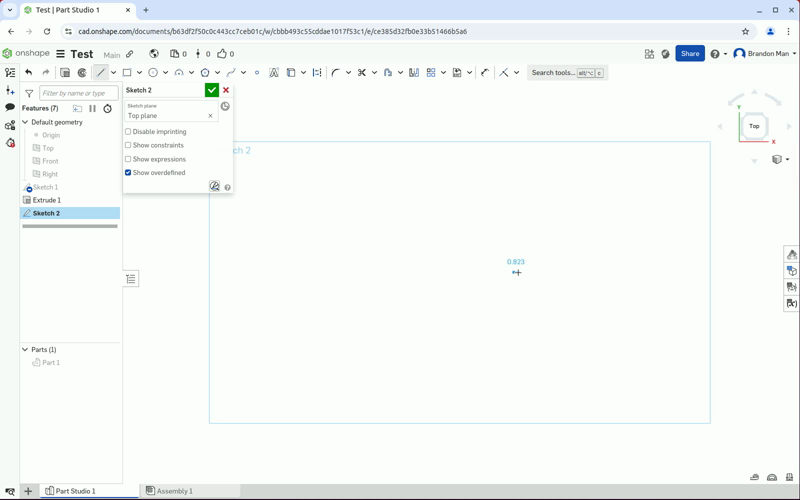
scroll(6)
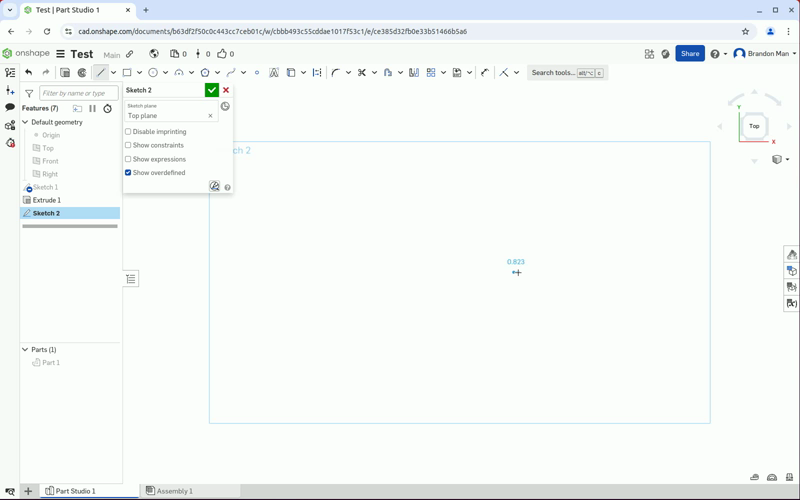
scroll(6)
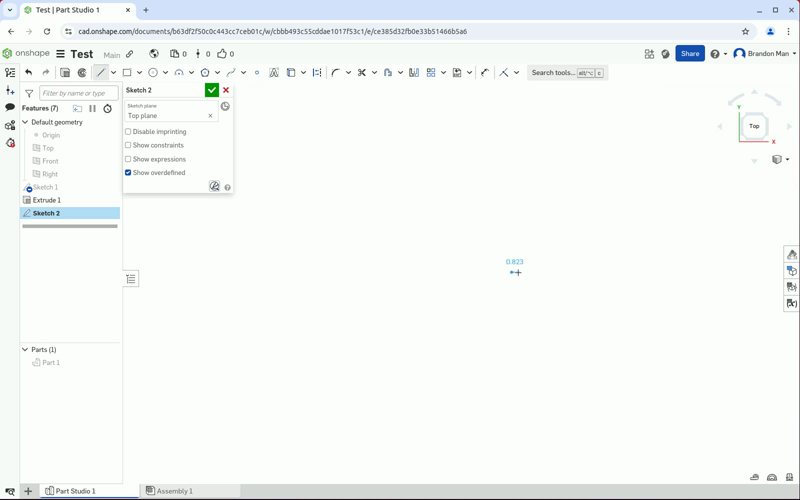
scroll(6)
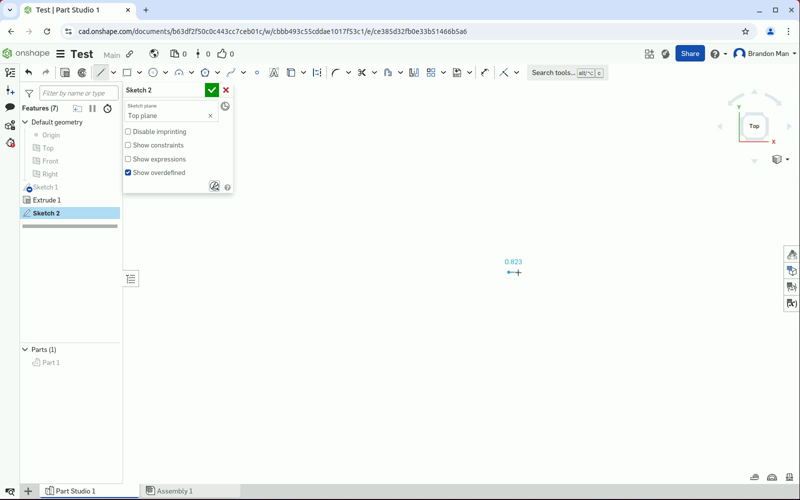
scroll(6)
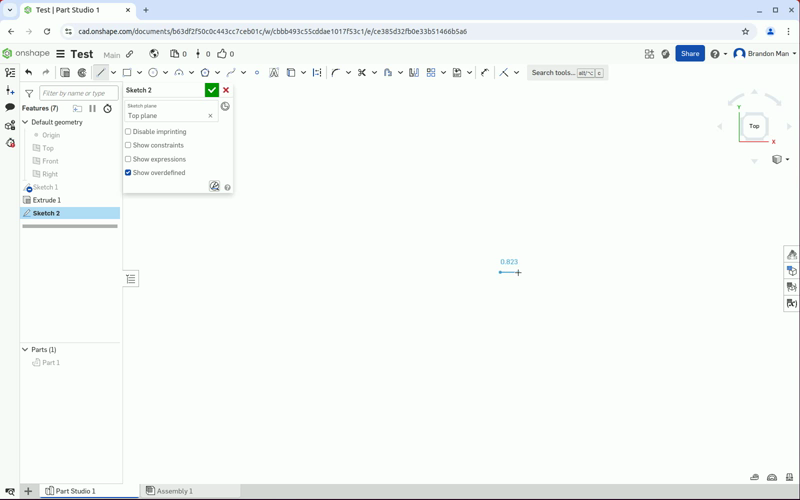
scroll(6)
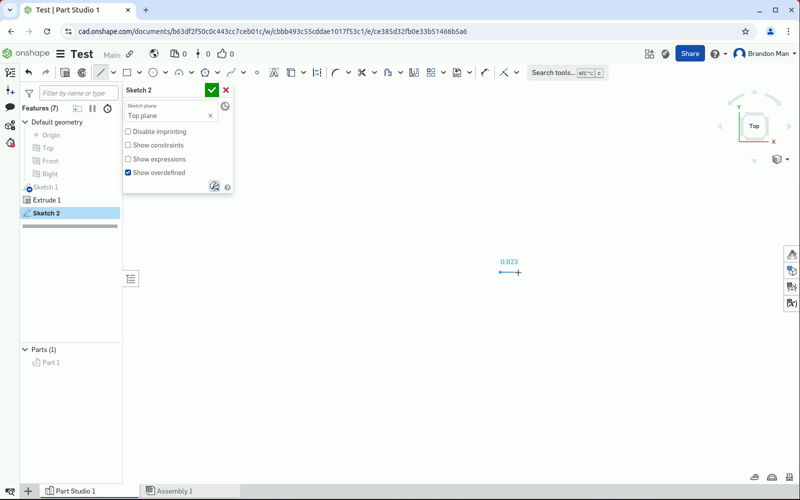
scroll(6)
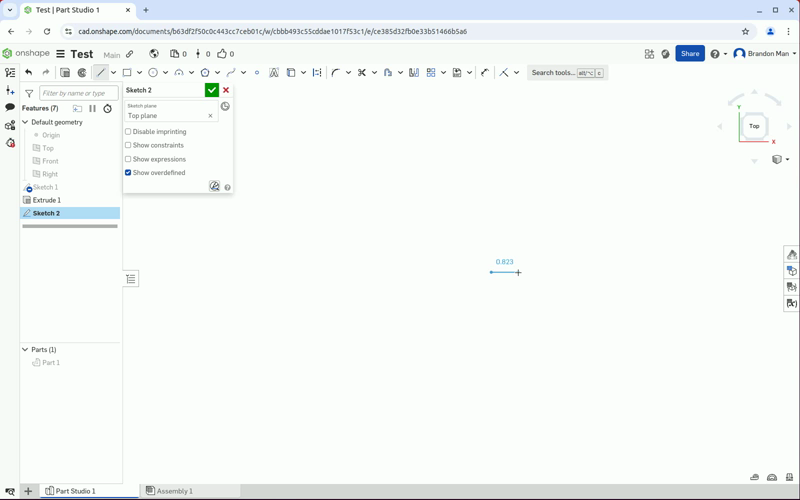
scroll(6)
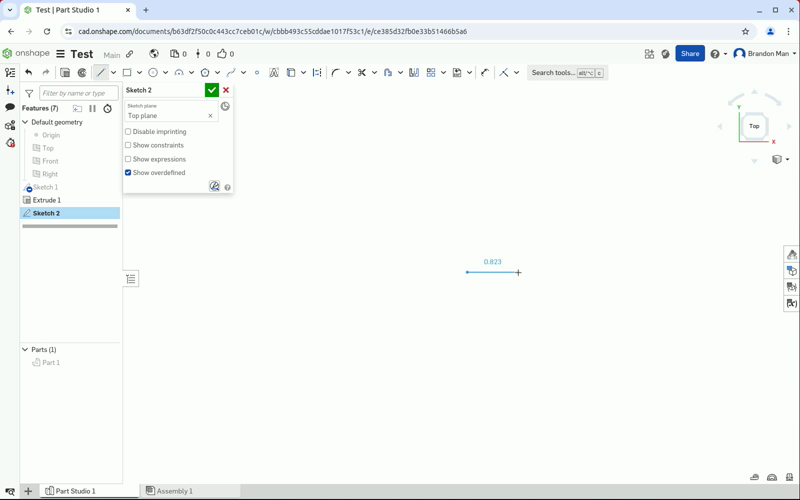
click(518, 272)
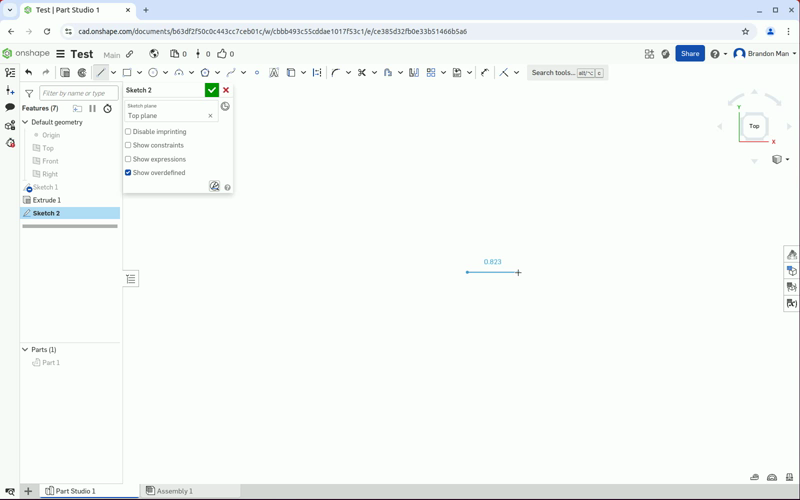
scroll(-6)
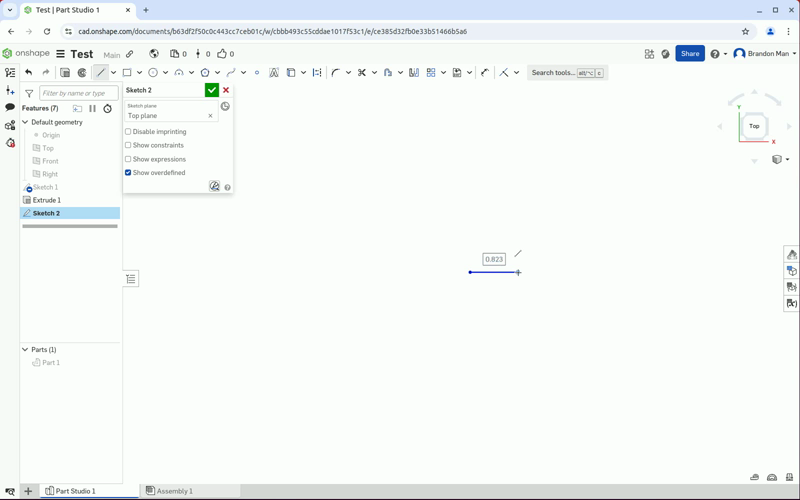
scroll(-6)
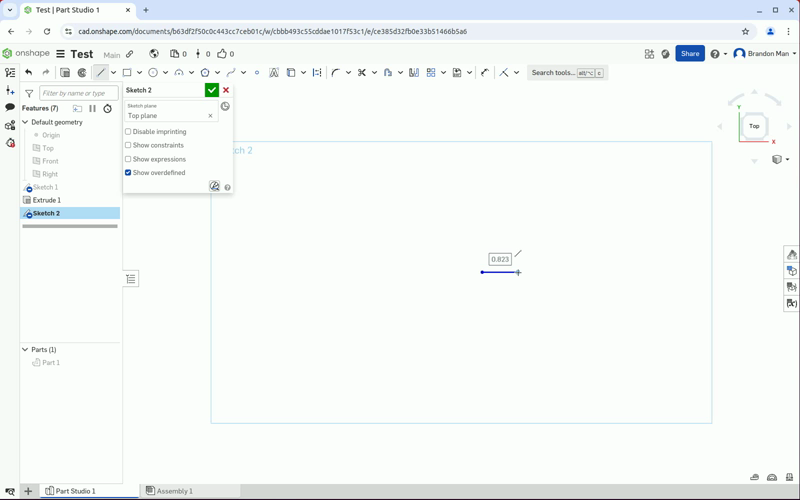
scroll(-6)
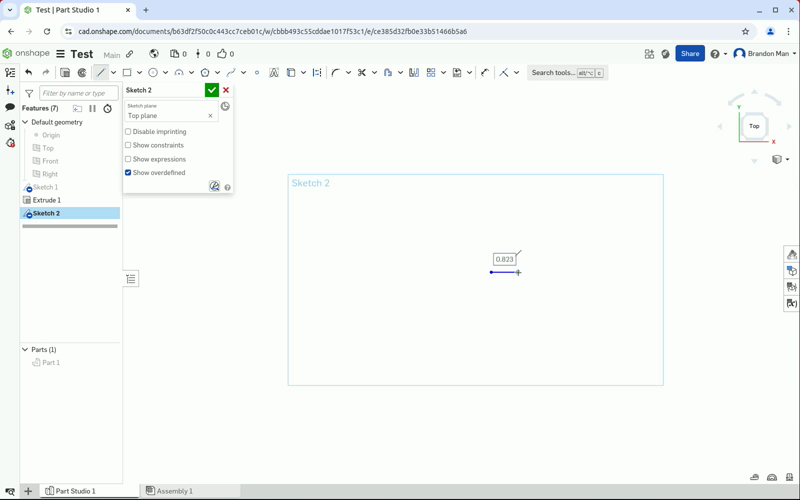
scroll(-6)
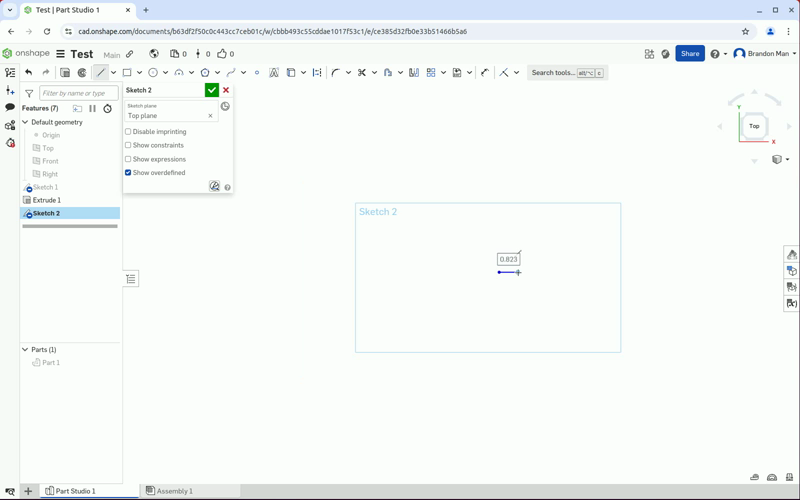
scroll(-6)
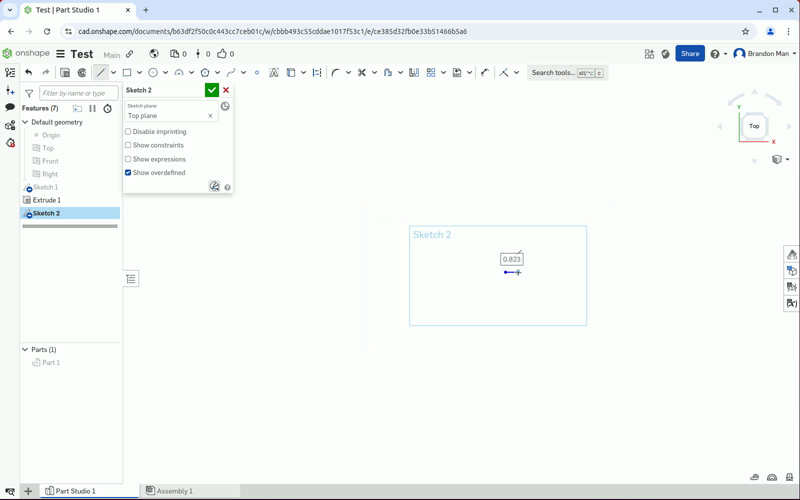
scroll(-6)
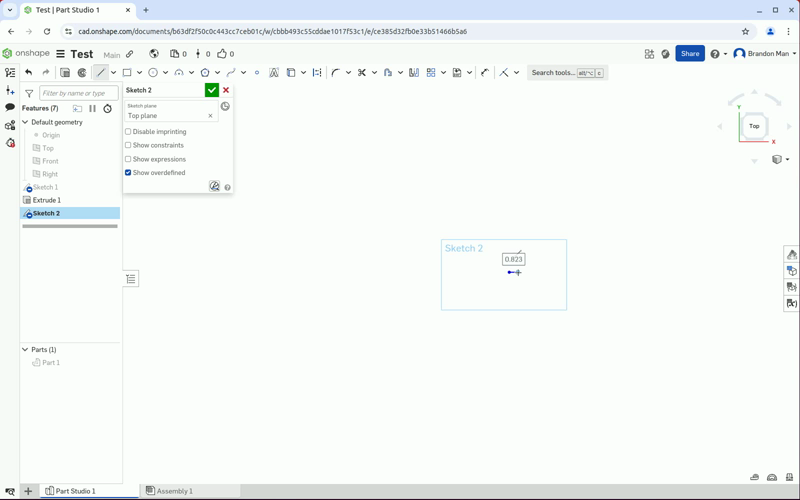
scroll(-6)
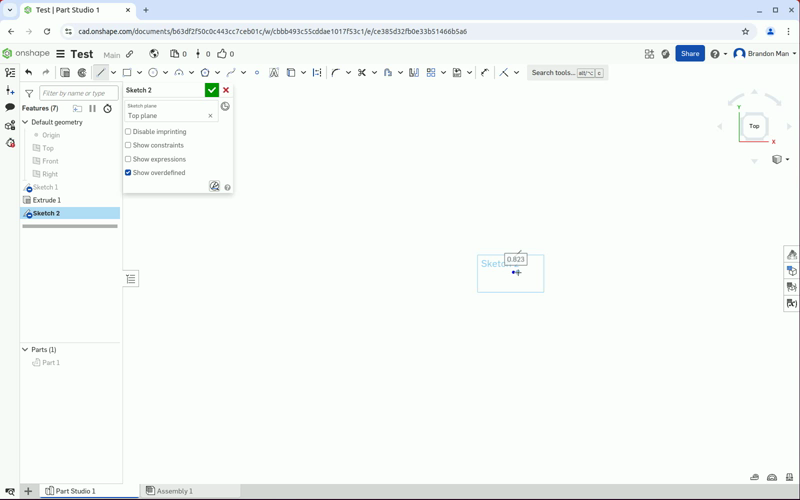
key_up(shift)
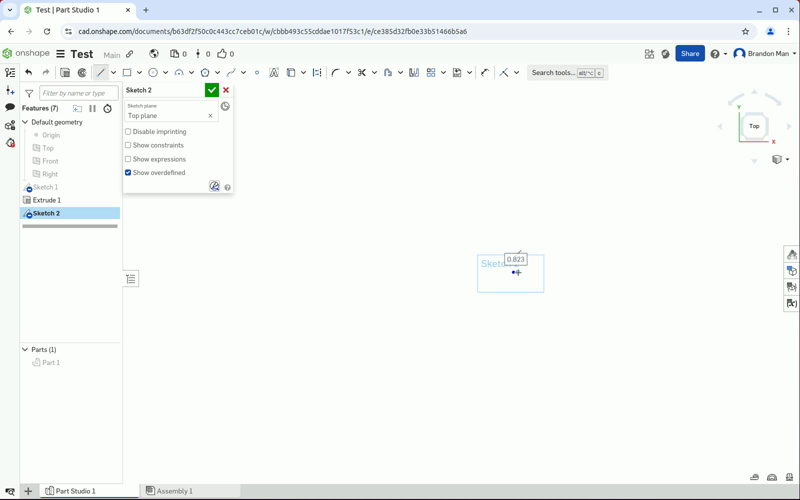
key_down(shift)
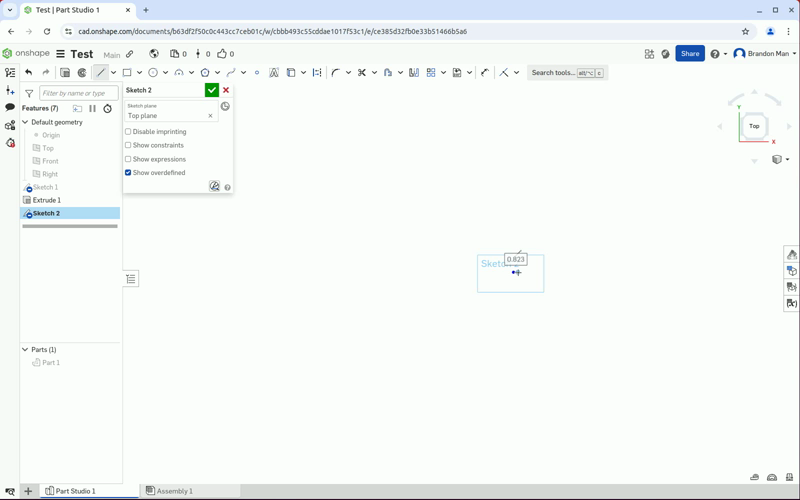
mouse_move(548, 272)
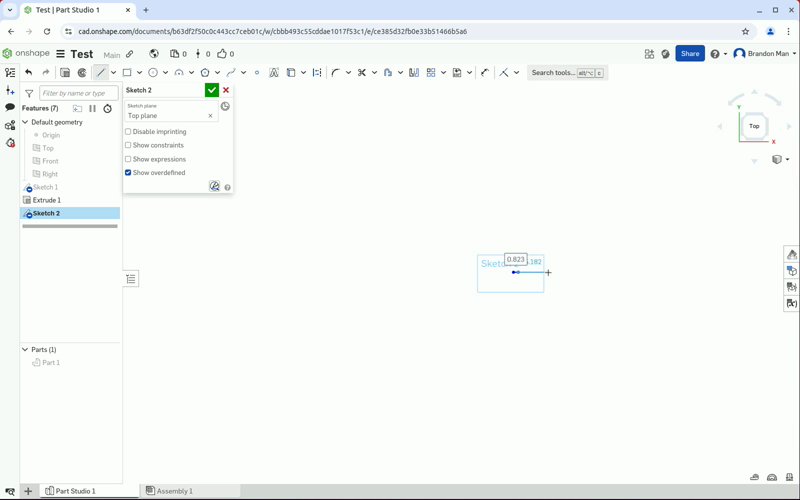
mouse_move(518, 267)
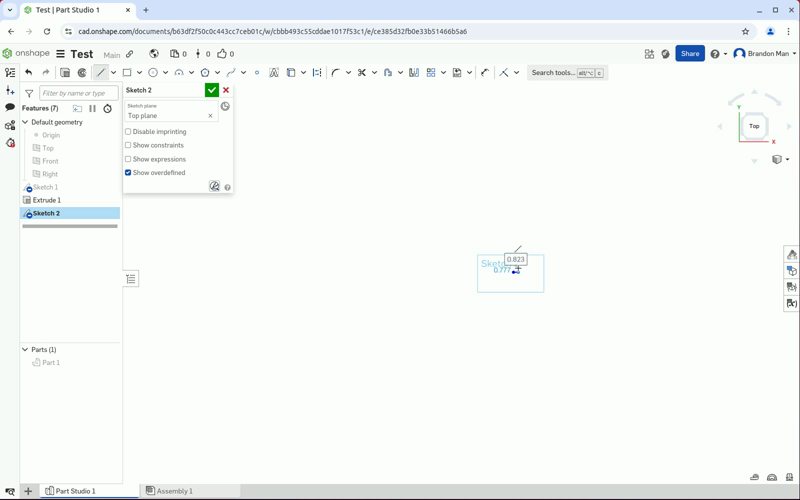
scroll(6)
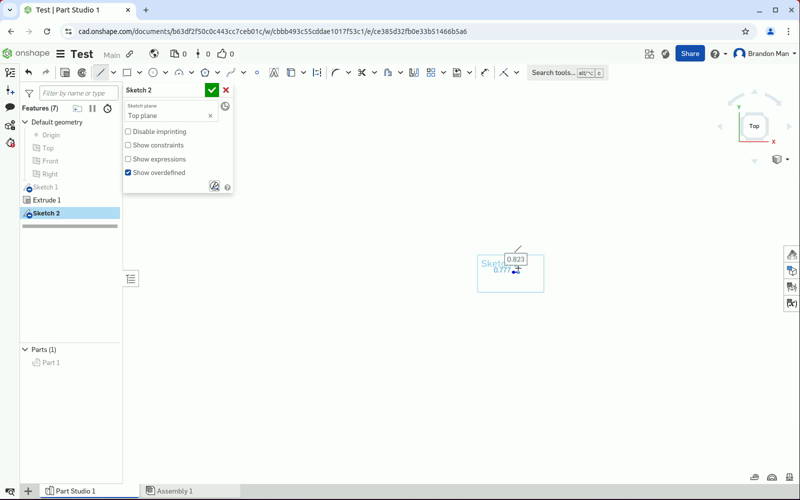
scroll(6)
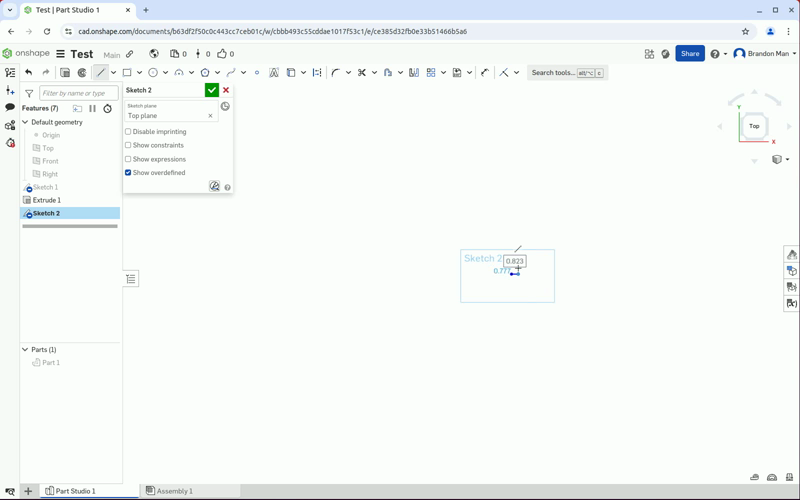
scroll(6)
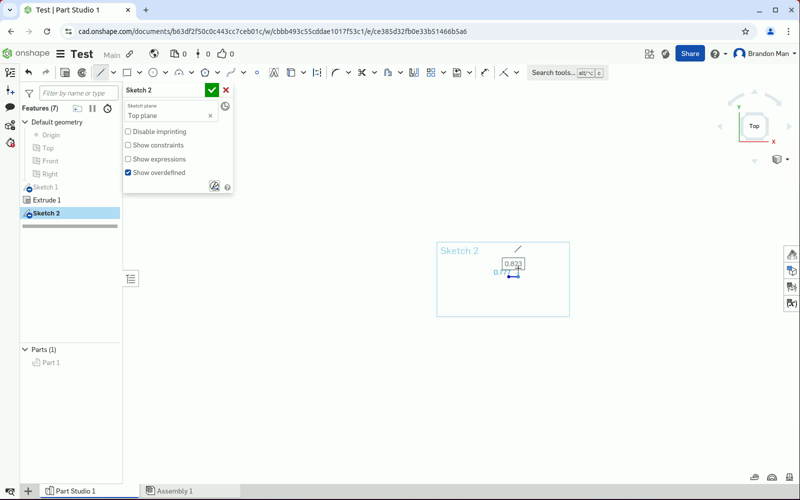
scroll(6)
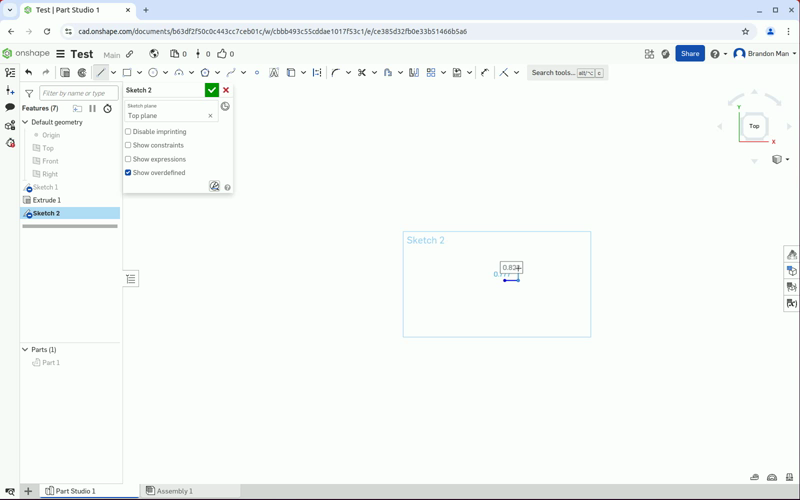
scroll(6)
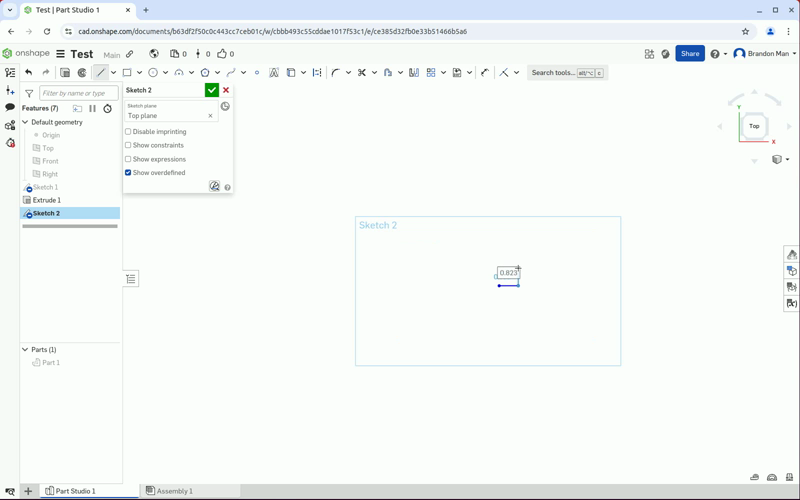
scroll(6)
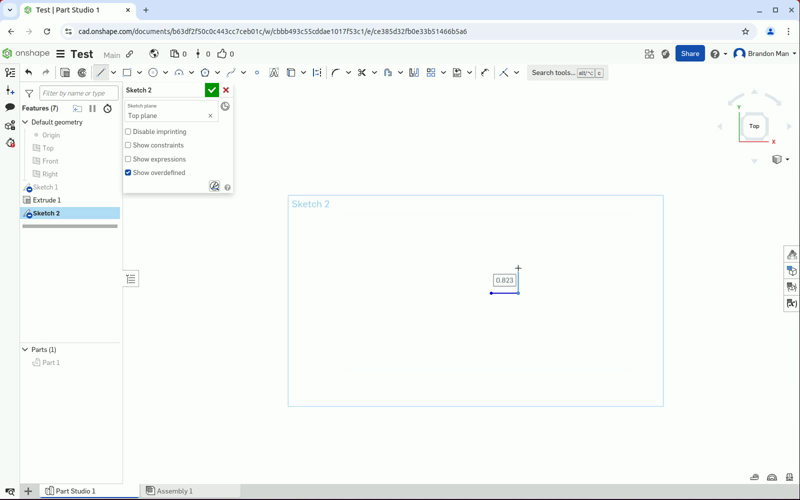
scroll(6)
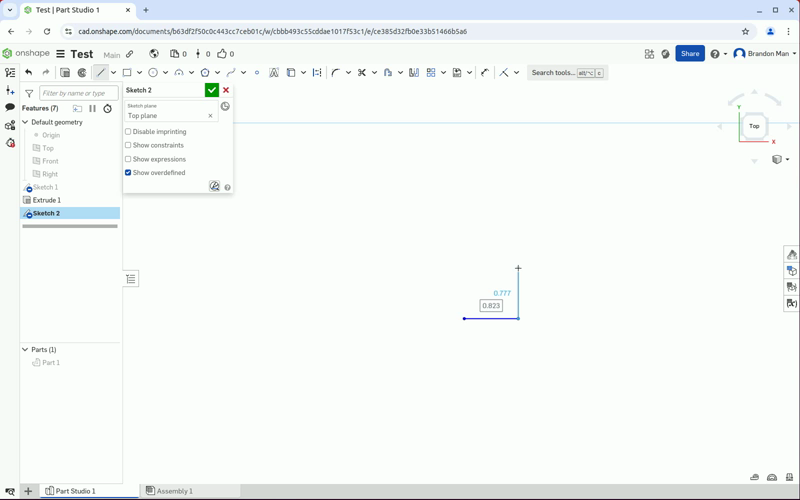
click(518, 267)
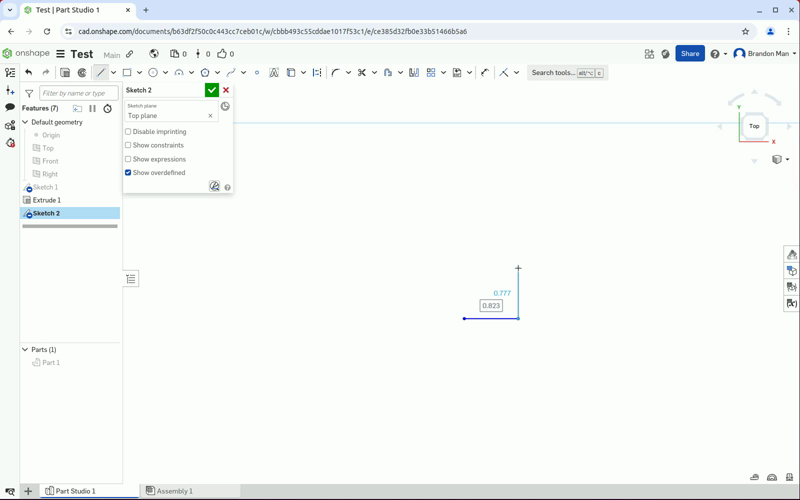
scroll(-6)
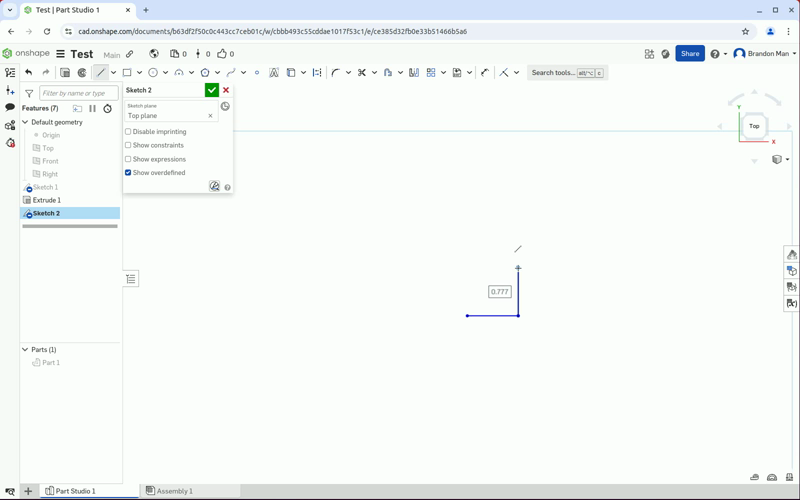
scroll(-6)
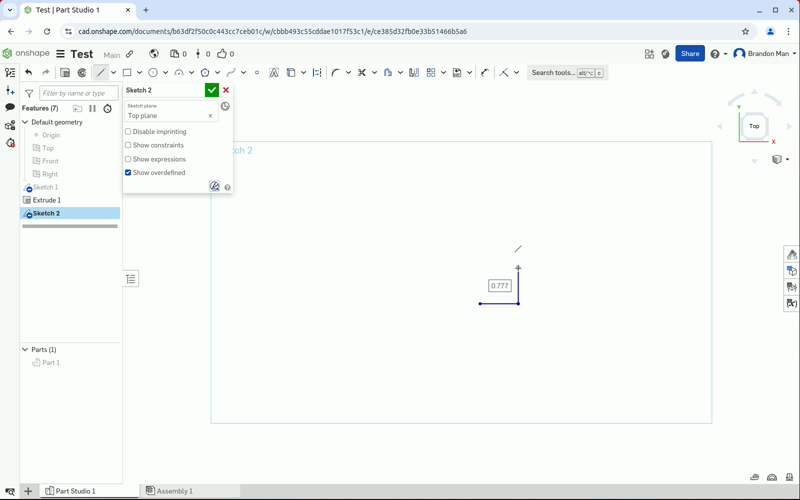
scroll(-6)
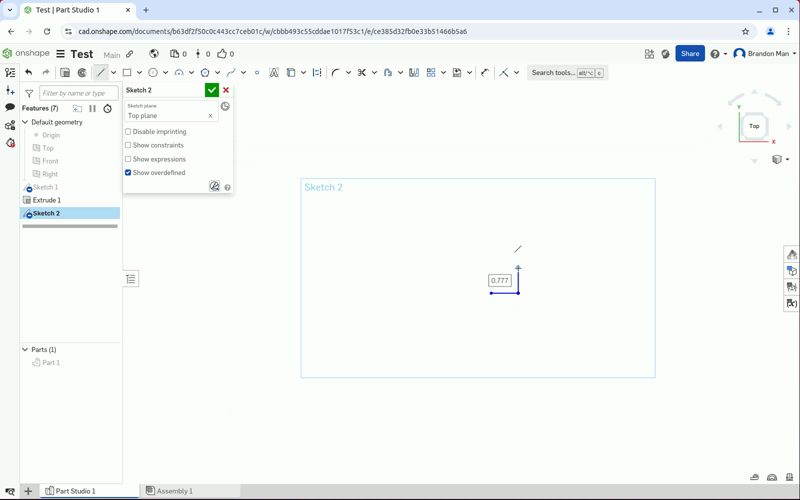
scroll(-6)
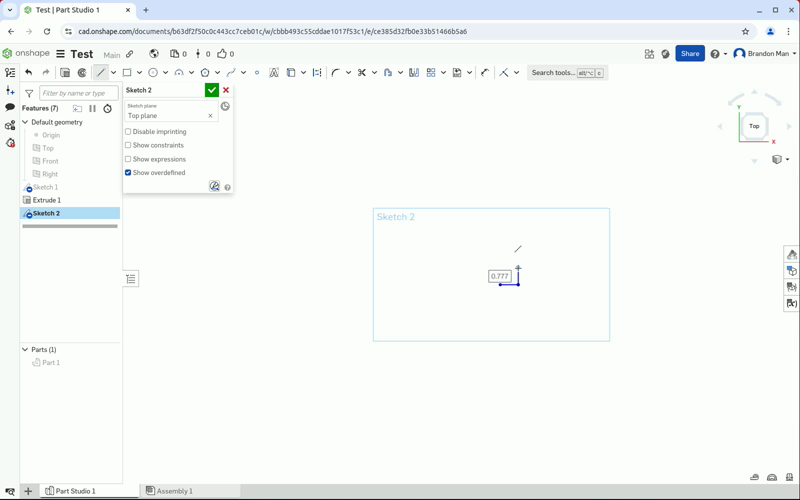
scroll(-6)
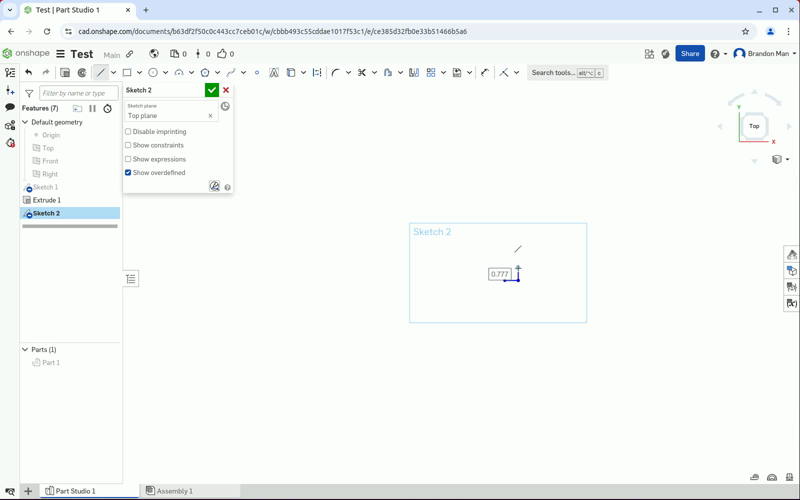
scroll(-6)
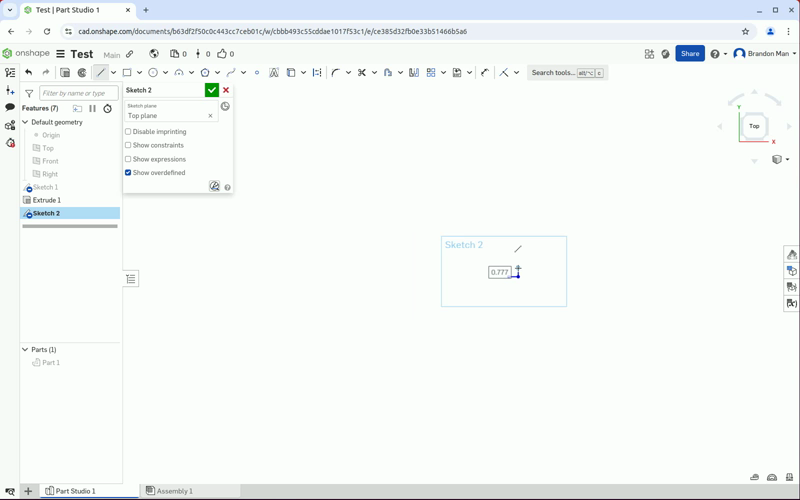
scroll(-6)
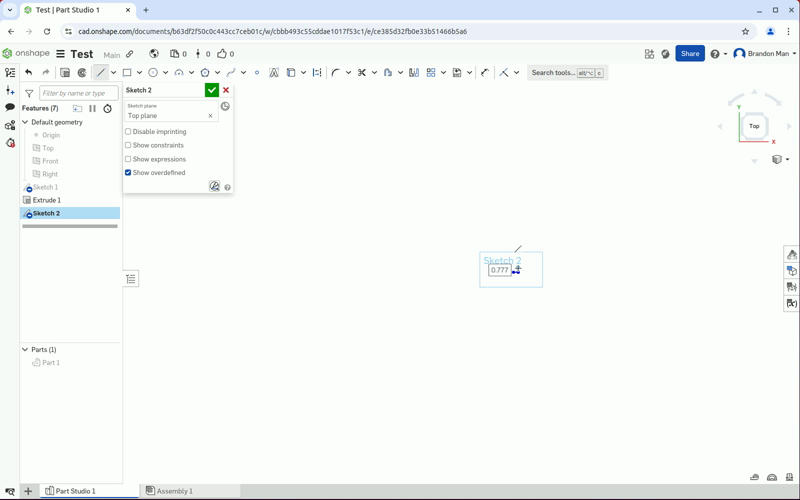
key_up(shift)
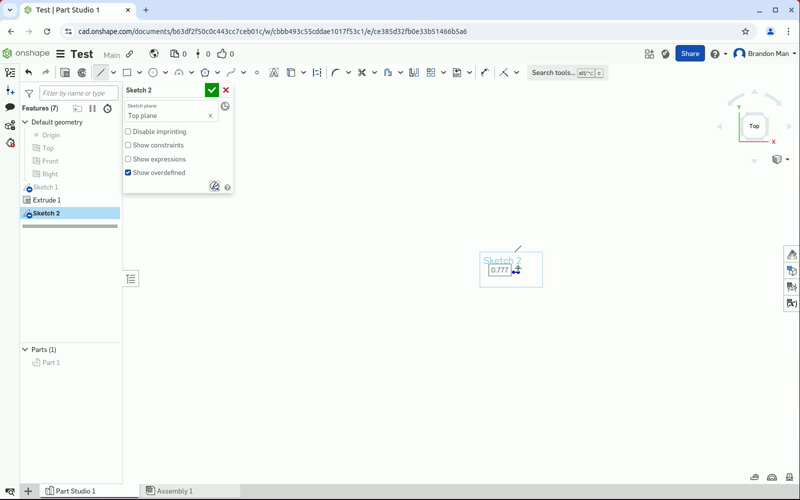
key_down(shift)
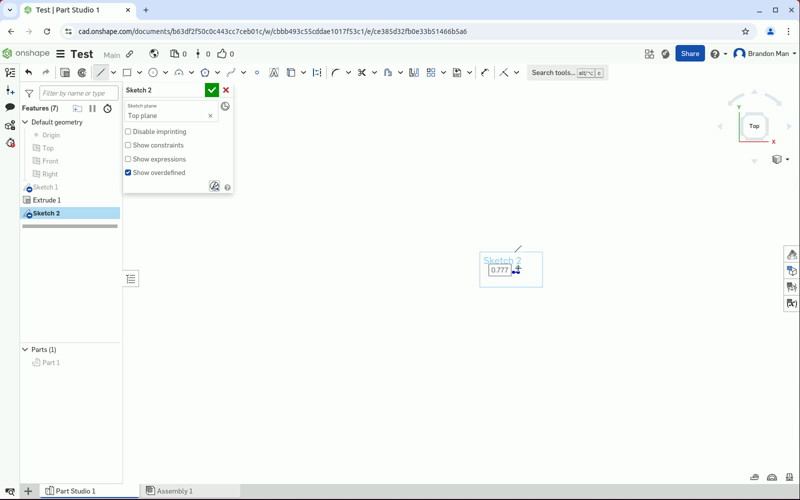
mouse_move(548, 267)
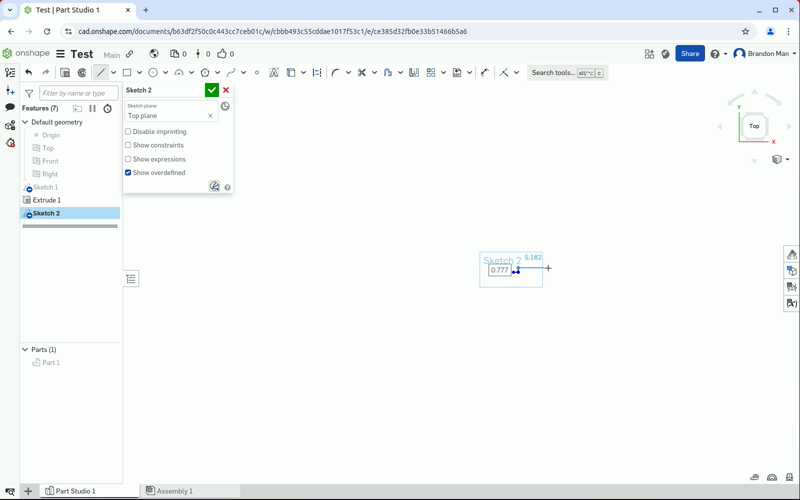
mouse_move(513, 267)
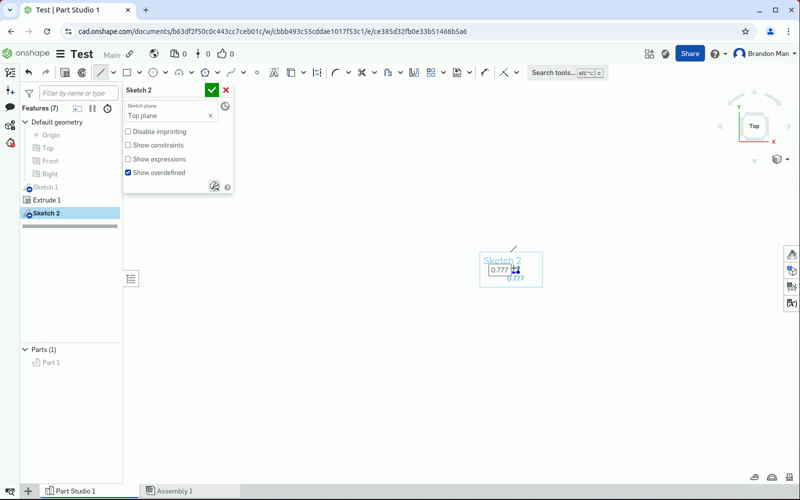
scroll(6)
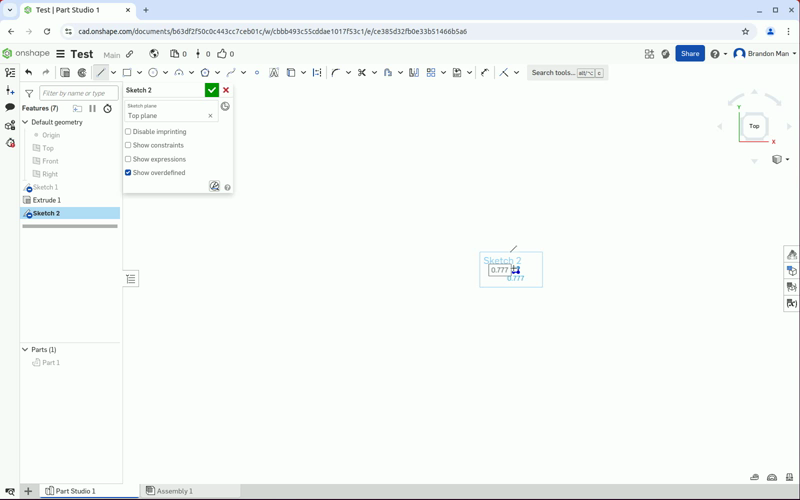
scroll(6)
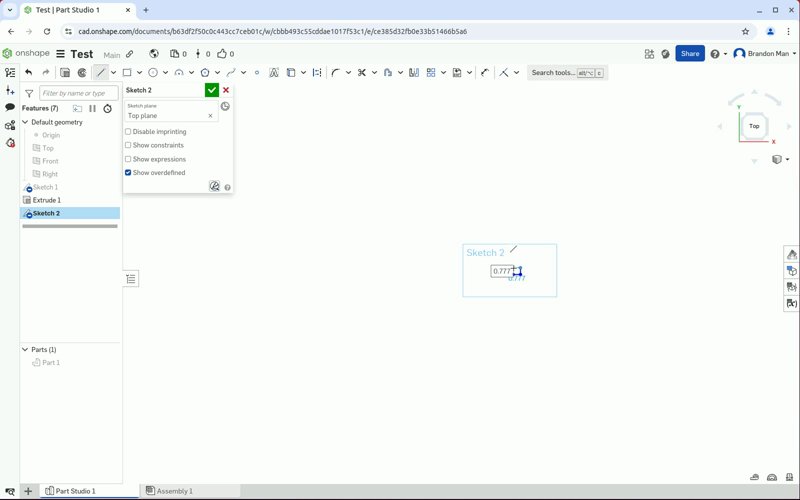
scroll(6)
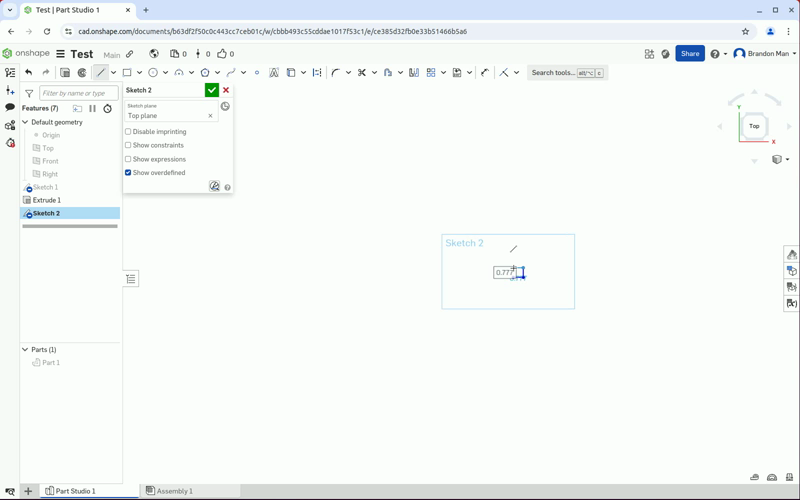
scroll(6)
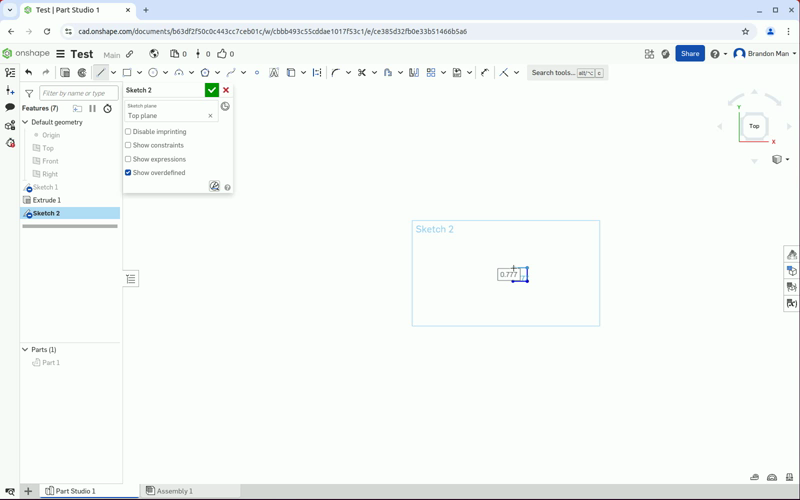
scroll(6)
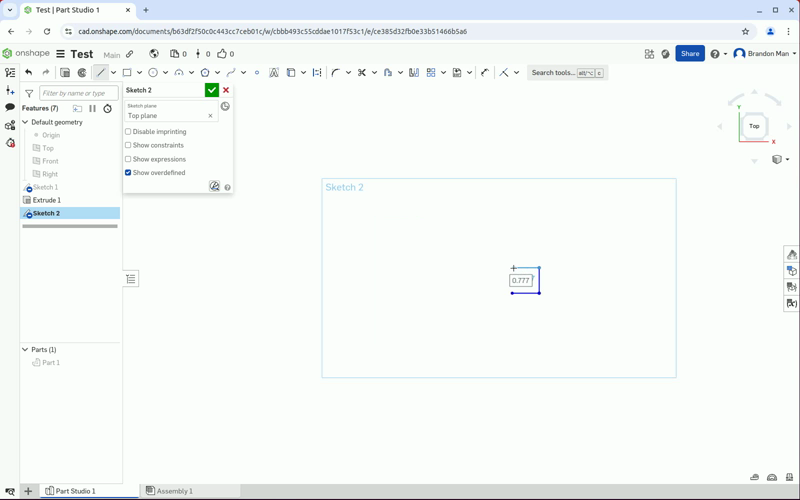
scroll(6)
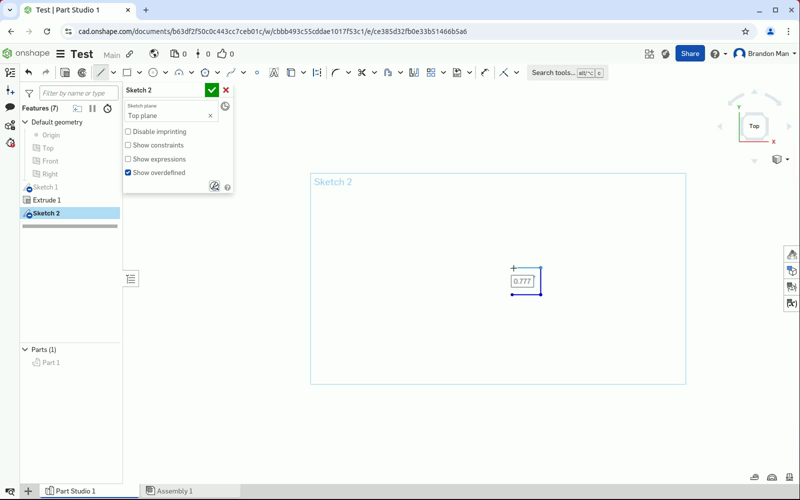
scroll(6)
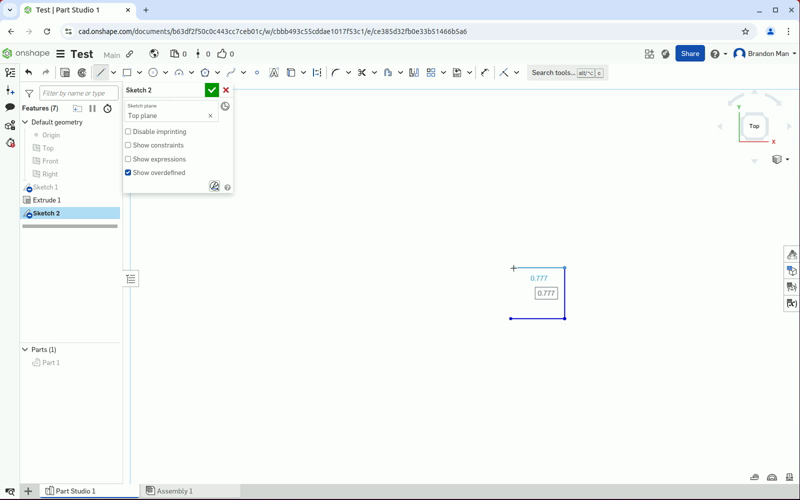
click(513, 267)
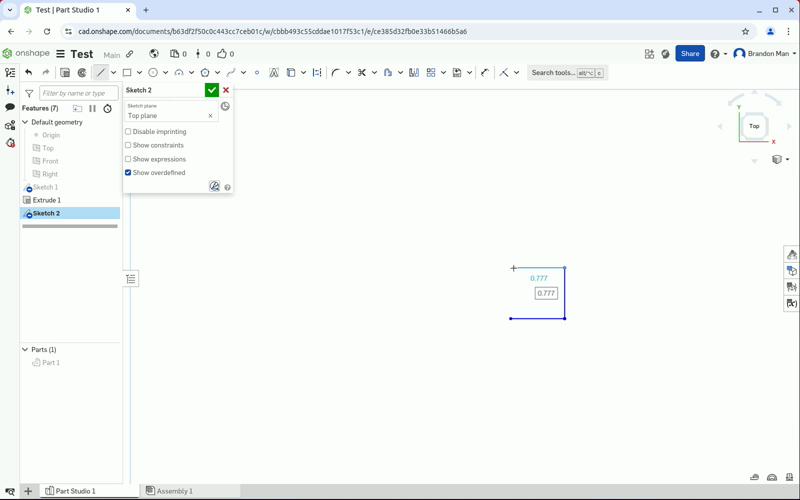
scroll(-6)
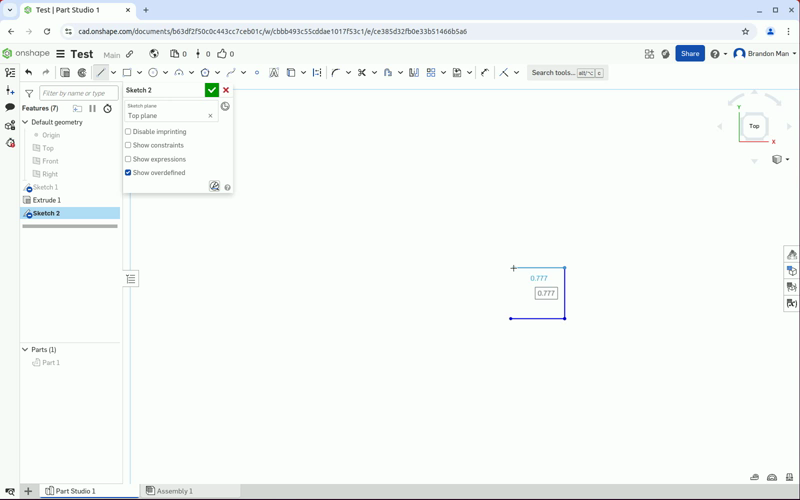
scroll(-6)
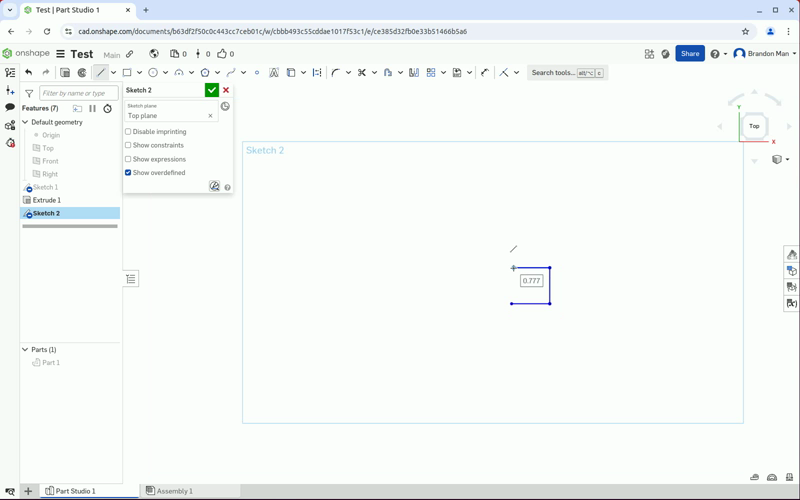
scroll(-6)
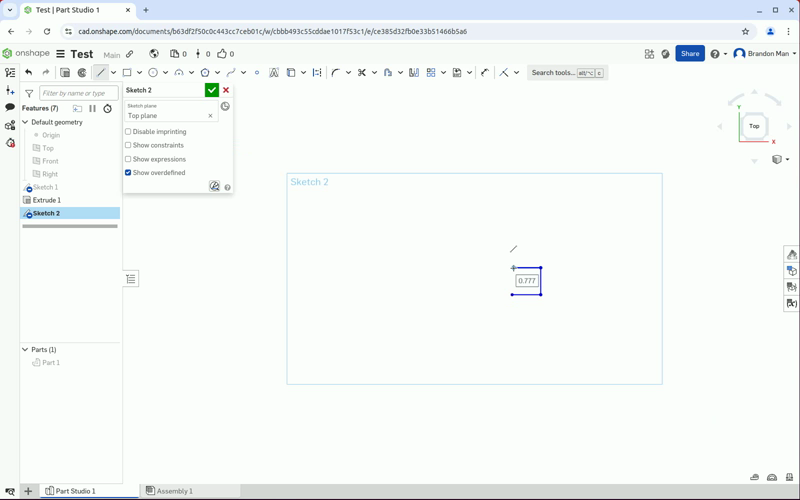
scroll(-6)
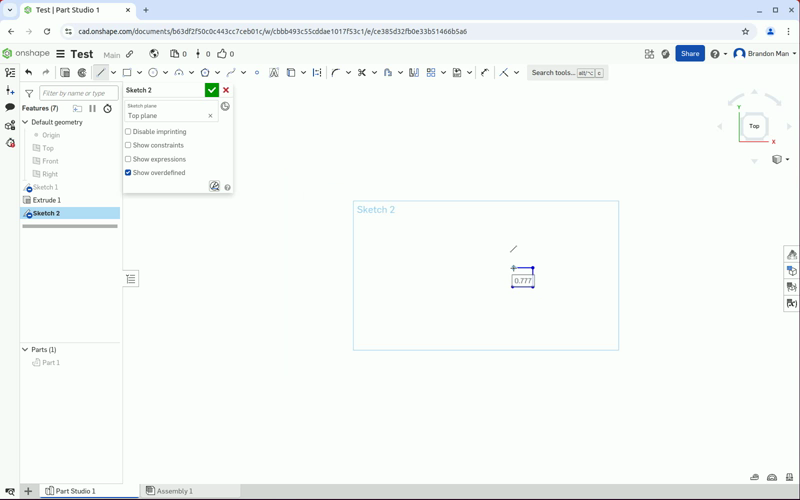
scroll(-6)
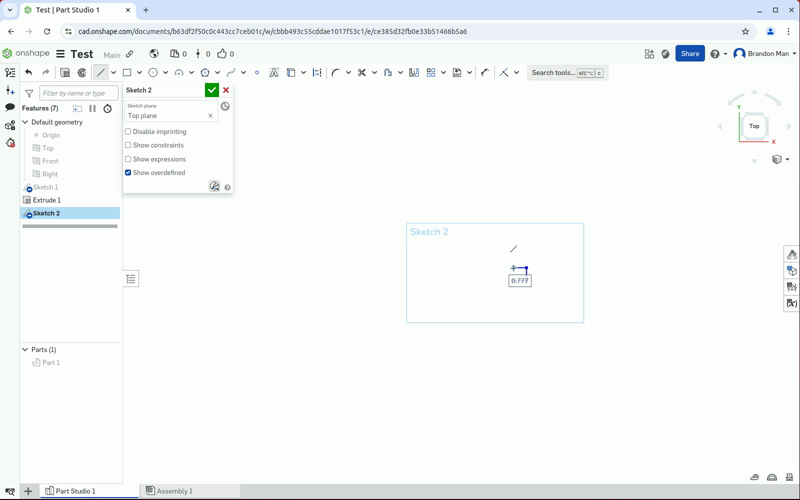
scroll(-6)
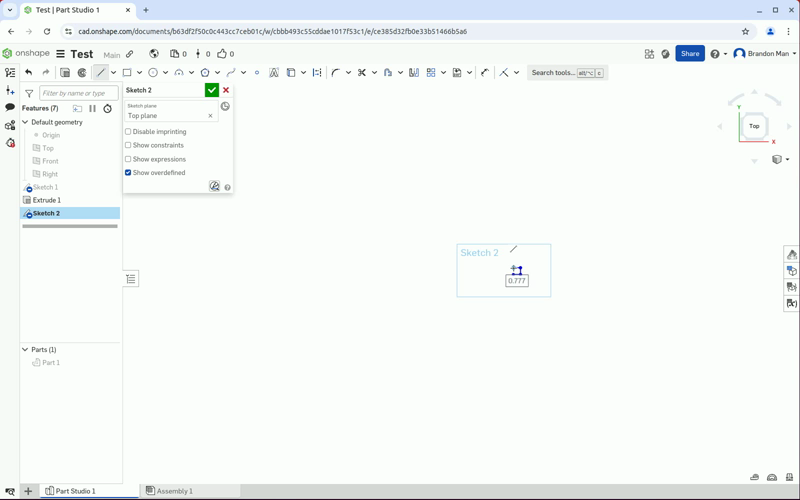
scroll(-6)
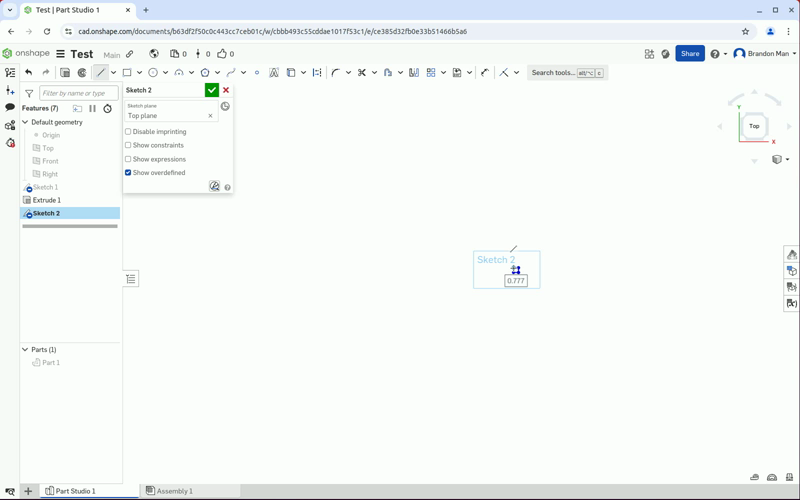
key_up(shift)
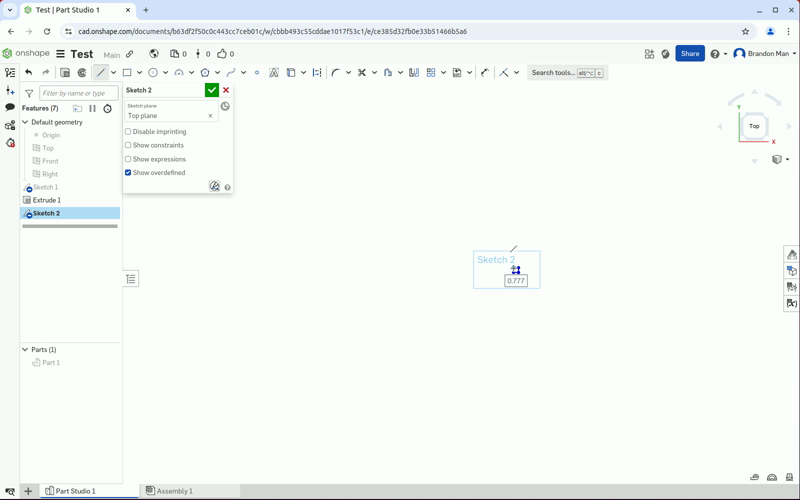
mouse_move(543, 267)
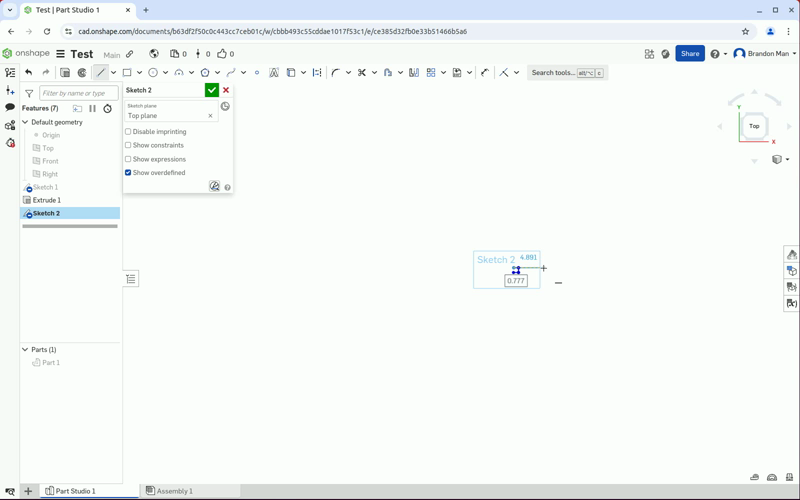
key_down(shift)
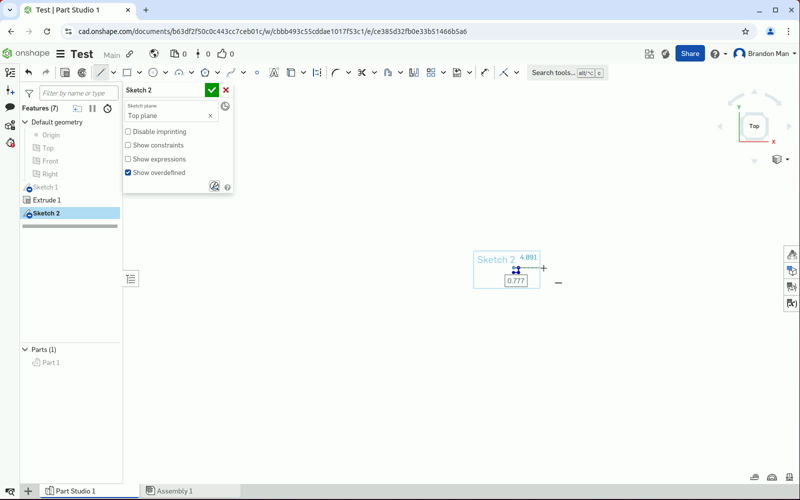
mouse_move(513, 272)
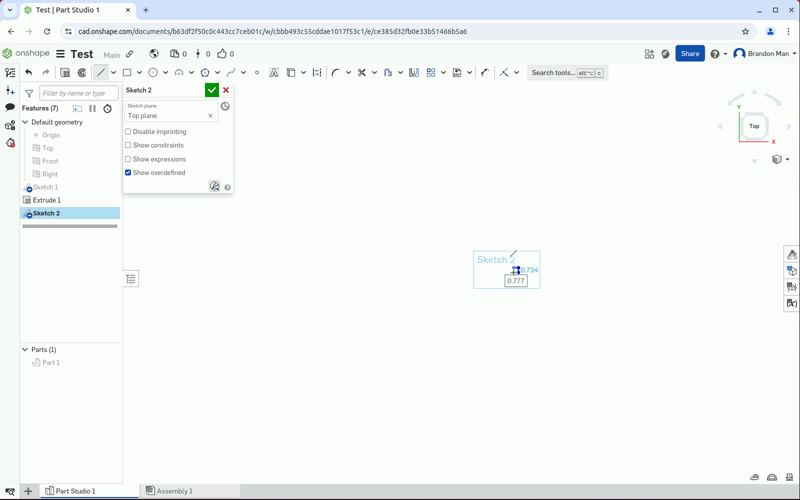
scroll(6)
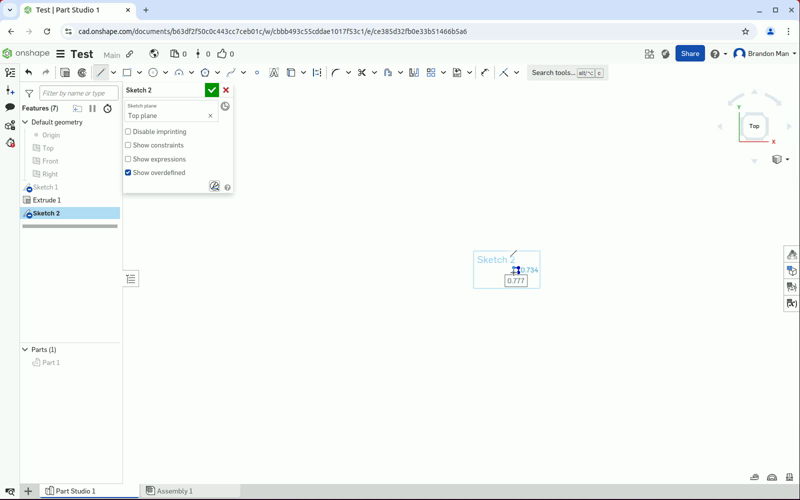
scroll(6)
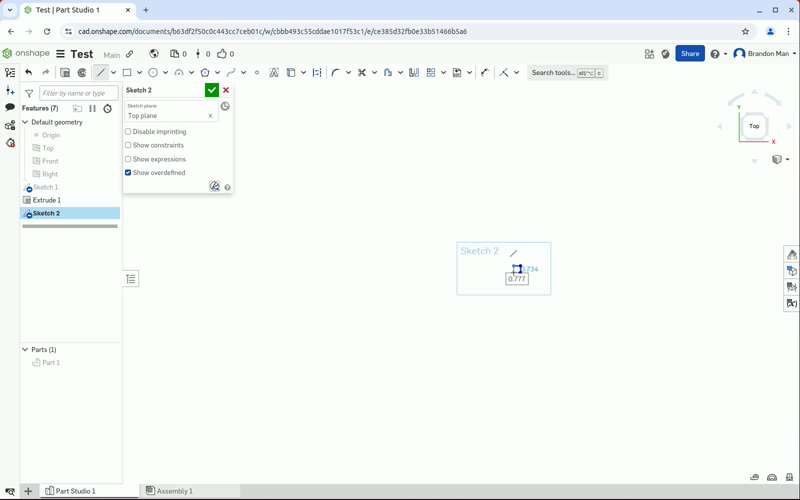
scroll(6)
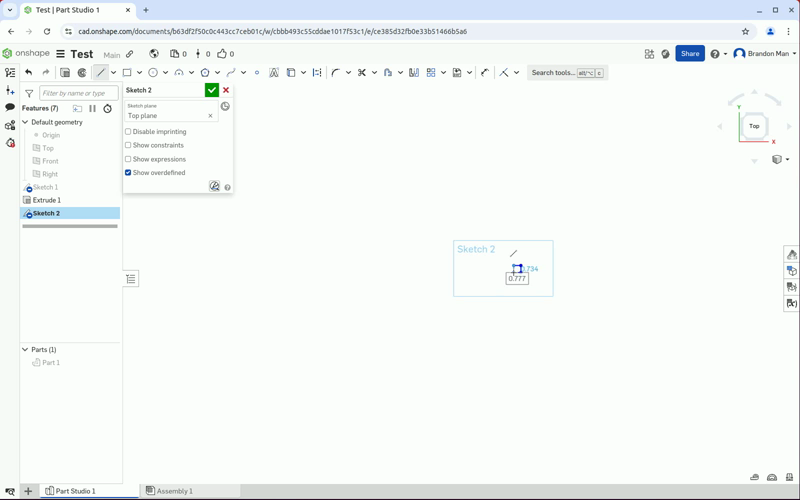
scroll(6)
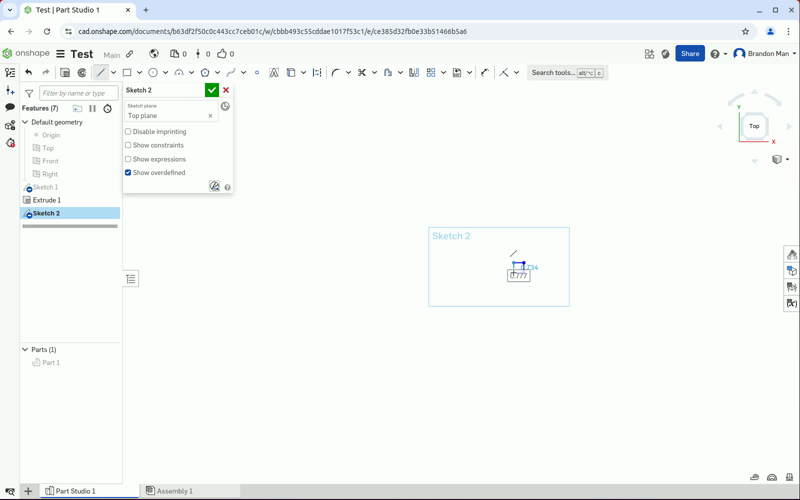
scroll(6)
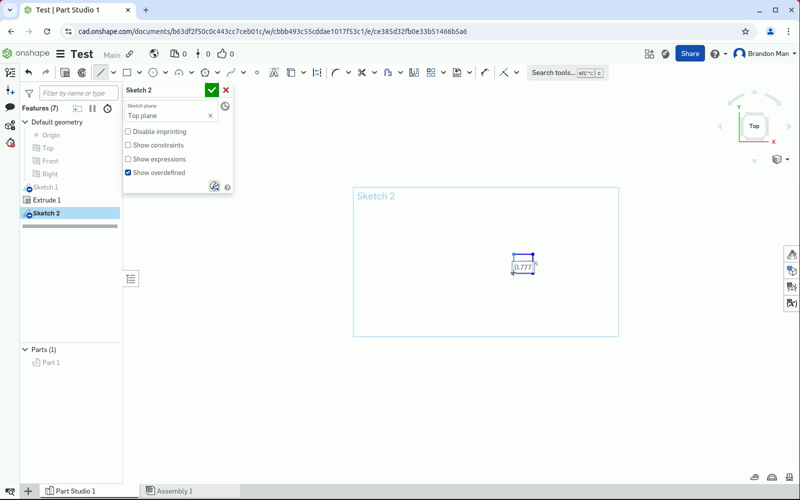
scroll(6)
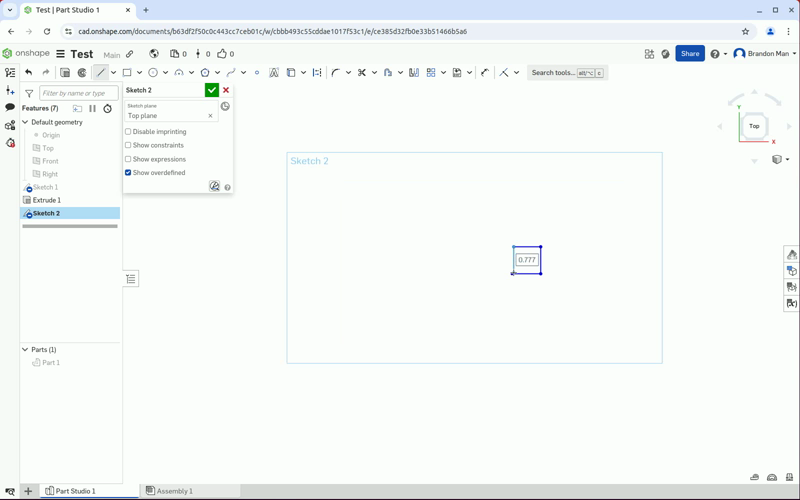
scroll(6)
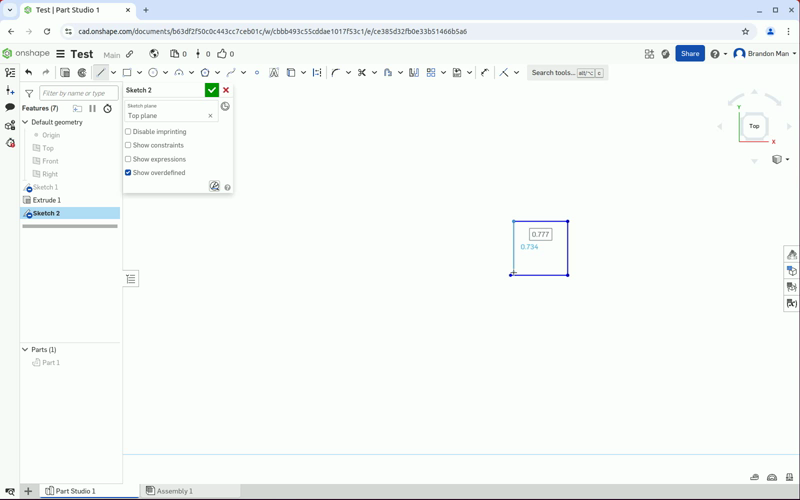
key_up(shift)
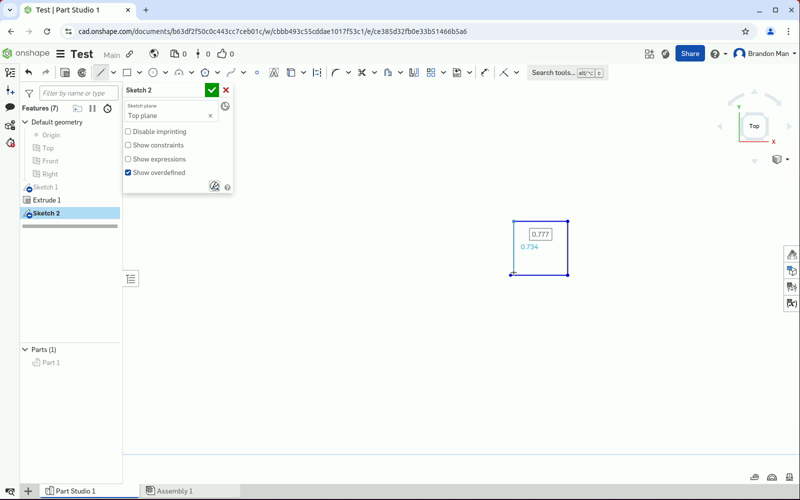
click(513, 272)
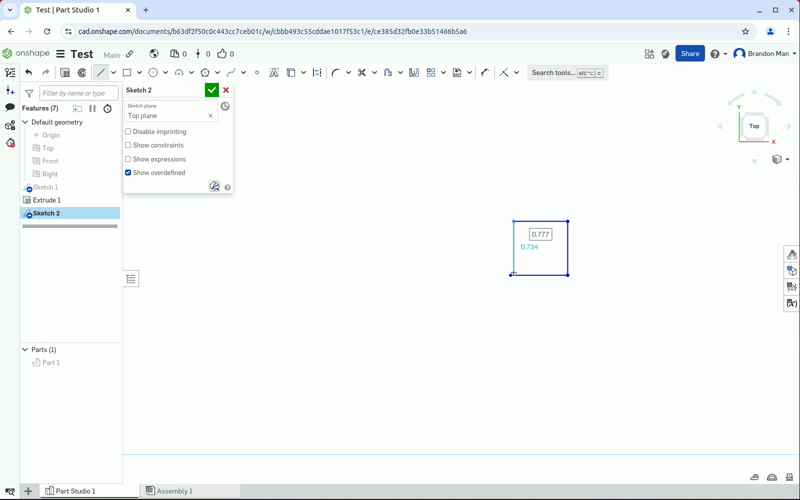
scroll(-6)
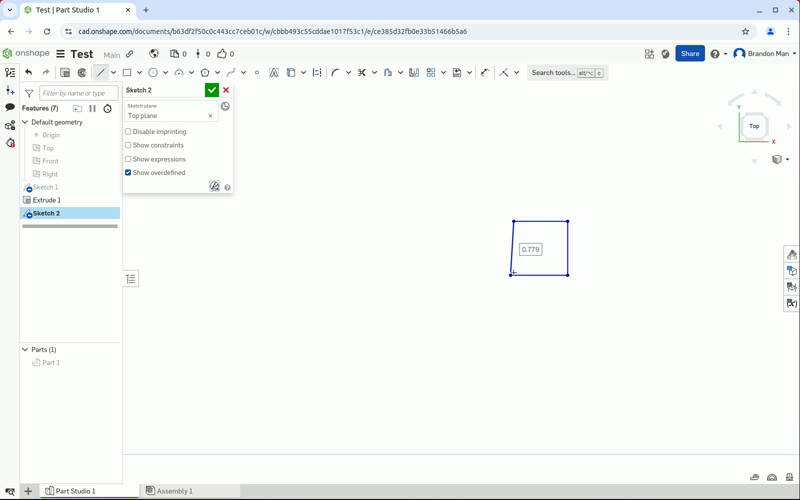
scroll(-6)
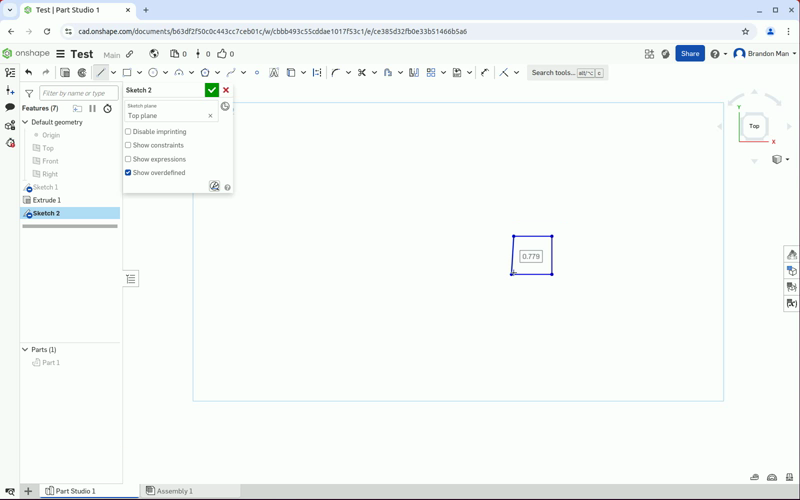
scroll(-6)
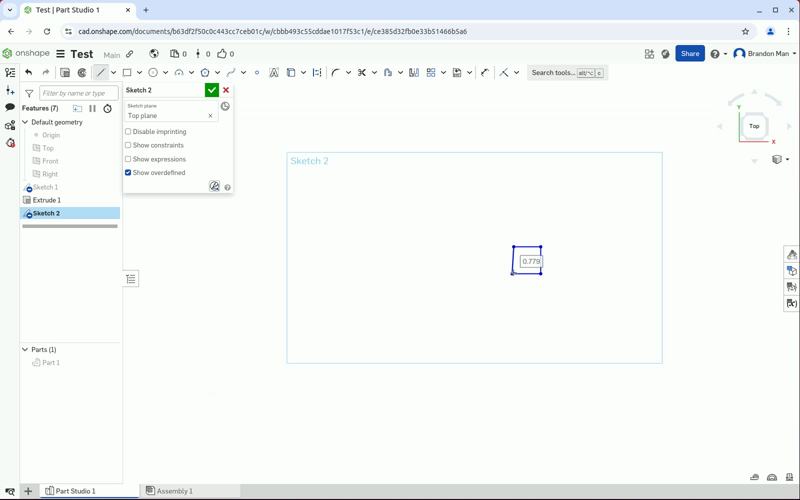
scroll(-6)
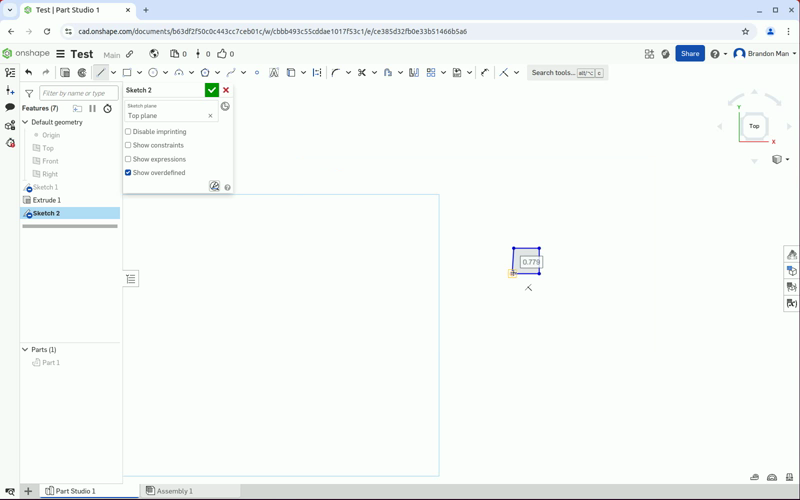
scroll(-6)
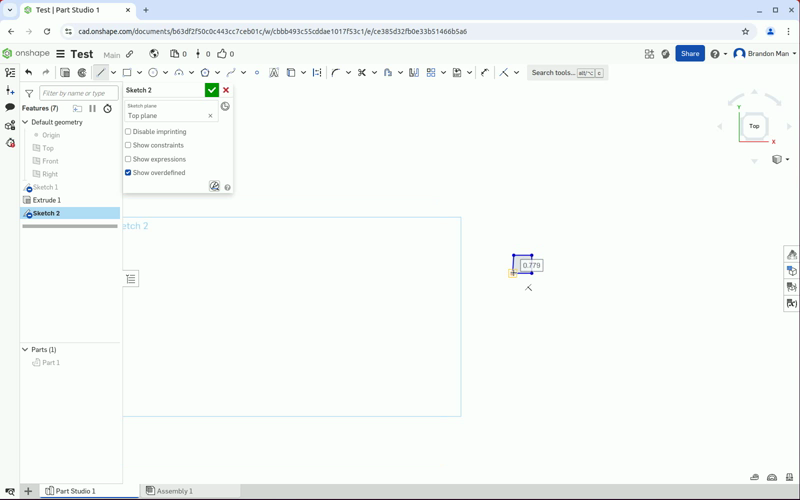
scroll(-6)
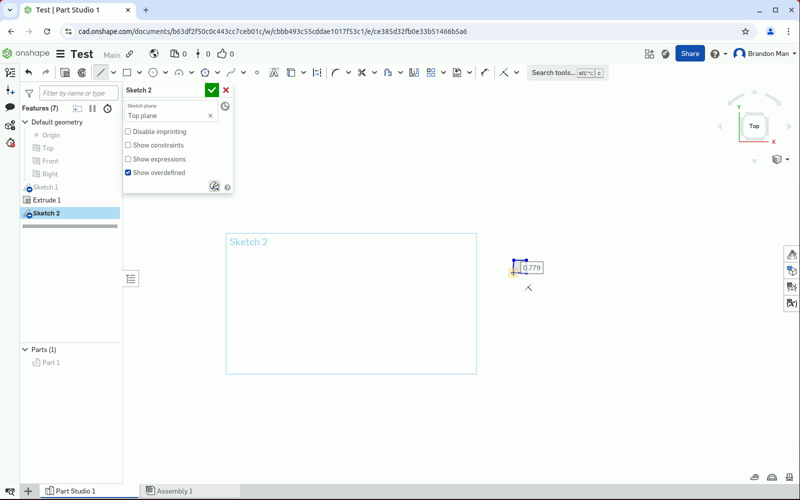
scroll(-6)
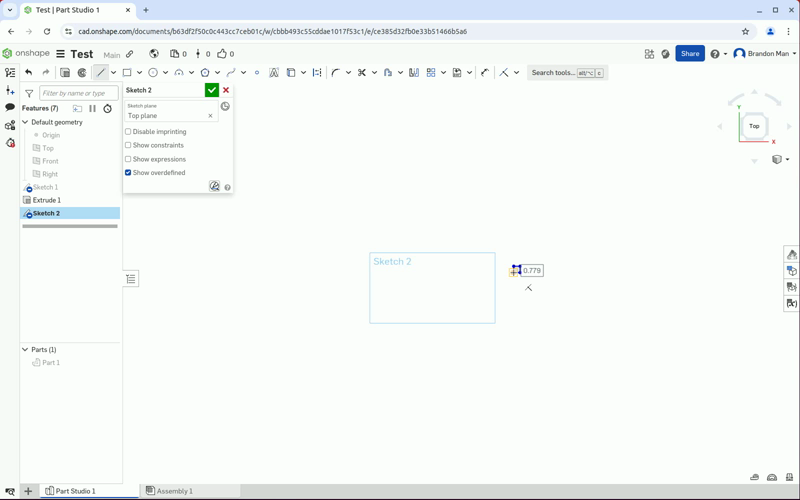
key(esc)
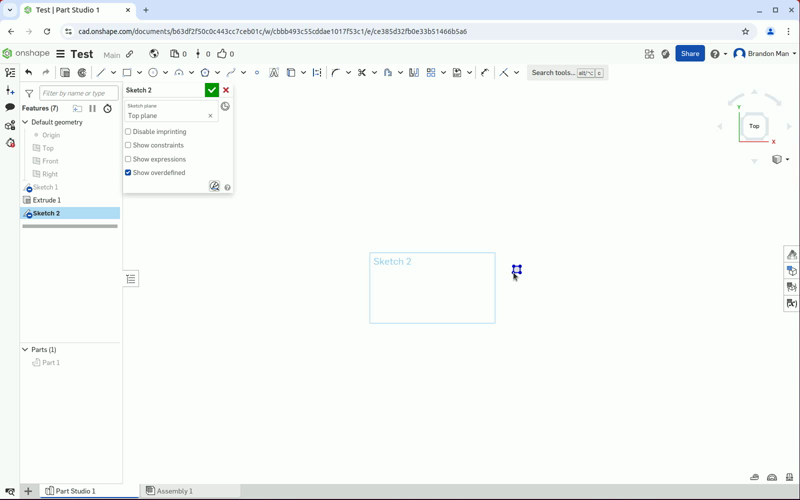
mouse_move(516, 268)
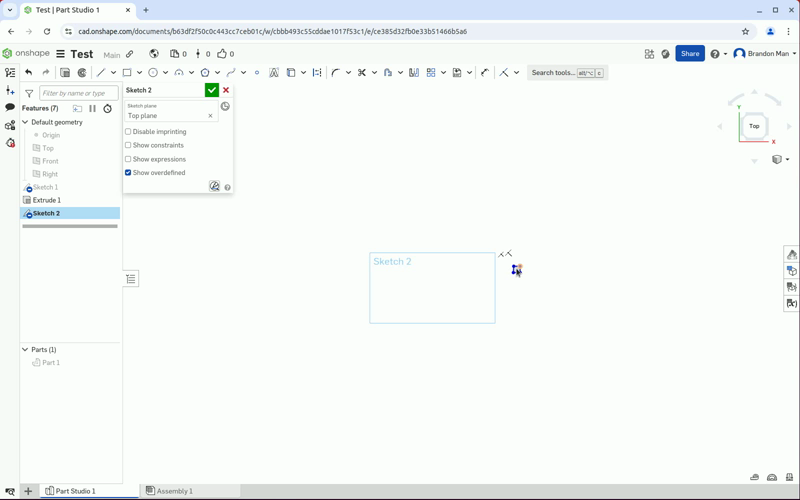
scroll(6)
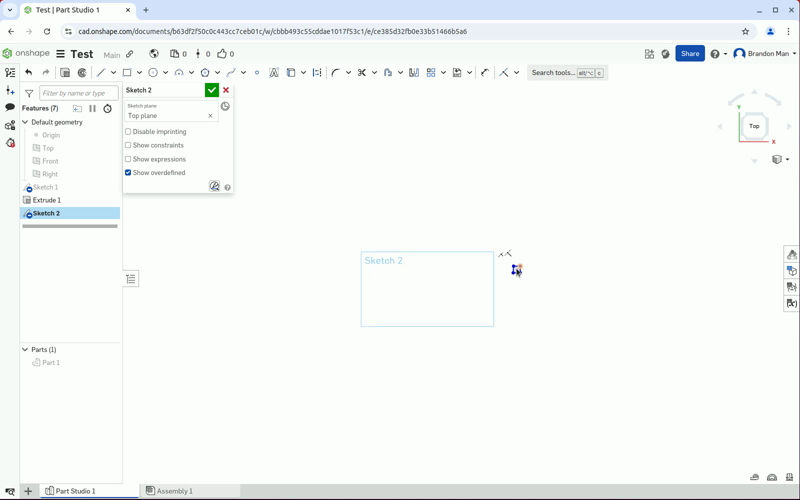
scroll(6)
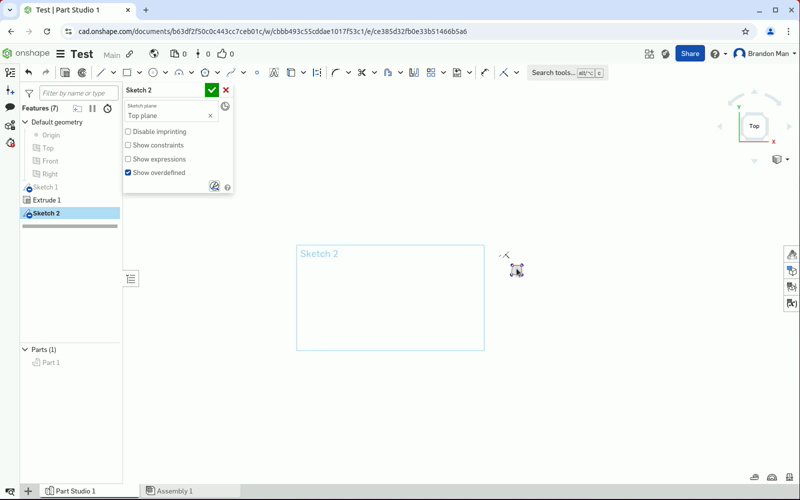
scroll(6)
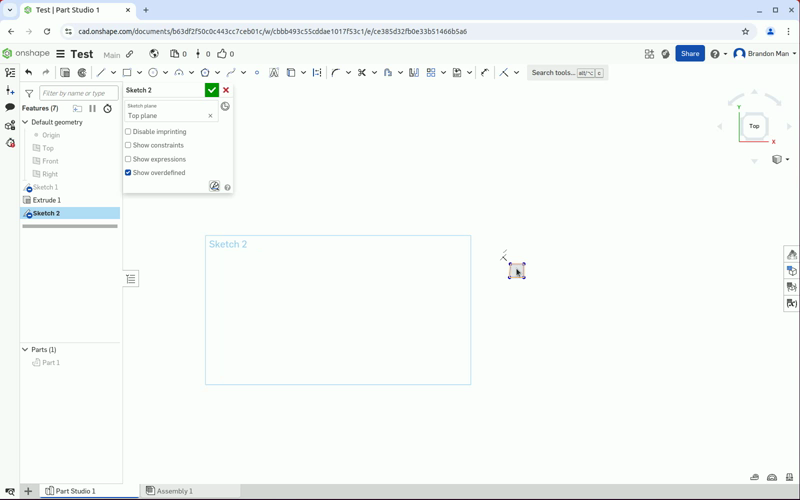
scroll(6)
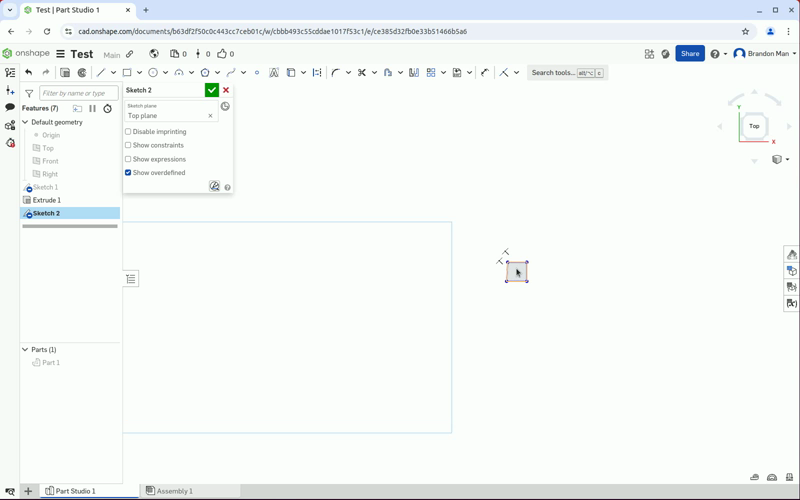
scroll(6)
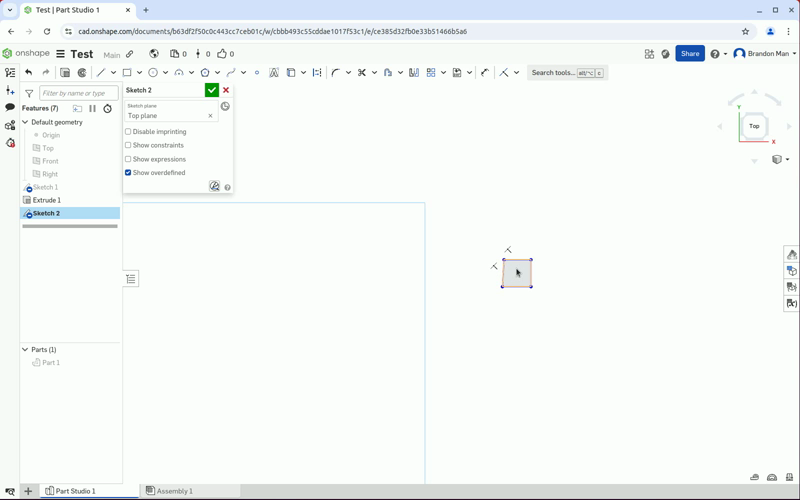
scroll(6)
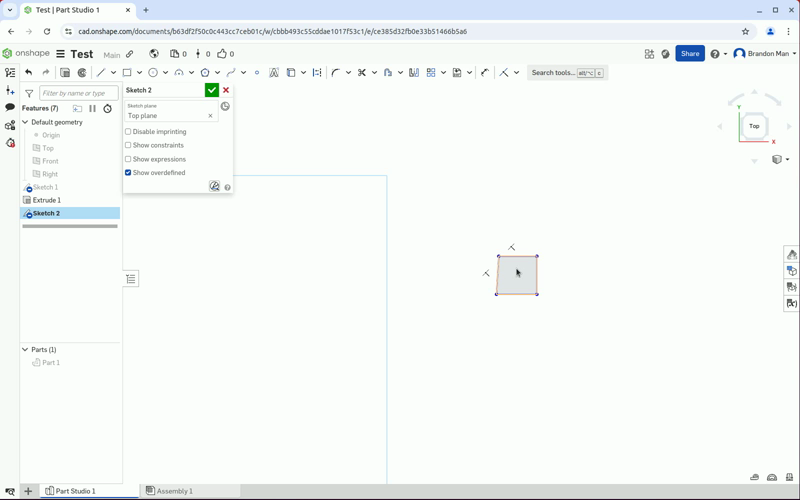
scroll(6)
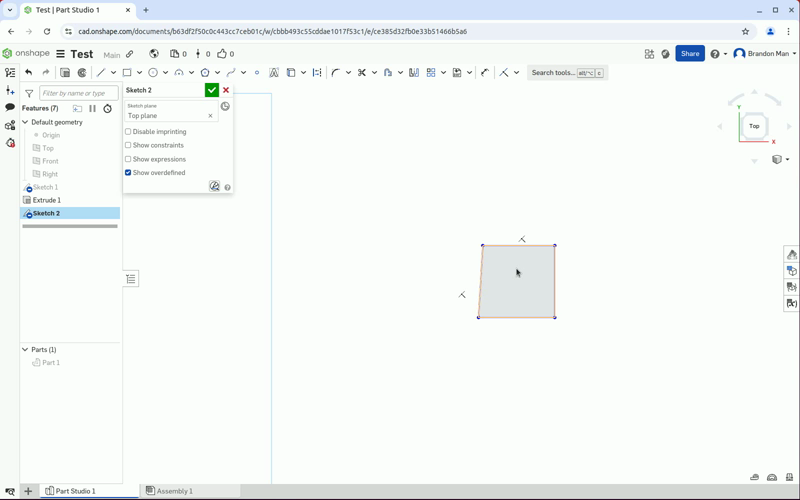
click(516, 268)
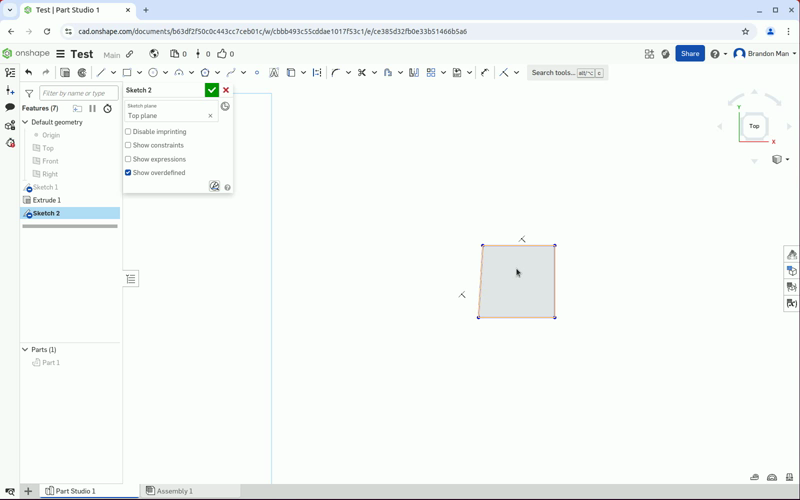
scroll(-6)
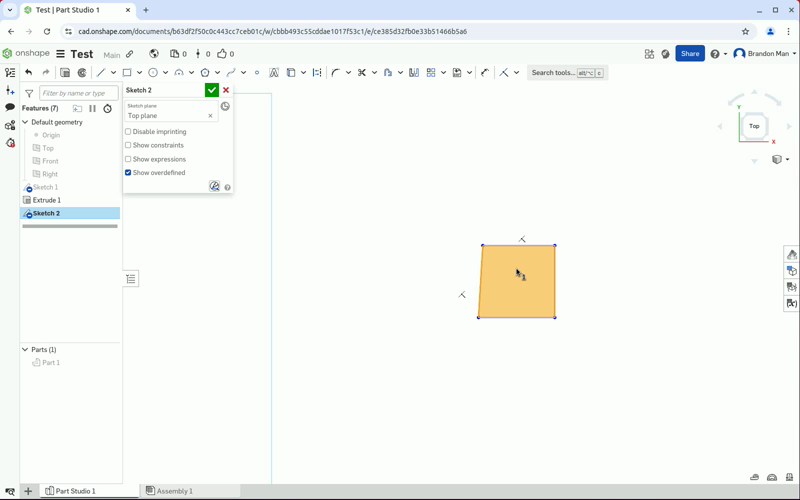
scroll(-6)
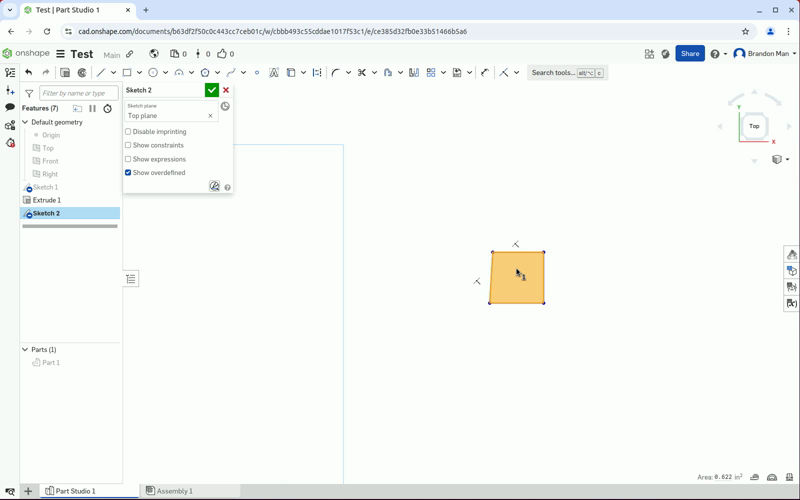
scroll(-6)
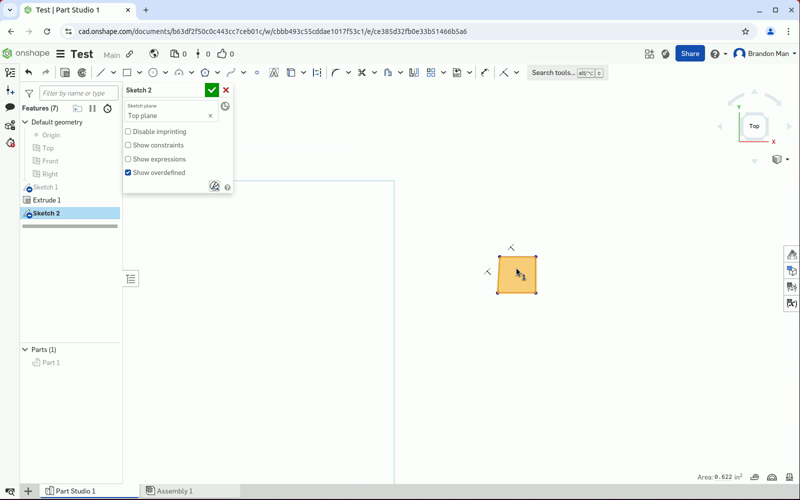
scroll(-6)
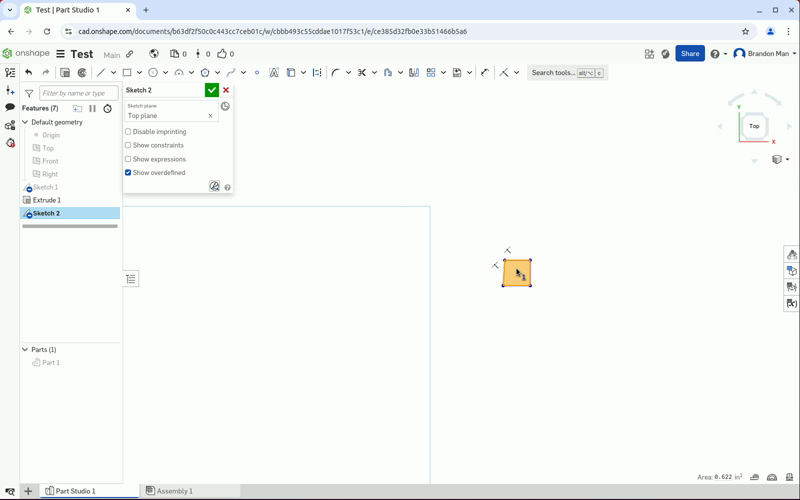
scroll(-6)
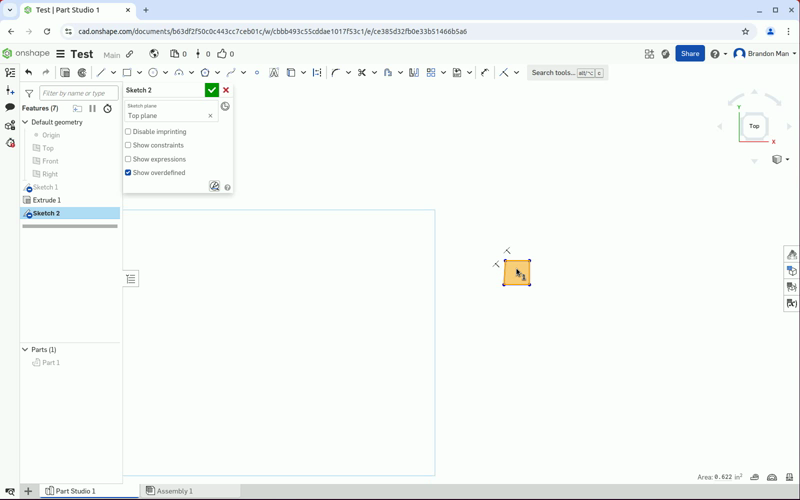
scroll(-6)
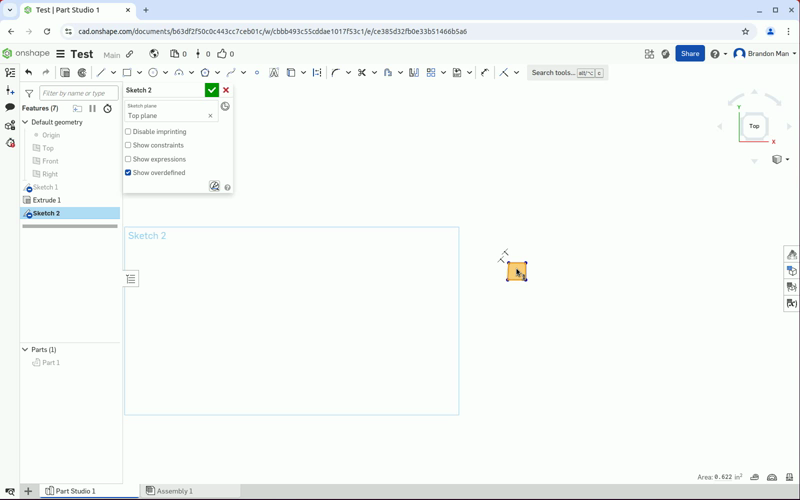
scroll(-6)
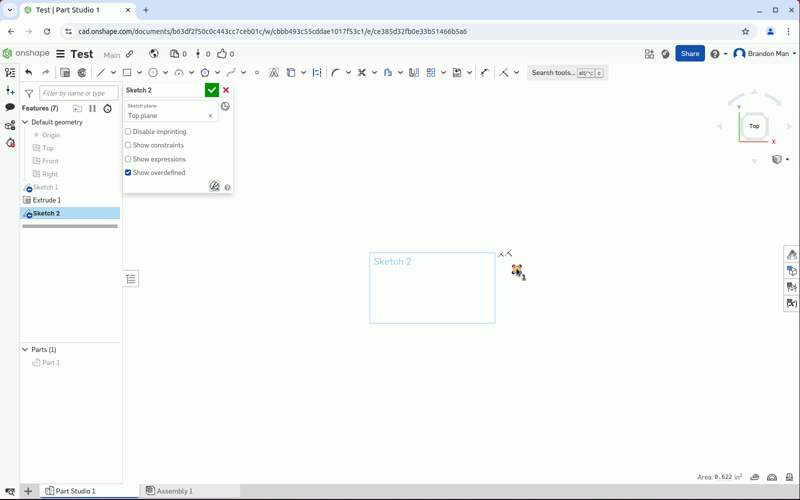
mouse_move(73, 352)
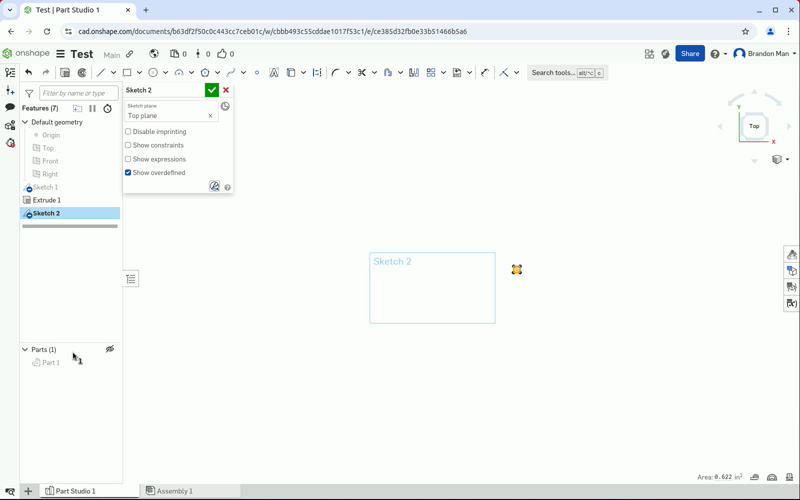
key(shift+y)
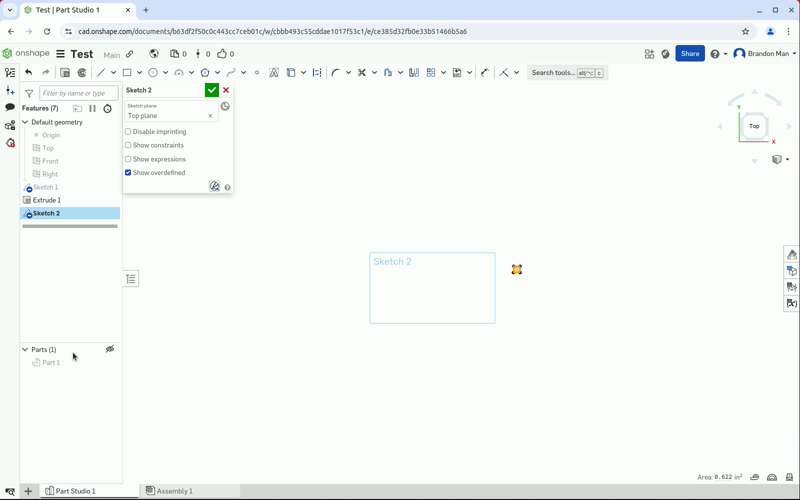
key(shift+e)
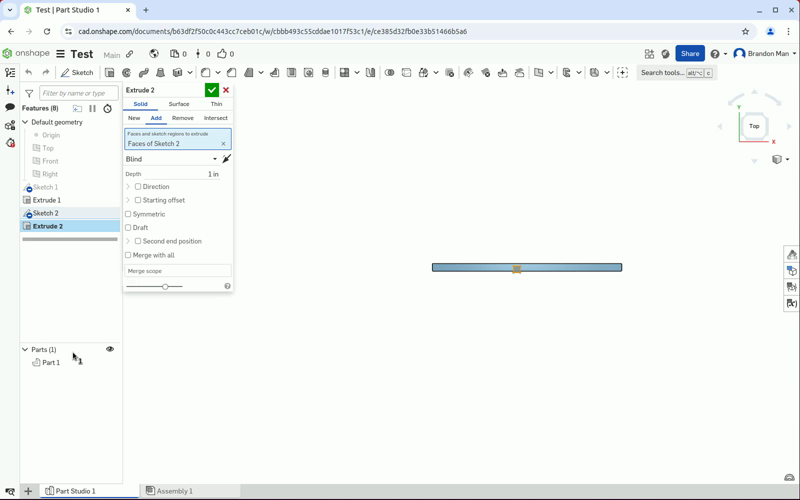
mouse_move(143, 106)
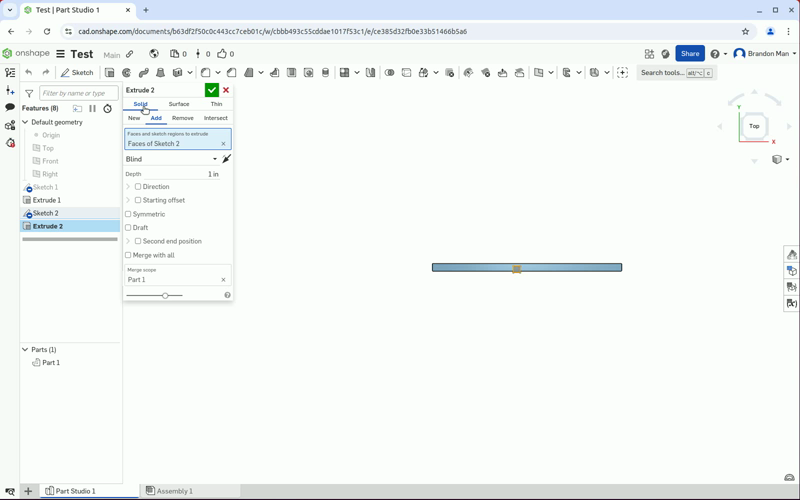
click(143, 106)
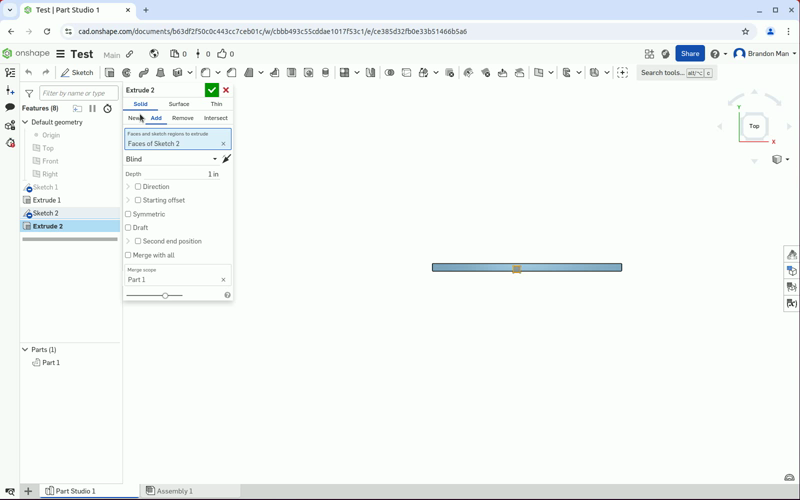
mouse_move(137, 120)
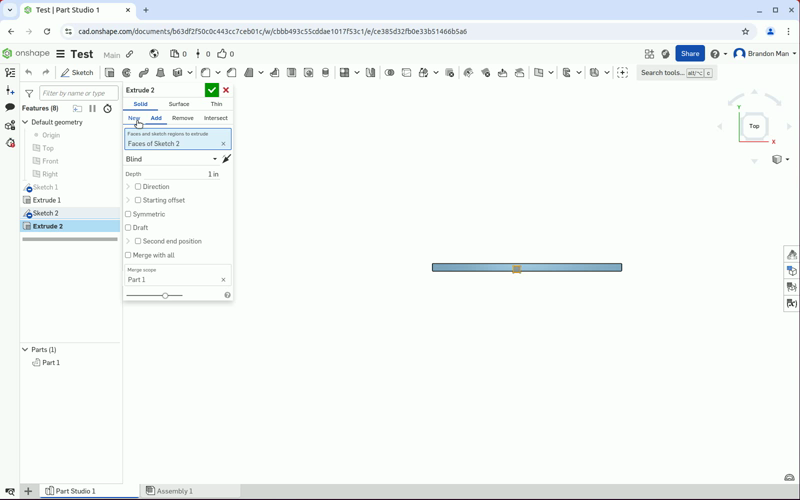
click(137, 120)
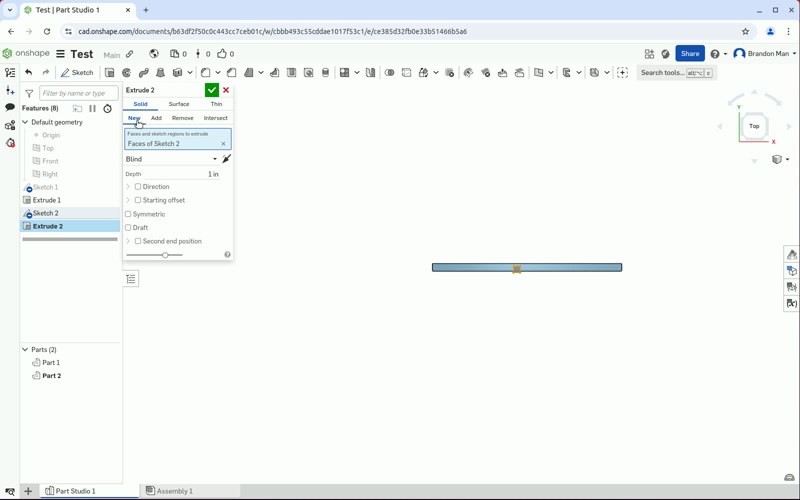
key(tab, 4)
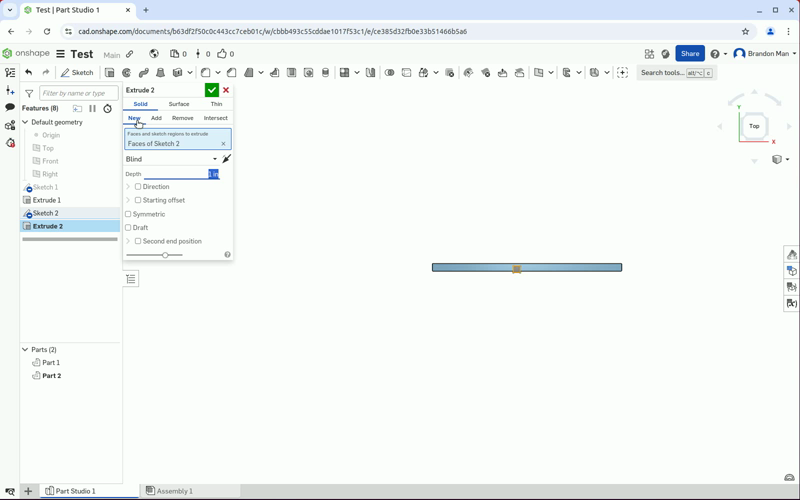
text(23.108)
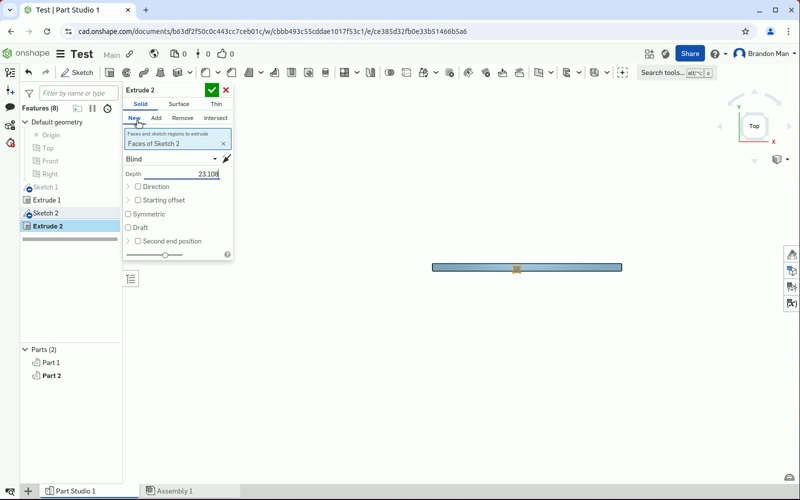
key(enter)
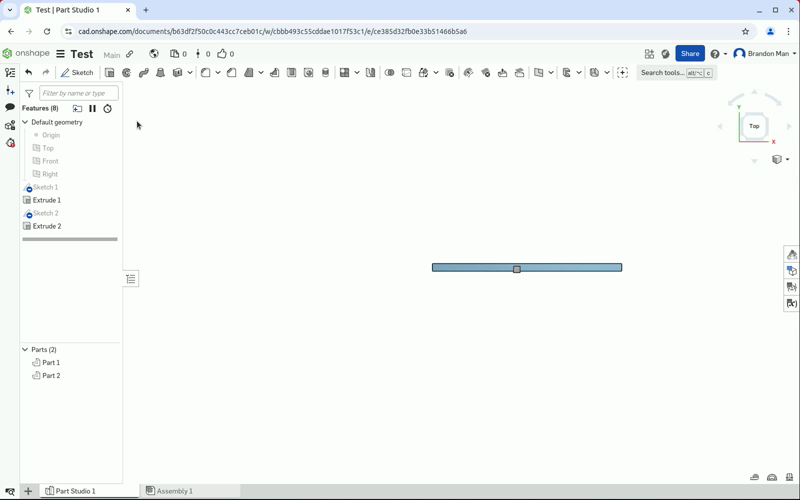
key(shift+h)
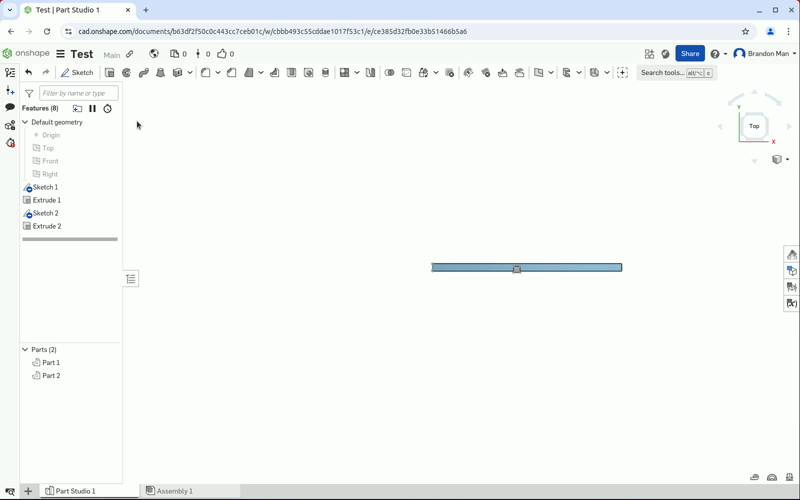
key(shift+h)
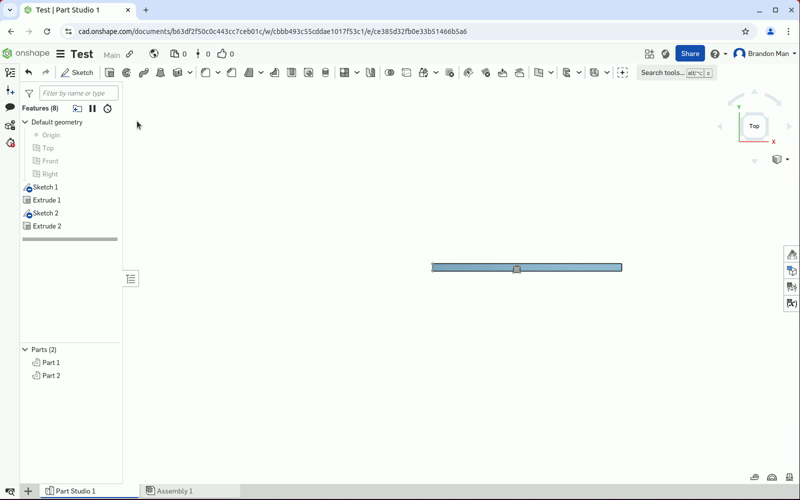
key(shift+7)
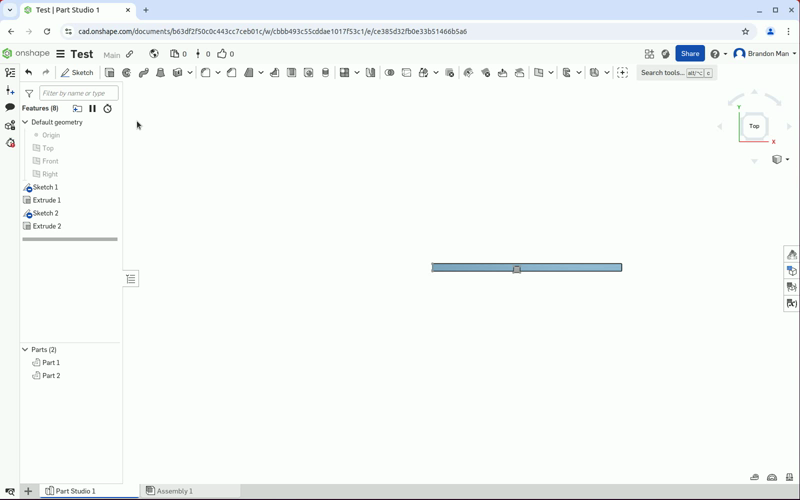
key(up, 3)
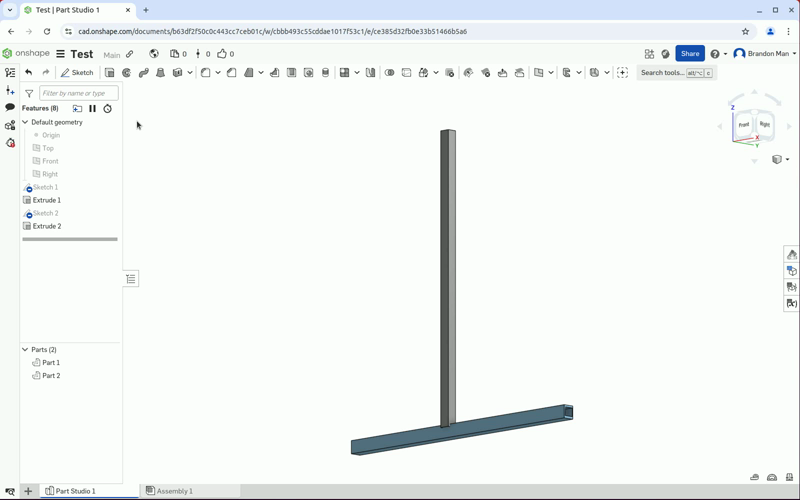
key(left, 3)
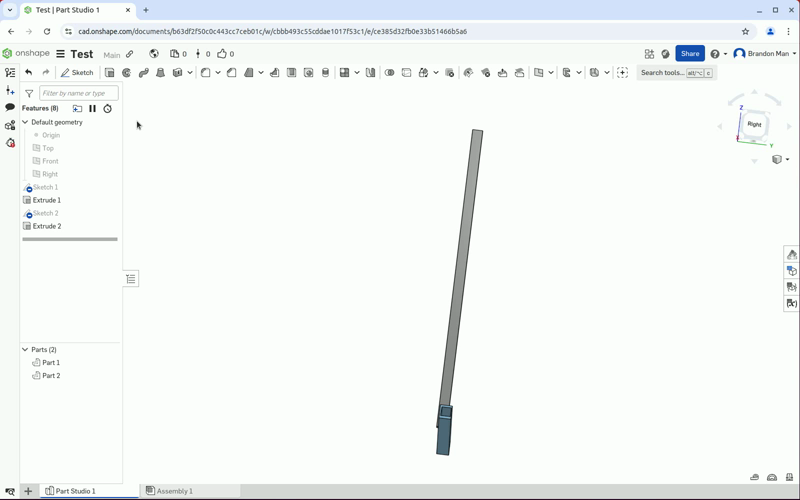
key(right, 3)
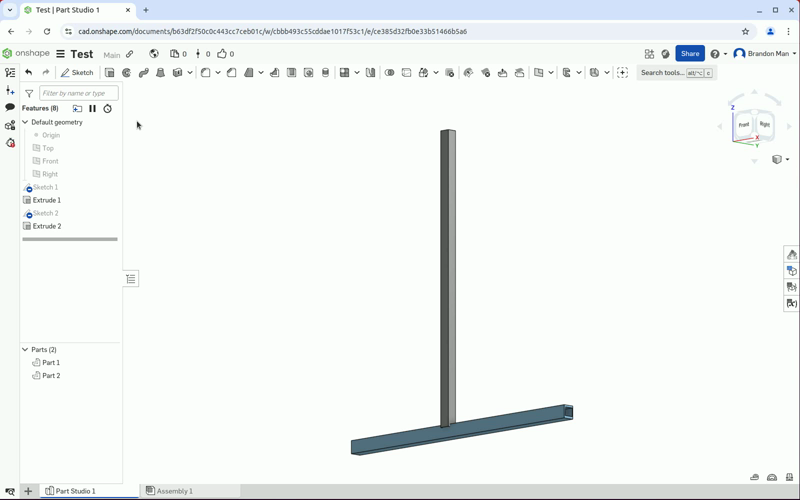
key(down, 3)
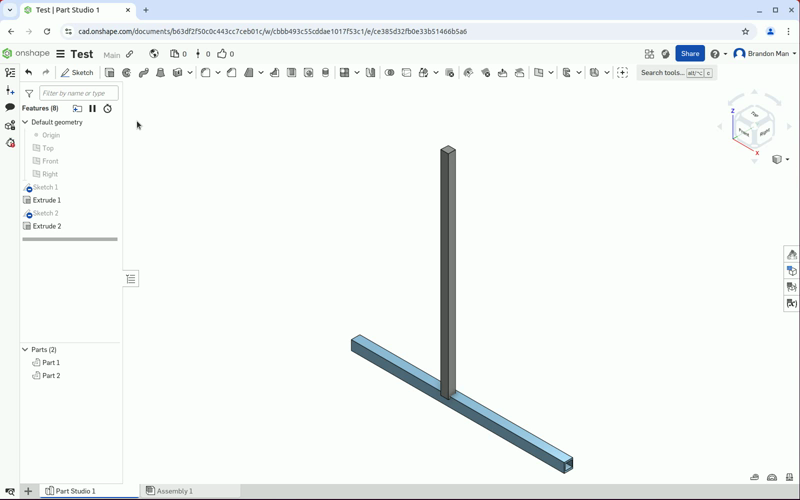
mouse_move(73, 189)
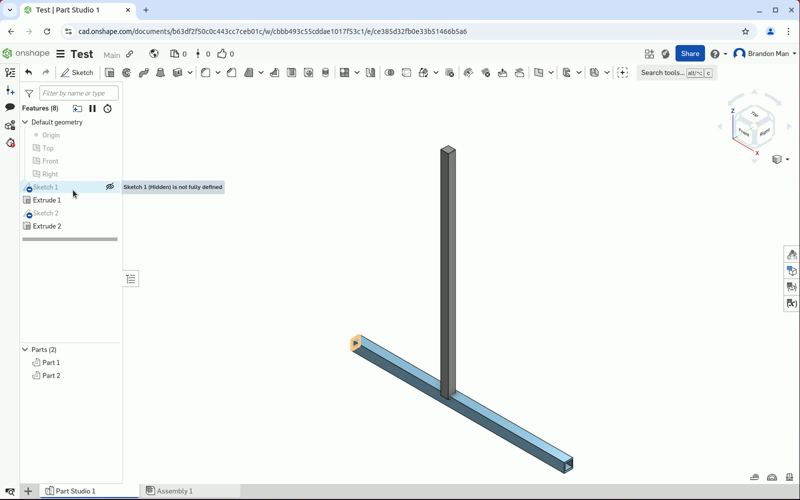
click(73, 189)